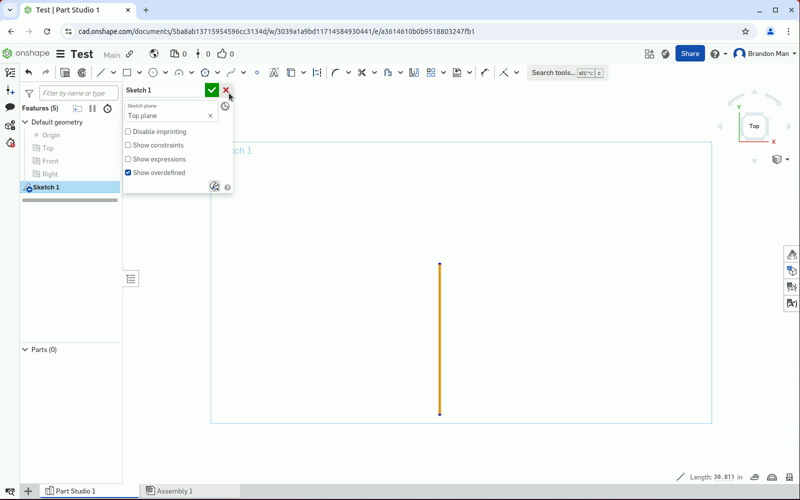
key(shift+h)
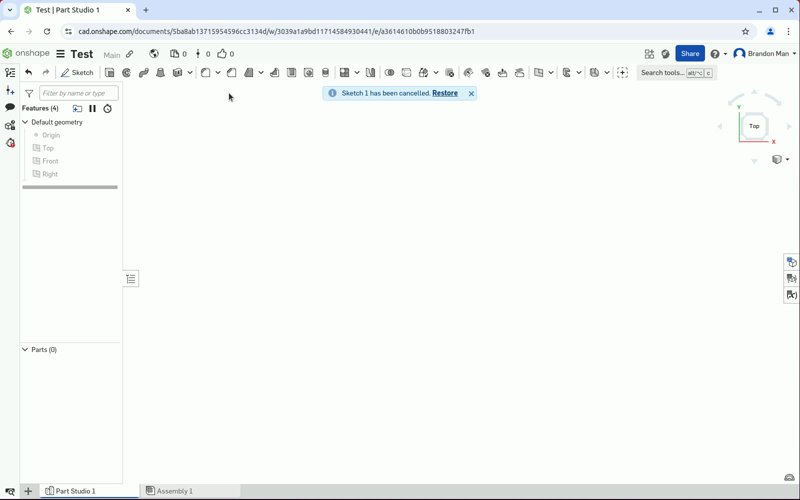
mouse_move(73, 352)
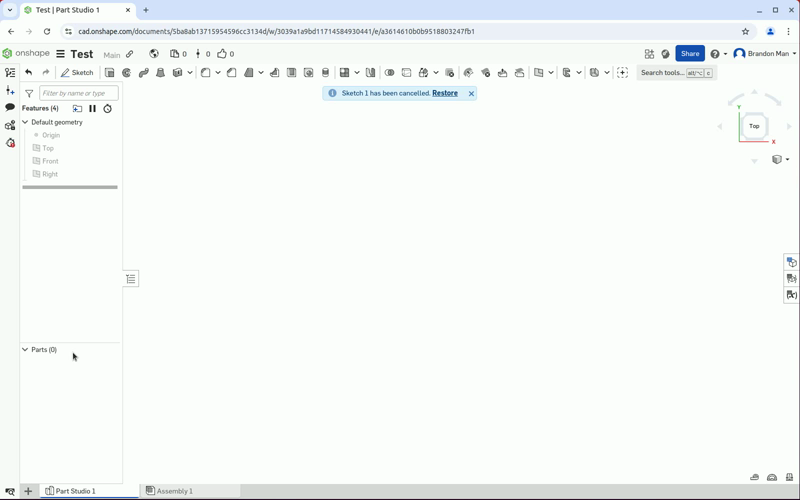
key(y)
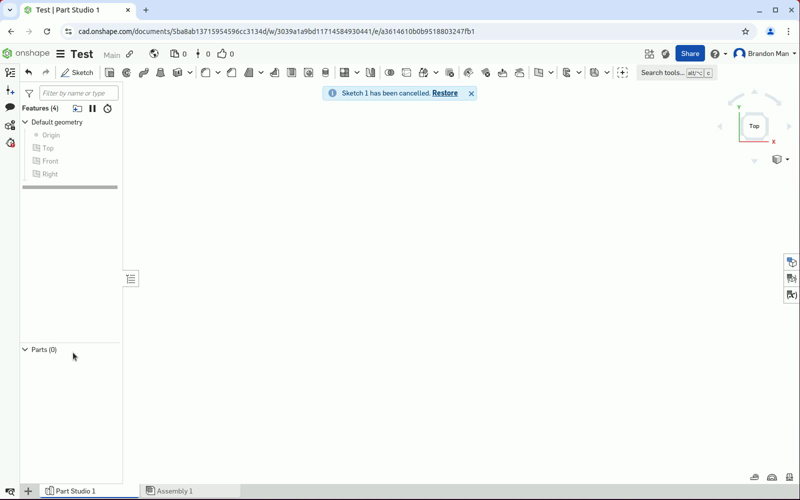
key(shift+p)
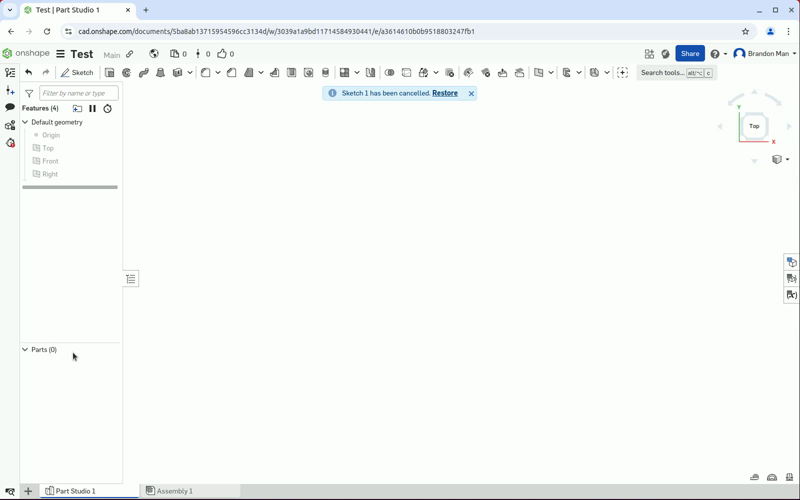
key(space)
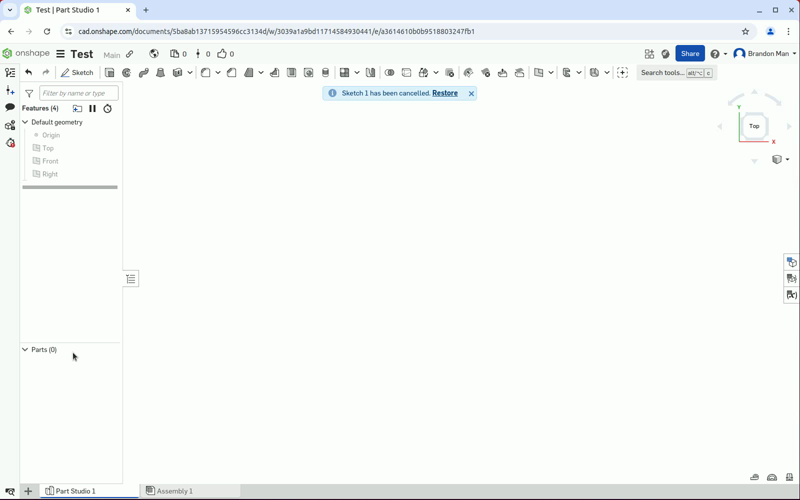
key_down(shift)
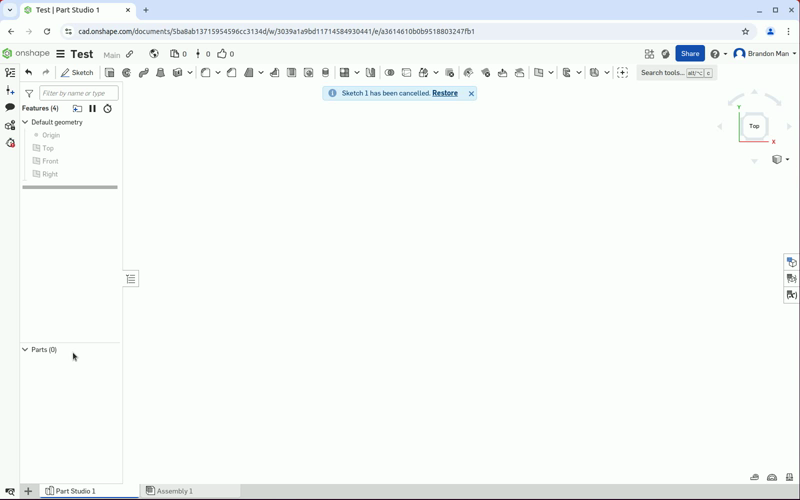
key(up)
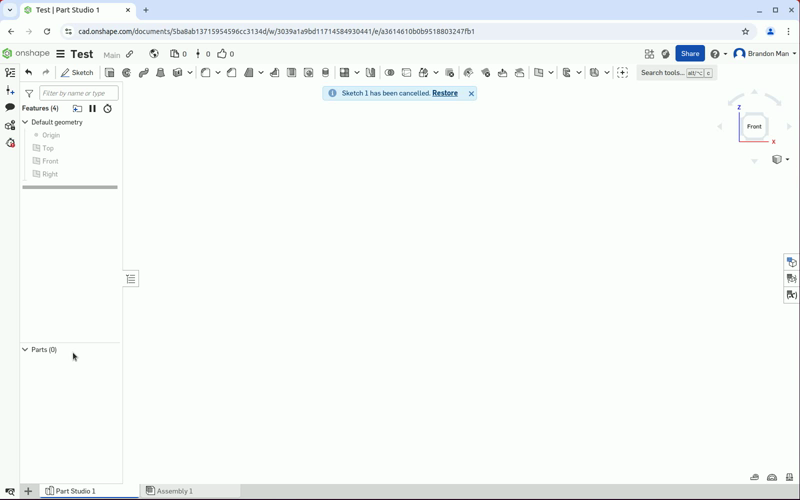
key_up(shift)
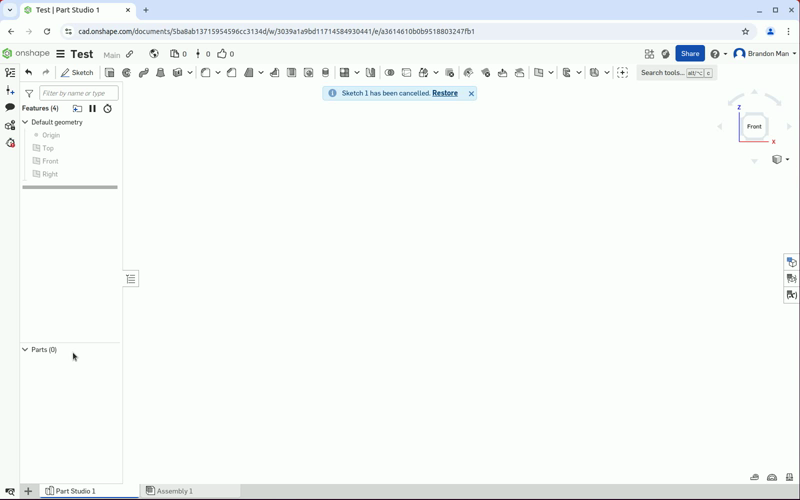
mouse_move(73, 352)
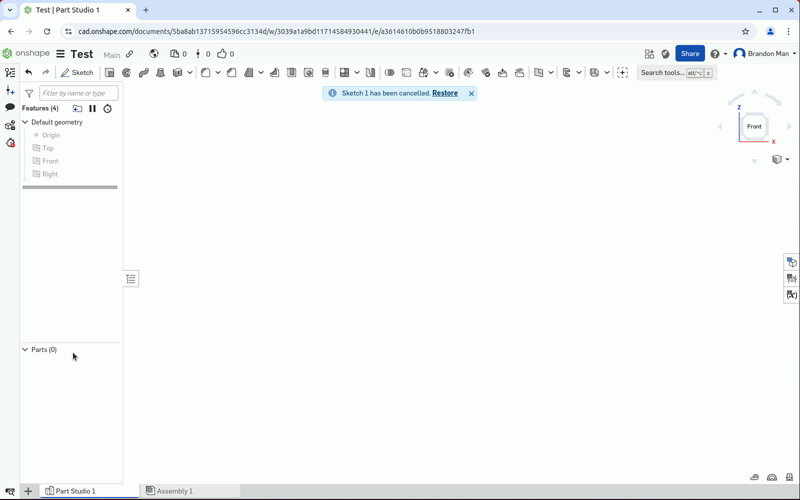
key(shift+y)
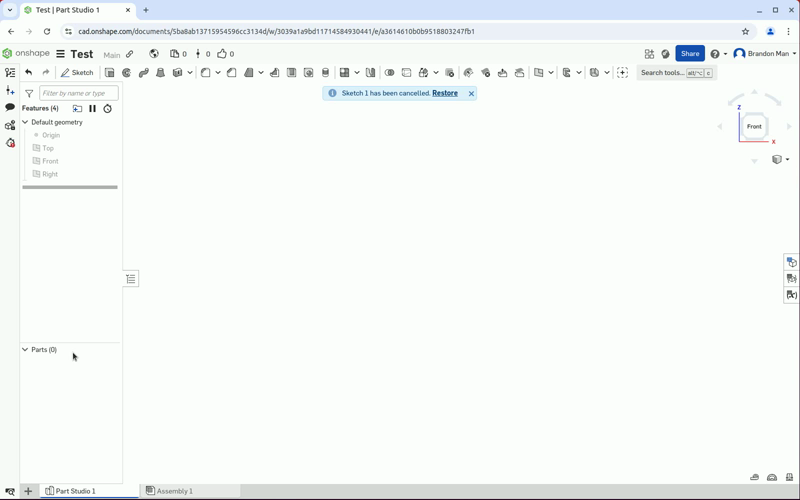
key(shift+s)
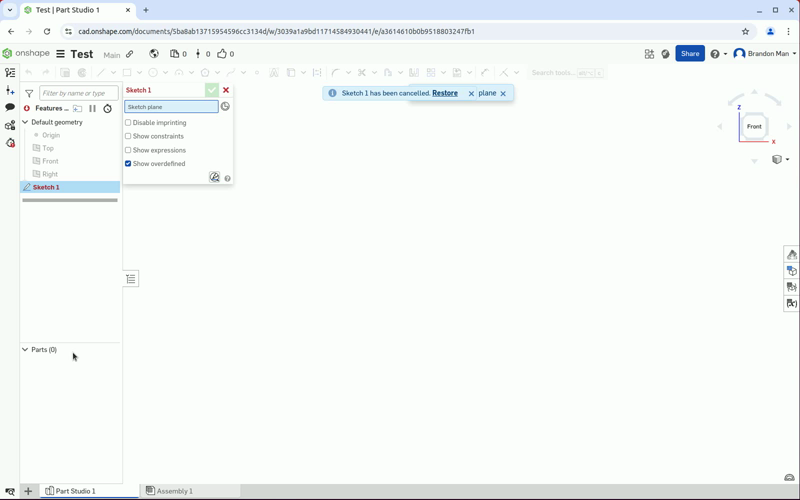
mouse_move(73, 163)
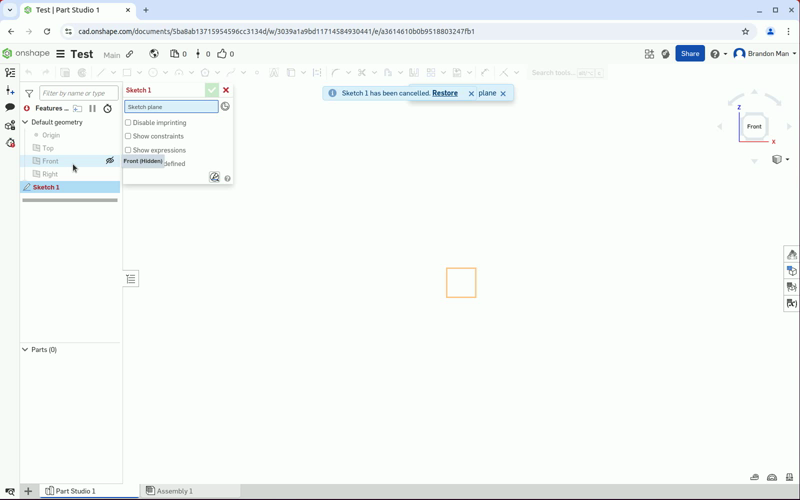
click(73, 163)
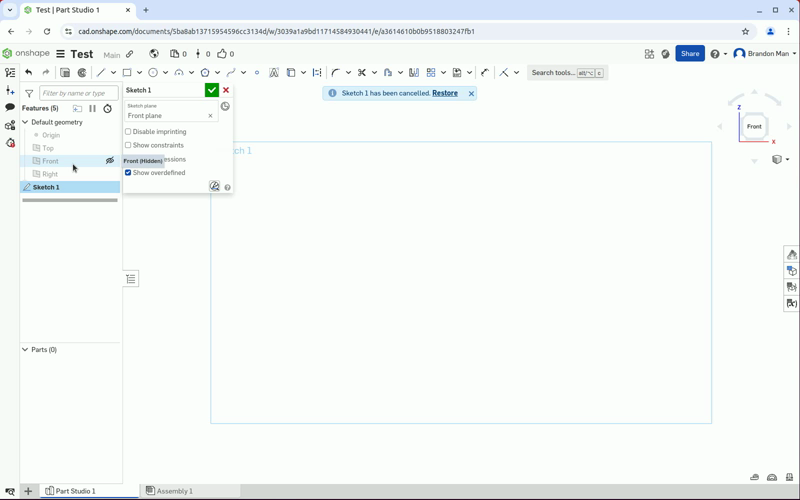
mouse_move(73, 352)
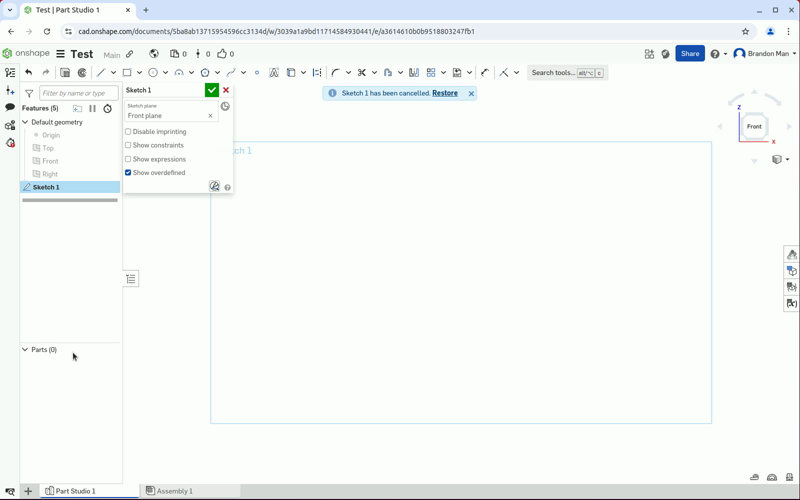
key(y)
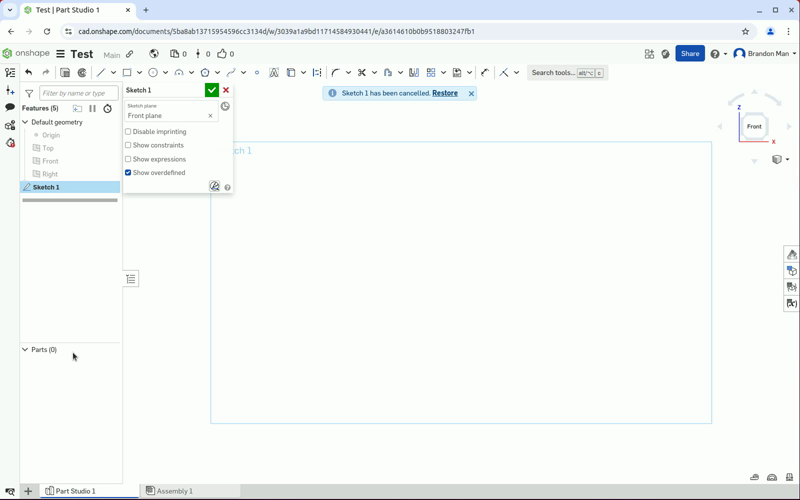
key(l)
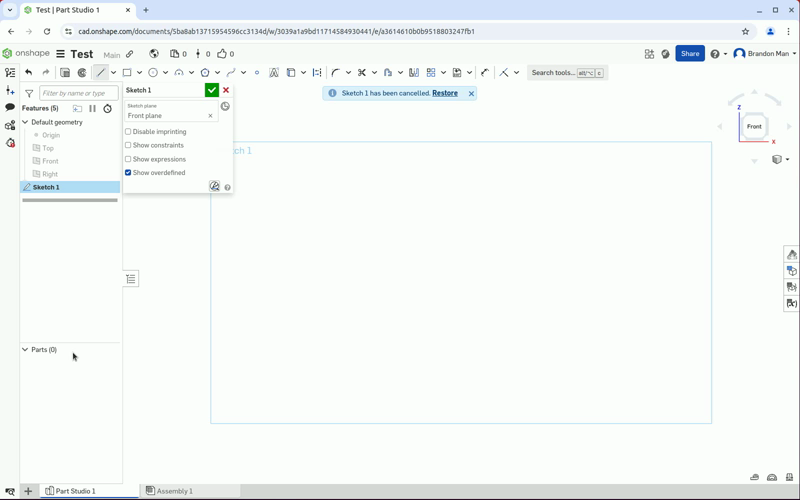
key_down(shift)
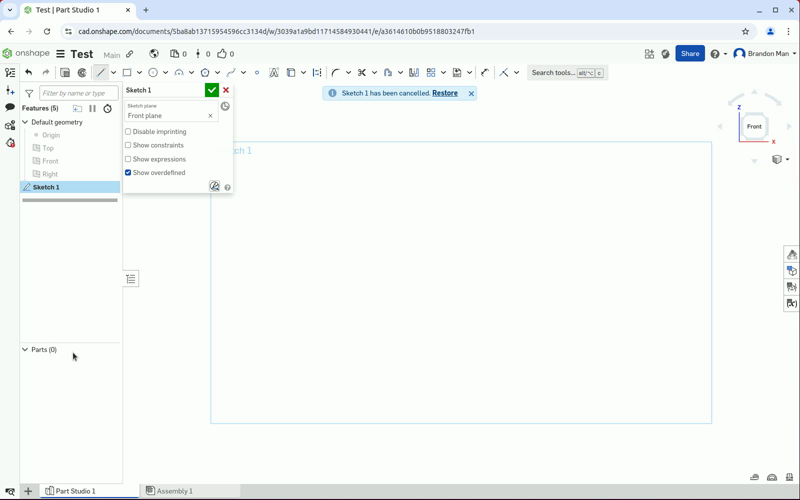
mouse_move(378, 243)
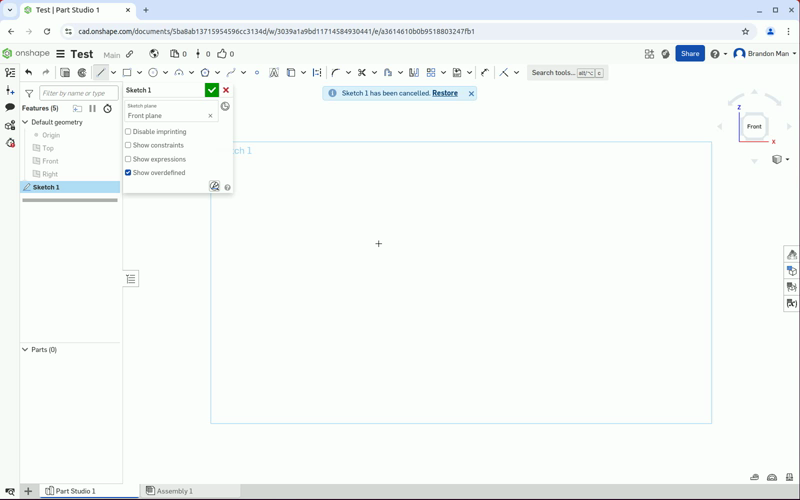
click(378, 243)
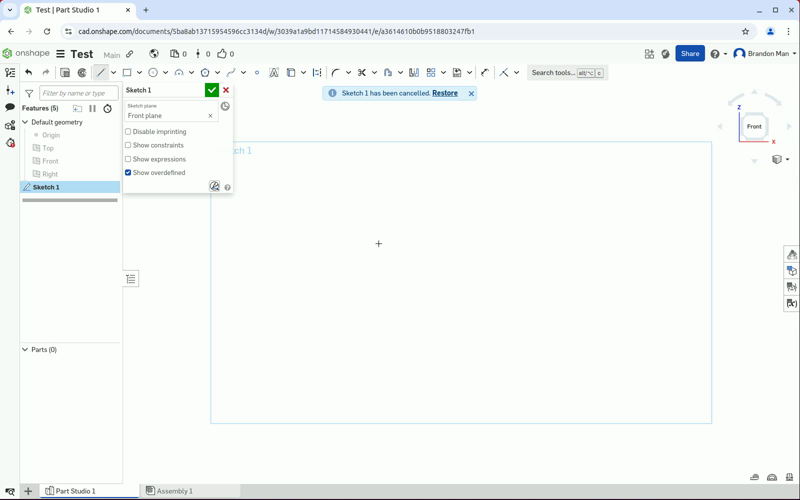
key_up(shift)
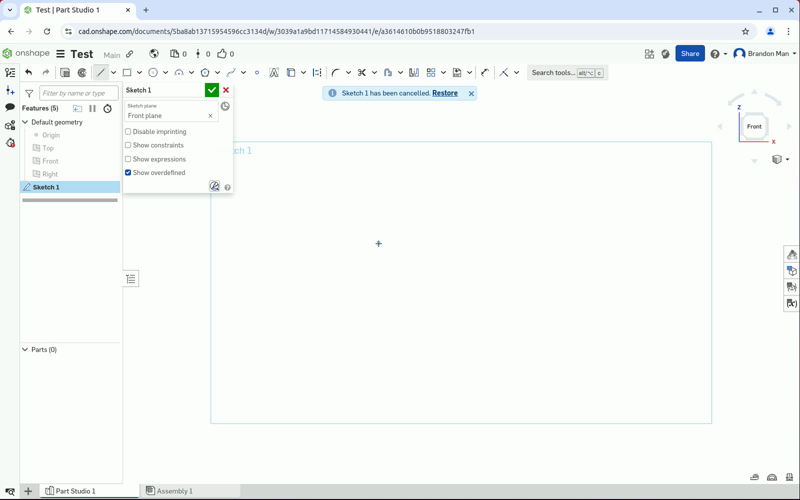
key_down(shift)
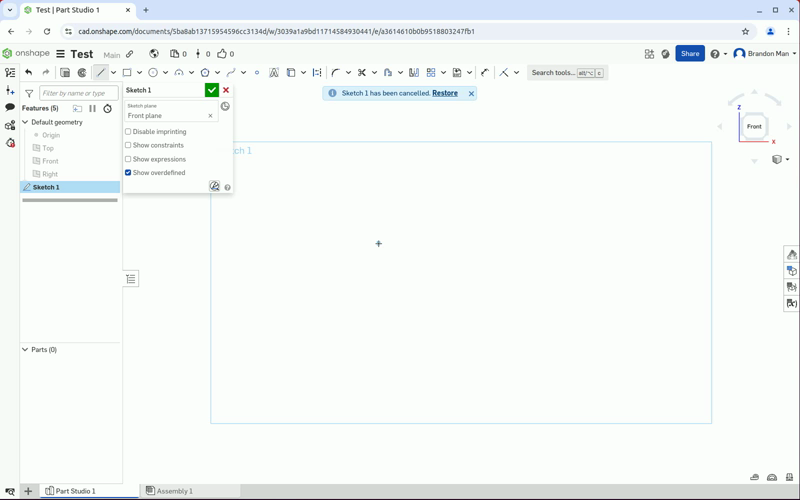
mouse_move(408, 243)
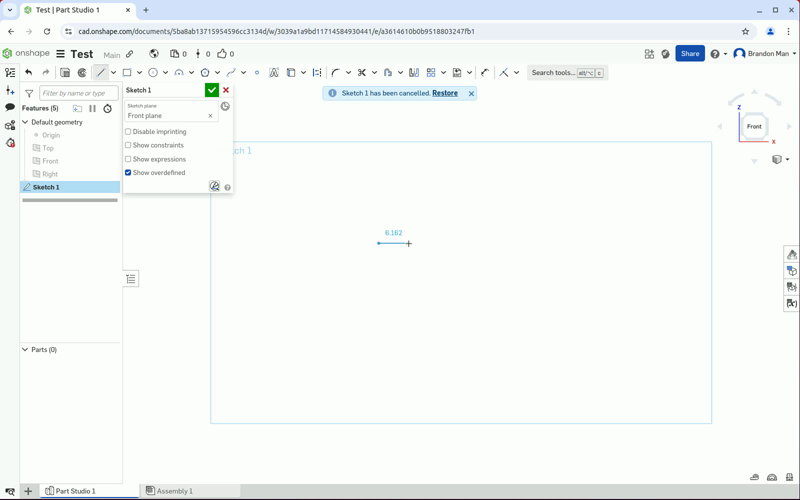
mouse_move(410, 243)
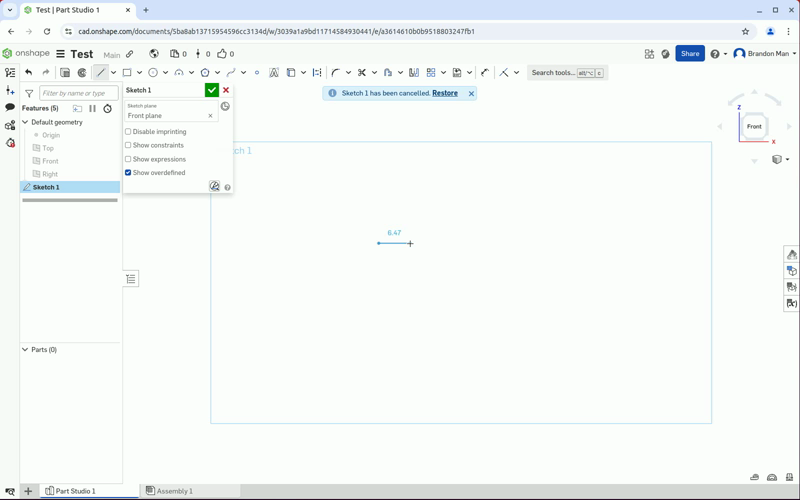
click(410, 243)
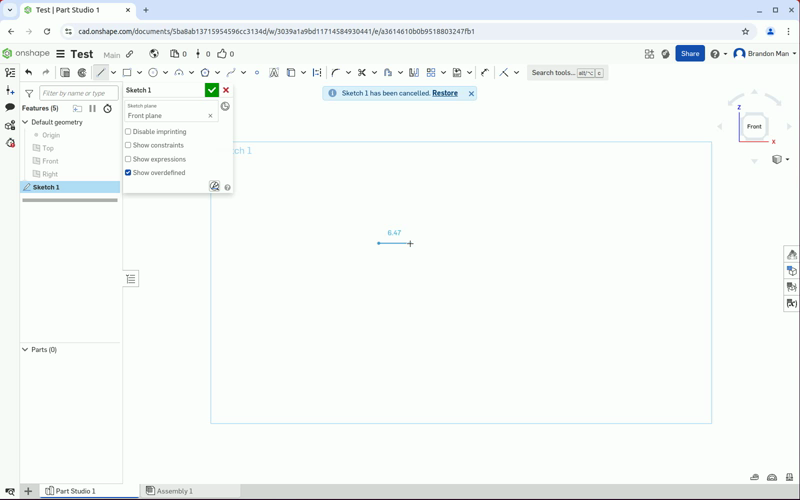
key_up(shift)
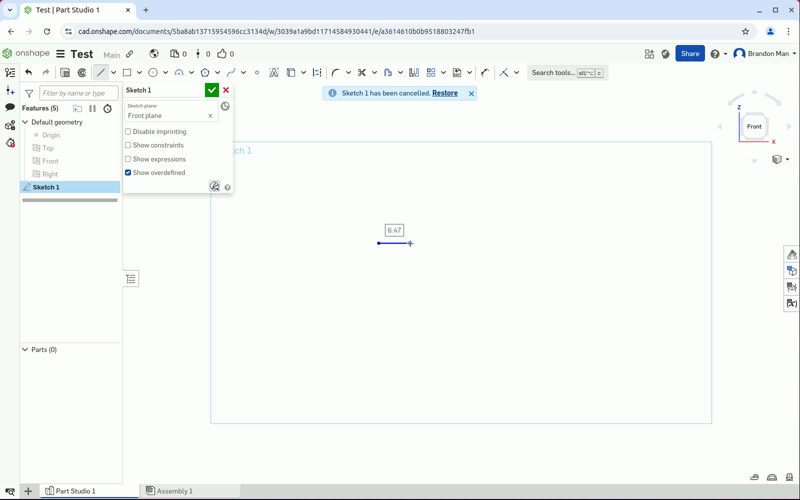
key_down(shift)
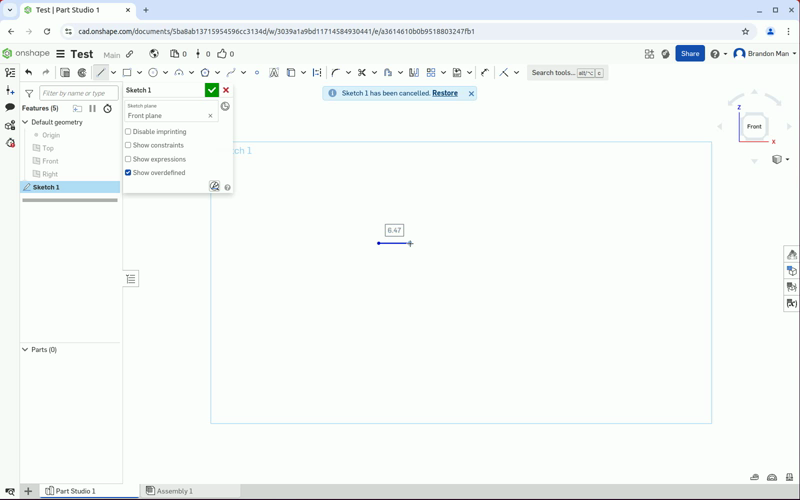
mouse_move(440, 243)
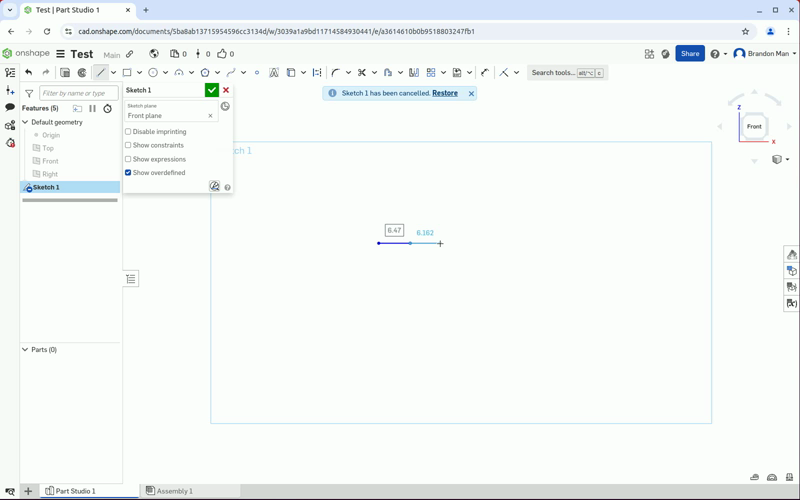
mouse_move(406, 236)
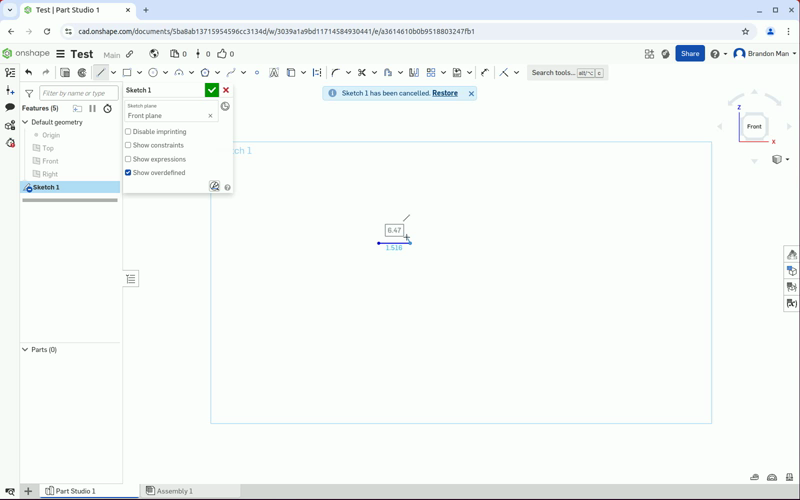
scroll(6)
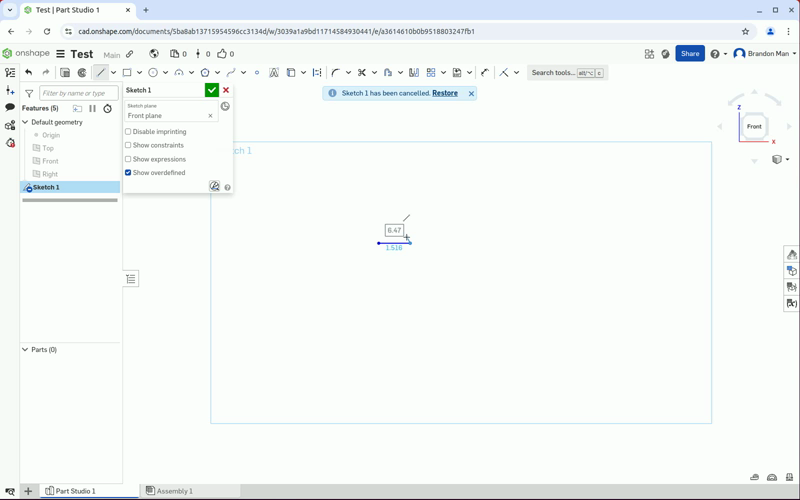
scroll(6)
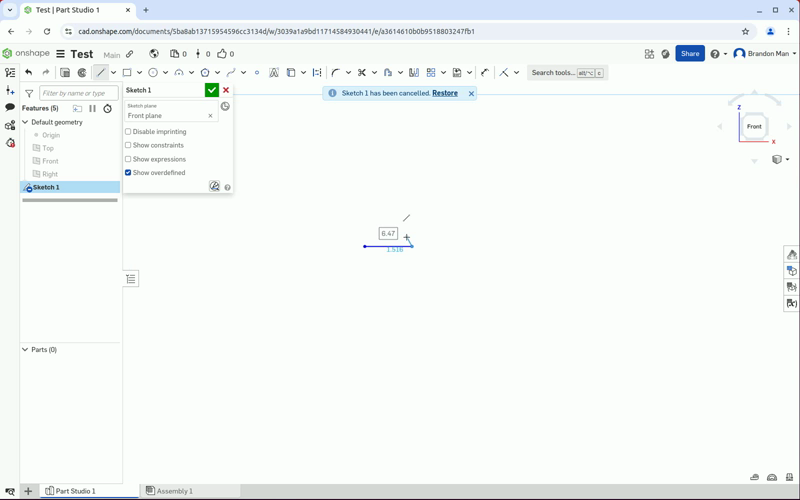
scroll(6)
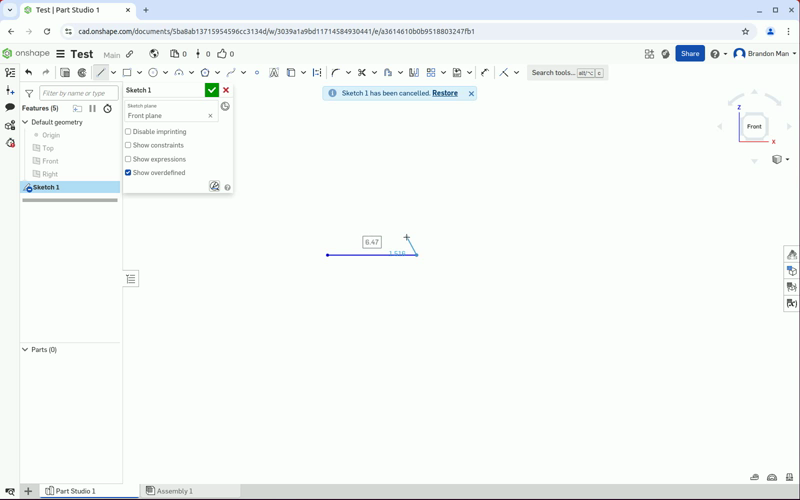
scroll(6)
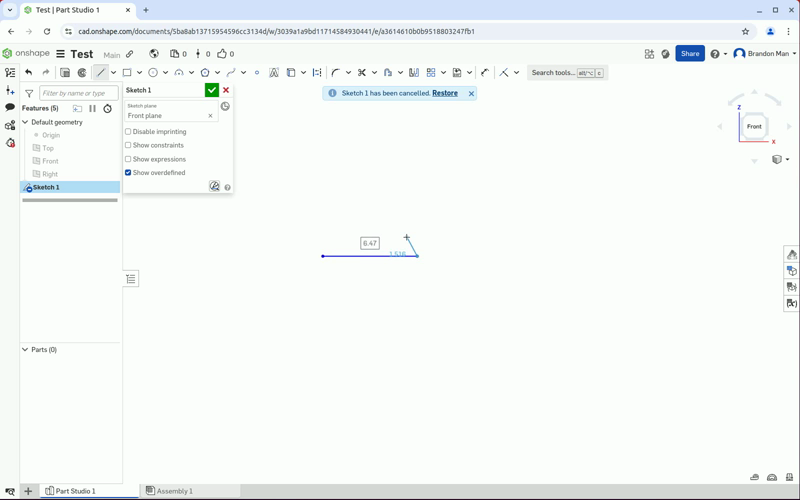
scroll(6)
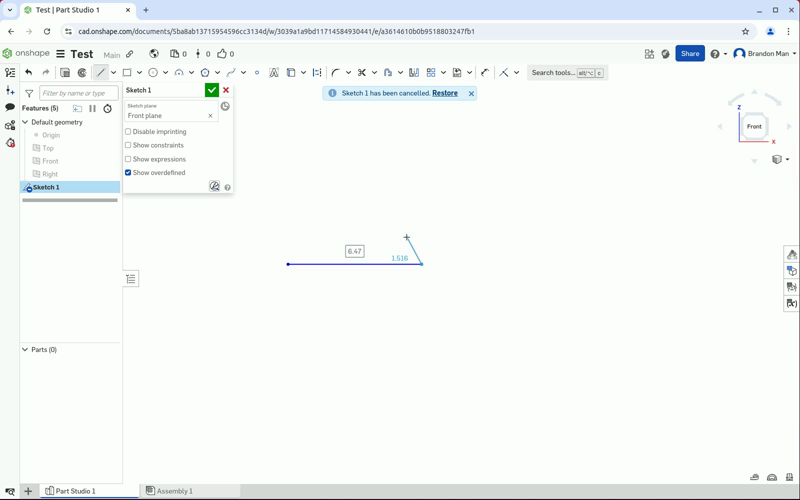
scroll(6)
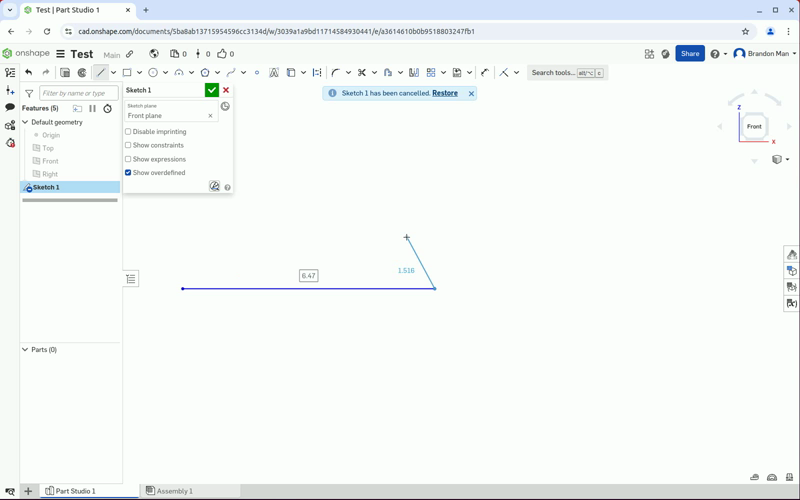
scroll(6)
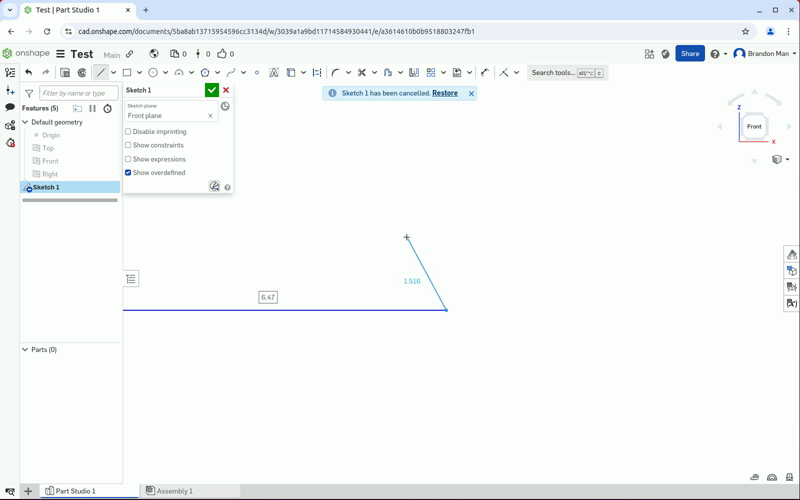
click(406, 236)
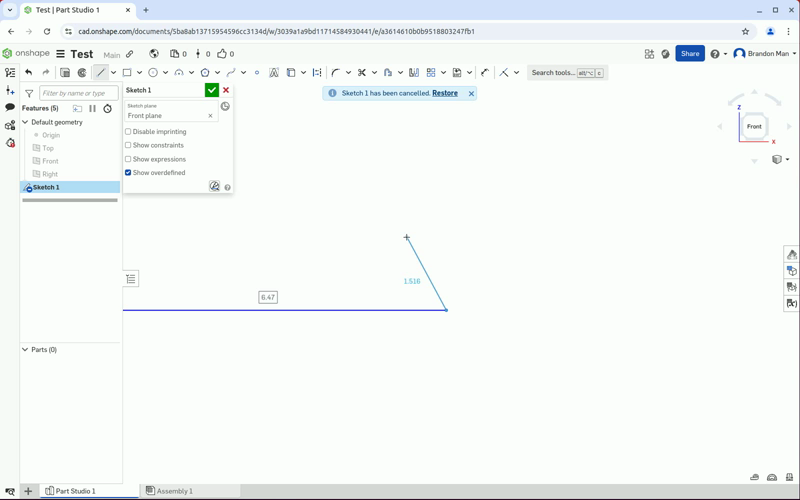
scroll(-6)
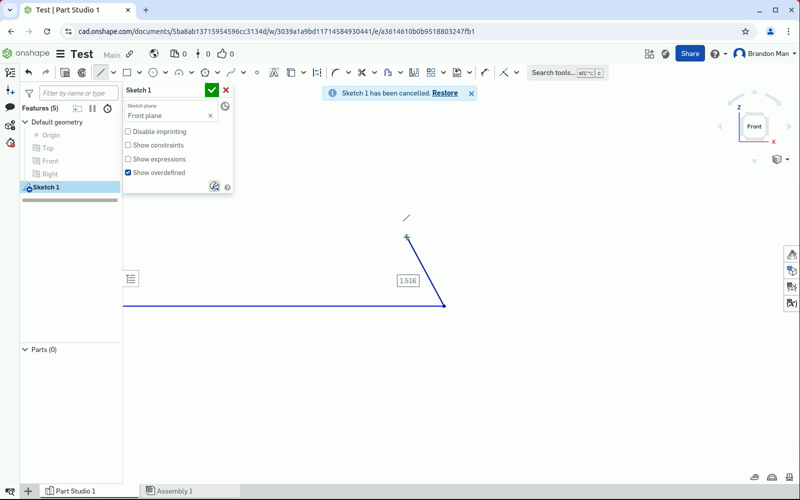
scroll(-6)
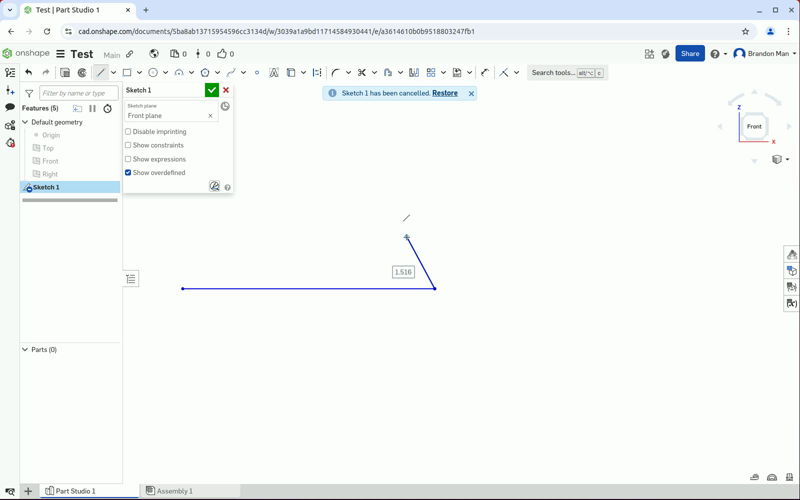
scroll(-6)
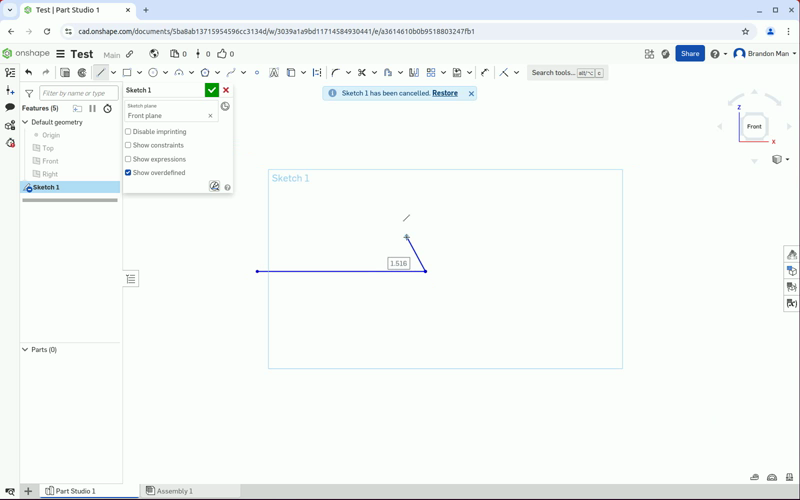
scroll(-6)
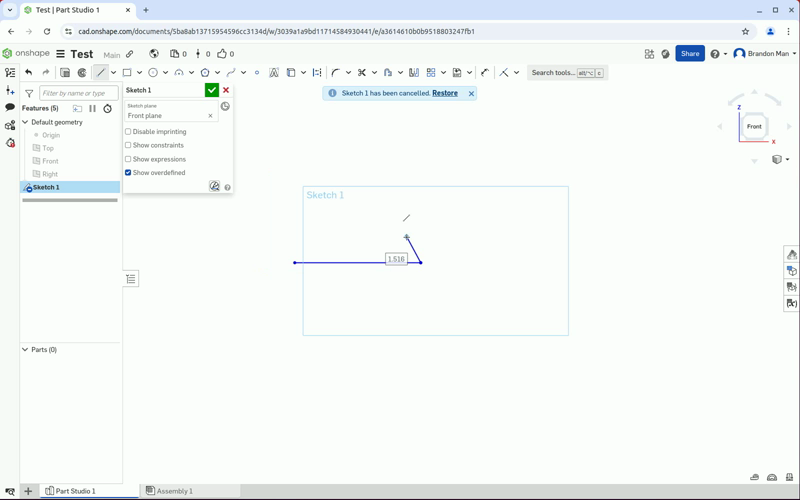
scroll(-6)
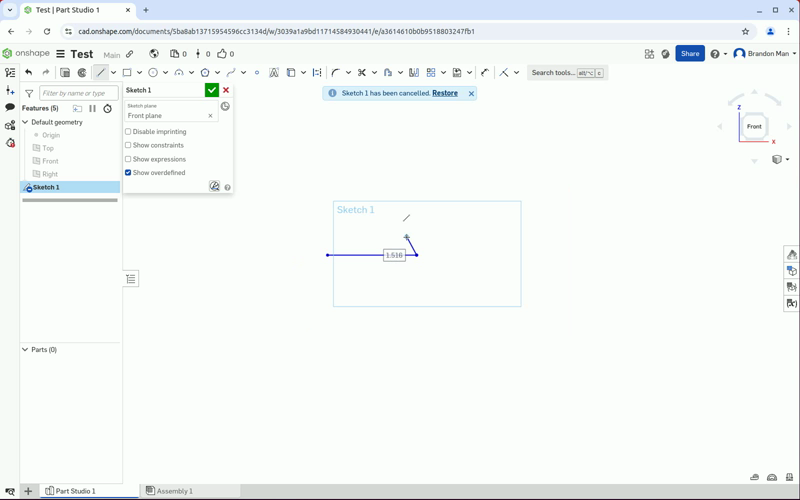
scroll(-6)
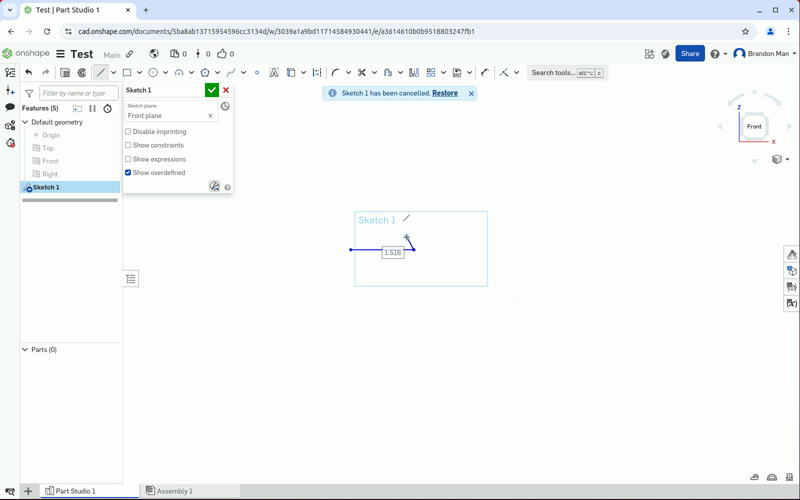
scroll(-6)
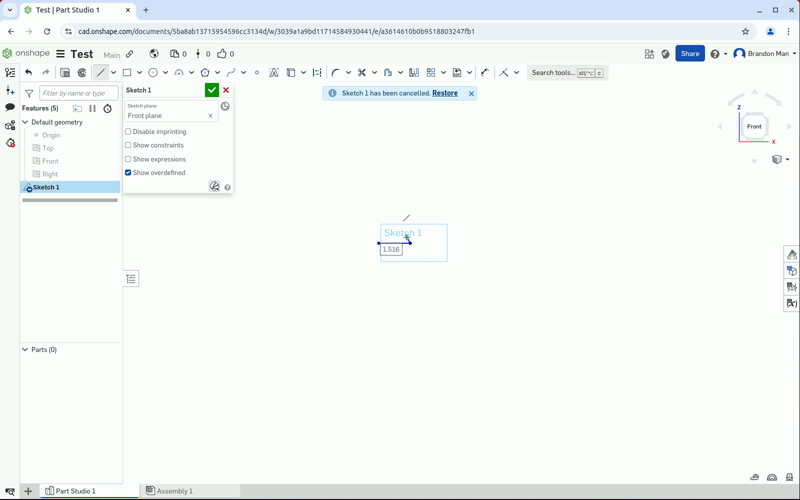
key_up(shift)
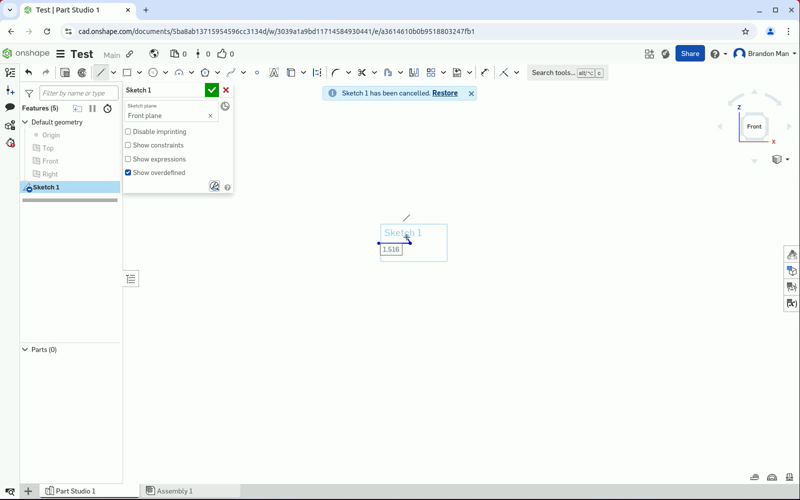
key_down(shift)
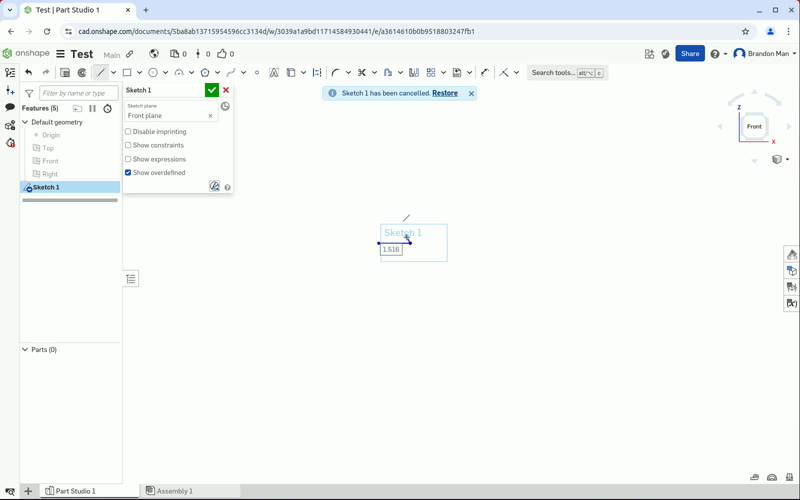
mouse_move(436, 236)
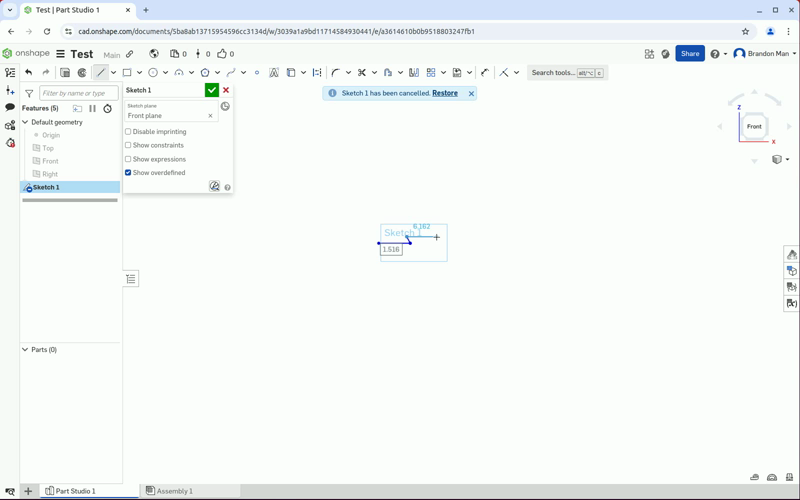
mouse_move(381, 236)
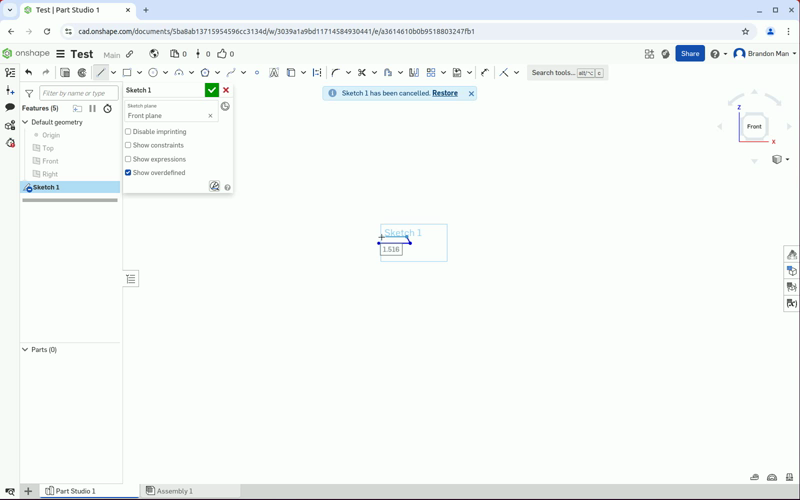
click(381, 236)
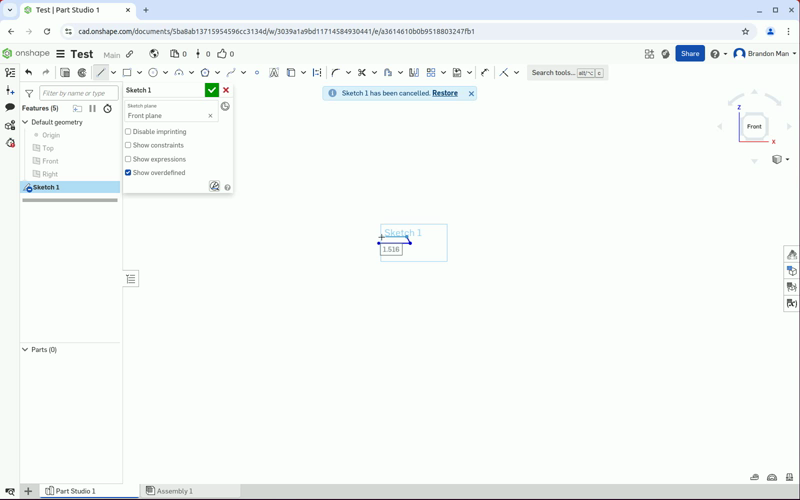
key_up(shift)
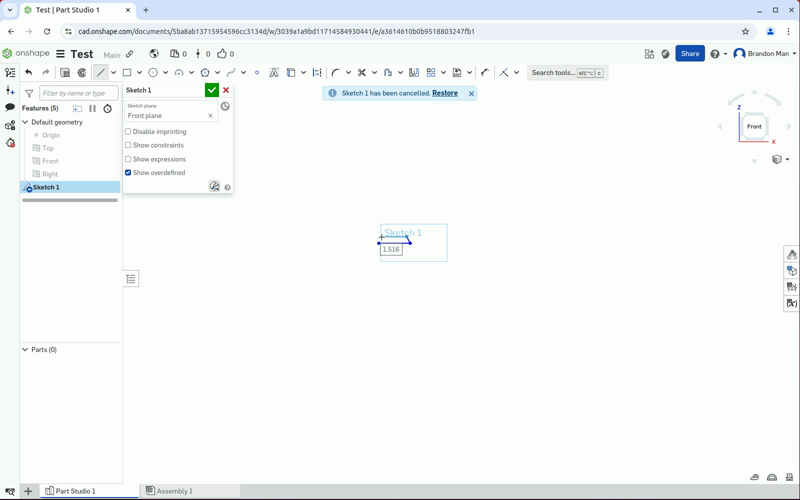
mouse_move(411, 236)
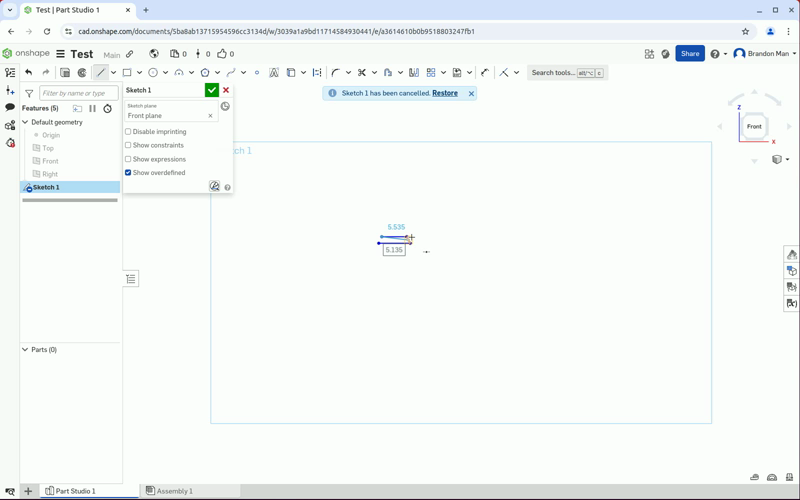
key_down(shift)
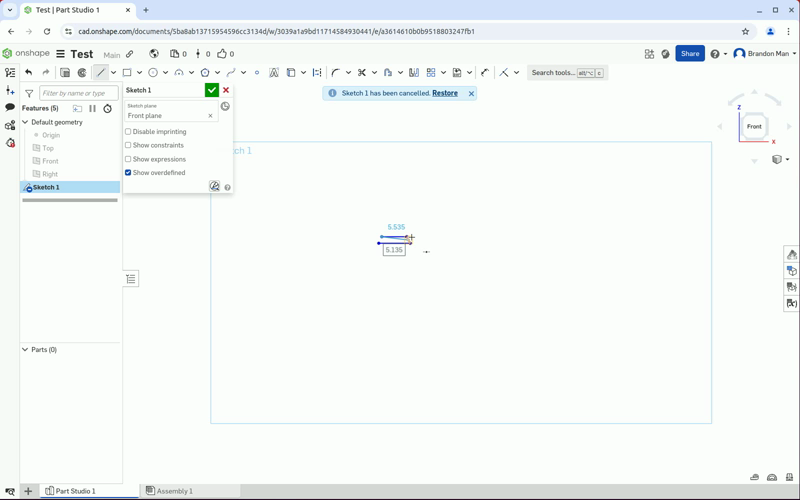
mouse_move(378, 243)
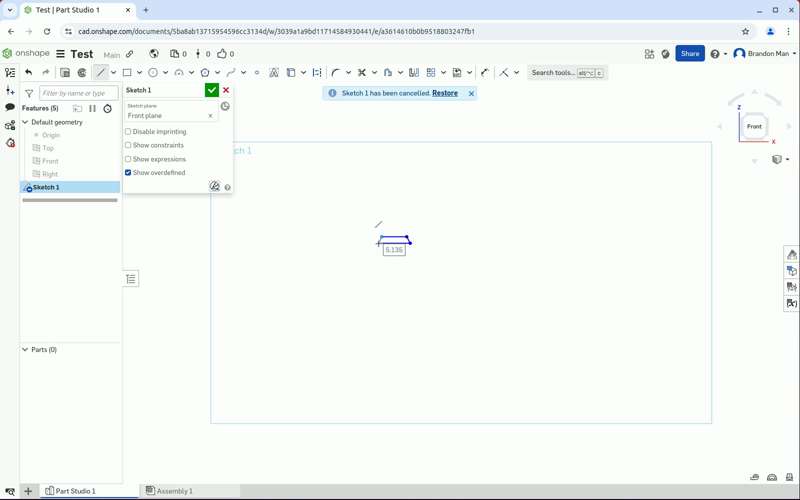
scroll(6)
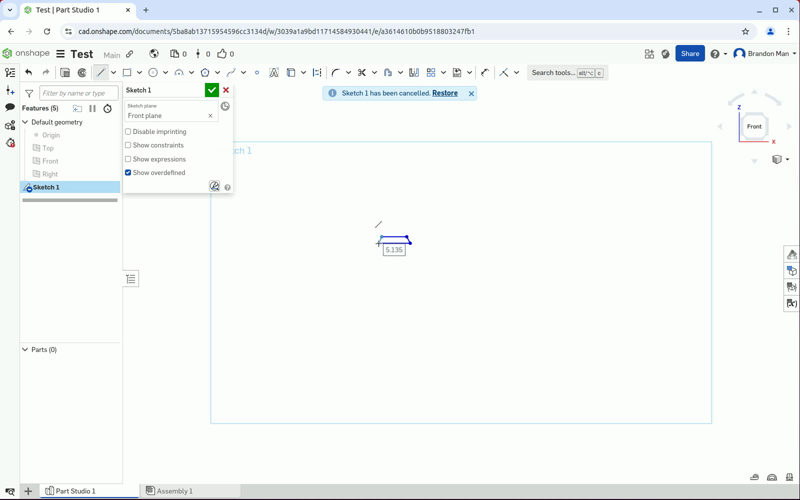
scroll(6)
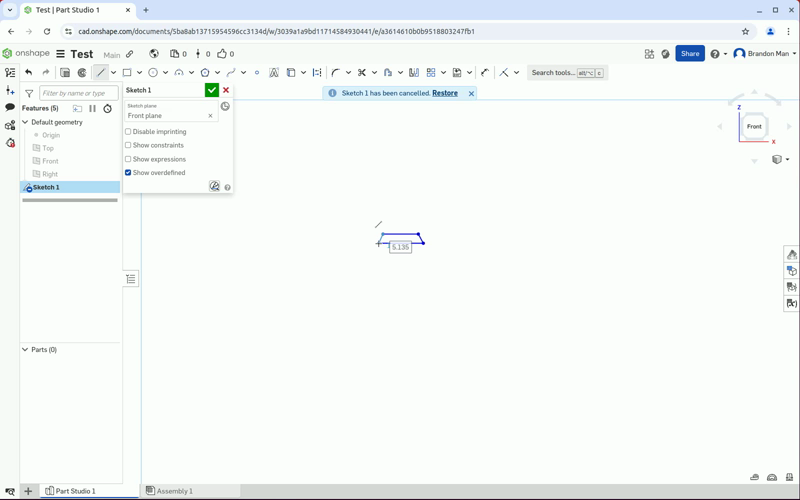
scroll(6)
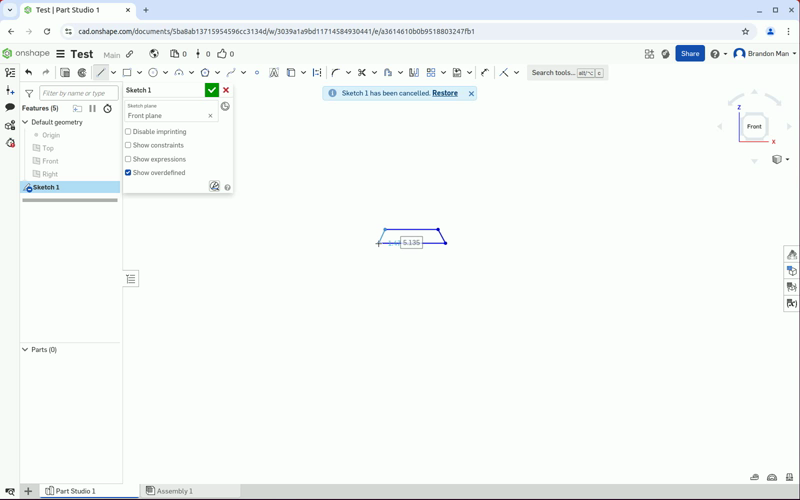
scroll(6)
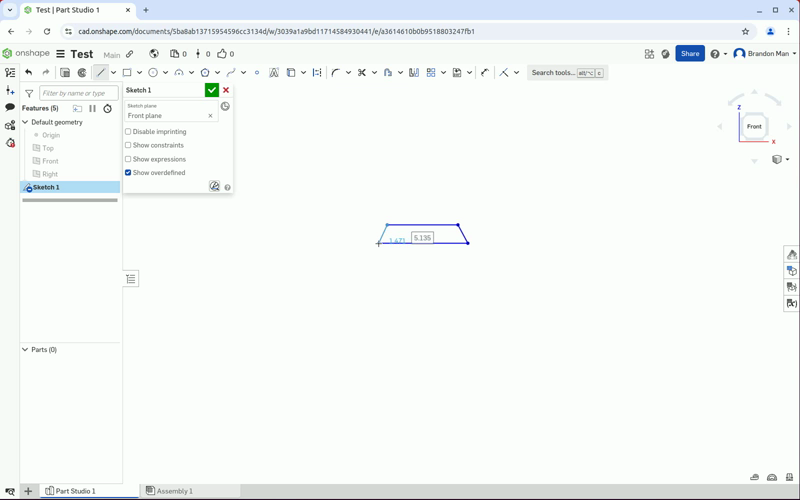
scroll(6)
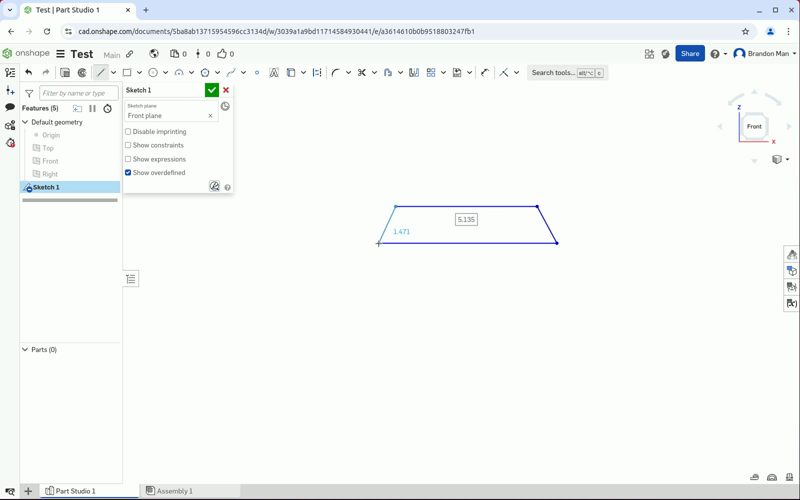
scroll(6)
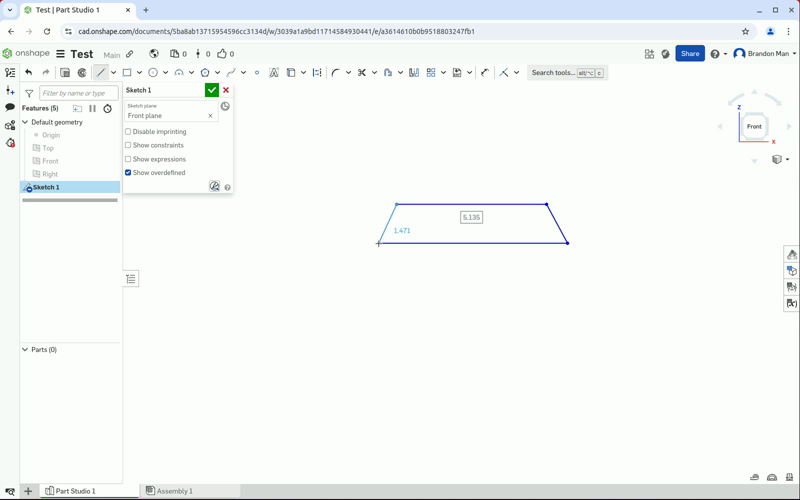
scroll(6)
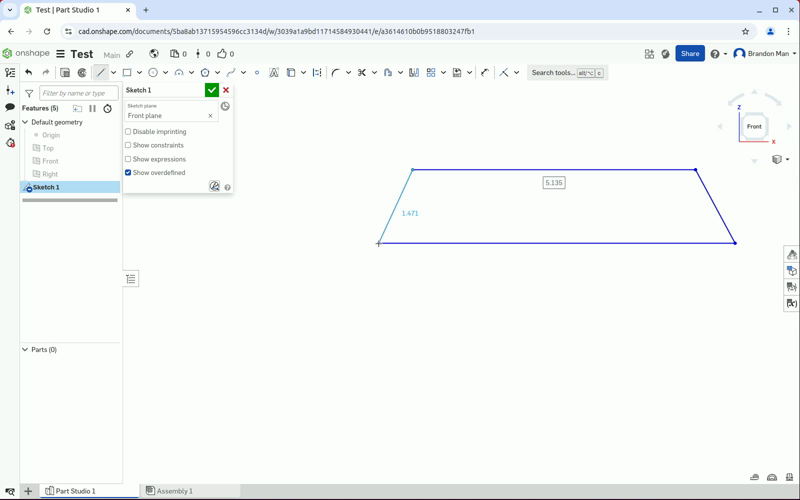
key_up(shift)
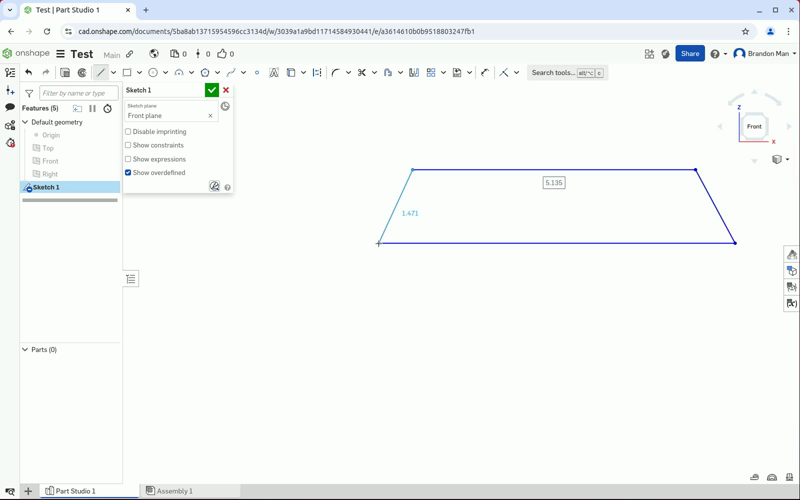
click(378, 243)
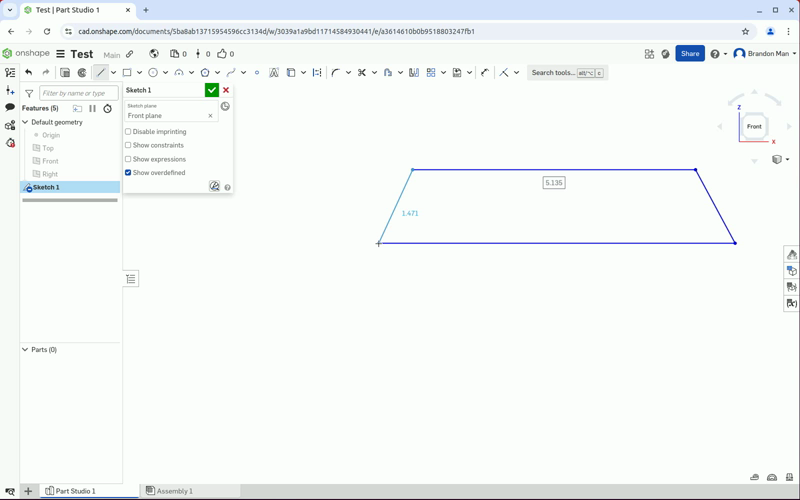
scroll(-6)
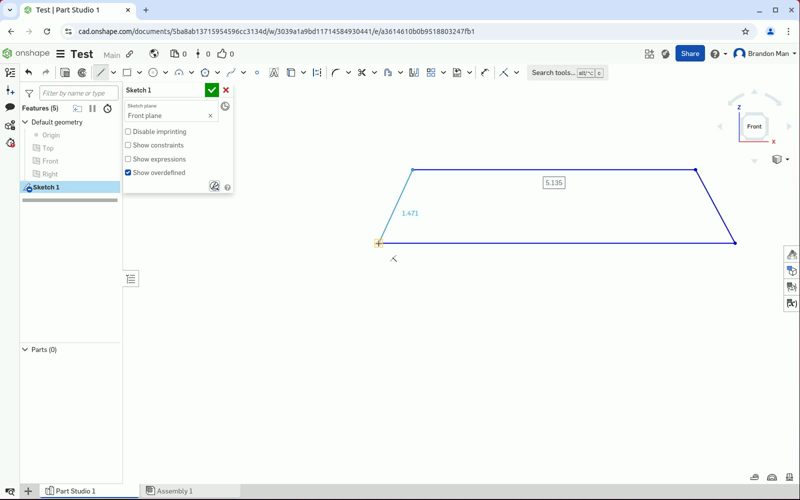
scroll(-6)
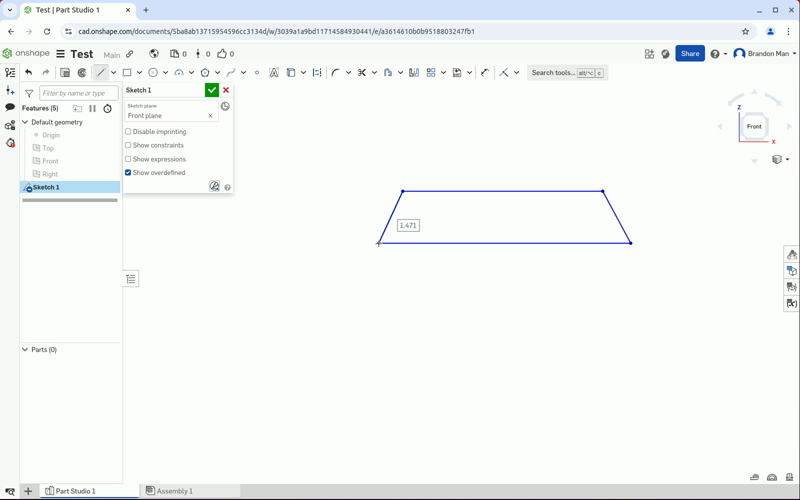
scroll(-6)
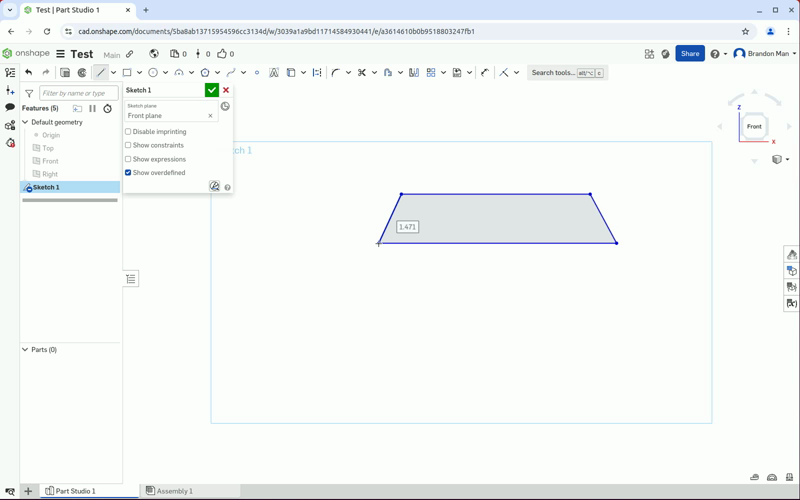
scroll(-6)
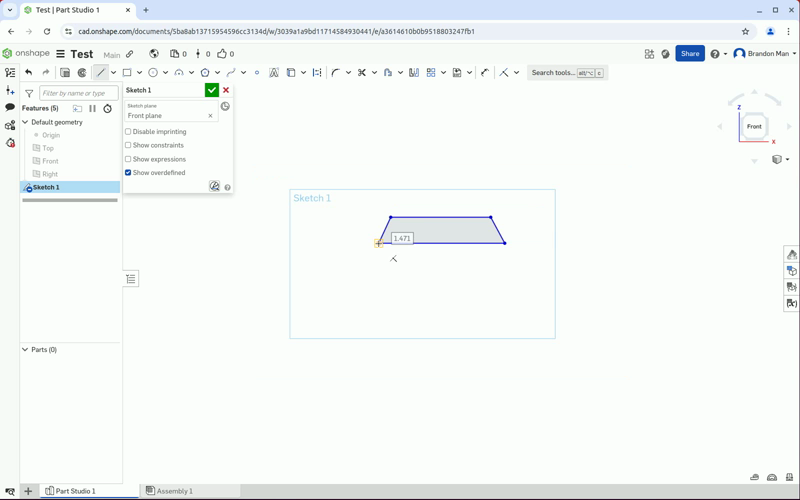
scroll(-6)
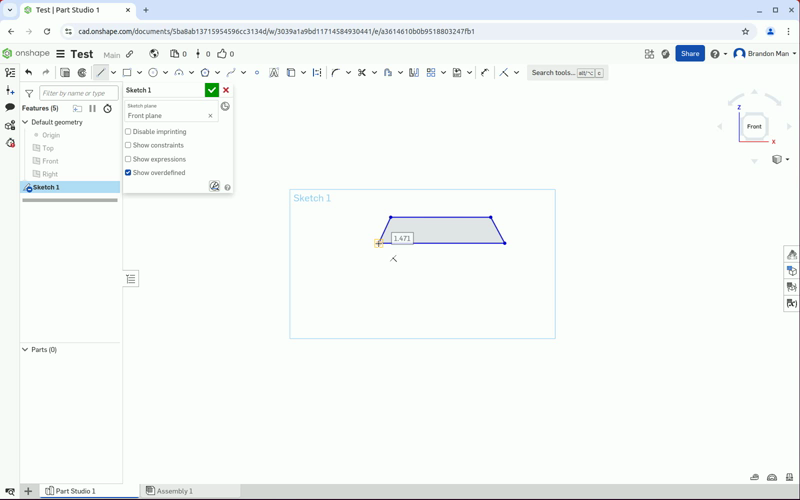
scroll(-6)
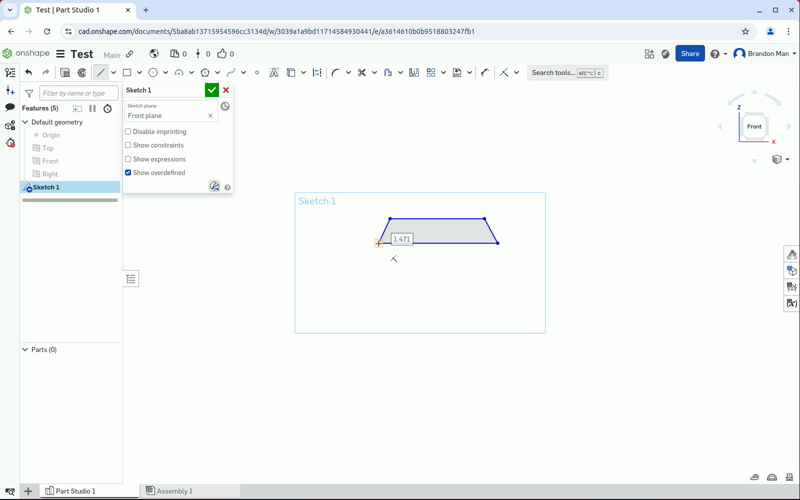
scroll(-6)
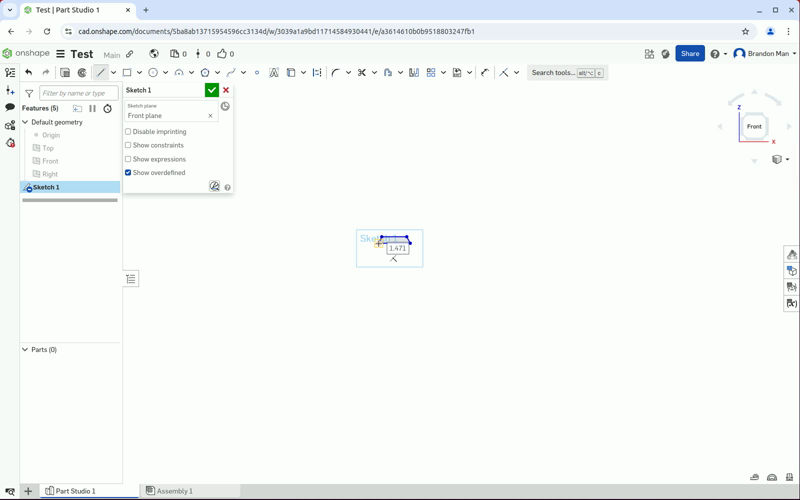
key(esc)
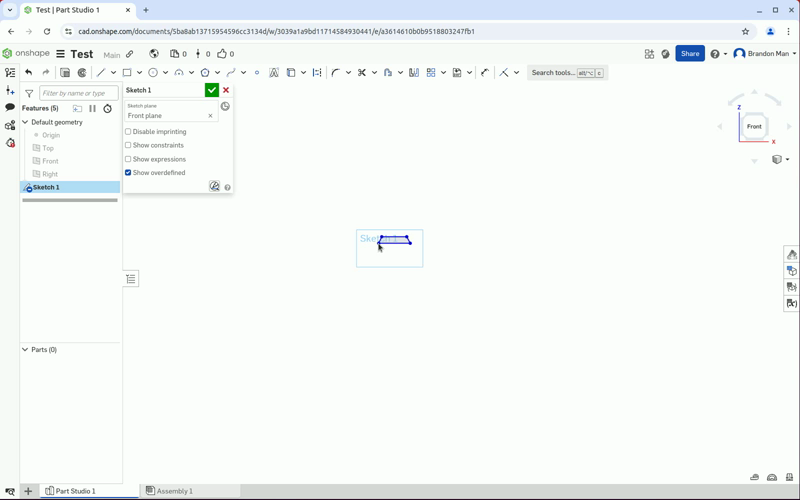
mouse_move(393, 237)
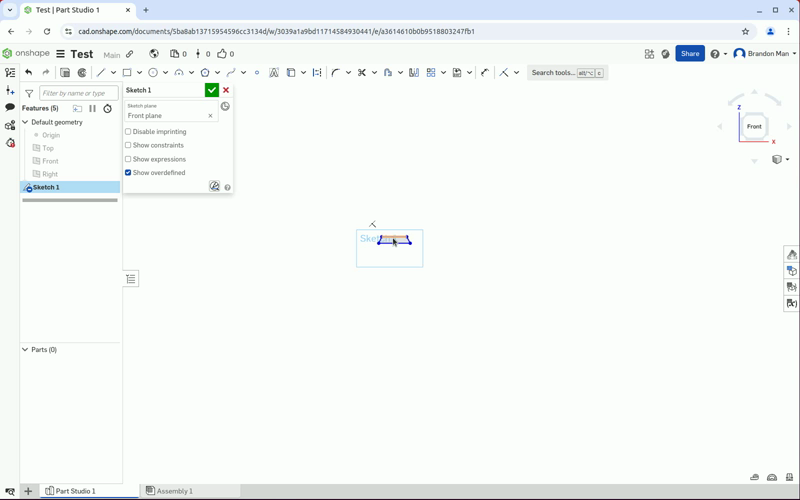
scroll(6)
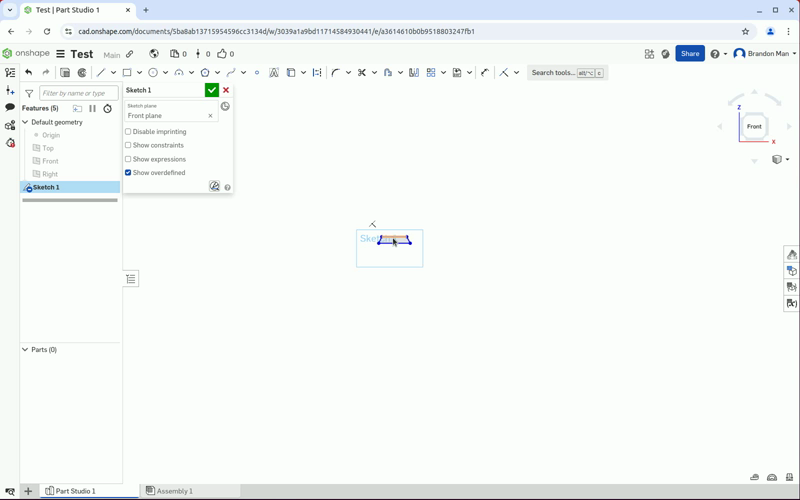
scroll(6)
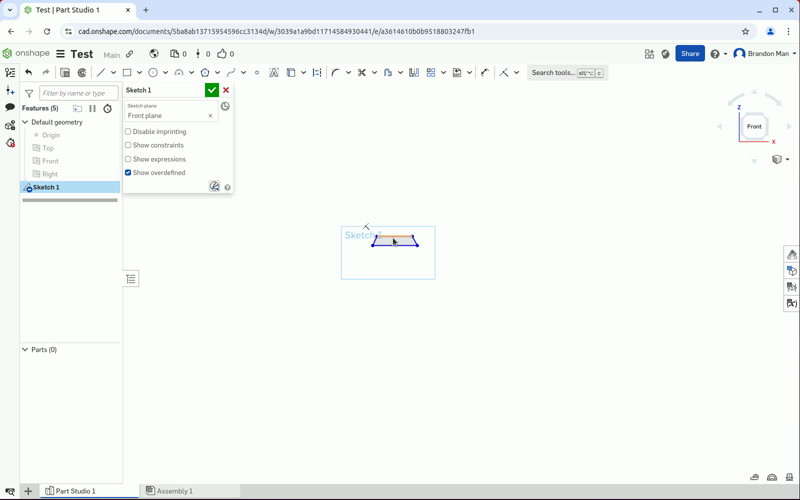
scroll(6)
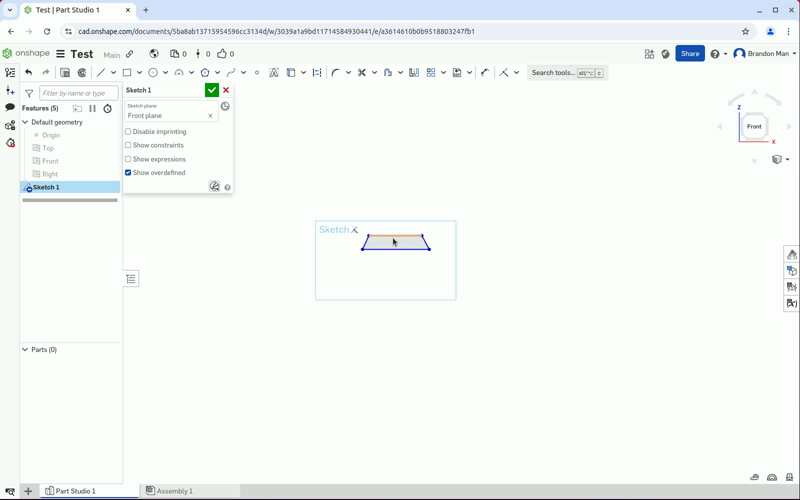
scroll(6)
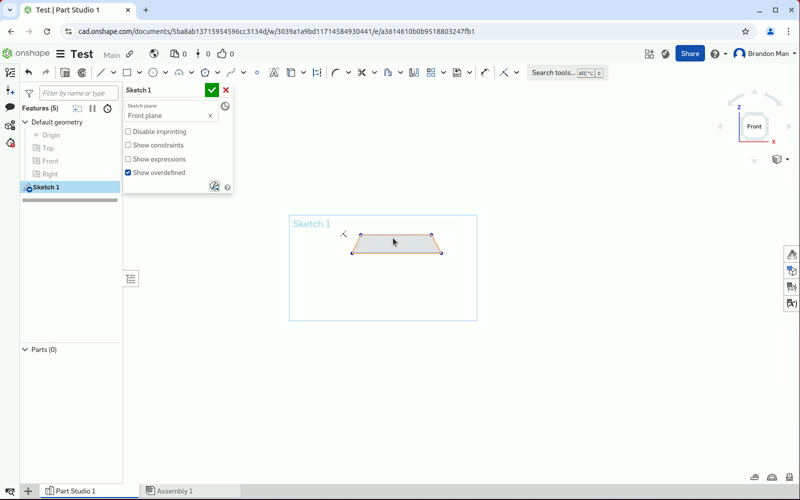
scroll(6)
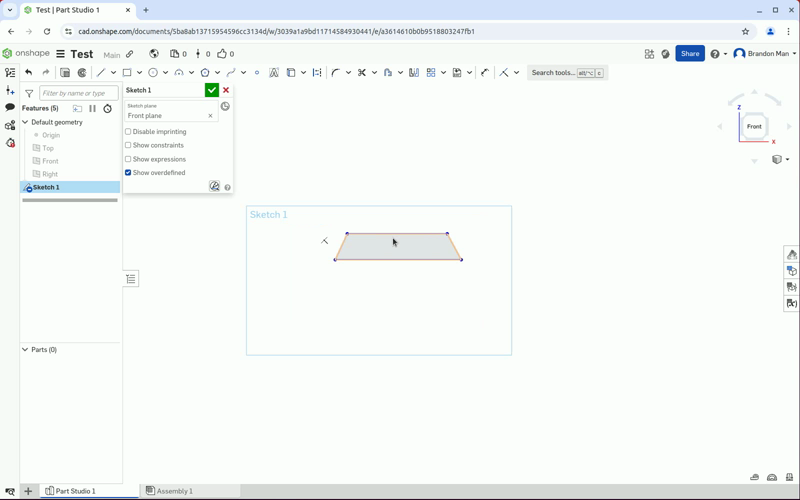
scroll(6)
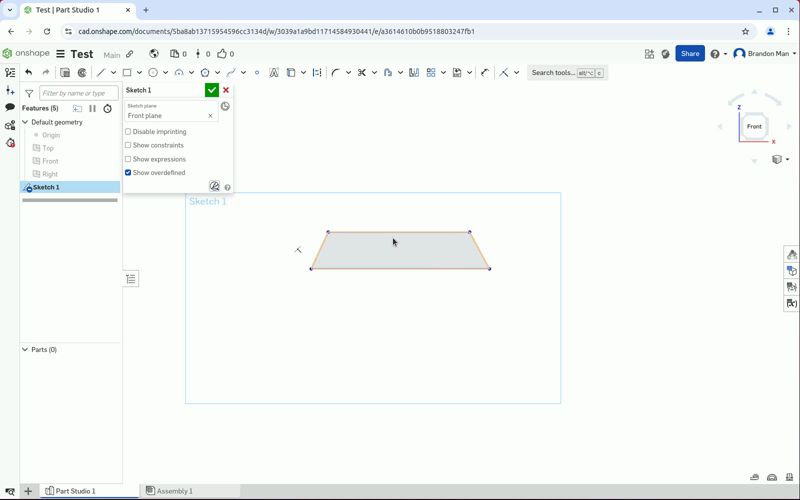
scroll(6)
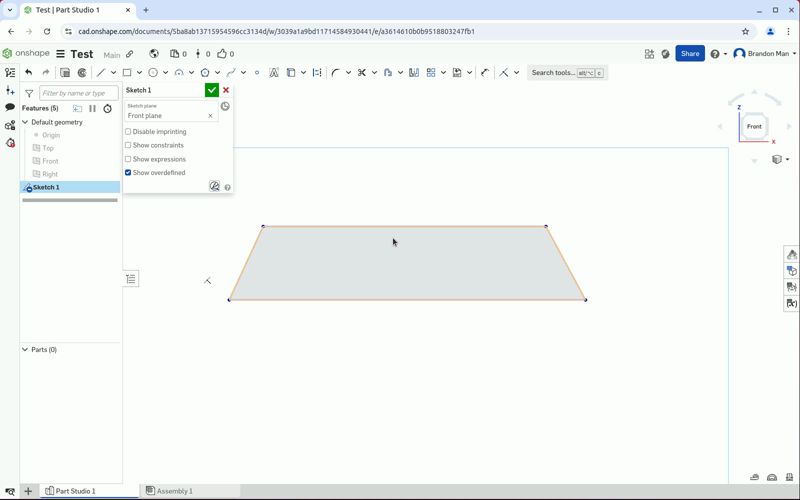
click(393, 237)
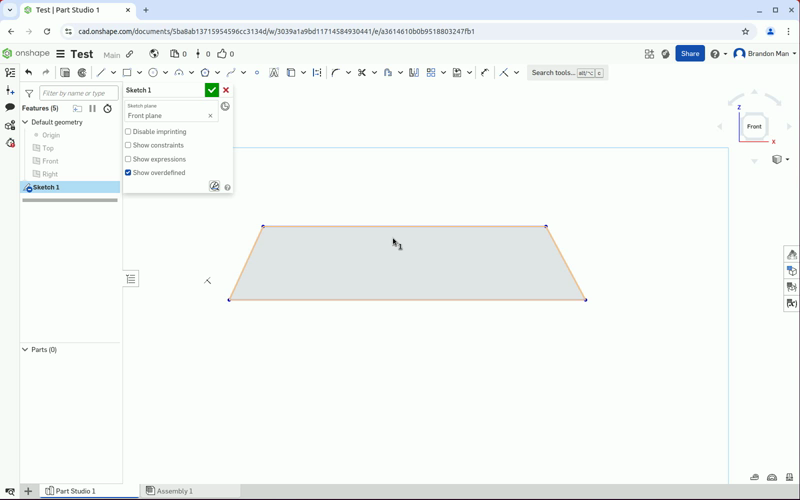
scroll(-6)
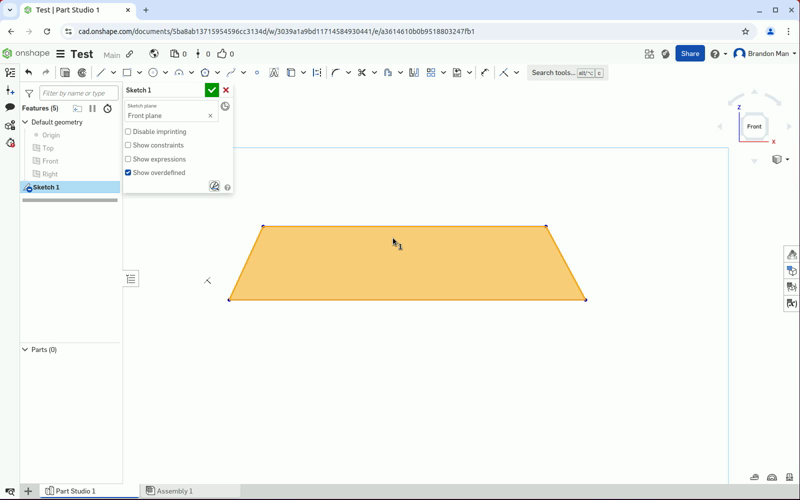
scroll(-6)
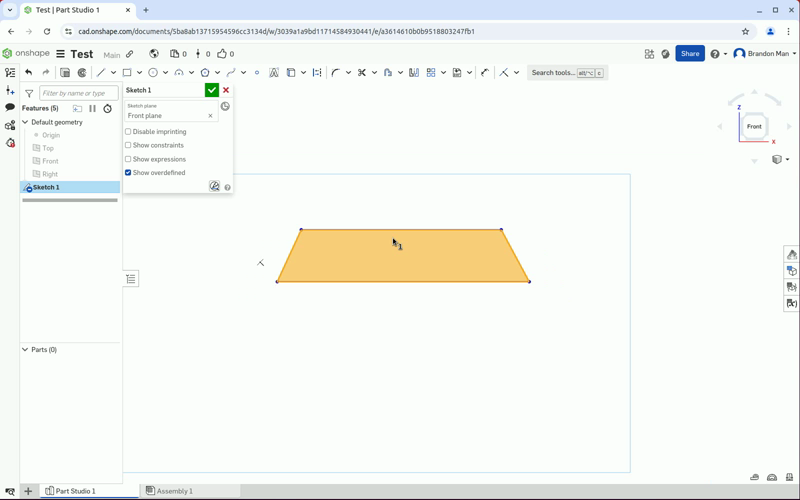
scroll(-6)
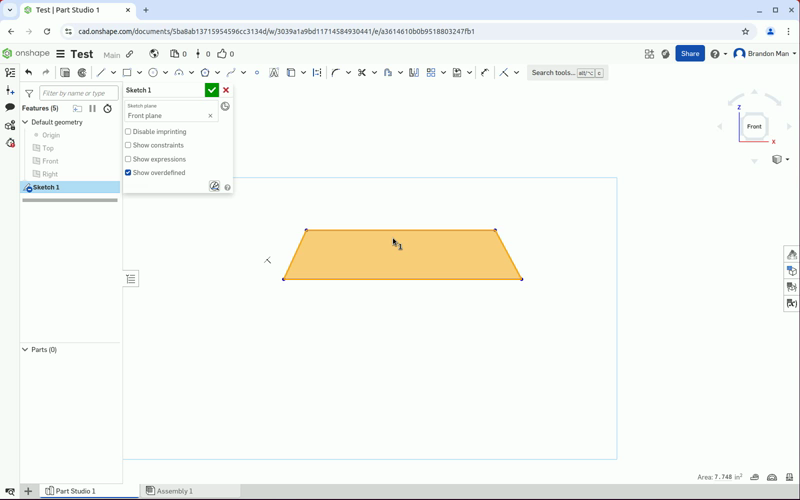
scroll(-6)
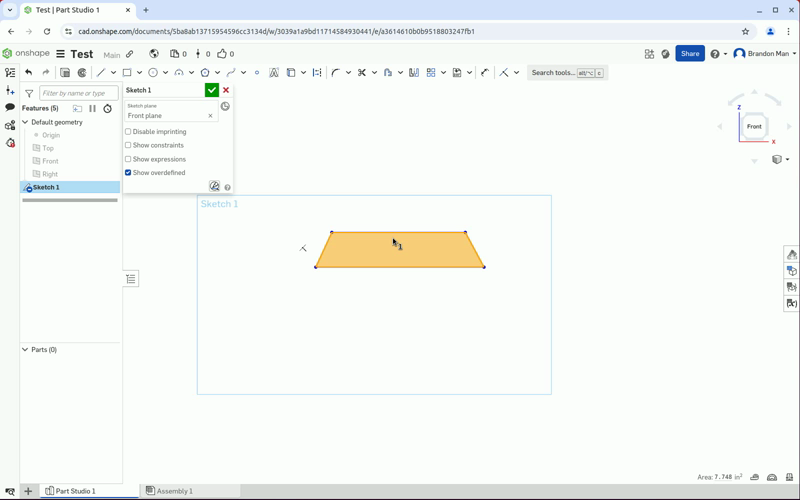
scroll(-6)
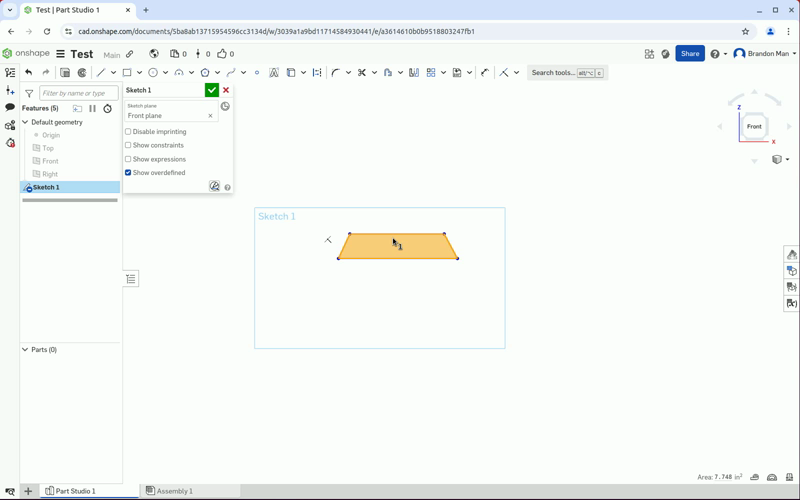
scroll(-6)
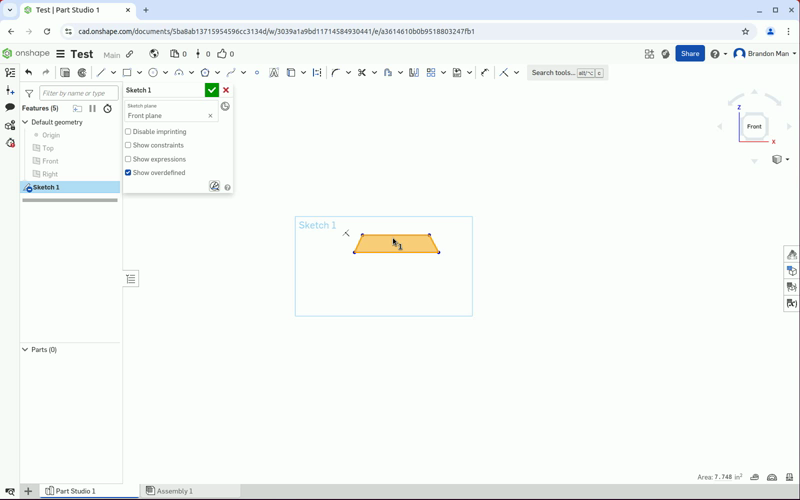
scroll(-6)
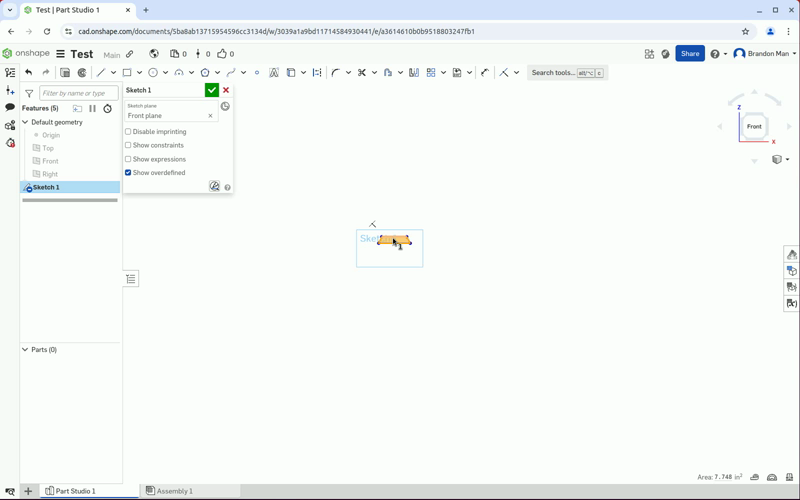
mouse_move(73, 352)
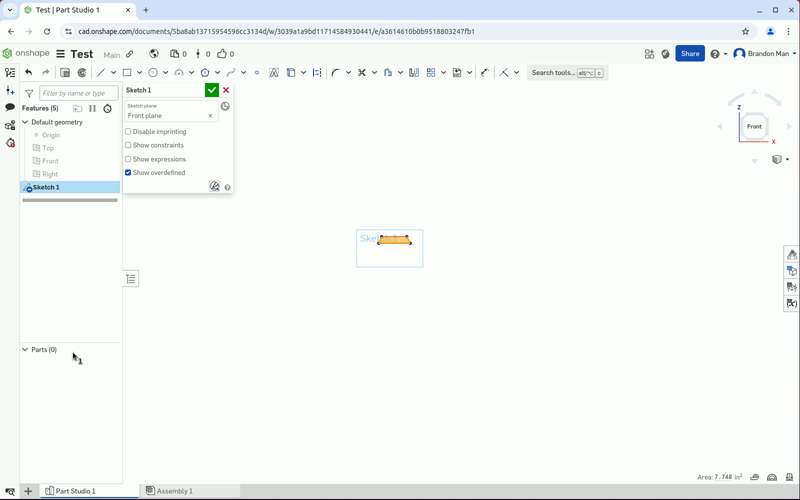
key(shift+y)
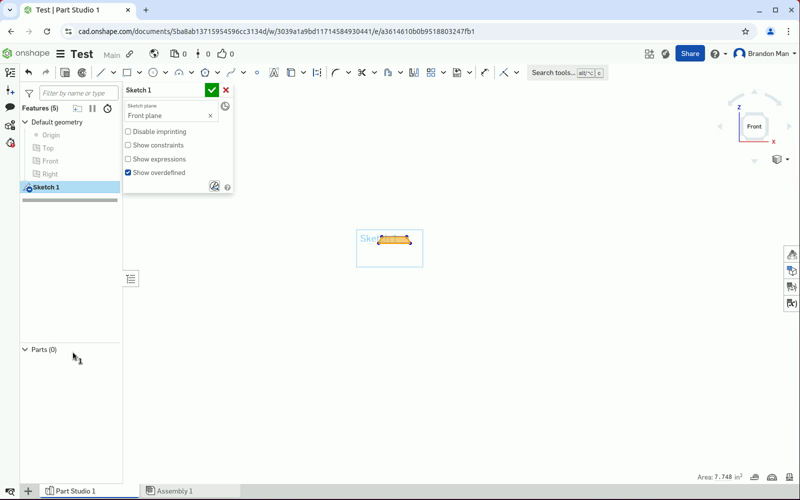
key(shift+e)
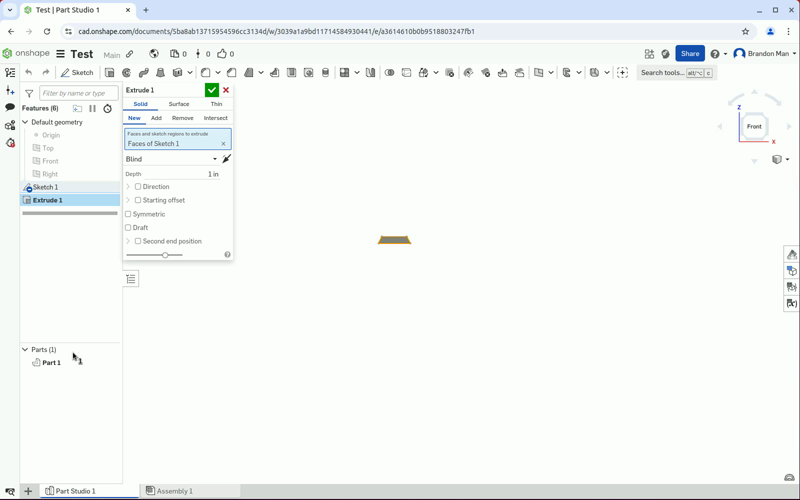
mouse_move(143, 106)
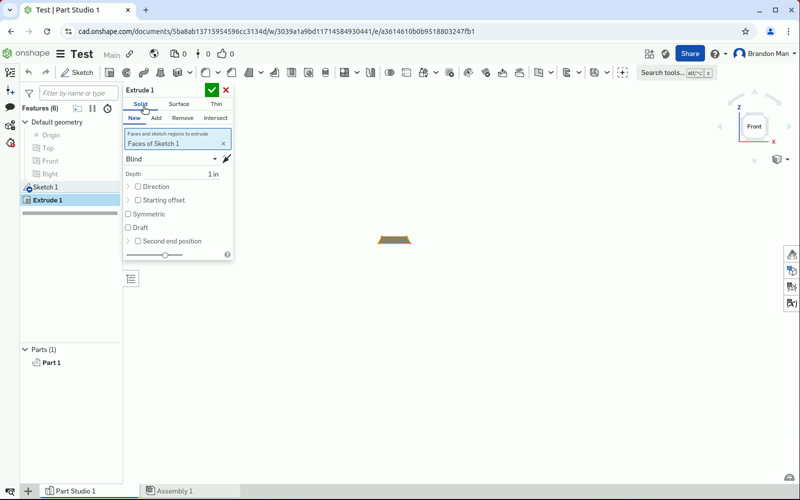
click(143, 106)
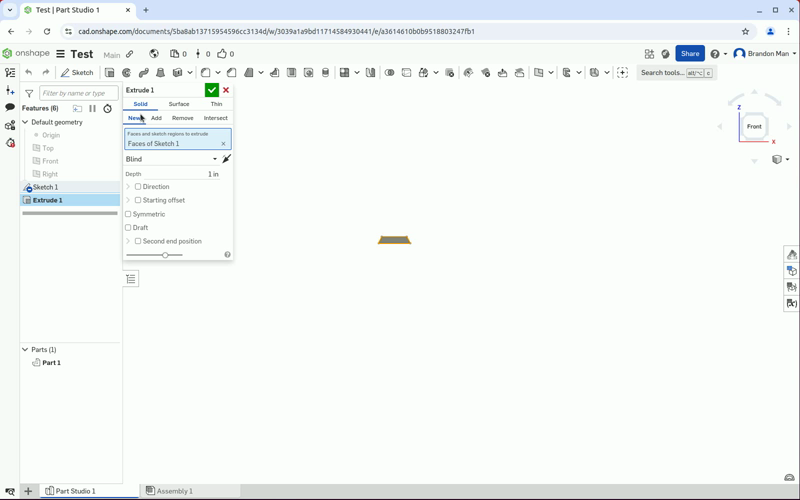
mouse_move(137, 120)
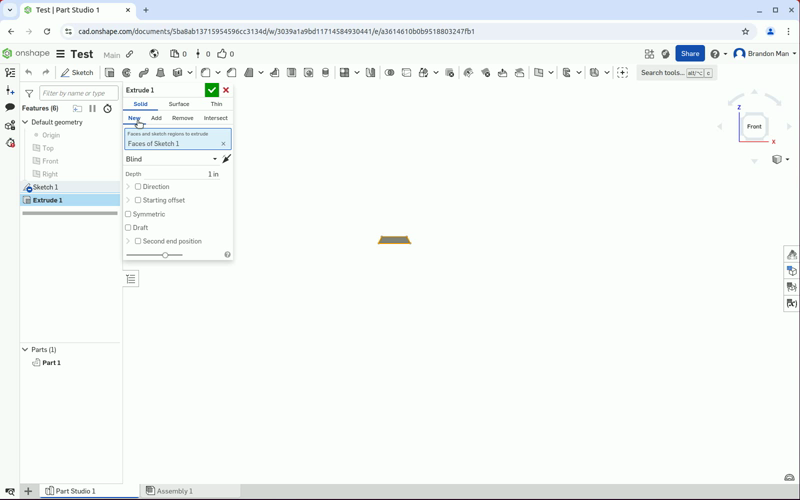
click(137, 120)
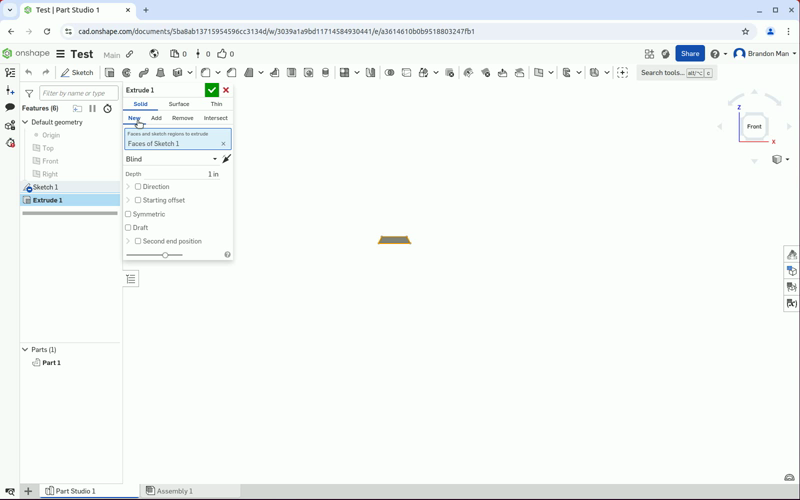
key(tab, 4)
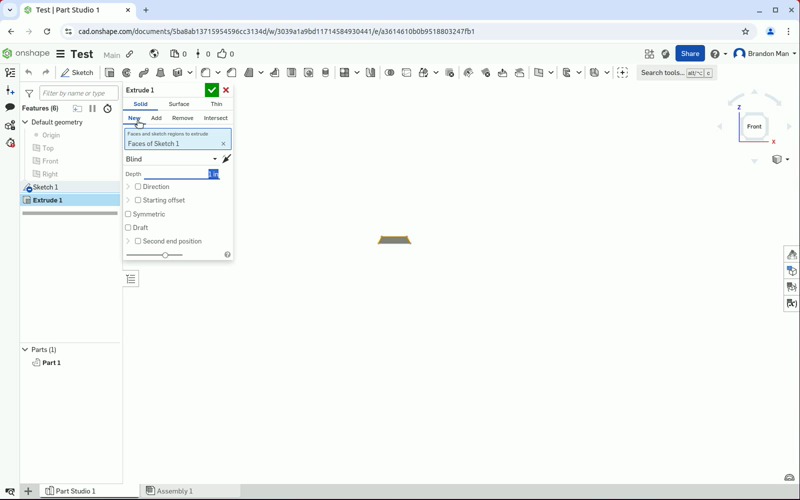
text(18.775)
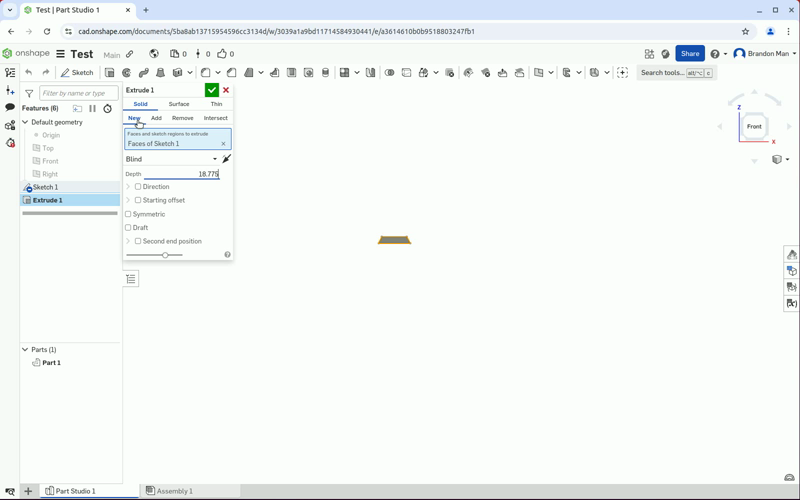
key(enter)
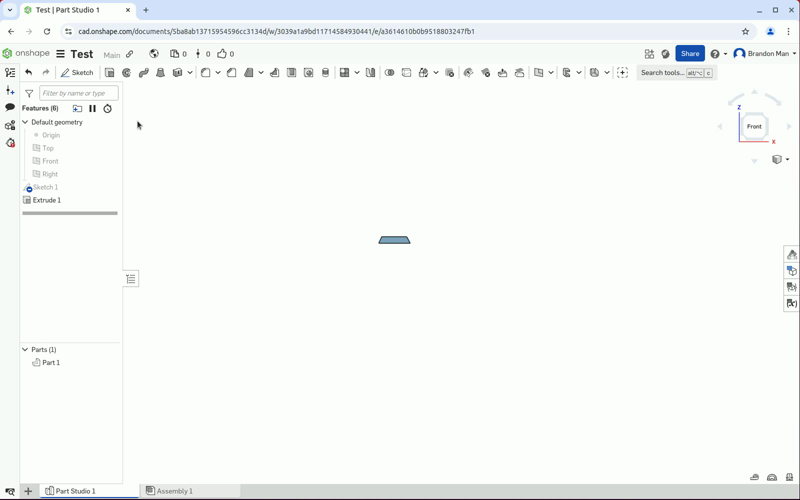
key(shift+h)
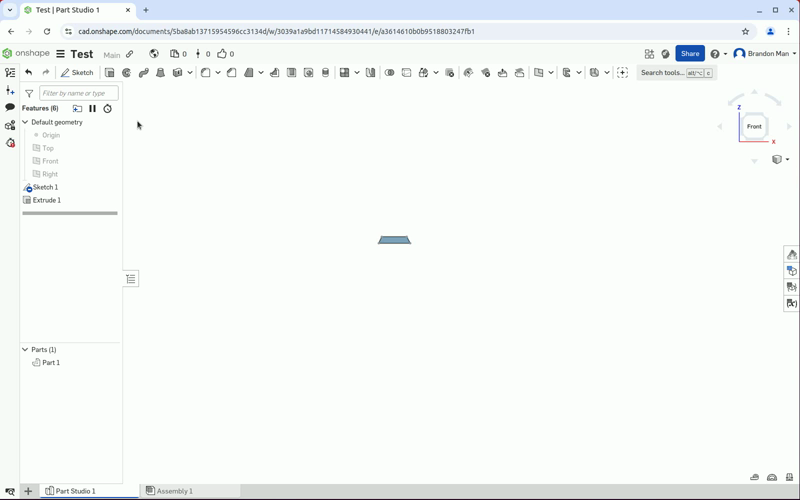
key(shift+h)
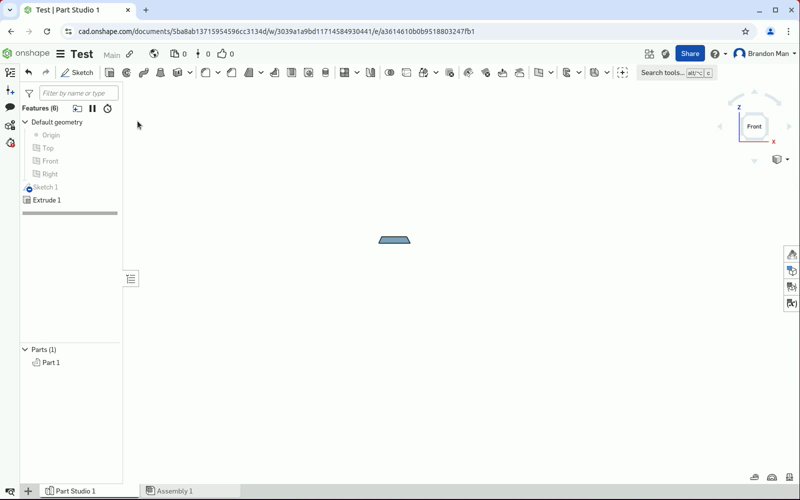
mouse_move(73, 189)
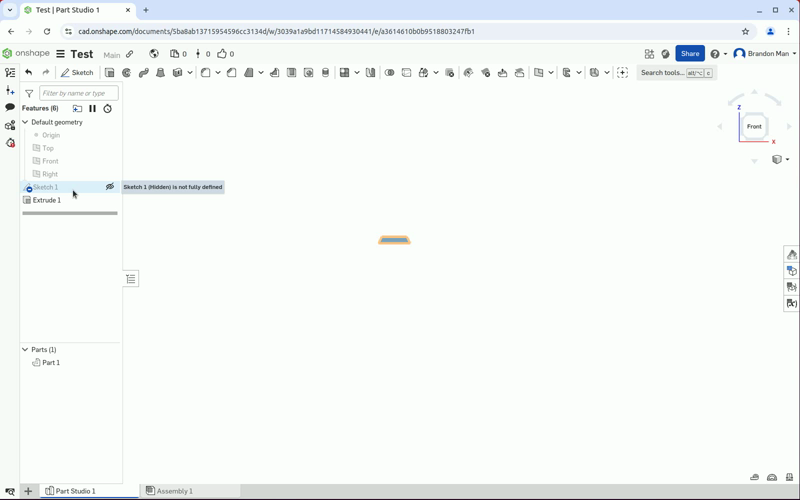
click(73, 189)
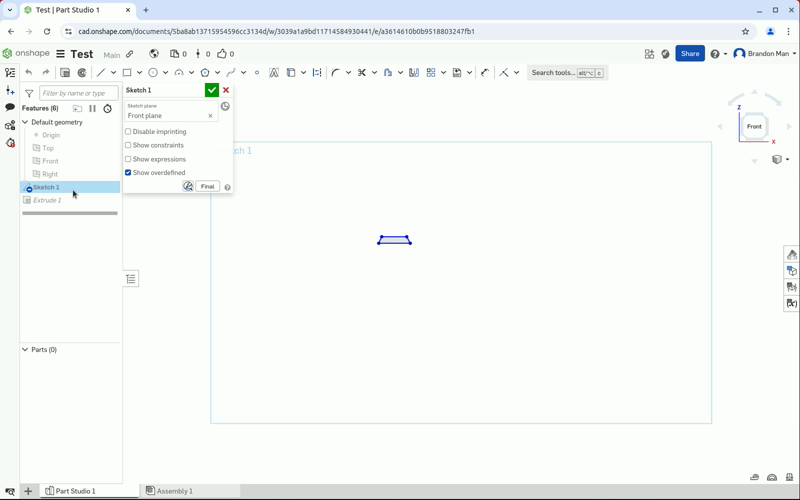
mouse_move(229, 92)
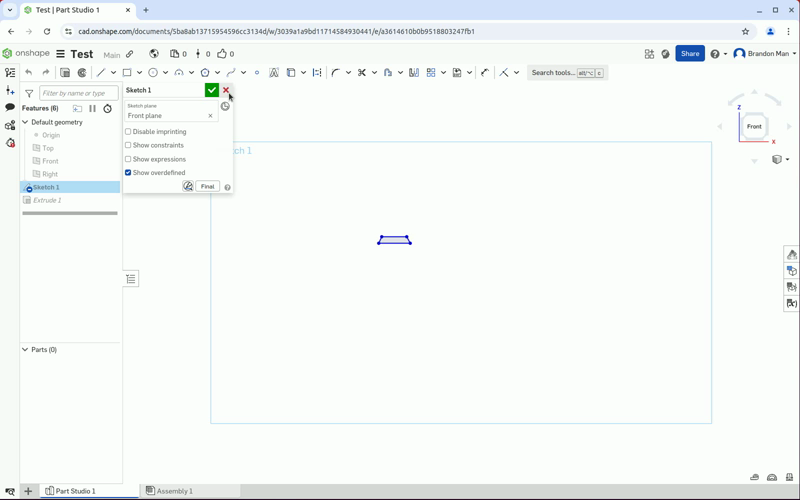
click(229, 92)
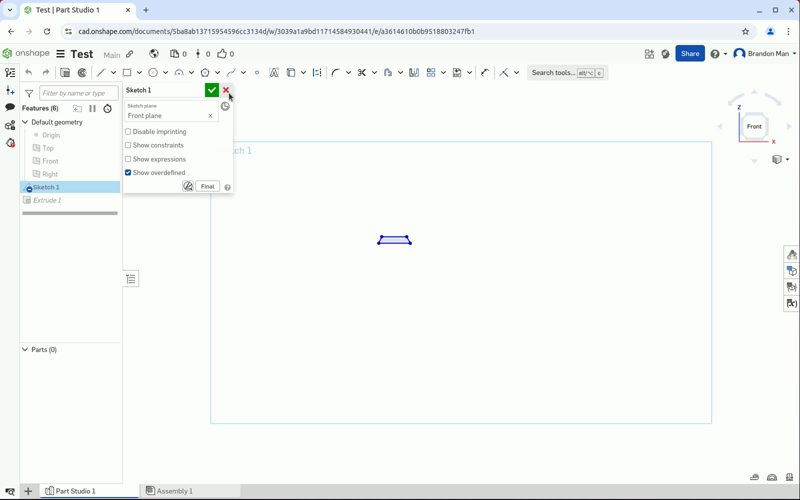
key(shift+s)
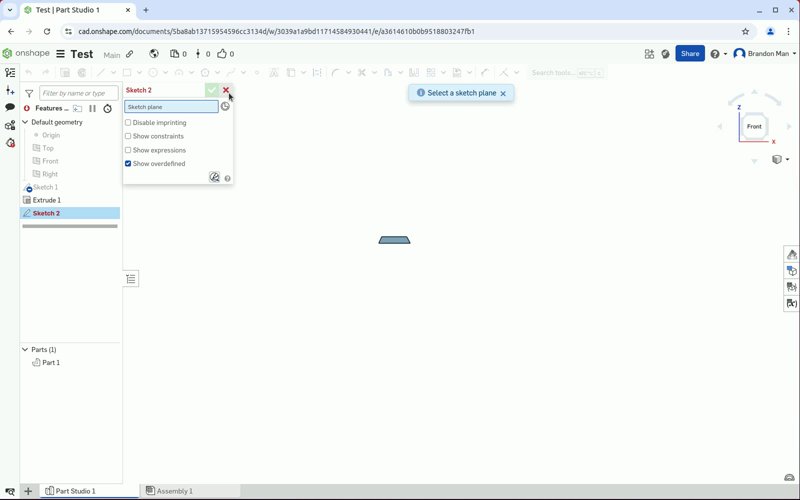
mouse_move(73, 163)
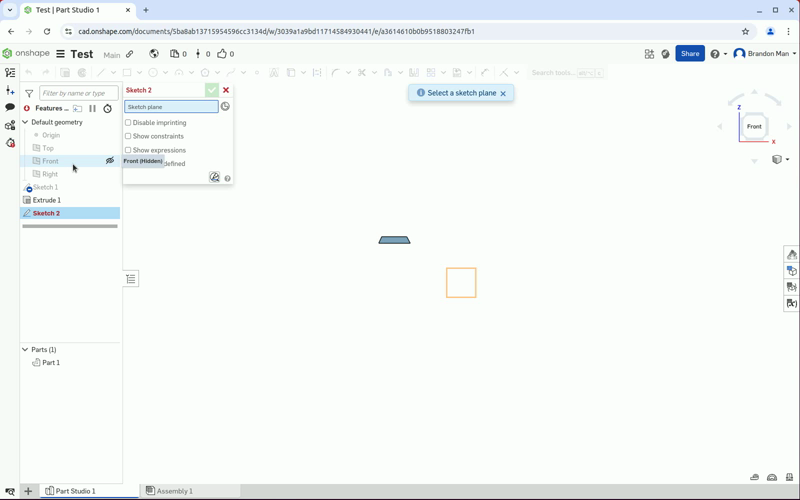
click(73, 163)
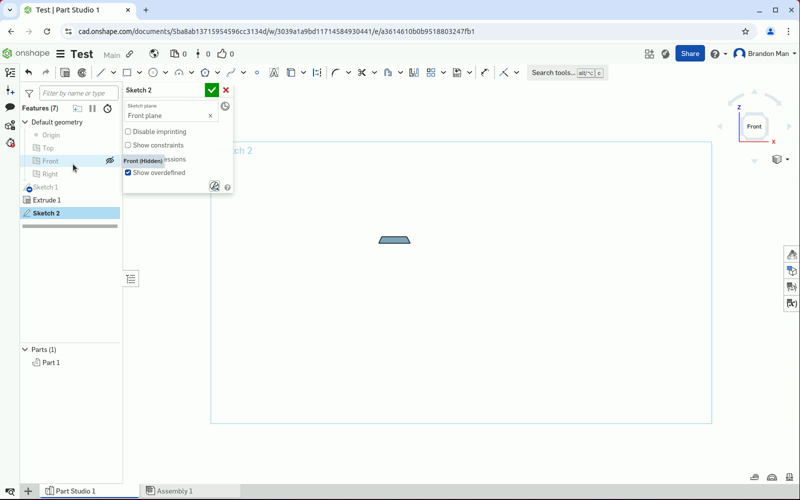
mouse_move(73, 352)
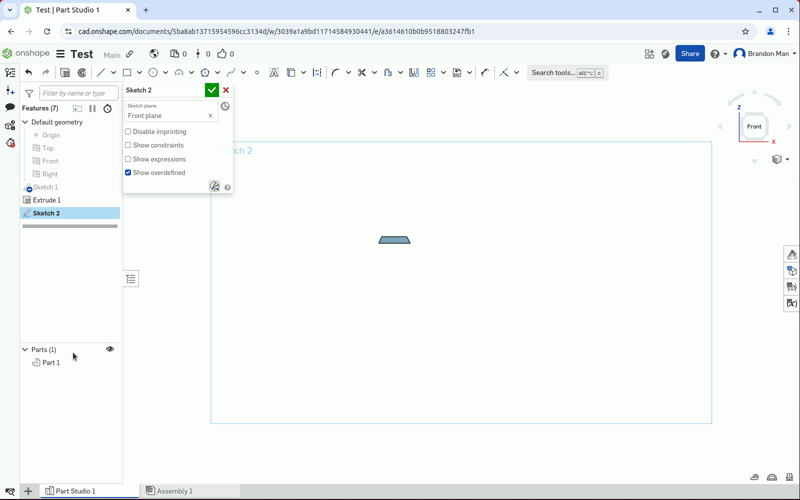
key(y)
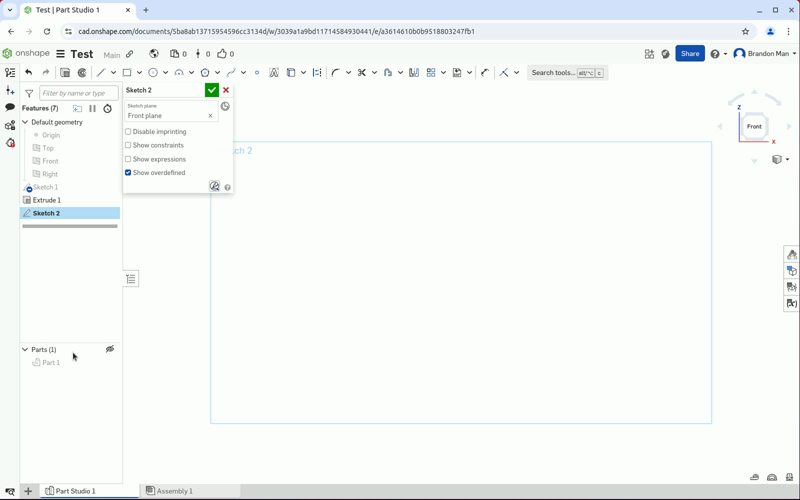
key(l)
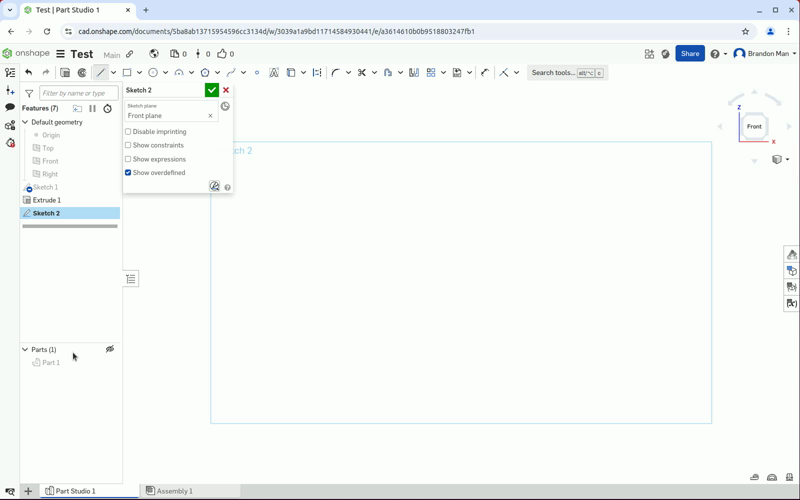
key_down(shift)
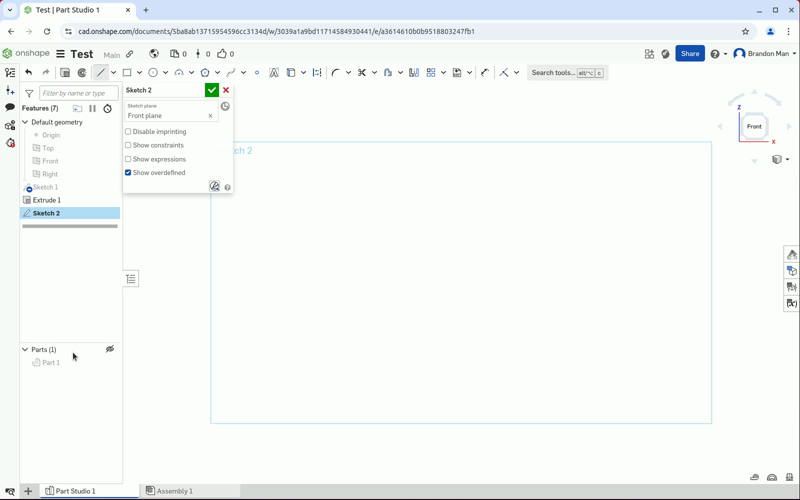
mouse_move(348, 282)
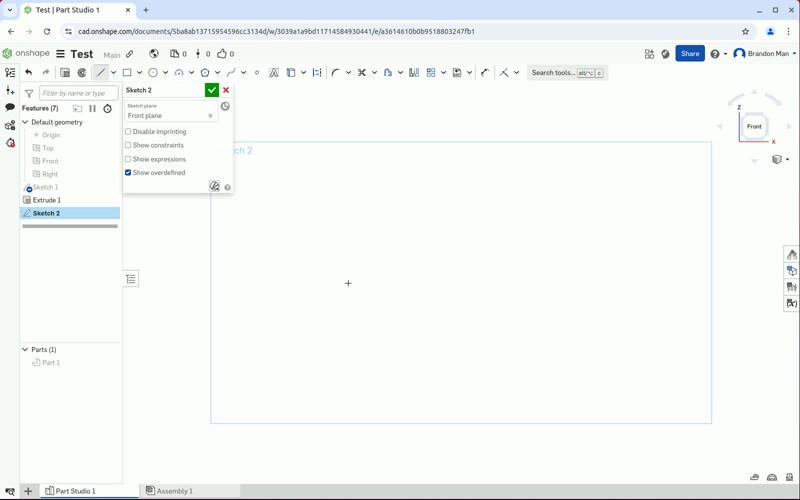
click(348, 282)
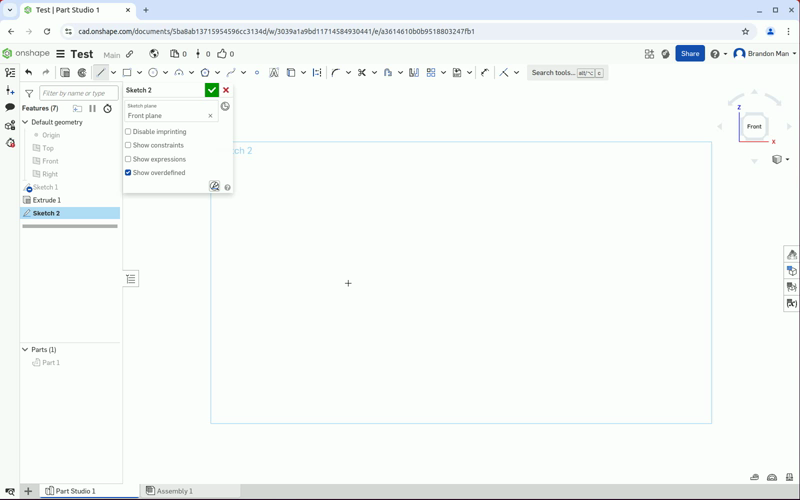
key_up(shift)
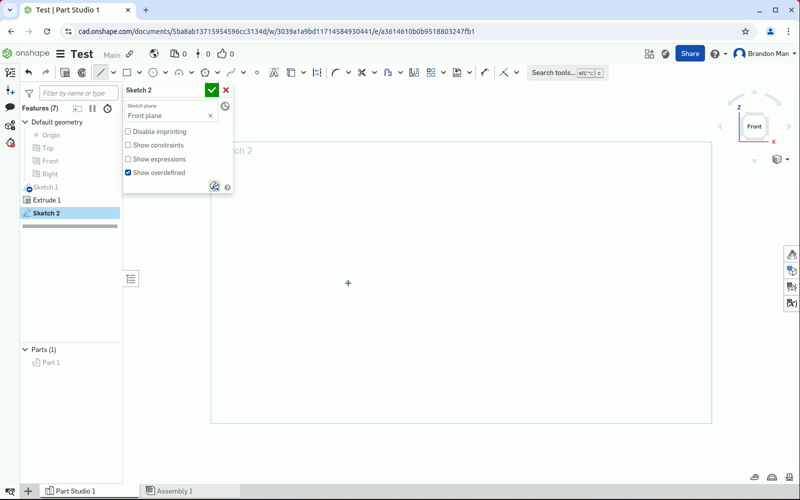
key_down(shift)
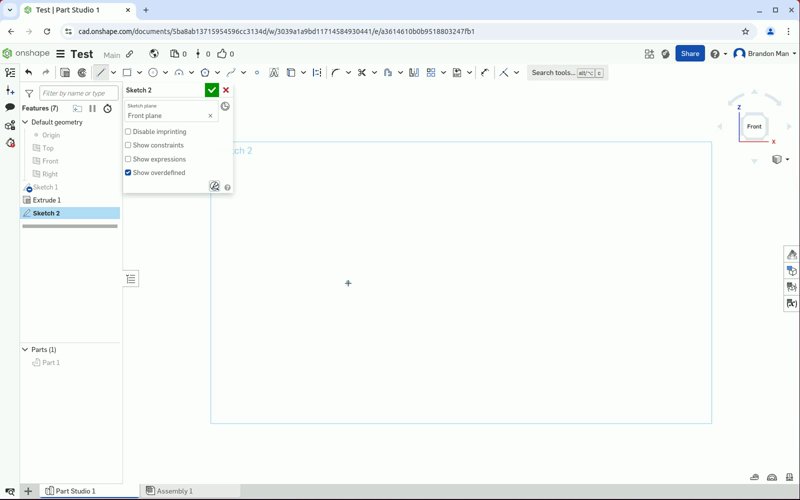
mouse_move(378, 282)
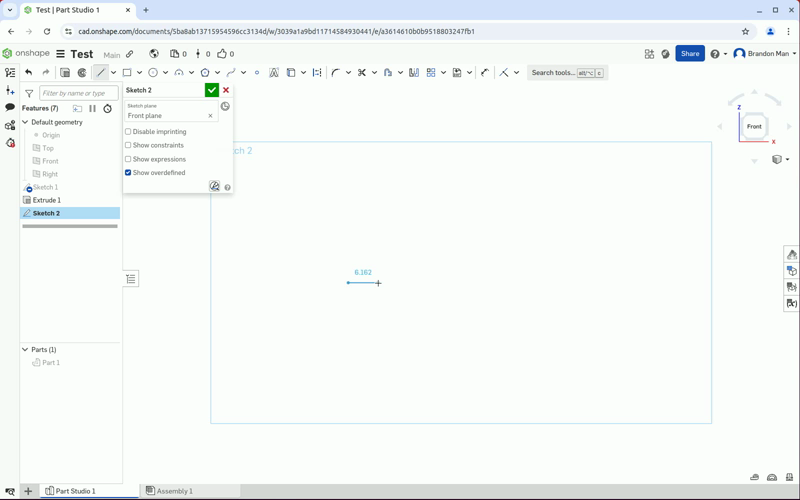
mouse_move(364, 282)
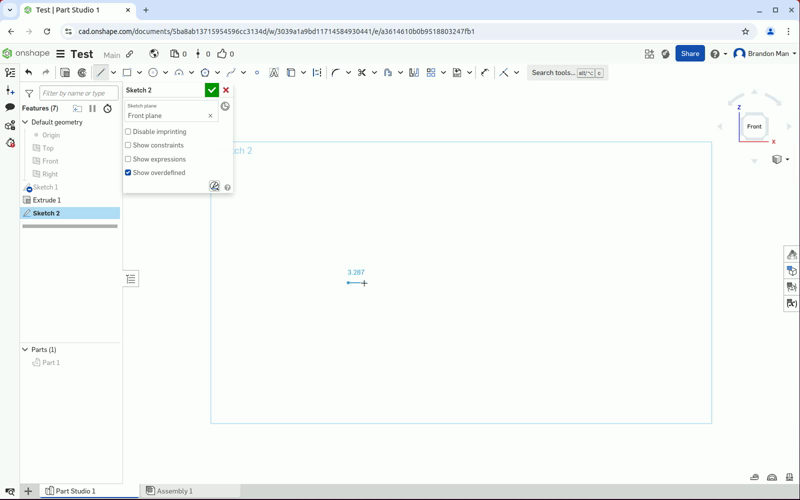
click(364, 282)
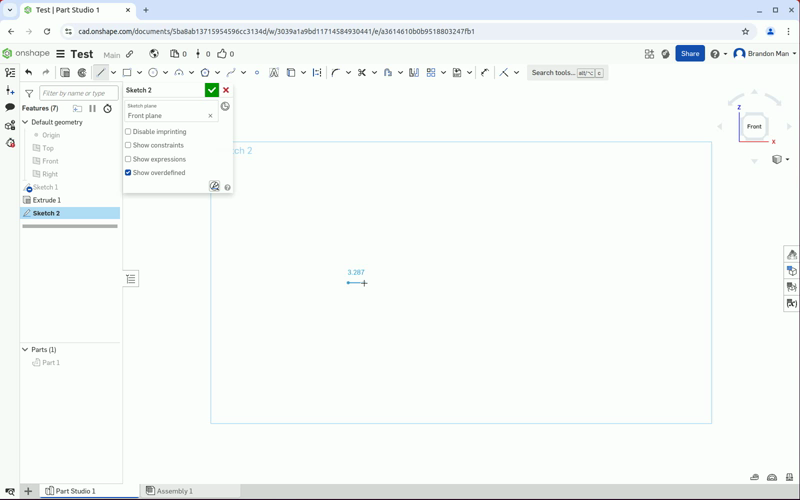
key_up(shift)
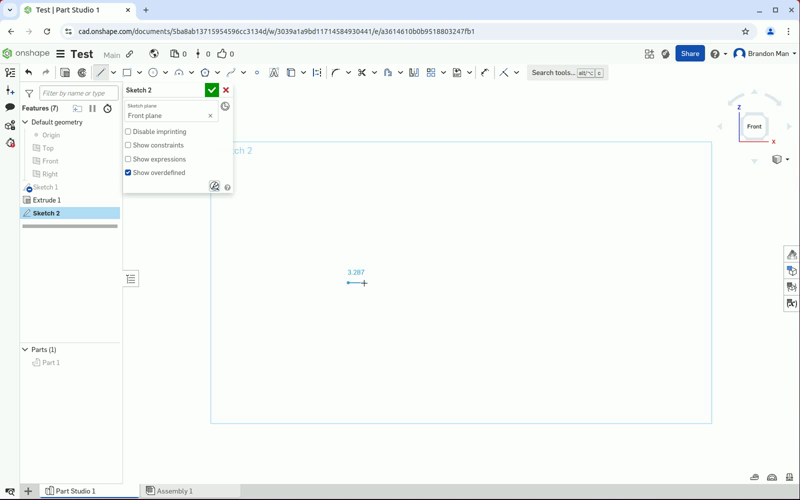
key_down(shift)
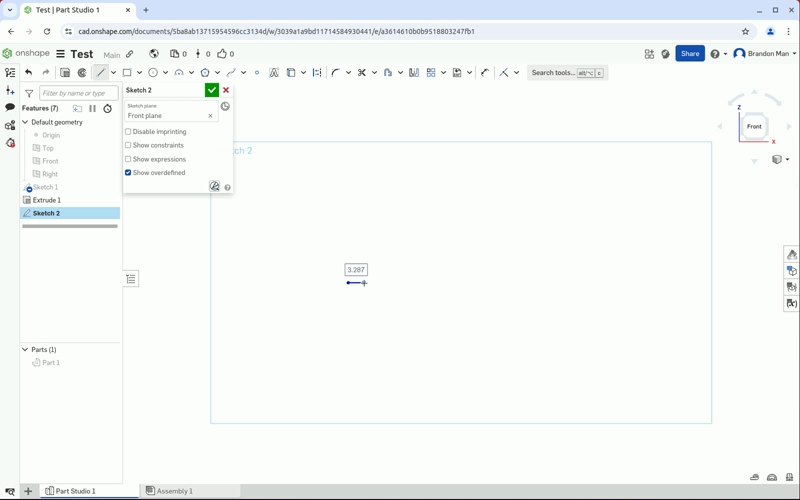
mouse_move(394, 282)
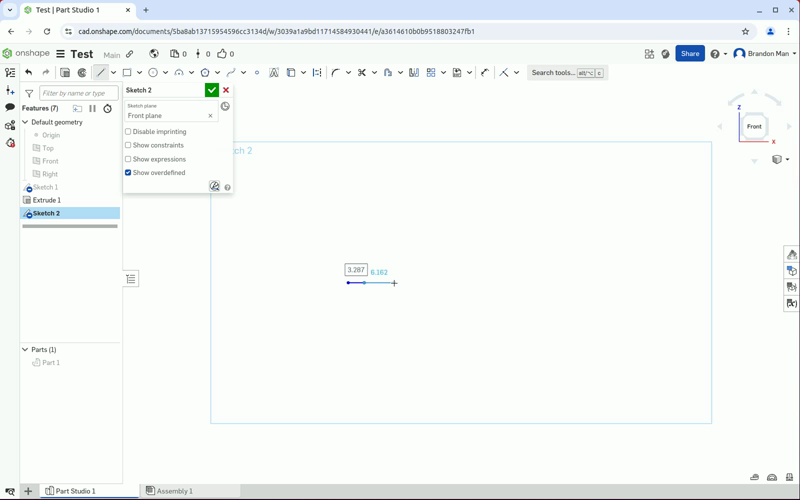
mouse_move(377, 242)
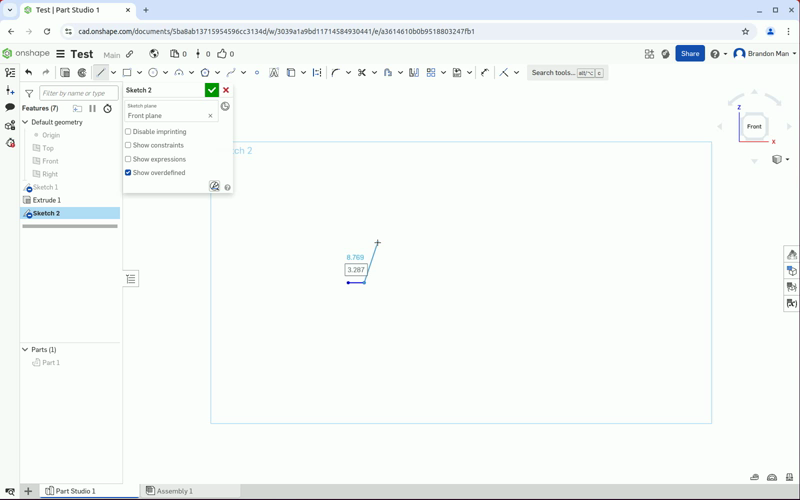
click(377, 242)
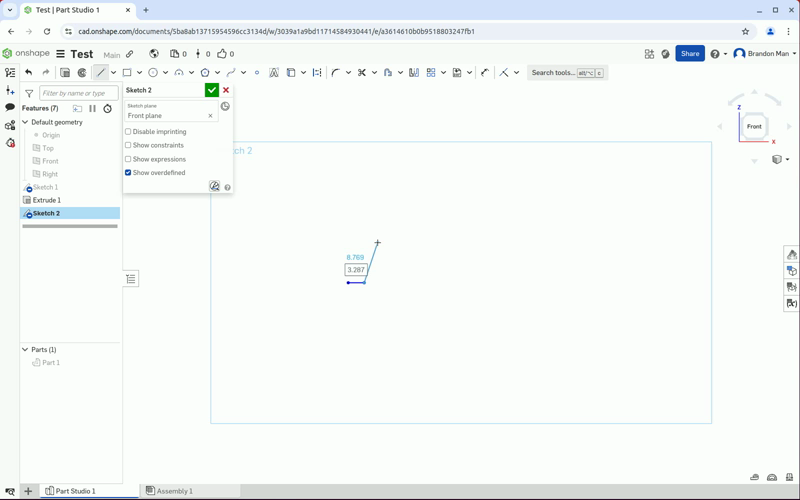
key_up(shift)
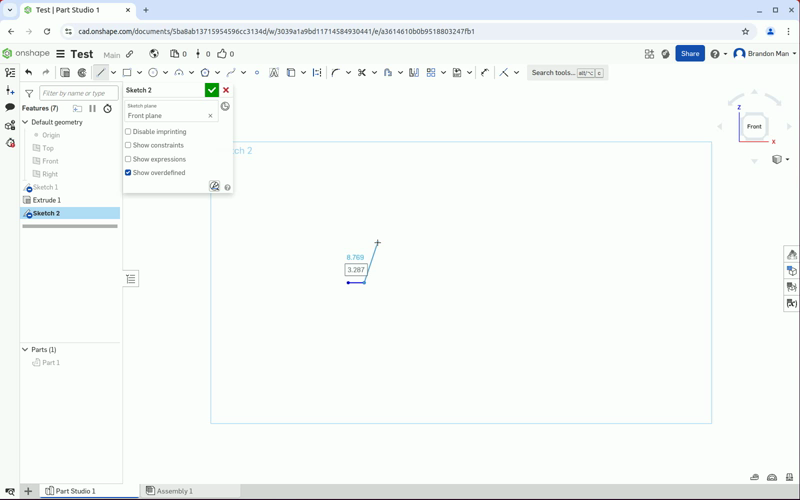
key_down(shift)
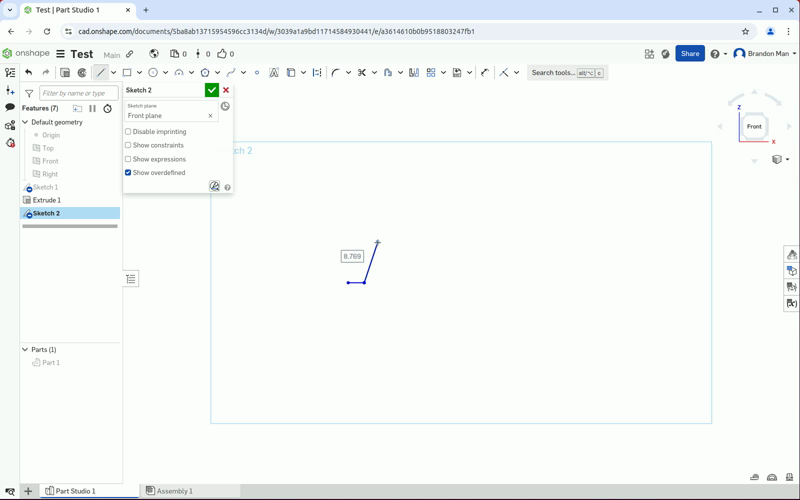
mouse_move(407, 242)
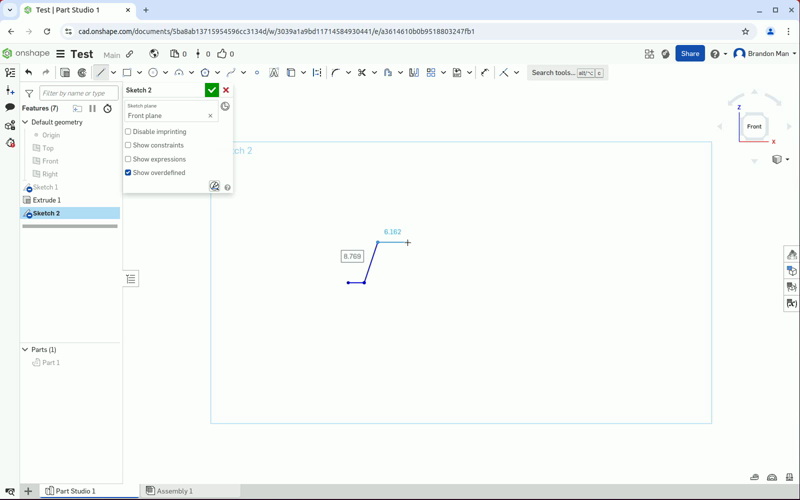
mouse_move(381, 236)
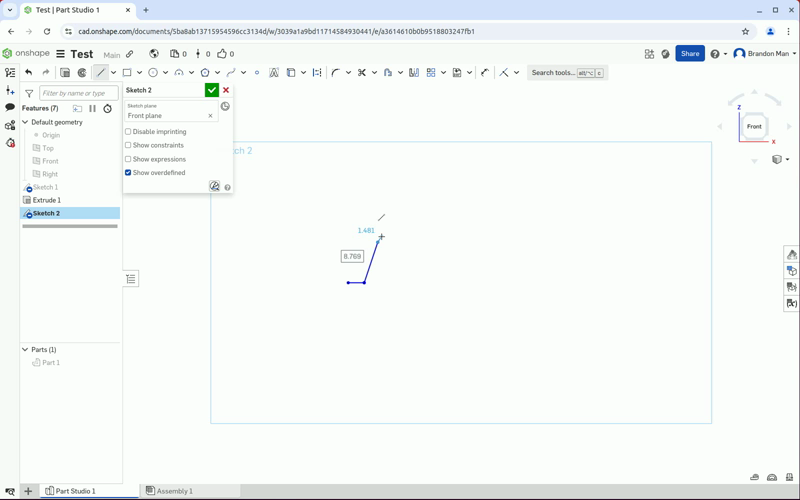
scroll(6)
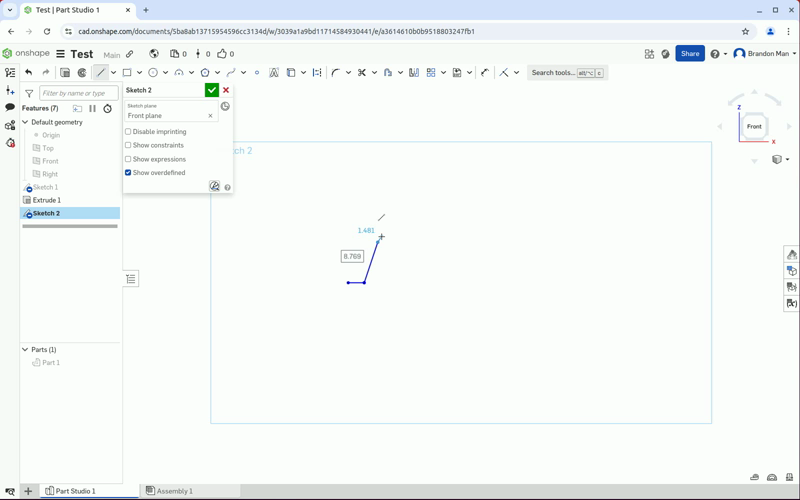
scroll(6)
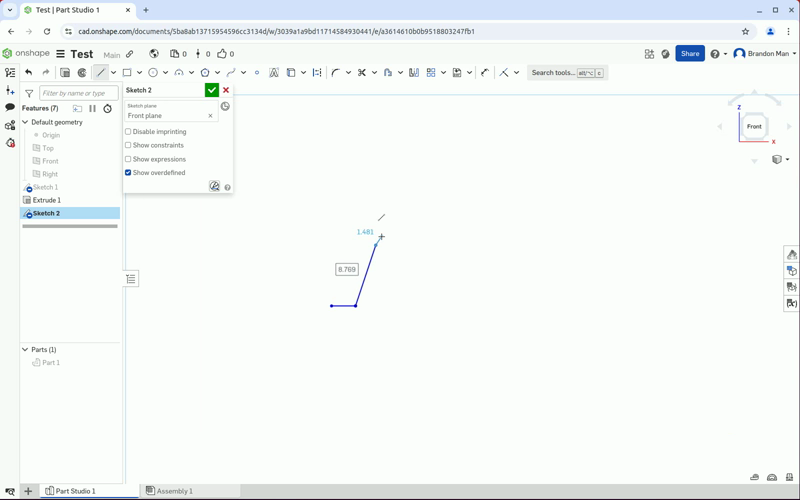
scroll(6)
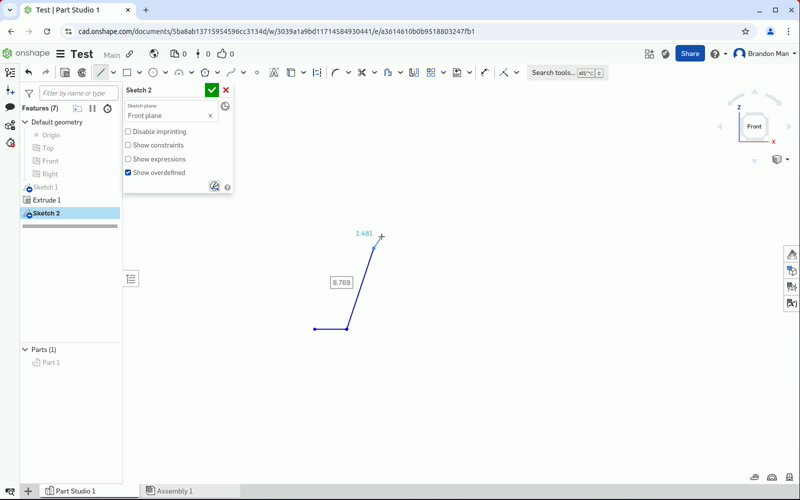
scroll(6)
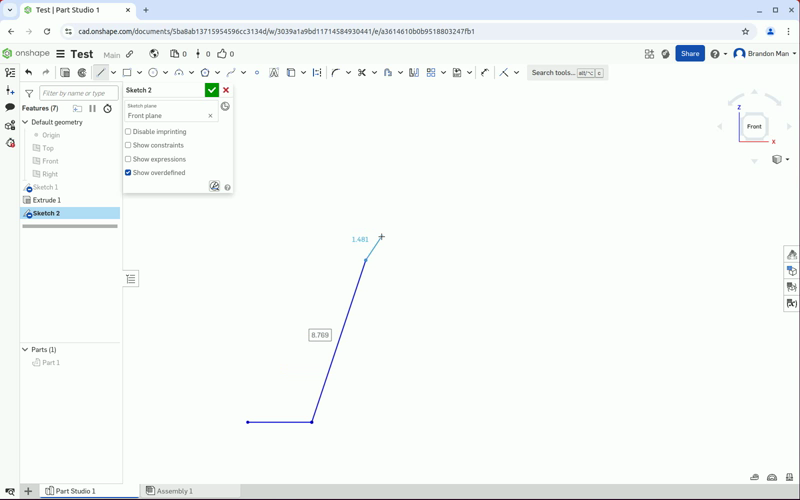
scroll(6)
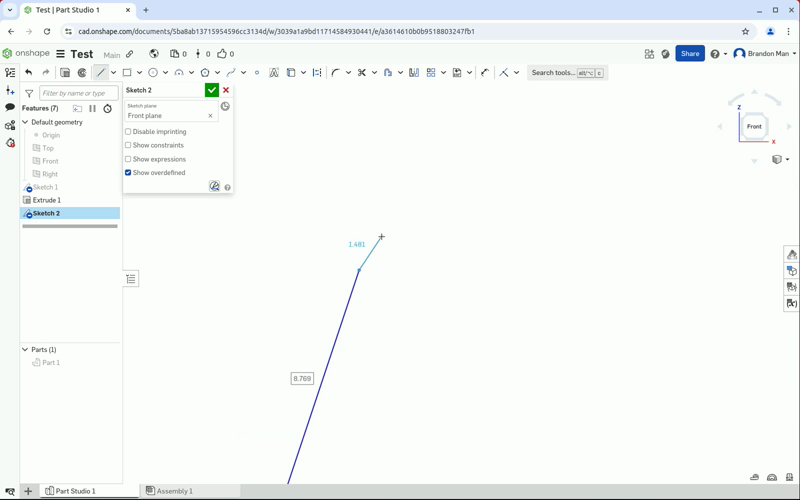
scroll(6)
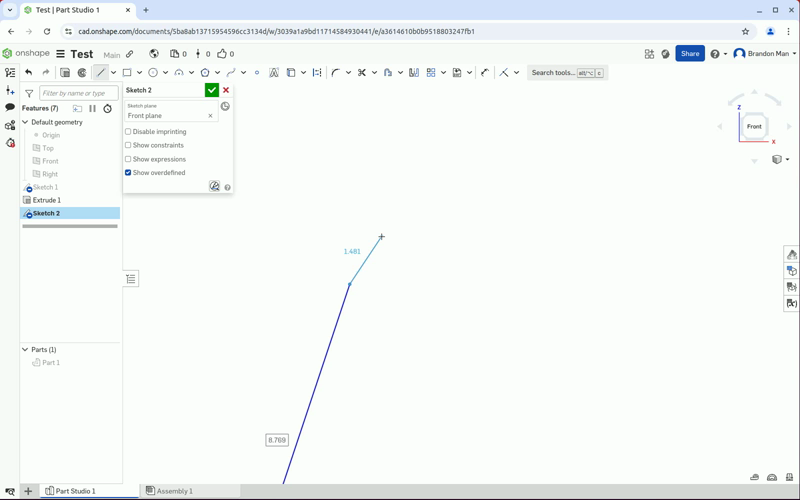
scroll(6)
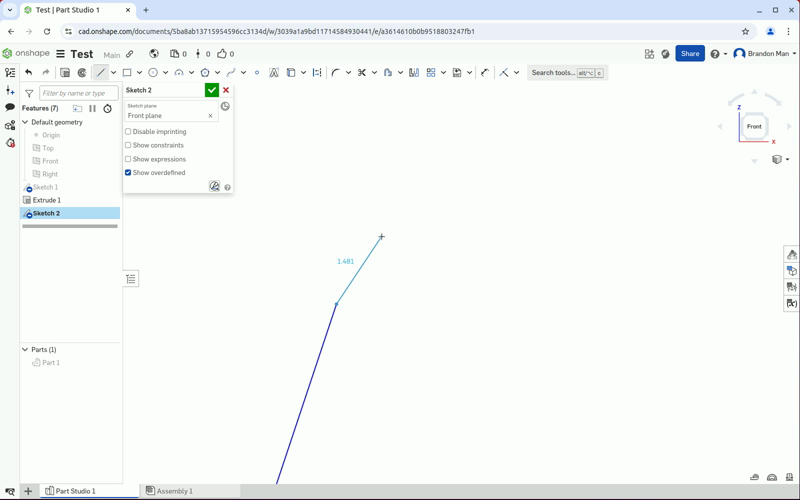
click(381, 236)
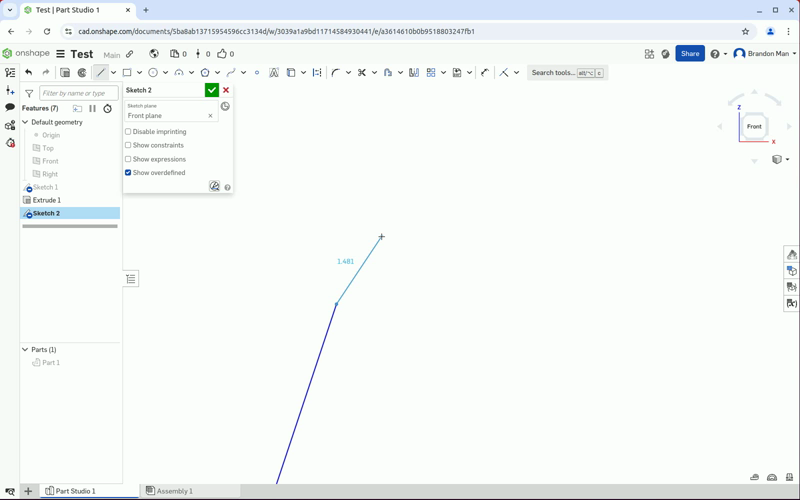
scroll(-6)
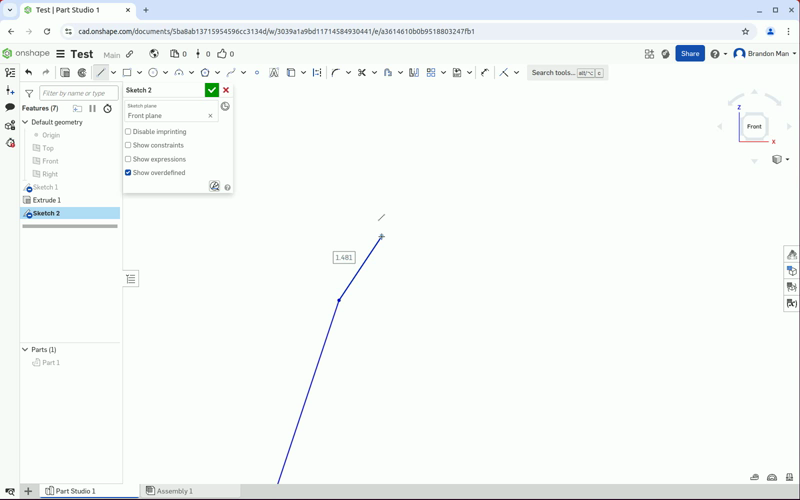
scroll(-6)
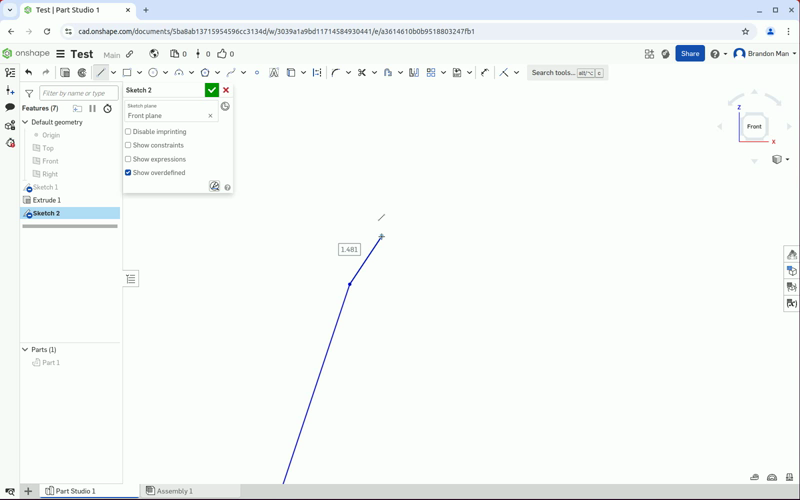
scroll(-6)
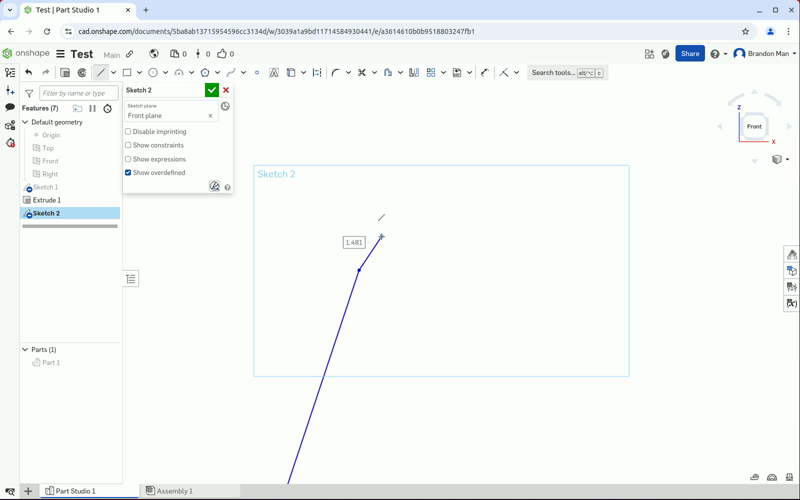
scroll(-6)
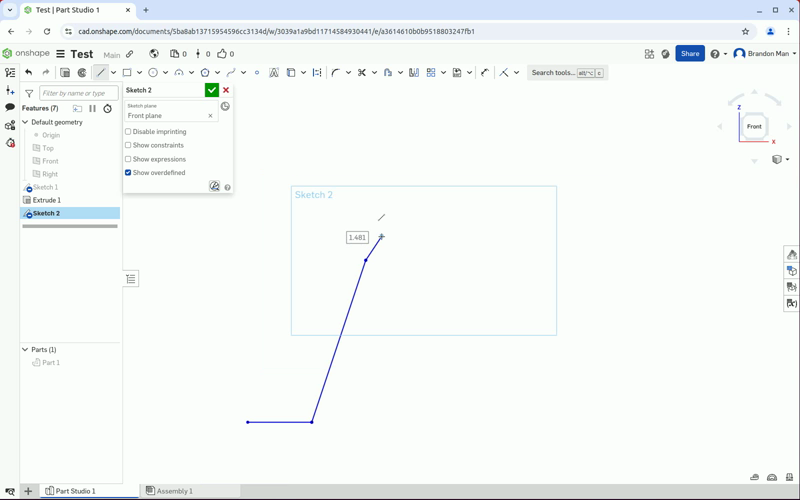
scroll(-6)
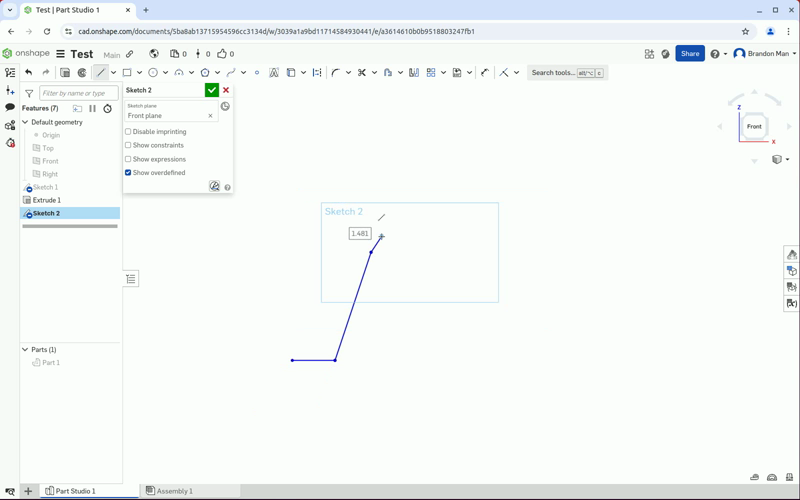
scroll(-6)
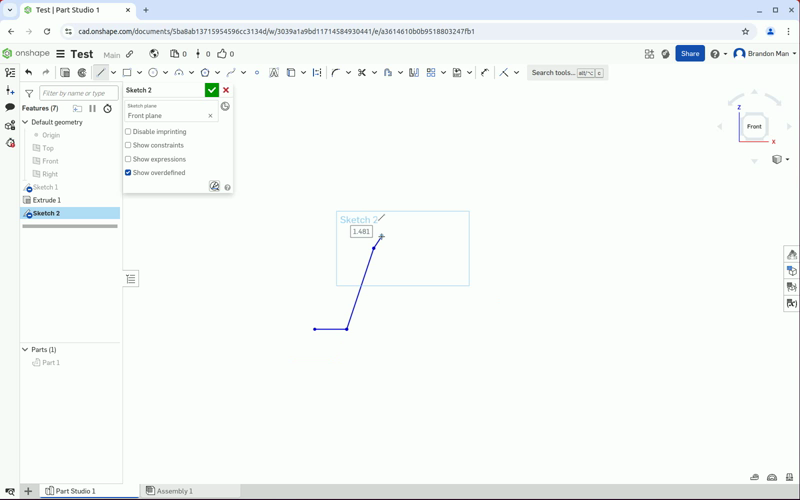
scroll(-6)
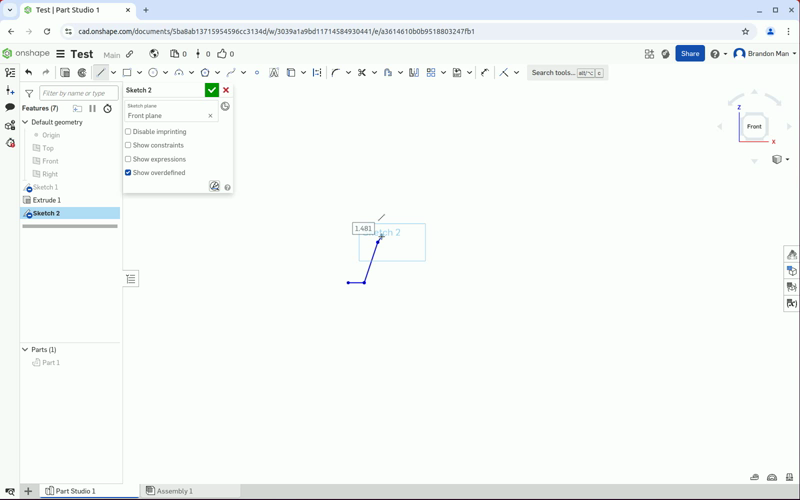
key_up(shift)
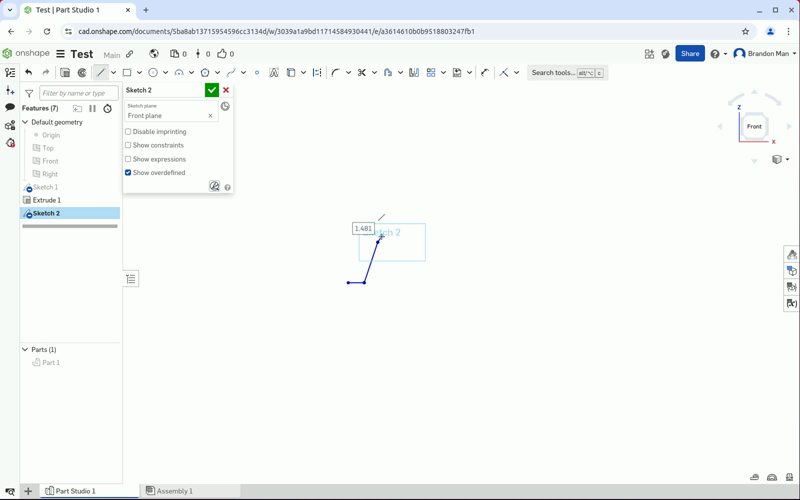
key_down(shift)
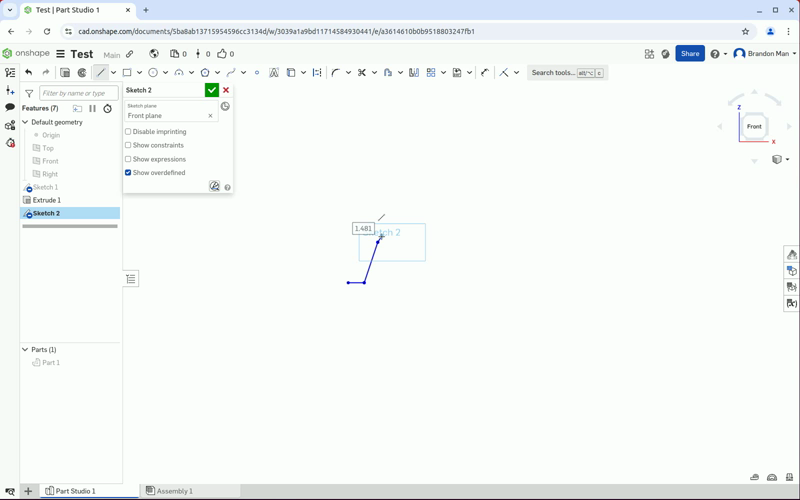
mouse_move(411, 236)
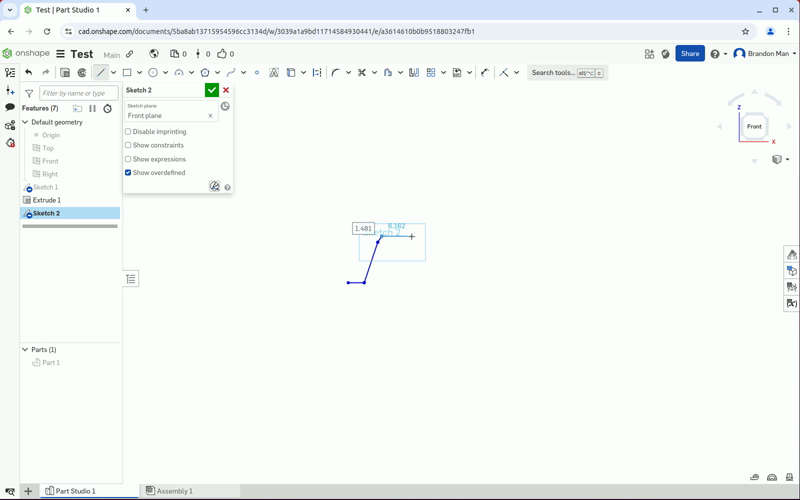
mouse_move(393, 213)
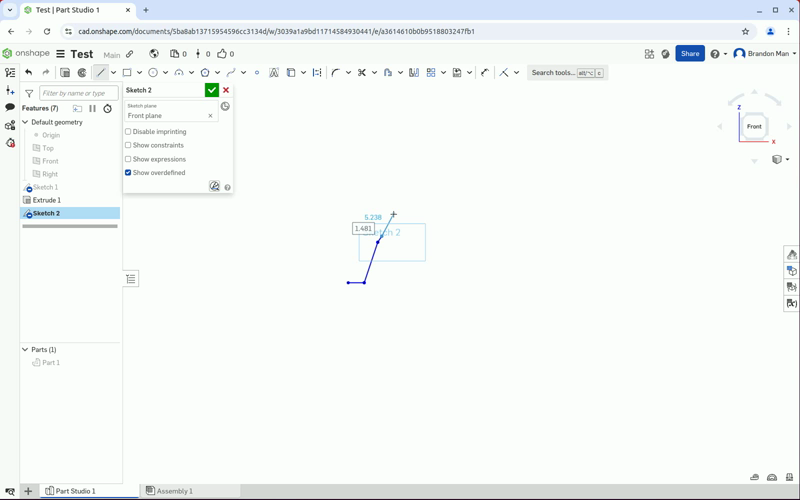
click(393, 213)
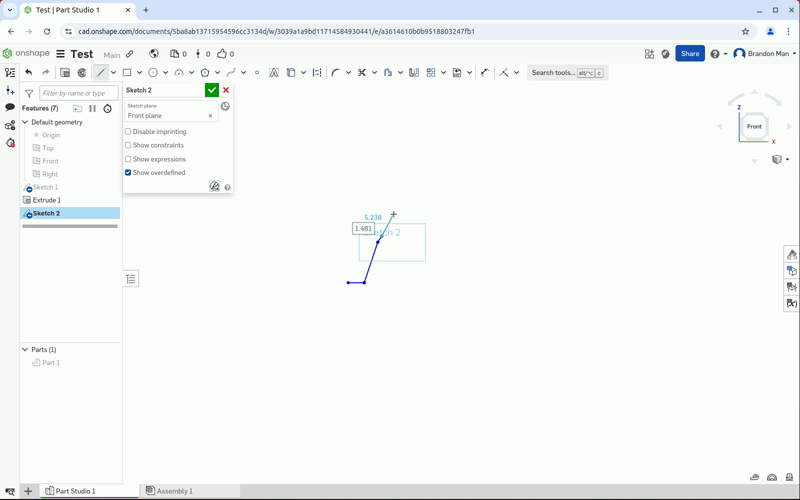
key_up(shift)
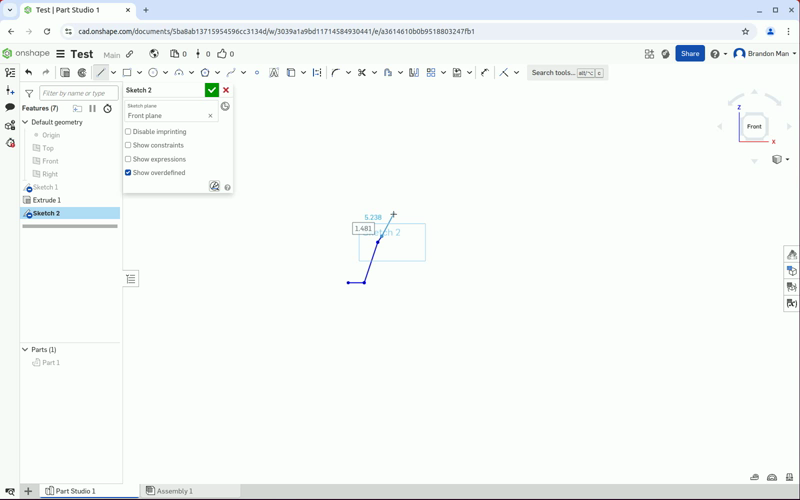
key_down(shift)
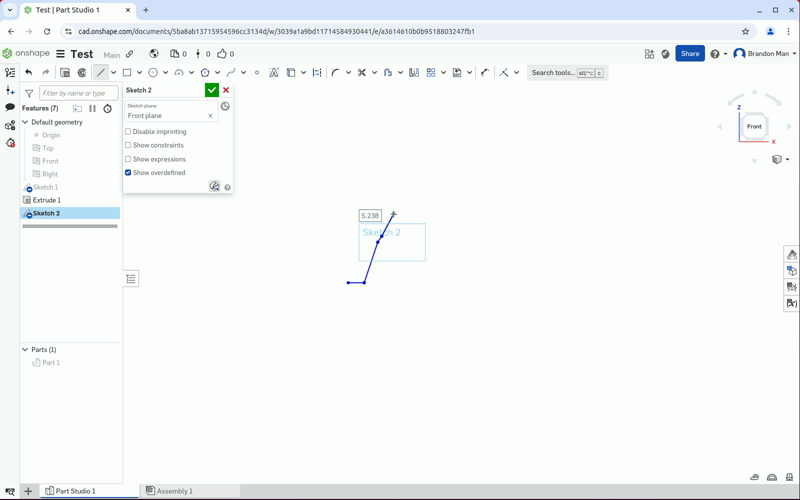
mouse_move(423, 213)
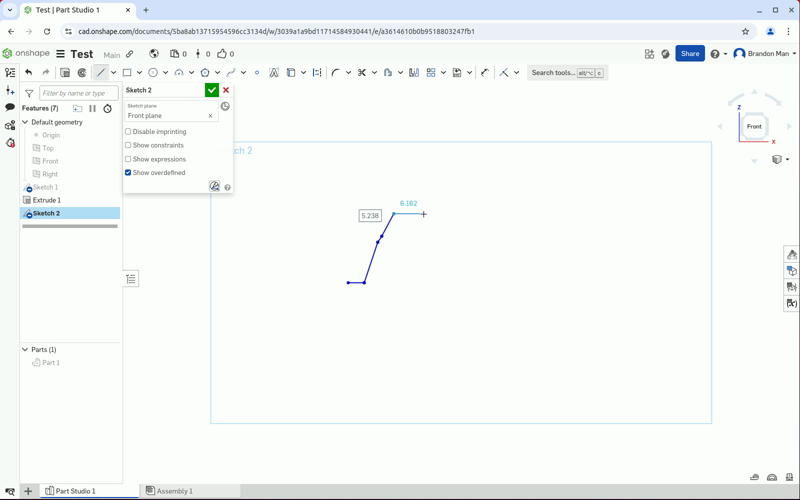
mouse_move(405, 236)
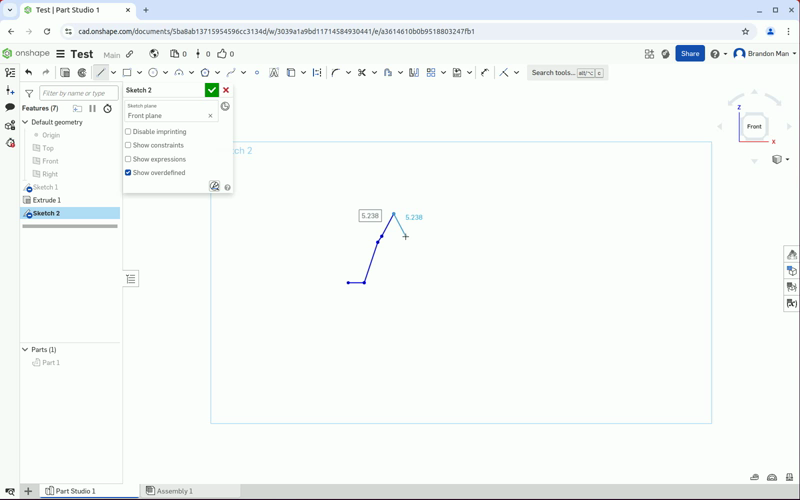
click(405, 236)
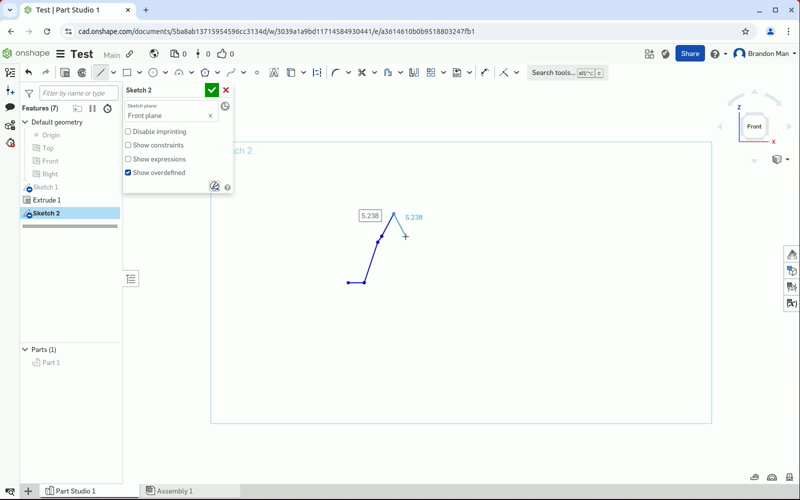
key_up(shift)
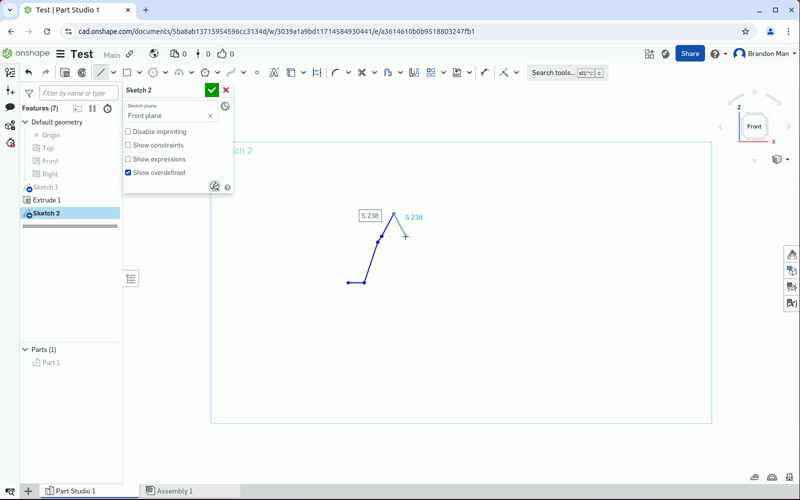
key_down(shift)
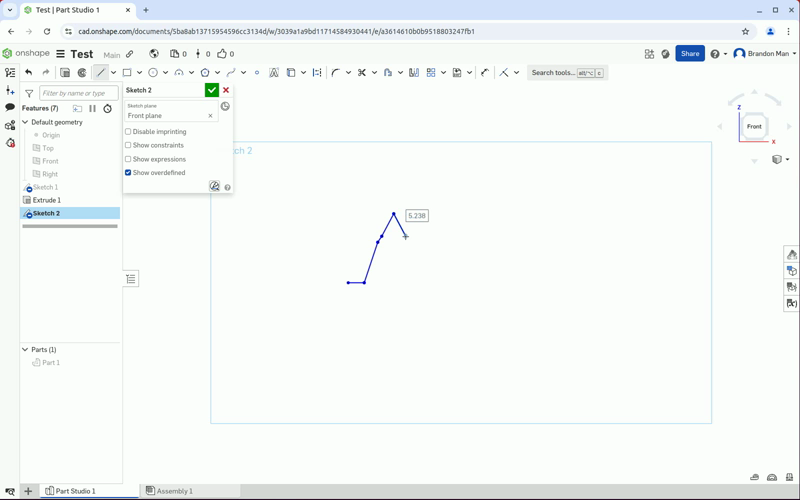
mouse_move(435, 236)
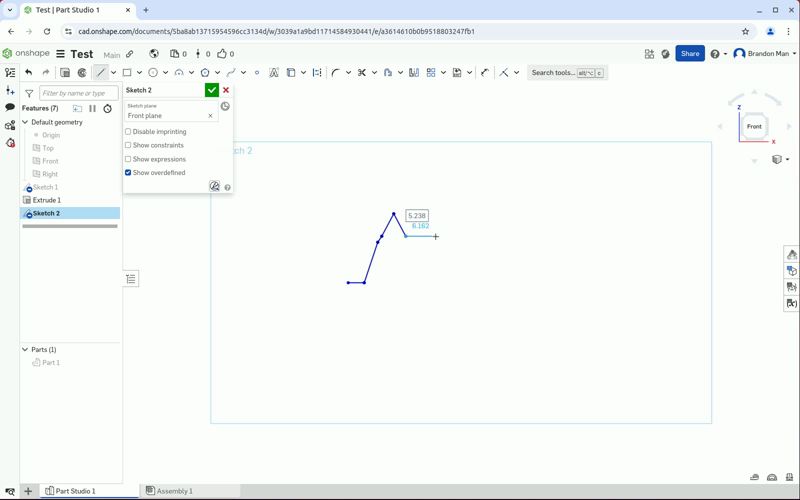
mouse_move(409, 242)
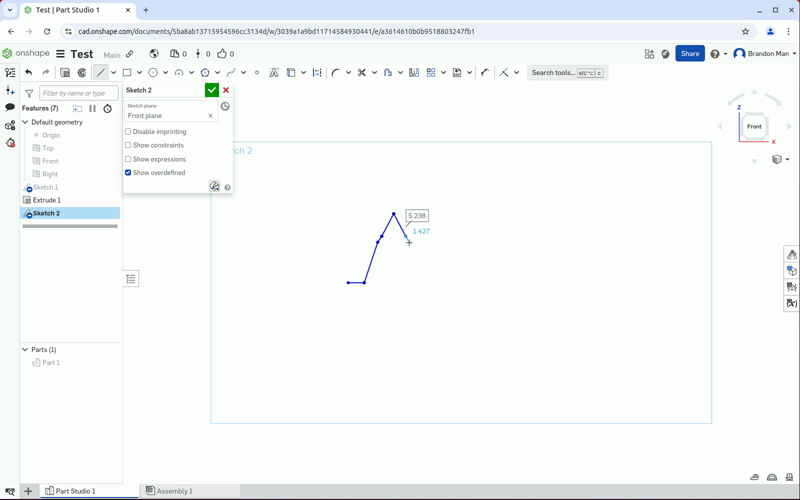
scroll(6)
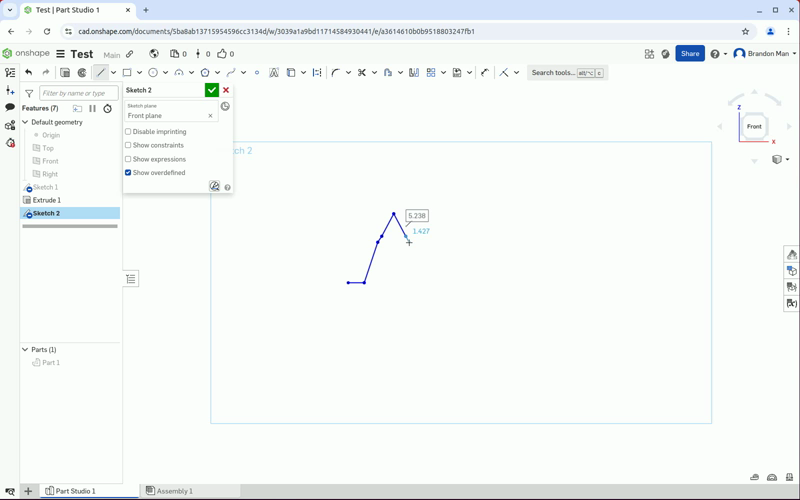
scroll(6)
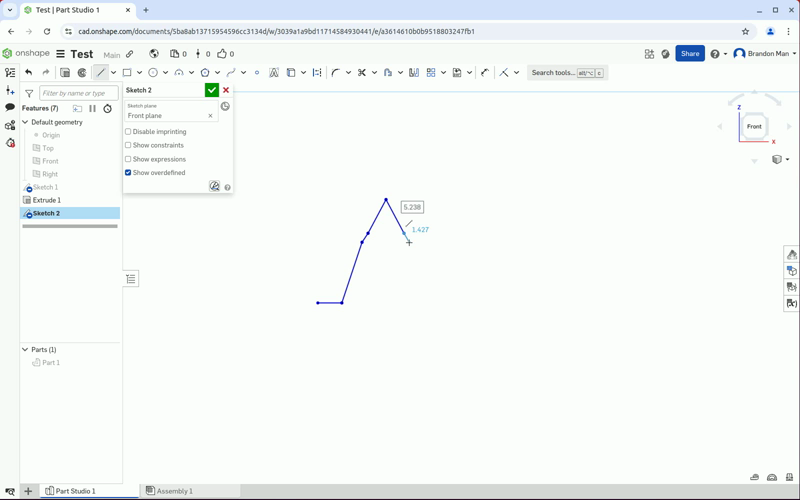
scroll(6)
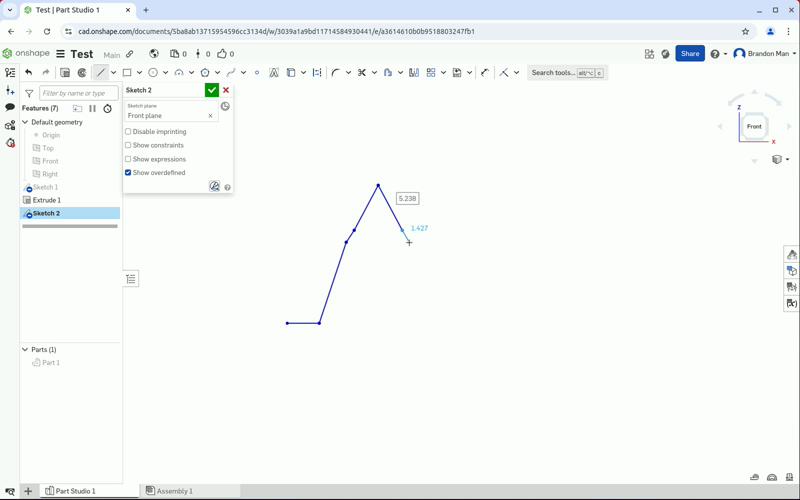
scroll(6)
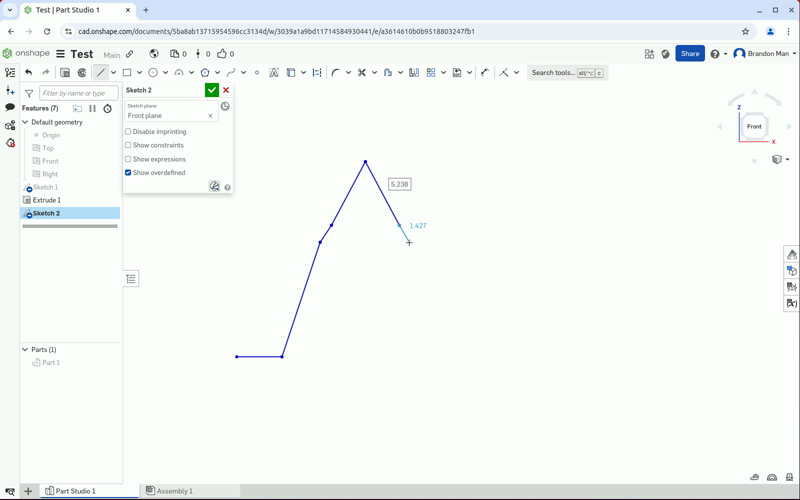
scroll(6)
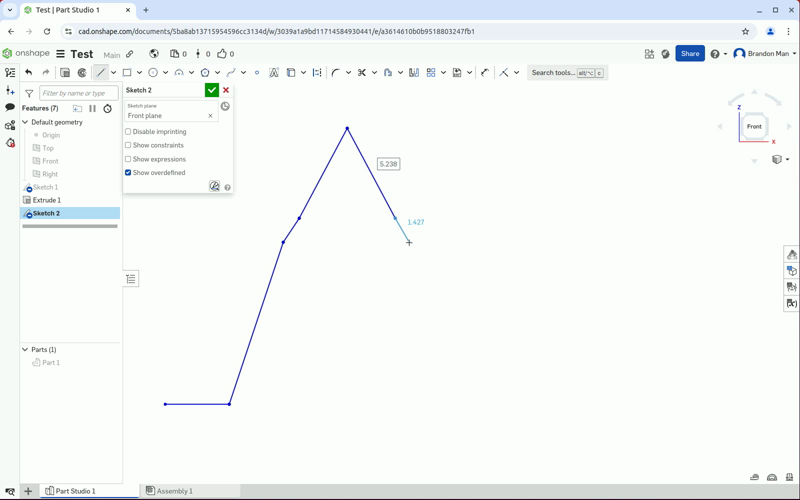
scroll(6)
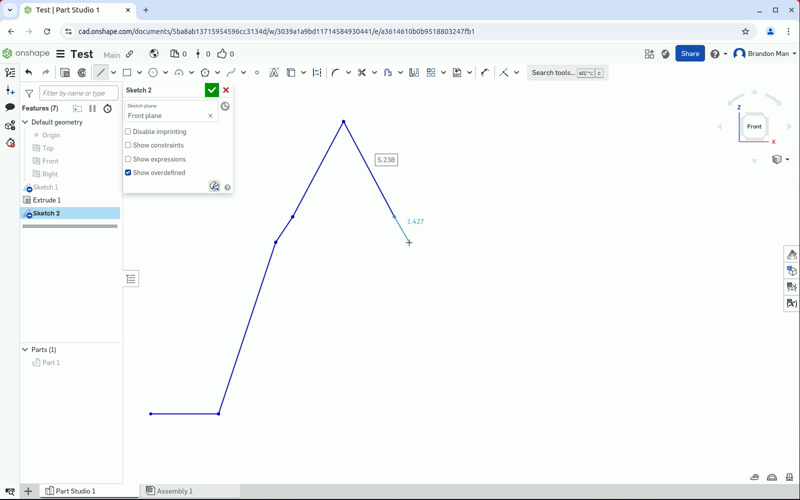
scroll(6)
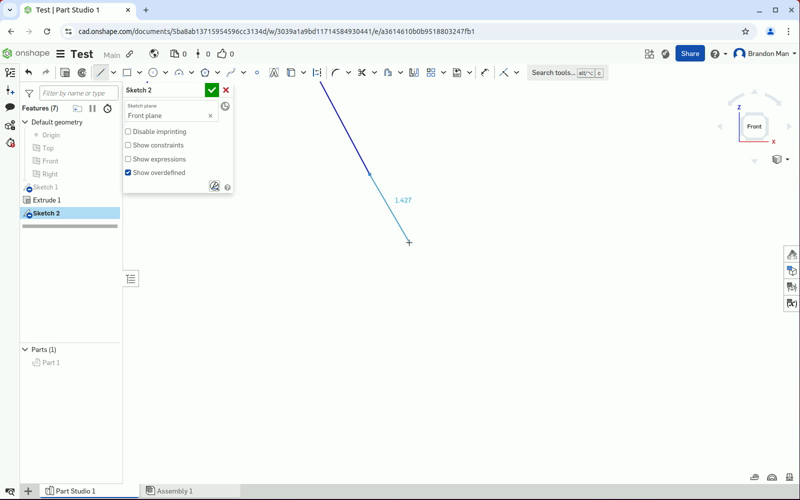
click(409, 242)
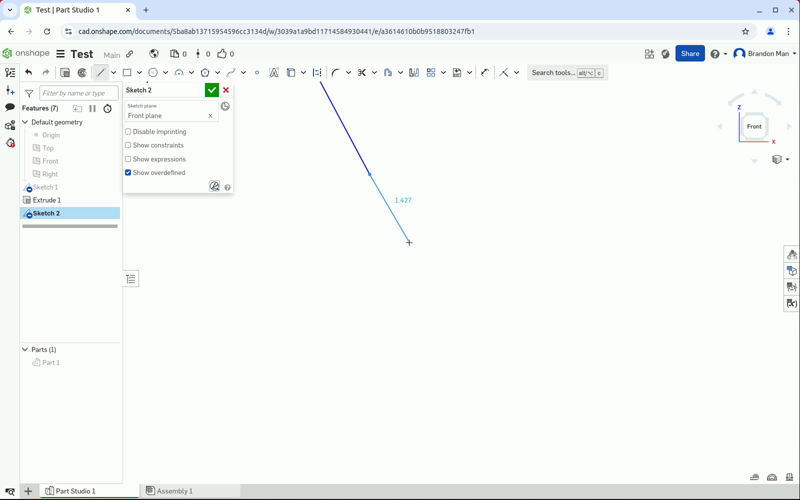
scroll(-6)
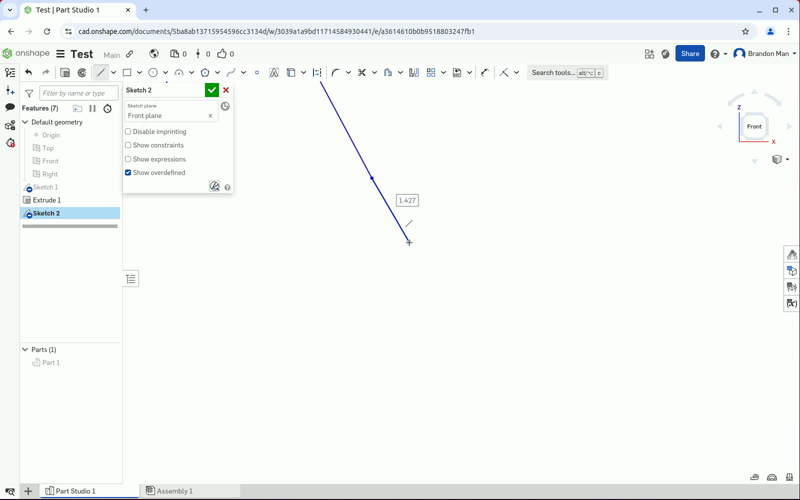
scroll(-6)
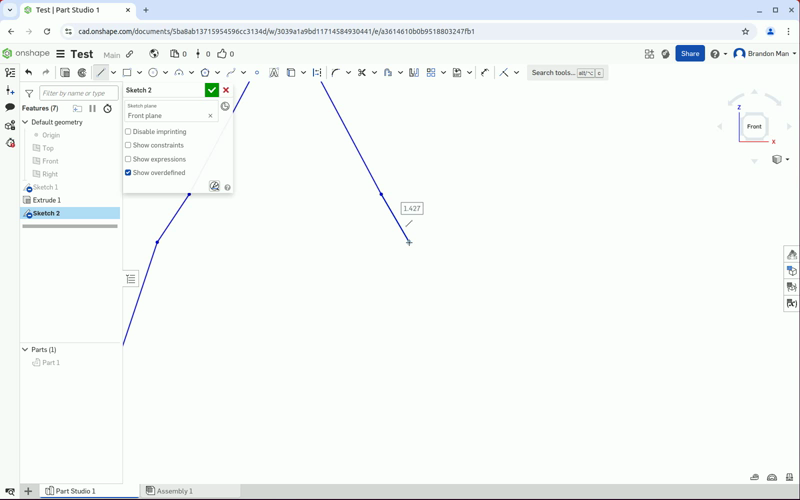
scroll(-6)
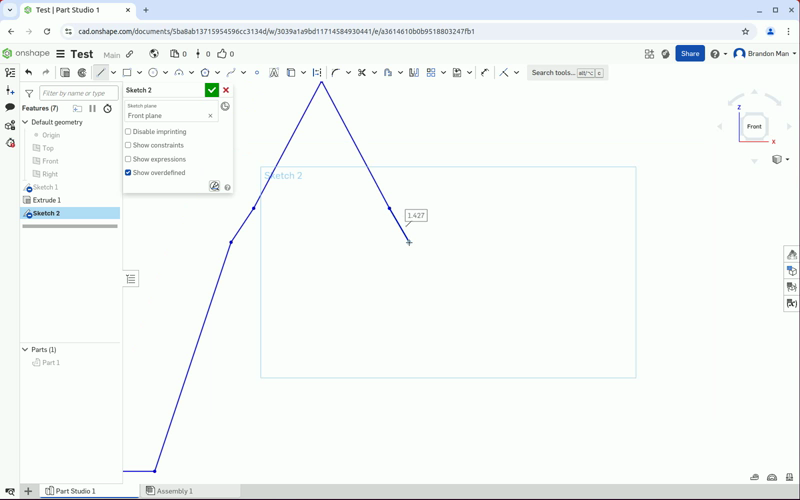
scroll(-6)
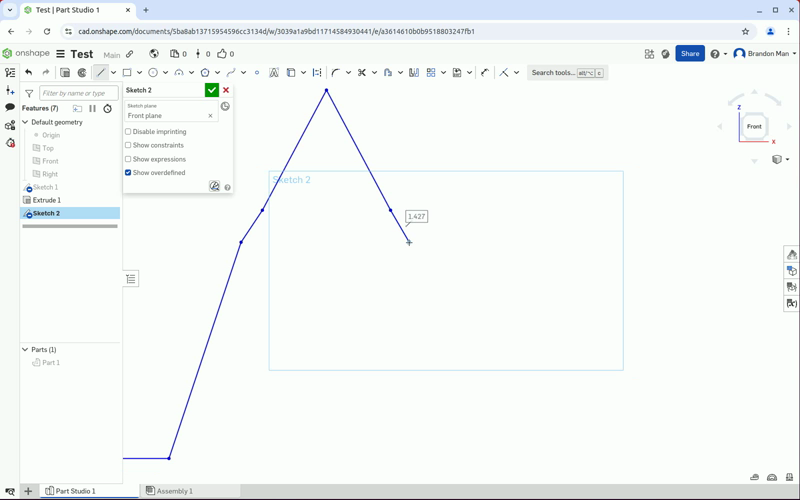
scroll(-6)
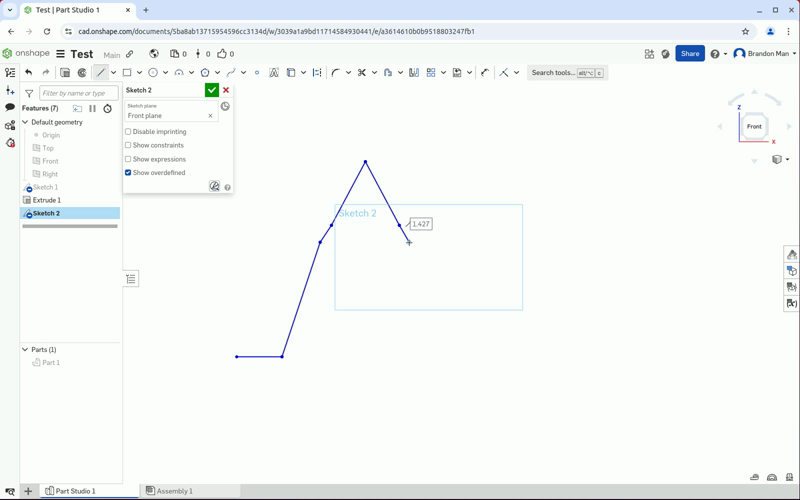
scroll(-6)
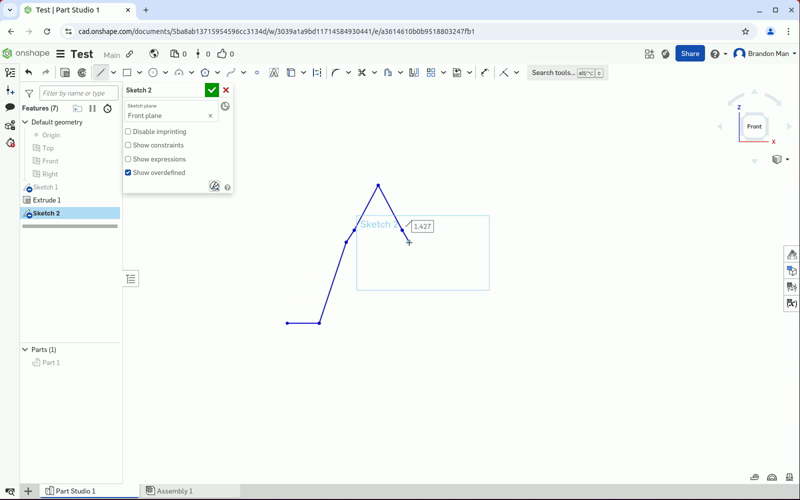
scroll(-6)
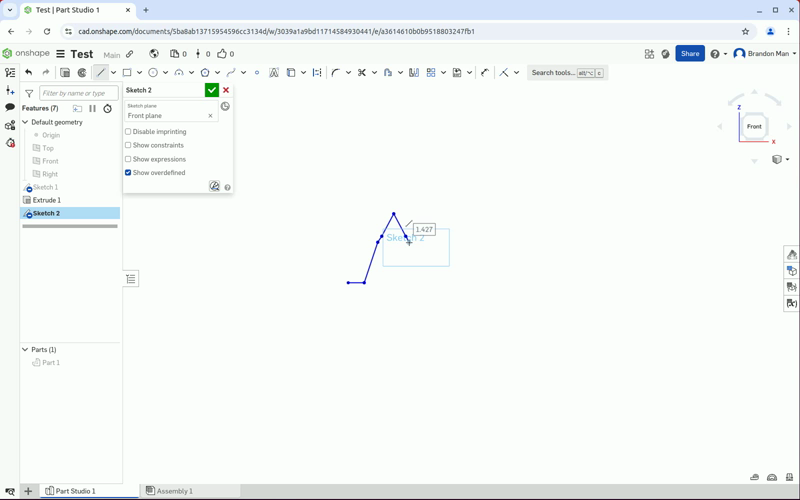
key_up(shift)
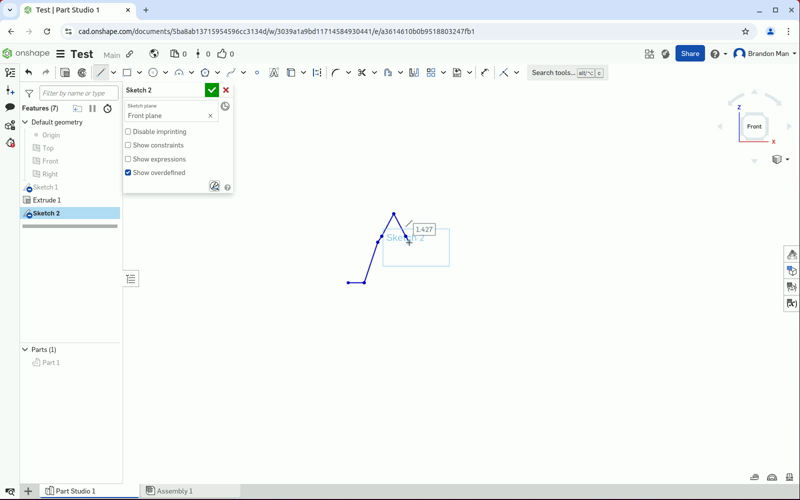
key_down(shift)
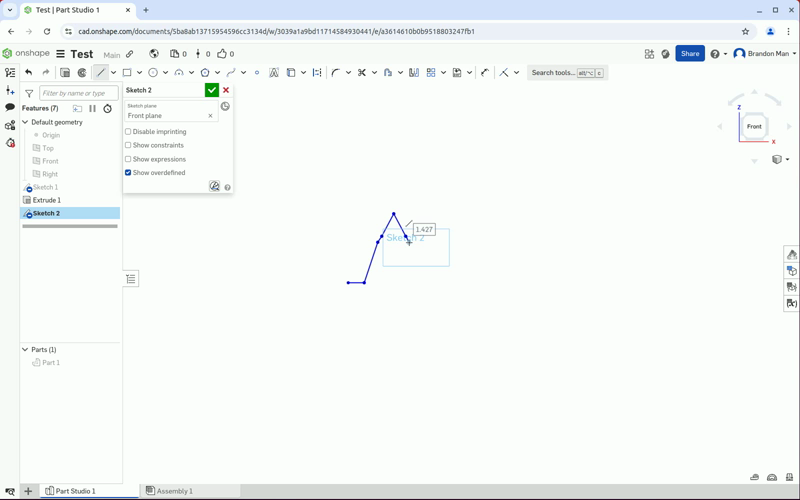
mouse_move(439, 242)
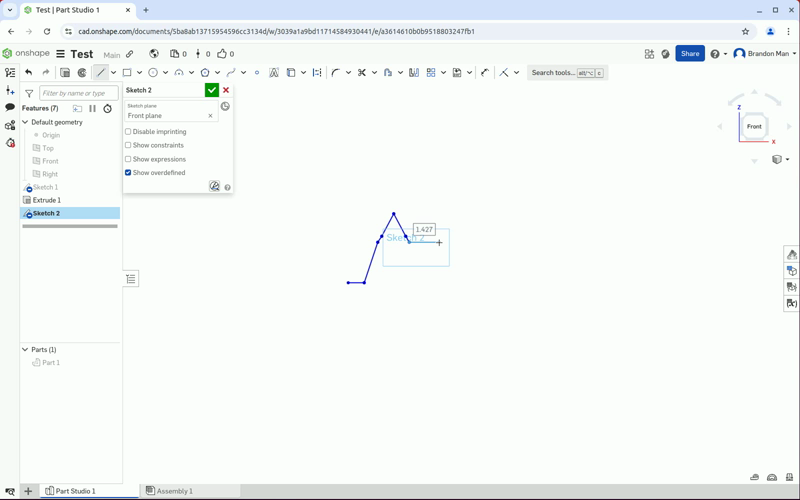
mouse_move(426, 282)
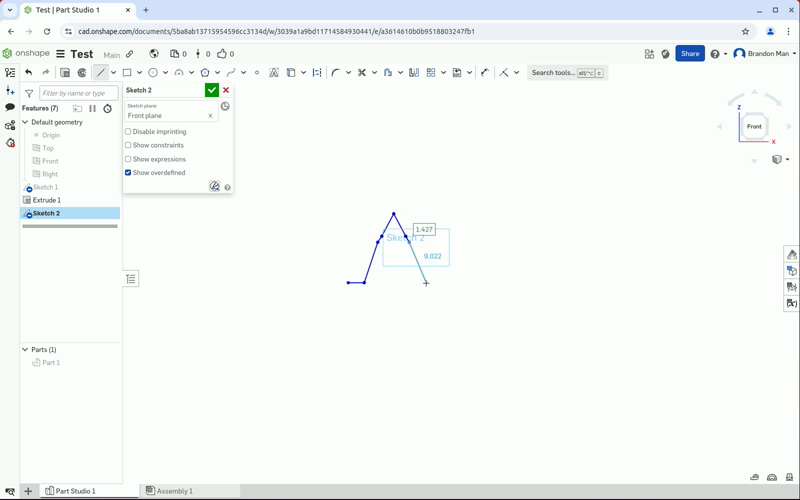
click(426, 282)
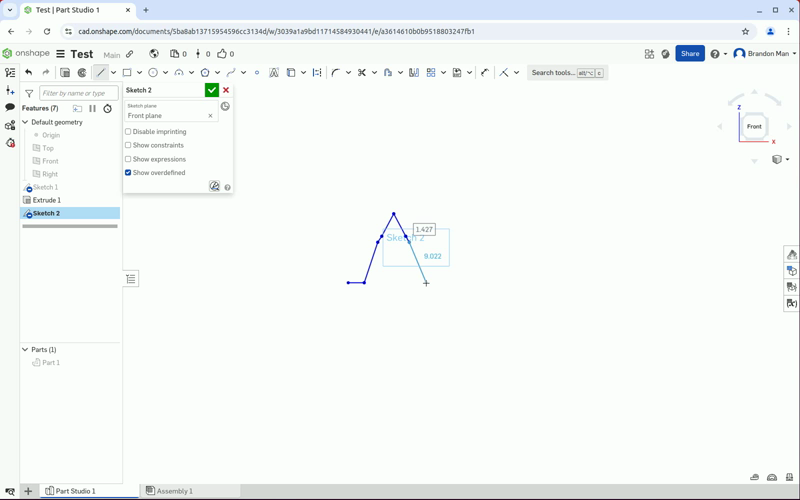
key_up(shift)
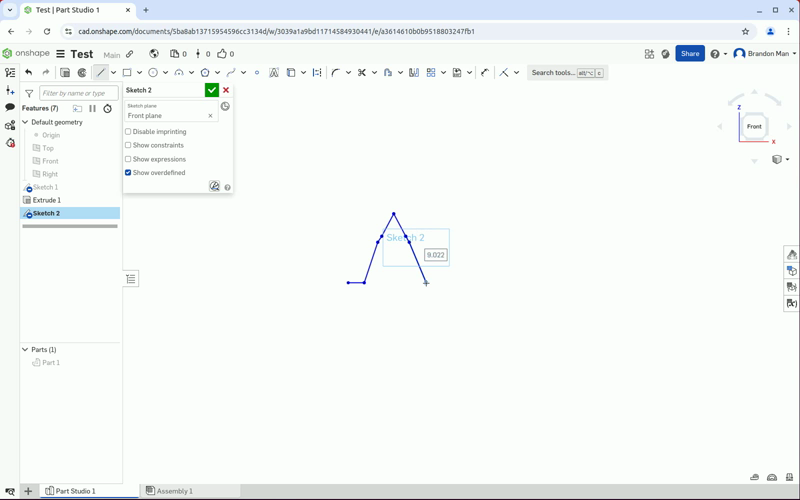
key_down(shift)
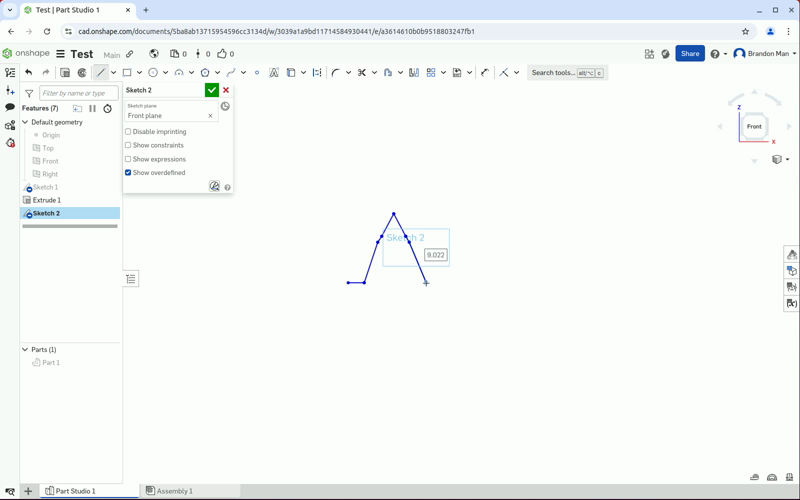
mouse_move(456, 282)
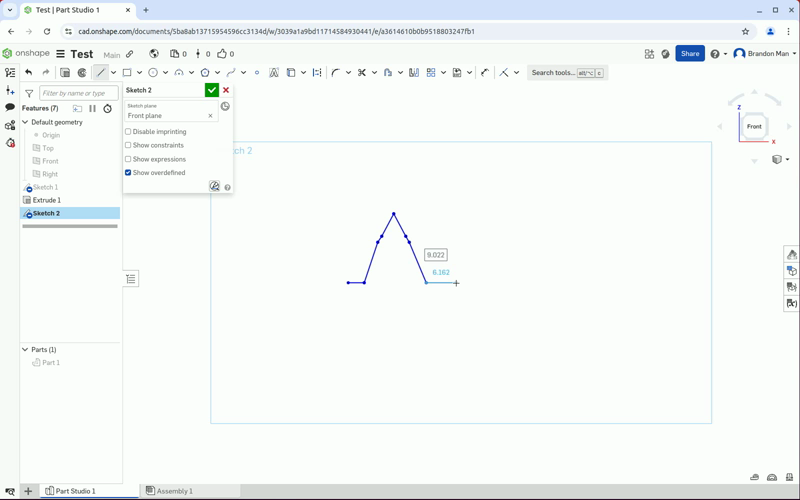
mouse_move(442, 282)
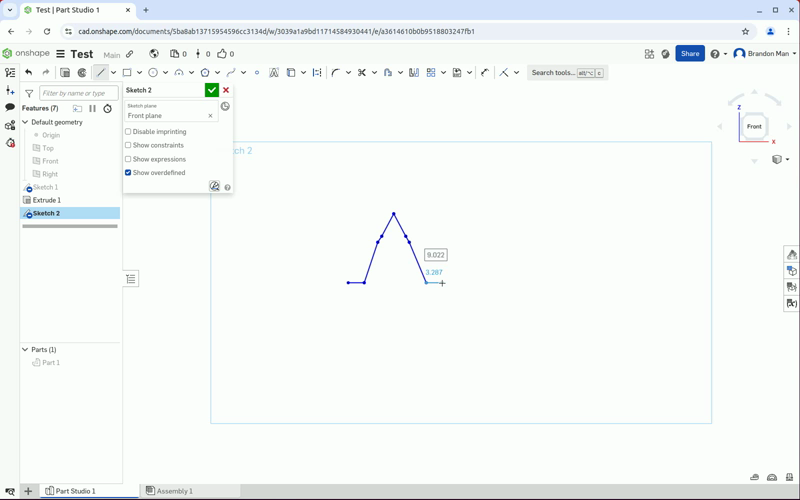
click(442, 282)
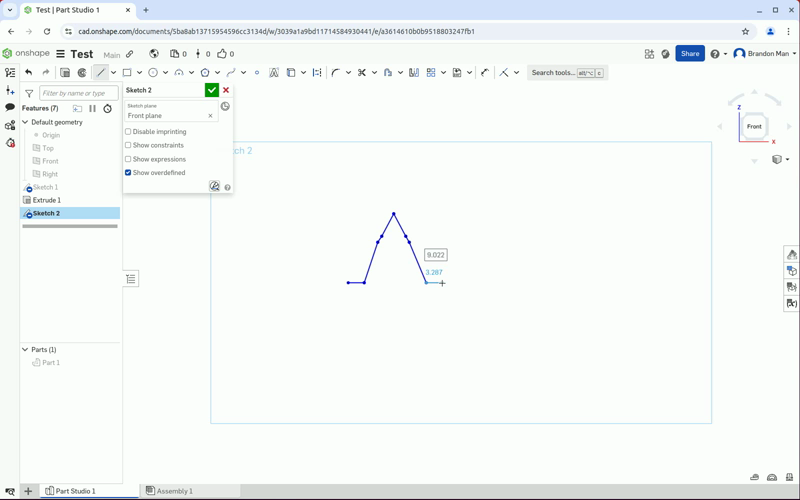
key_up(shift)
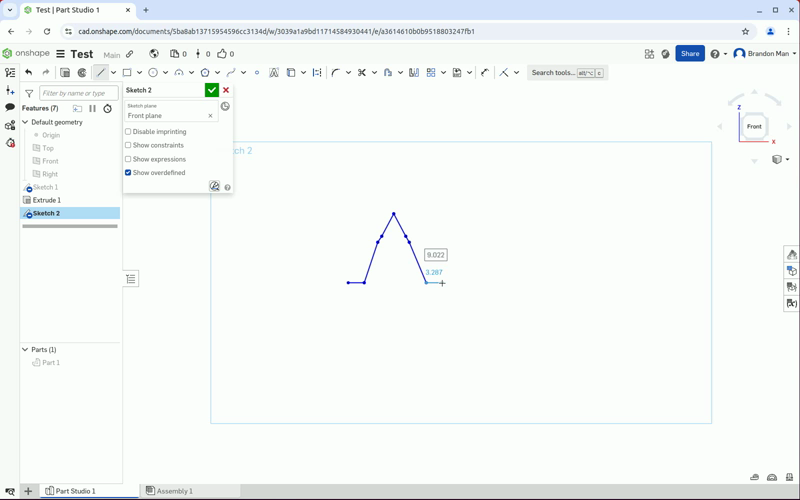
key_down(shift)
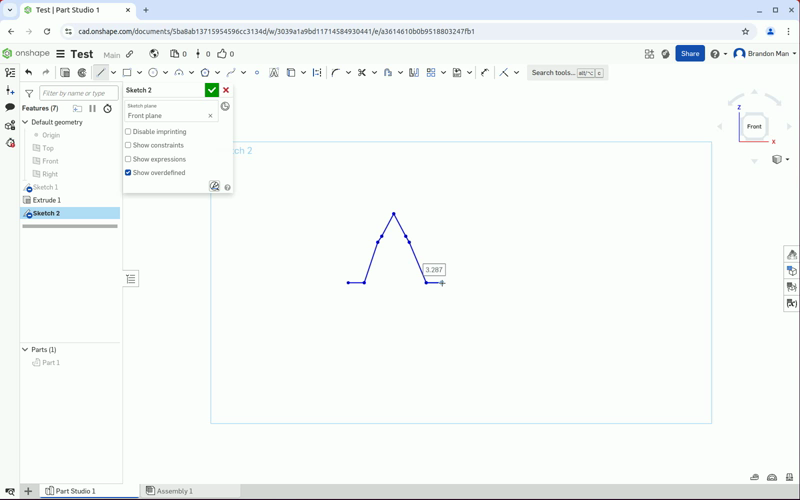
mouse_move(410, 200)
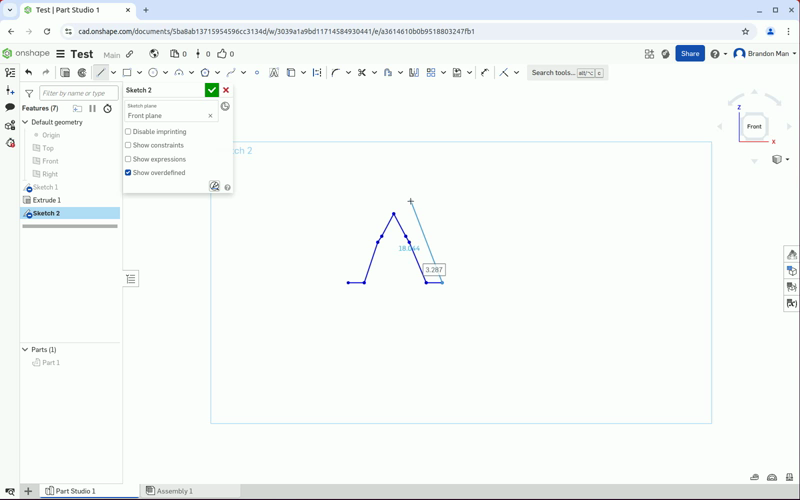
click(410, 200)
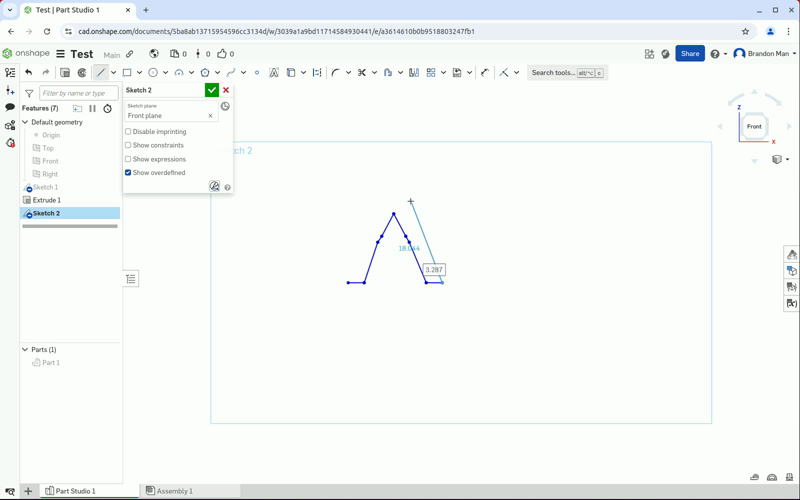
key_up(shift)
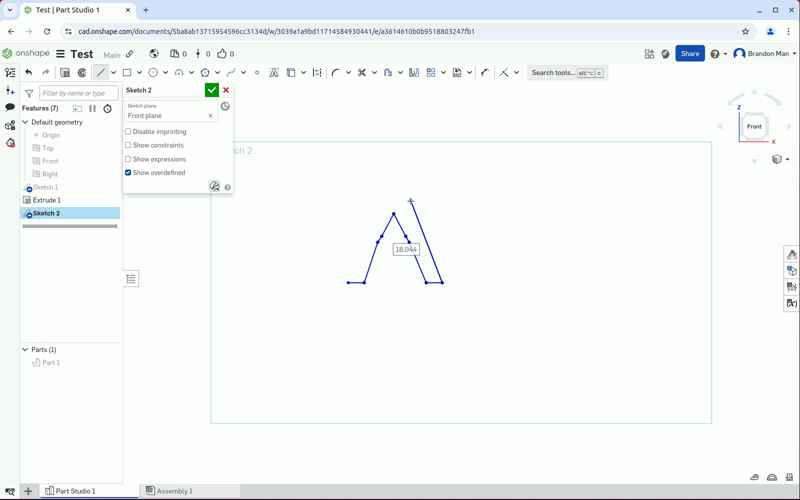
key_down(shift)
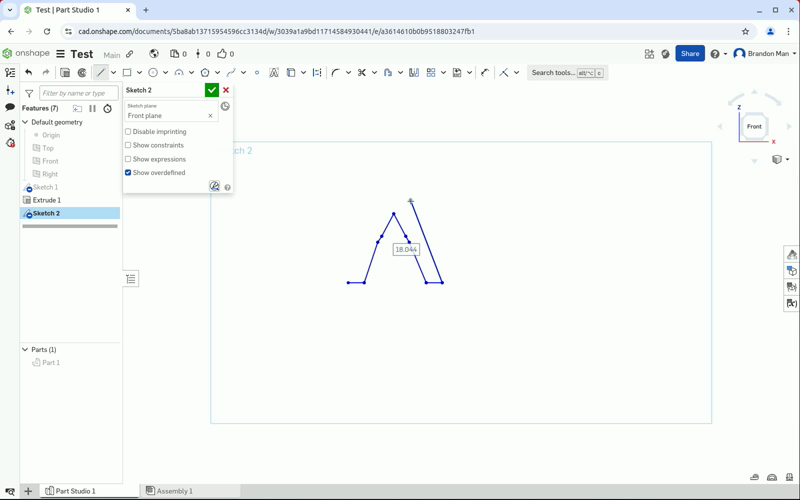
mouse_move(440, 200)
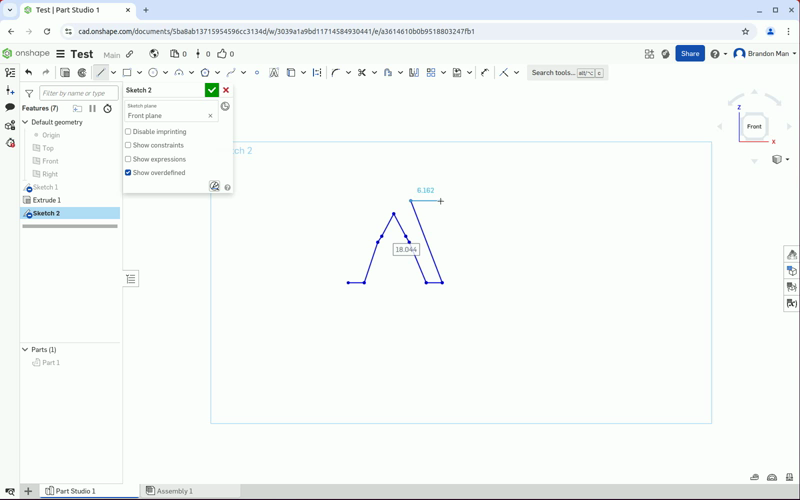
mouse_move(371, 200)
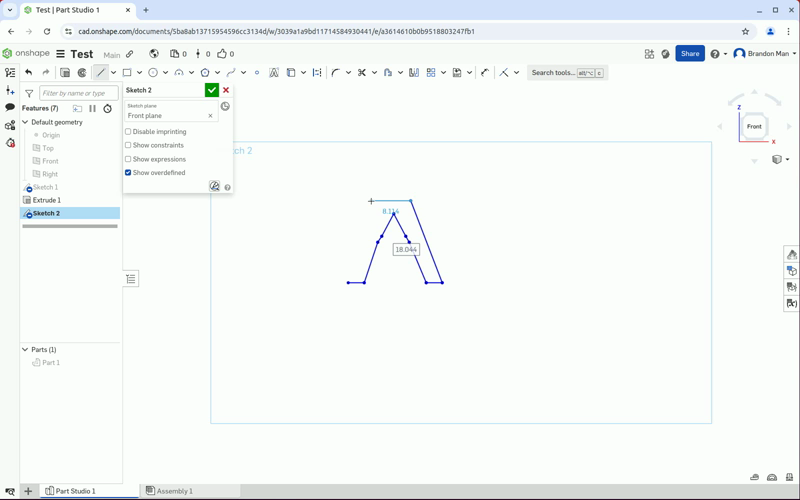
click(371, 200)
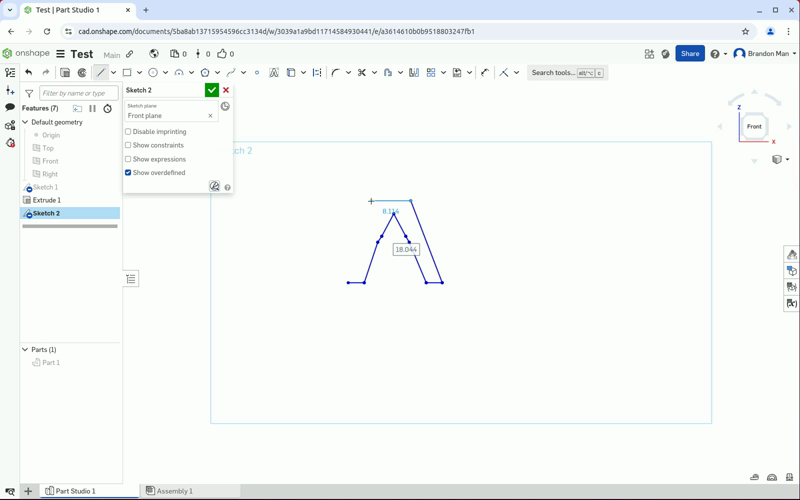
key_up(shift)
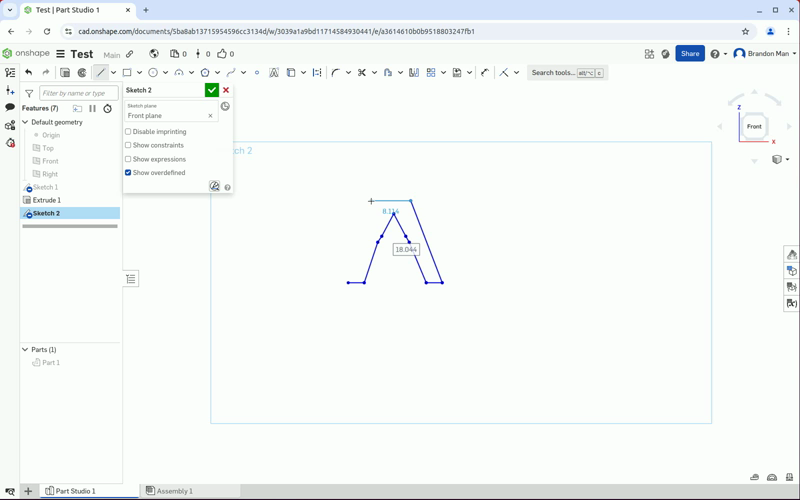
key_down(shift)
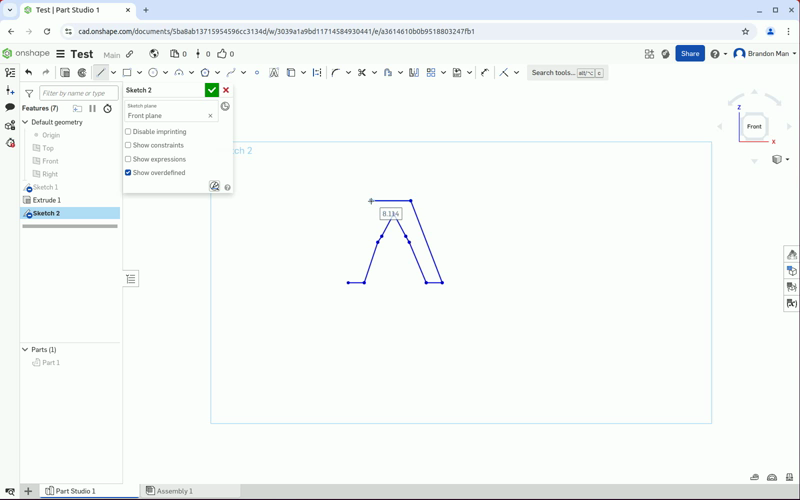
mouse_move(348, 282)
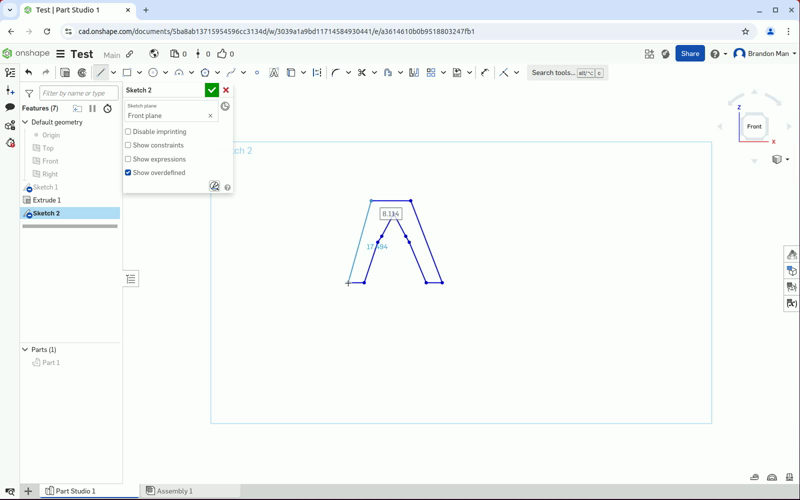
key_up(shift)
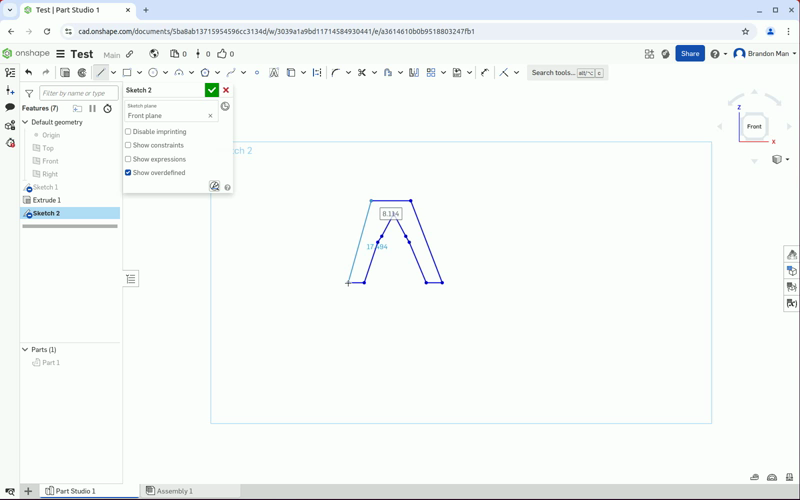
click(348, 282)
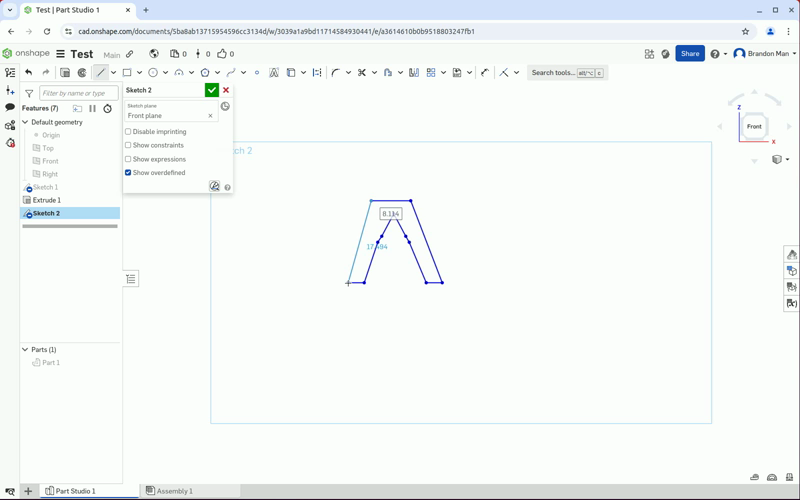
key(esc)
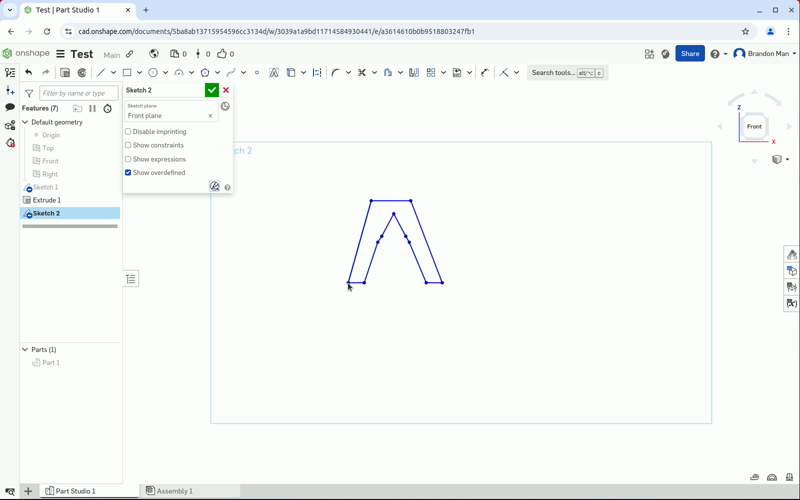
key(c)
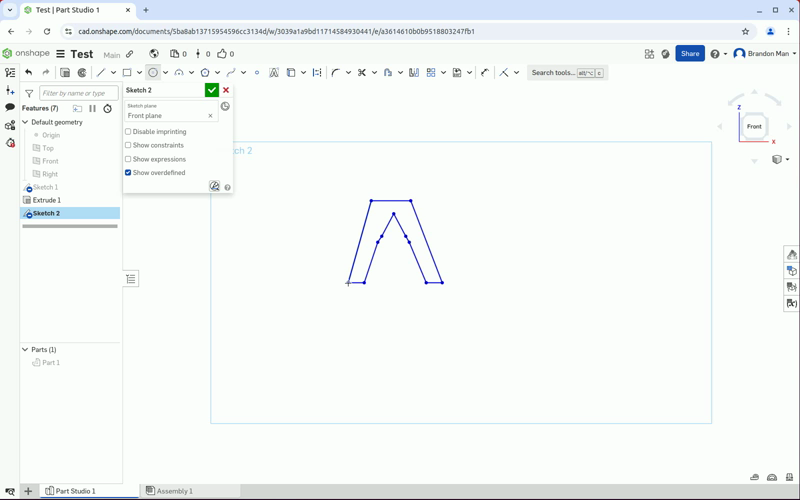
key_down(shift)
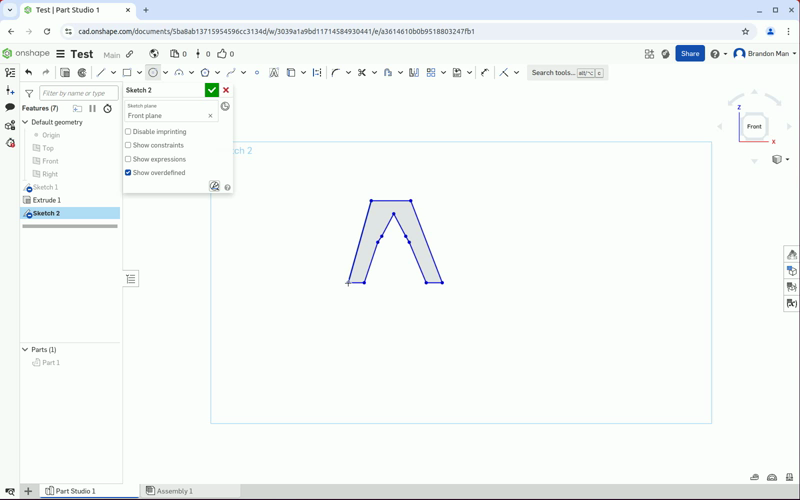
mouse_move(377, 212)
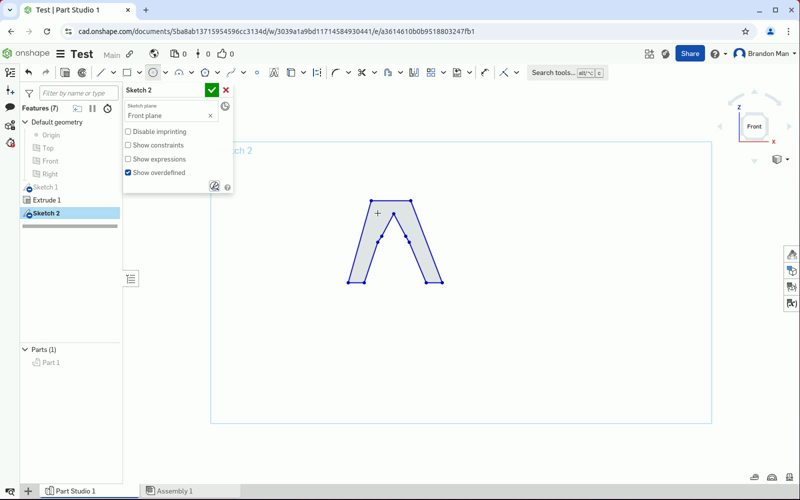
click(377, 212)
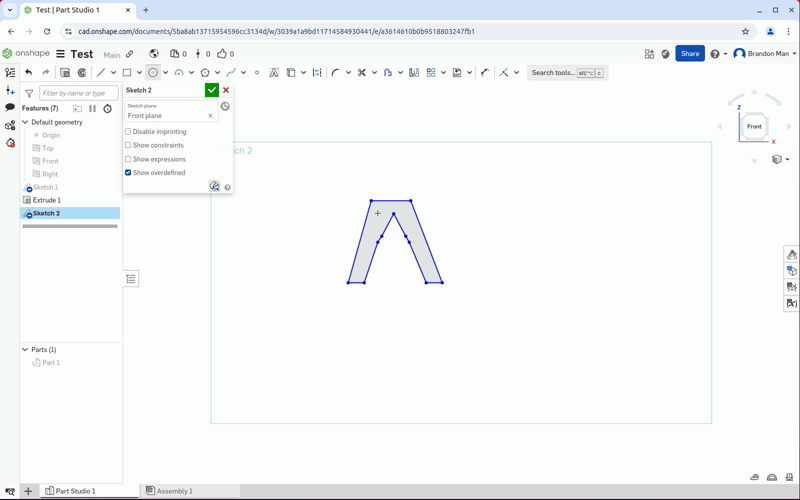
key_up(shift)
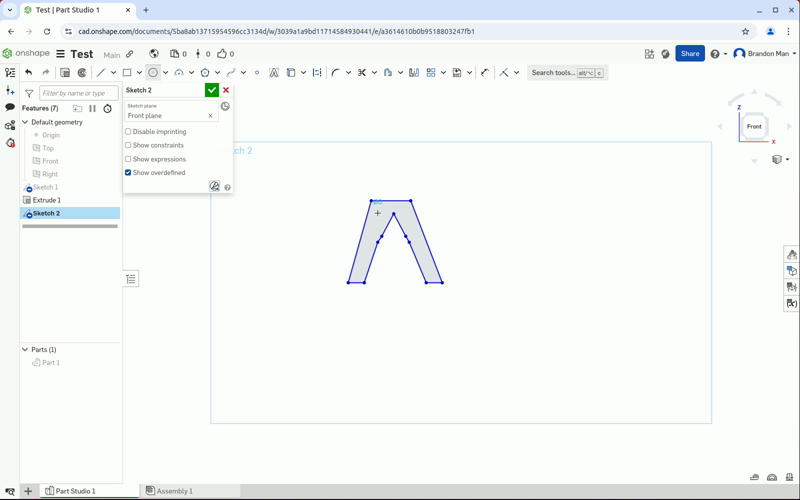
mouse_move(383, 212)
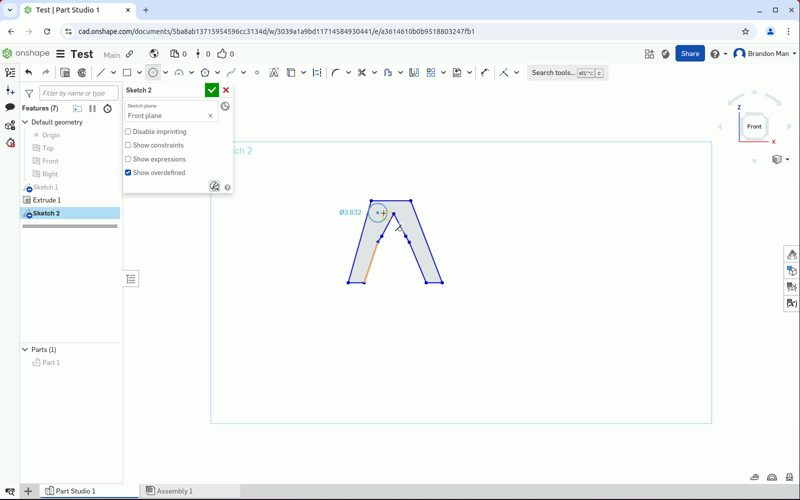
click(383, 212)
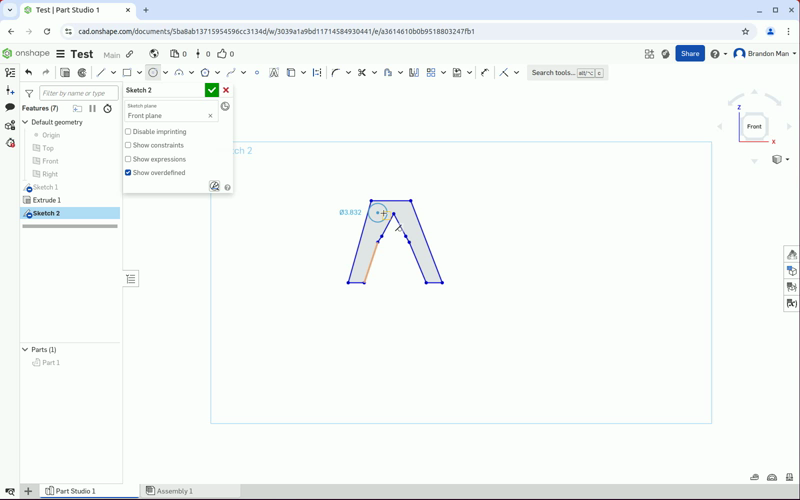
key(esc)
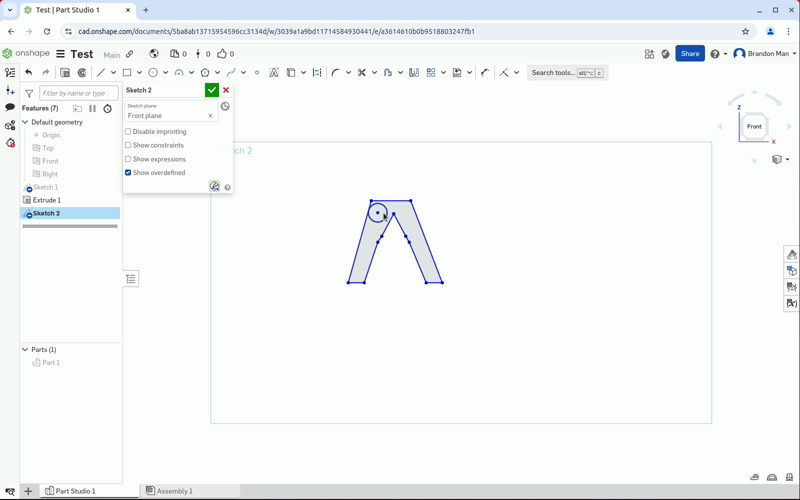
mouse_move(364, 242)
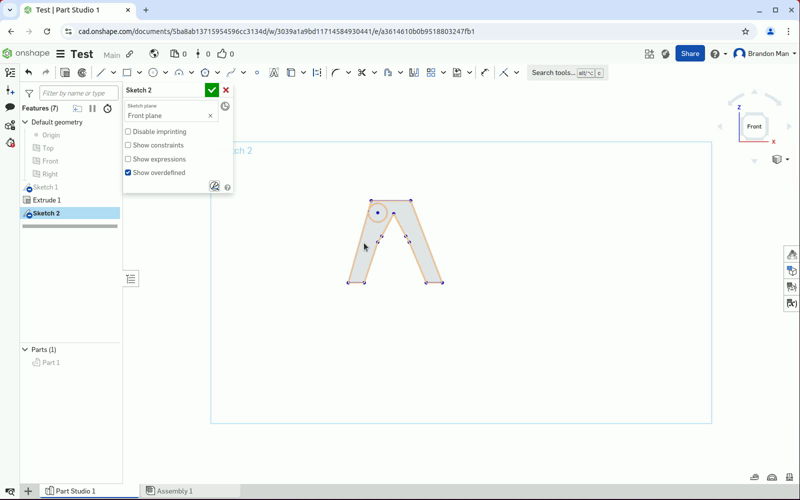
click(364, 242)
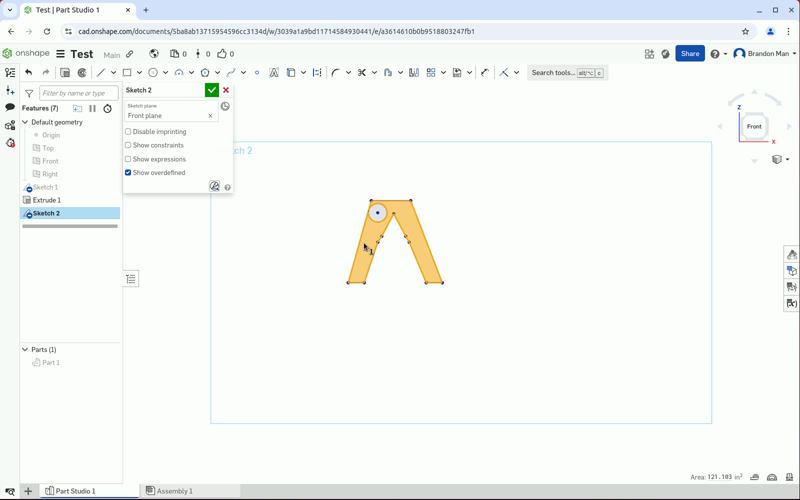
mouse_move(73, 352)
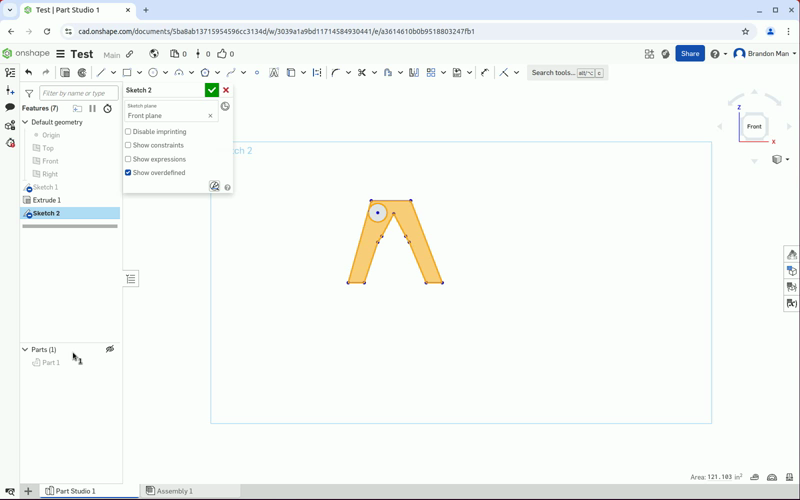
key(shift+y)
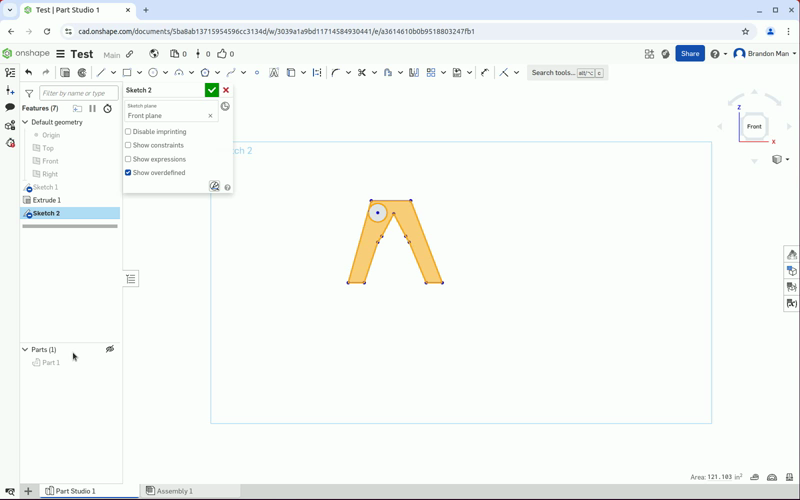
key(shift+e)
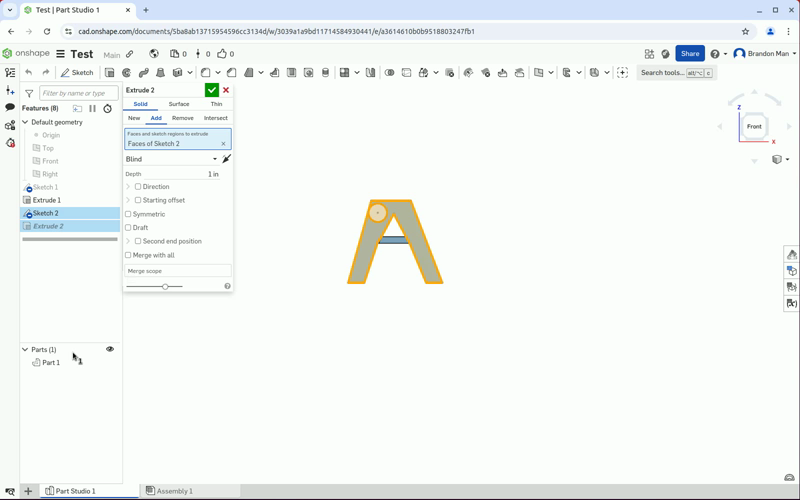
mouse_move(143, 106)
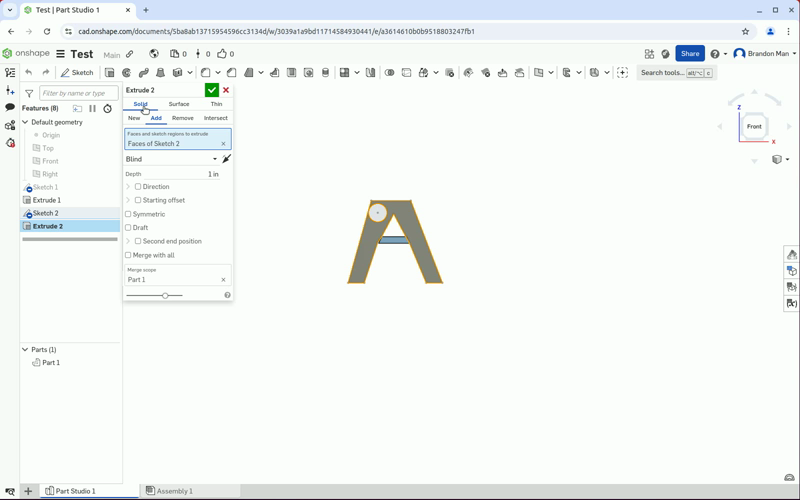
click(143, 106)
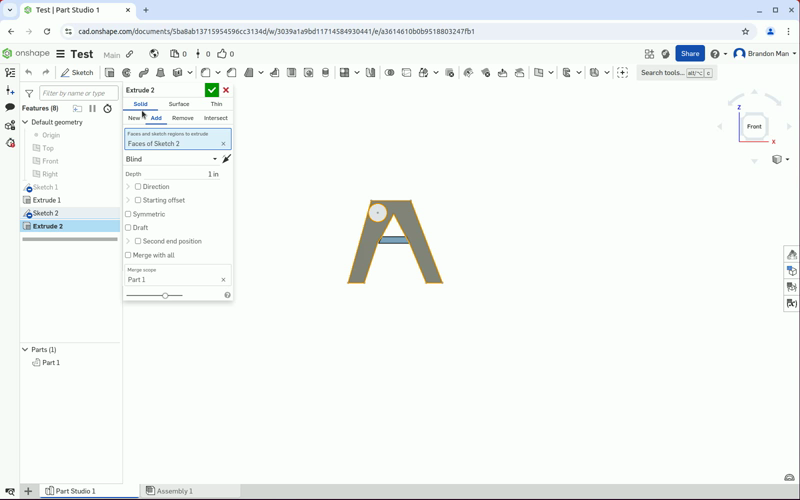
mouse_move(137, 120)
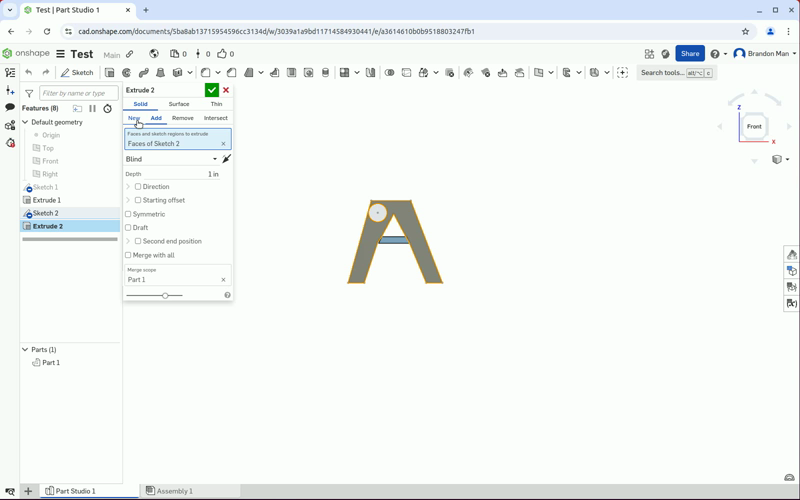
click(137, 120)
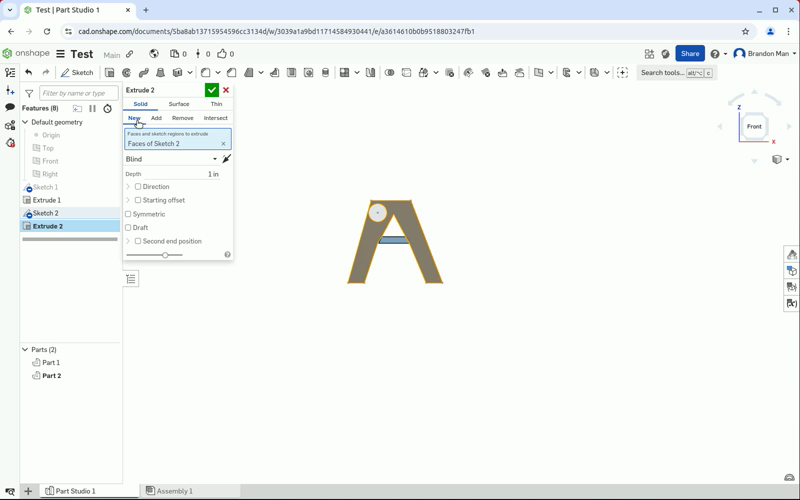
key(tab, 4)
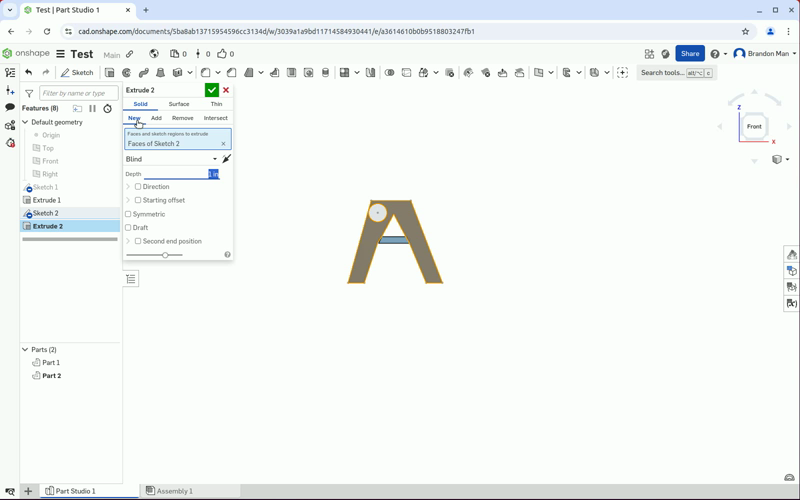
text(18.775)
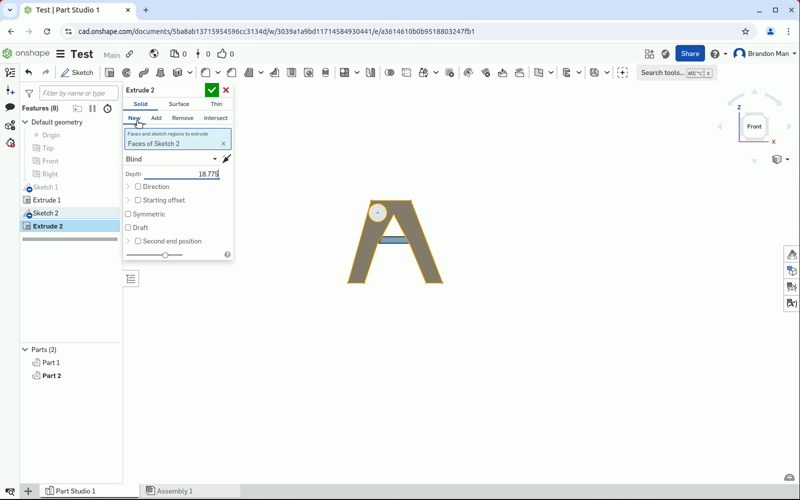
key(enter)
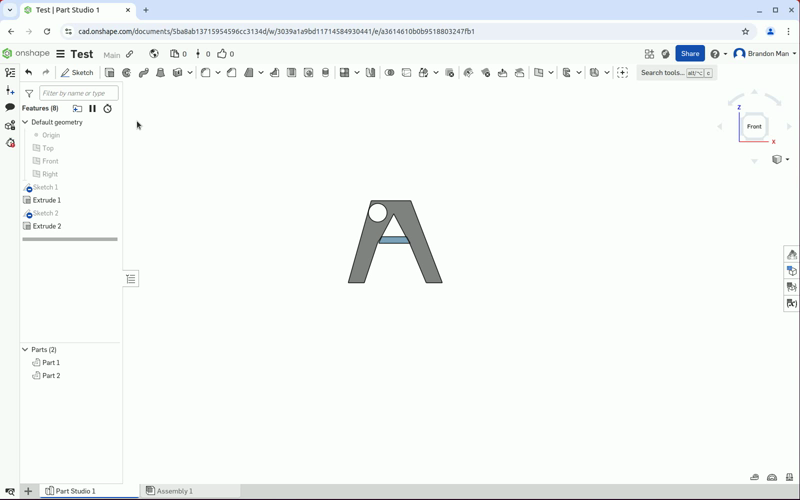
key(shift+h)
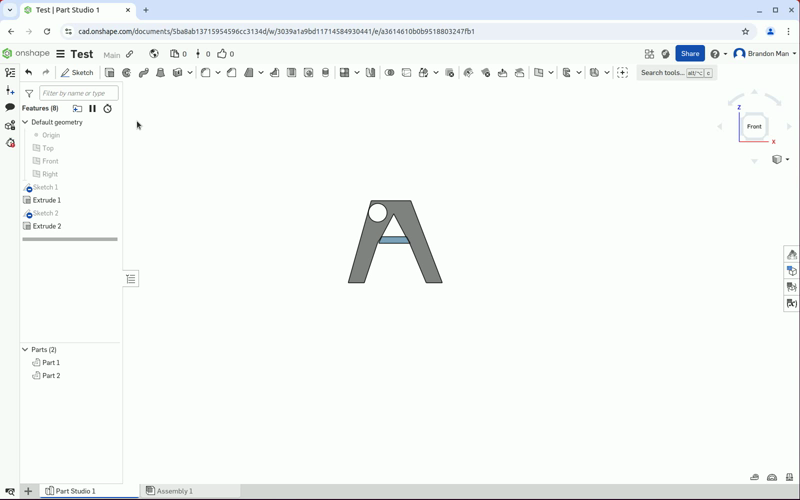
key(shift+h)
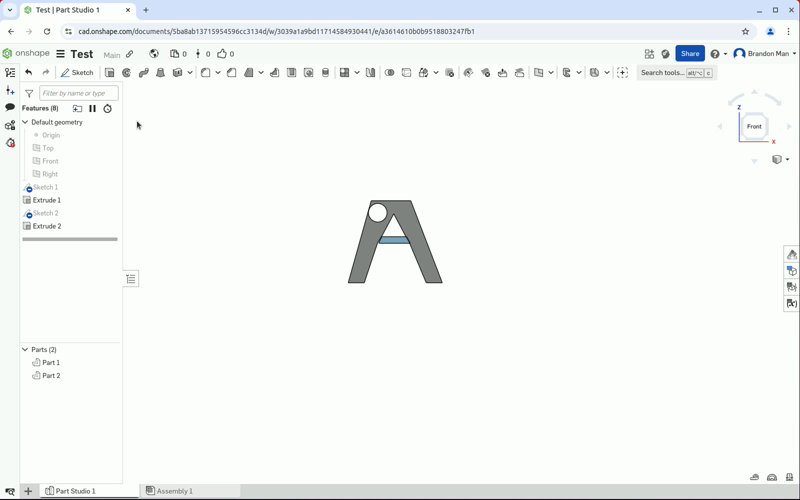
mouse_move(73, 189)
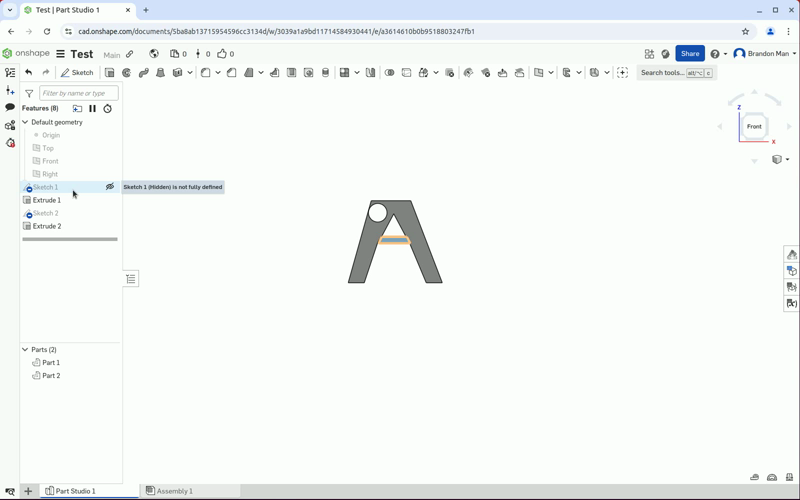
click(73, 189)
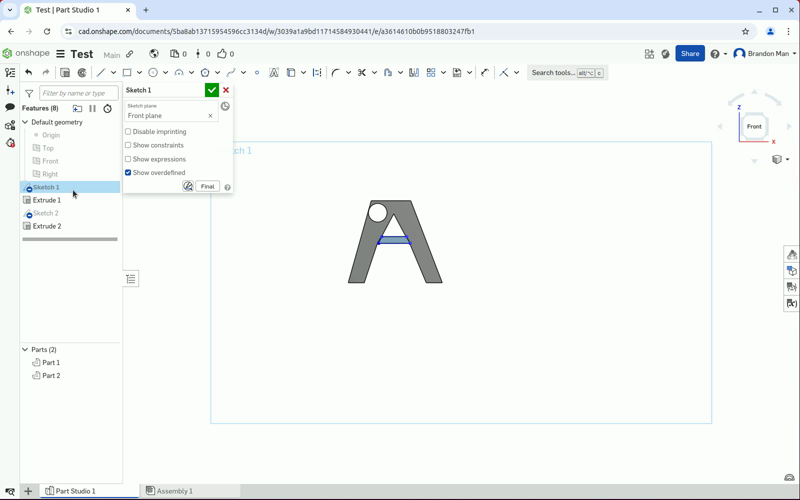
mouse_move(229, 92)
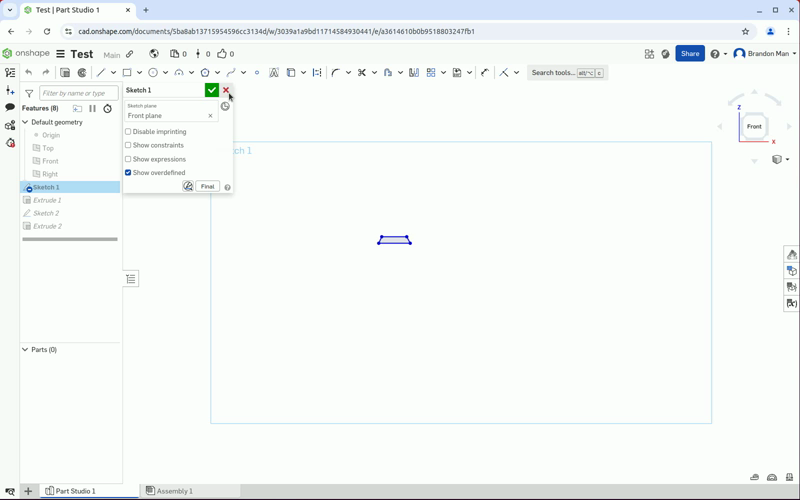
click(229, 92)
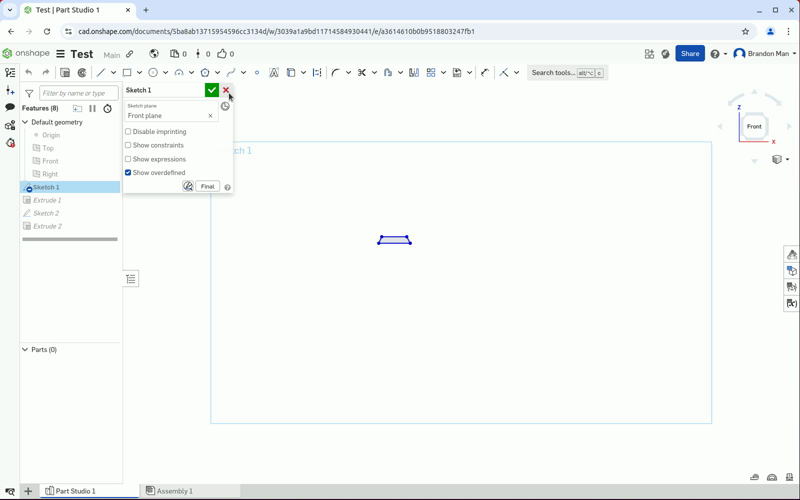
key(shift+s)
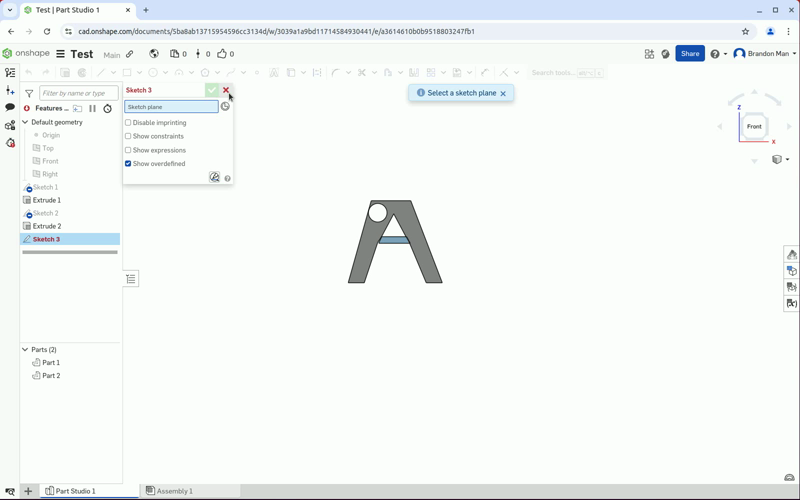
mouse_move(73, 163)
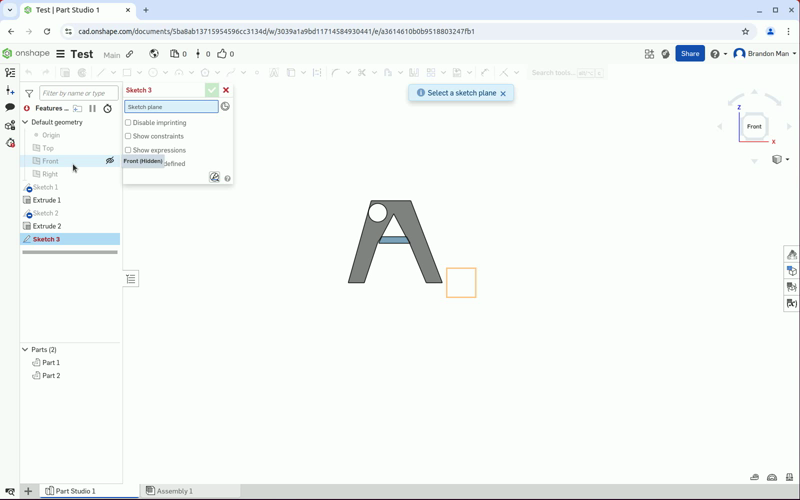
click(73, 163)
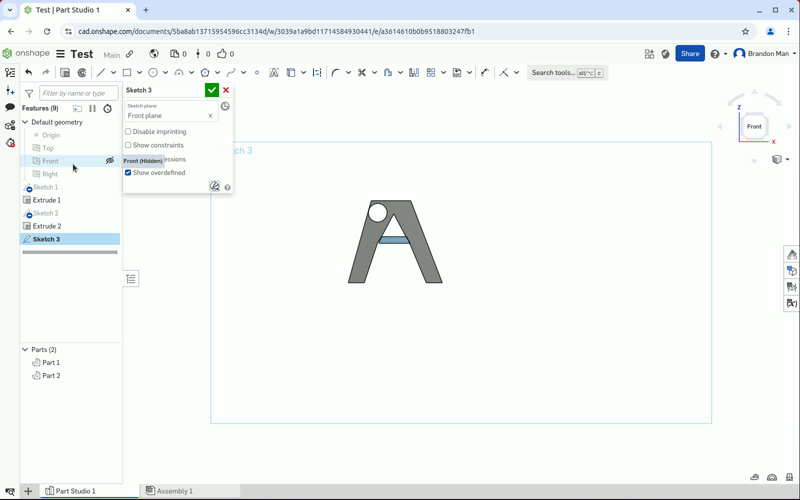
mouse_move(73, 352)
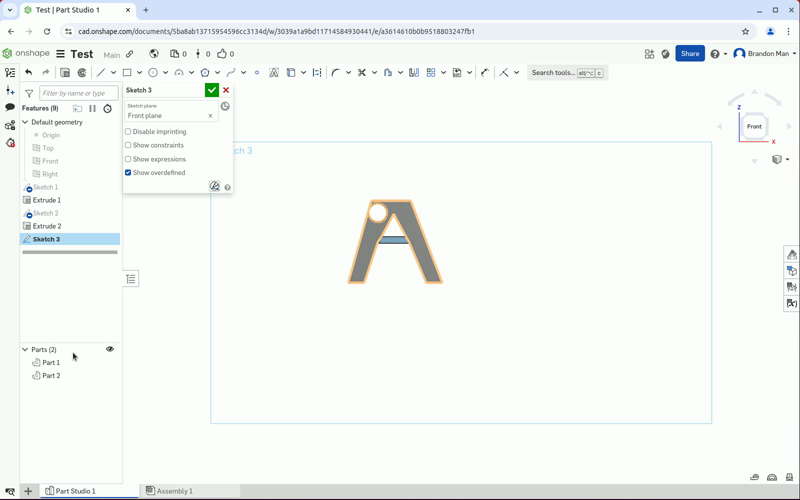
key(y)
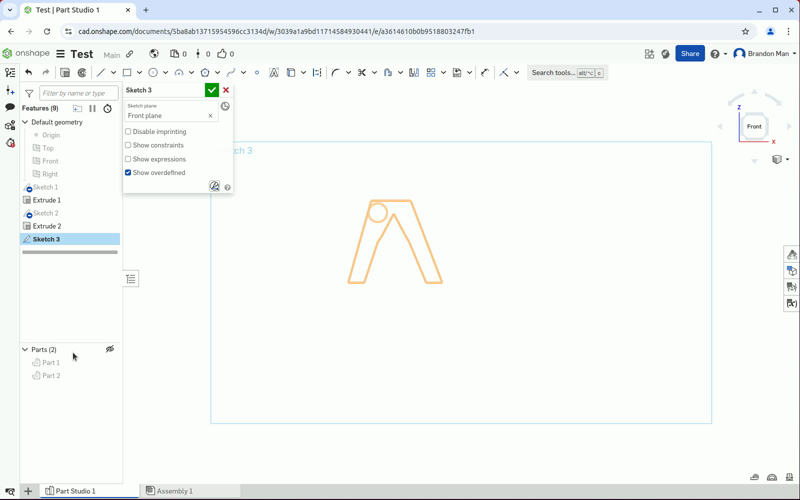
key(l)
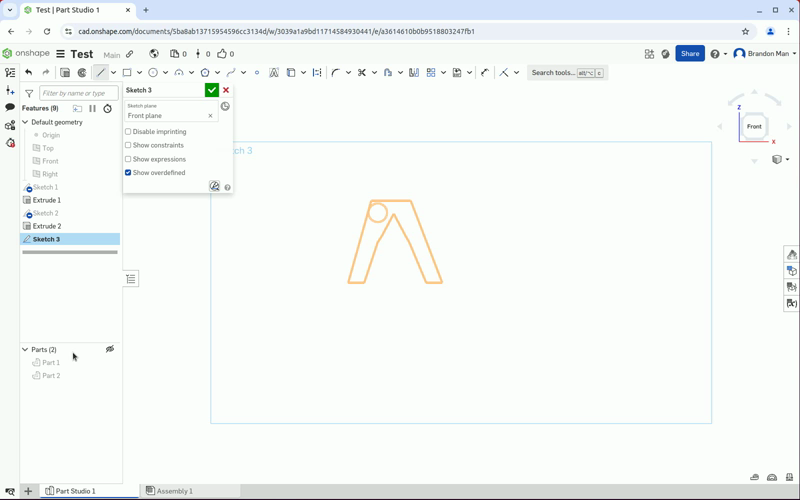
key_down(shift)
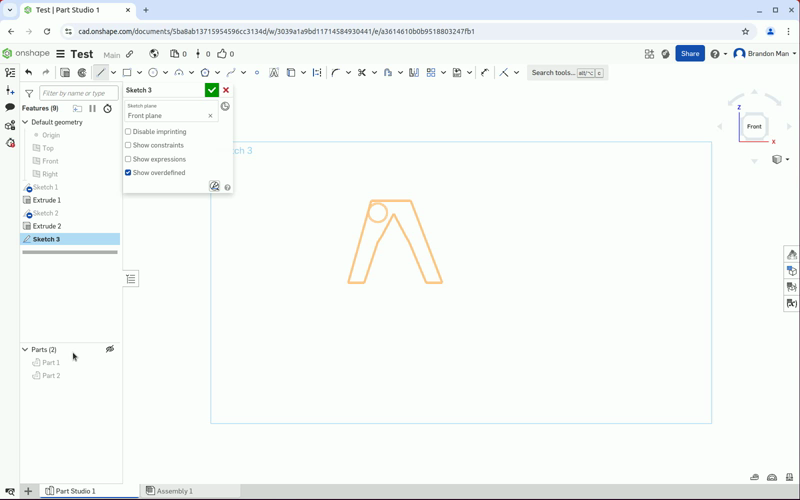
mouse_move(378, 243)
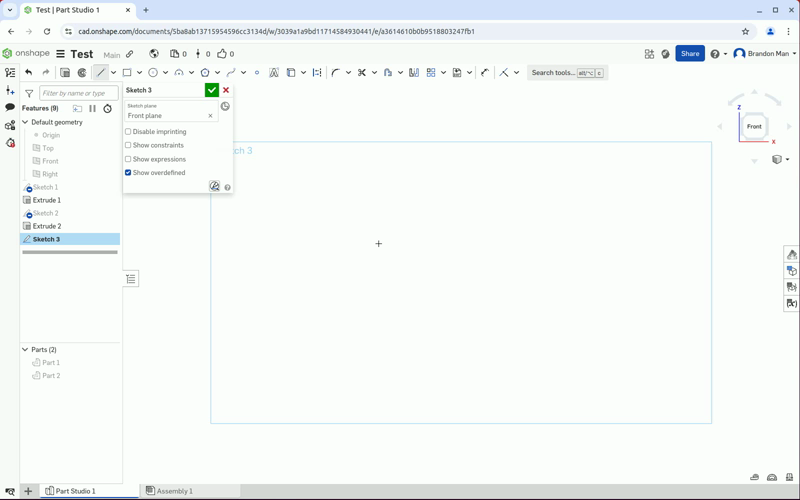
click(378, 243)
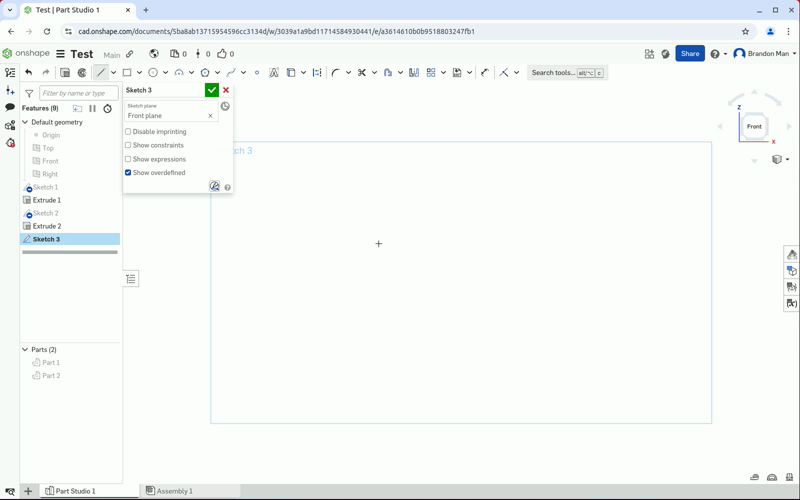
key_up(shift)
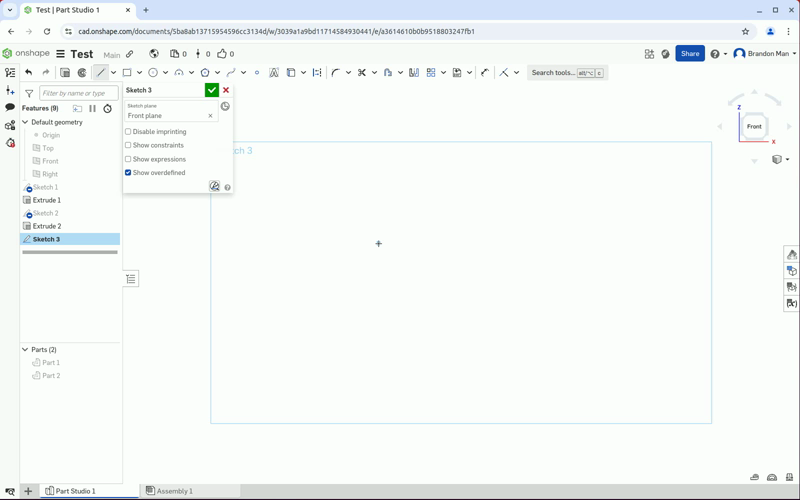
key_down(shift)
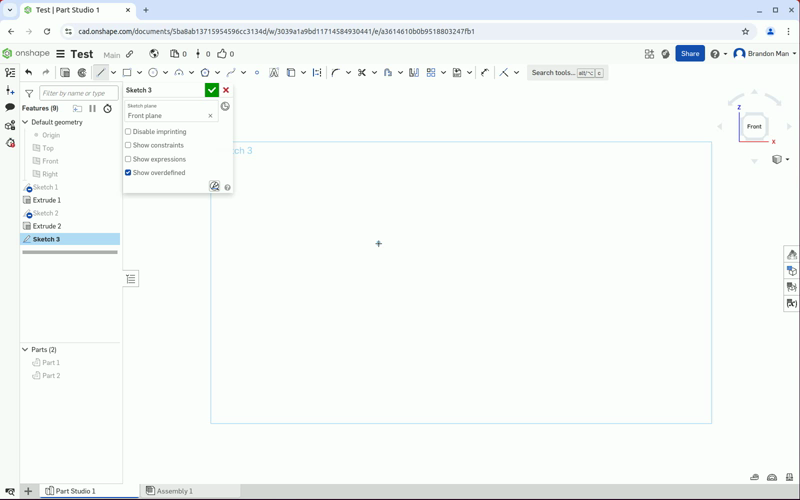
mouse_move(408, 243)
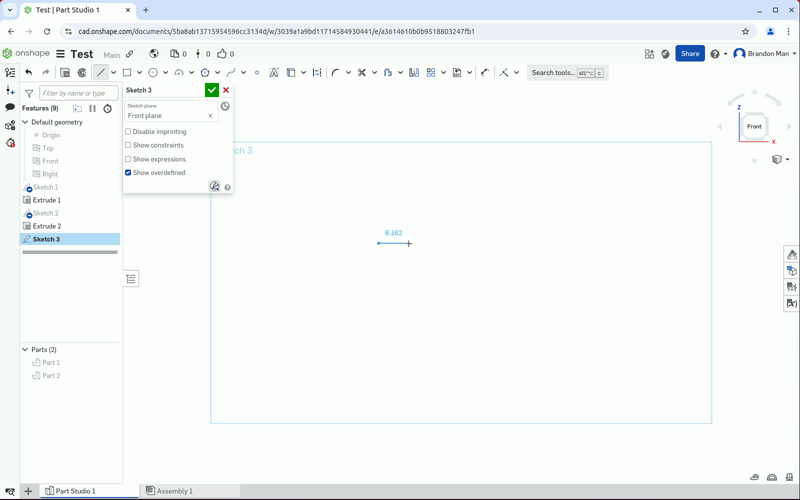
mouse_move(410, 243)
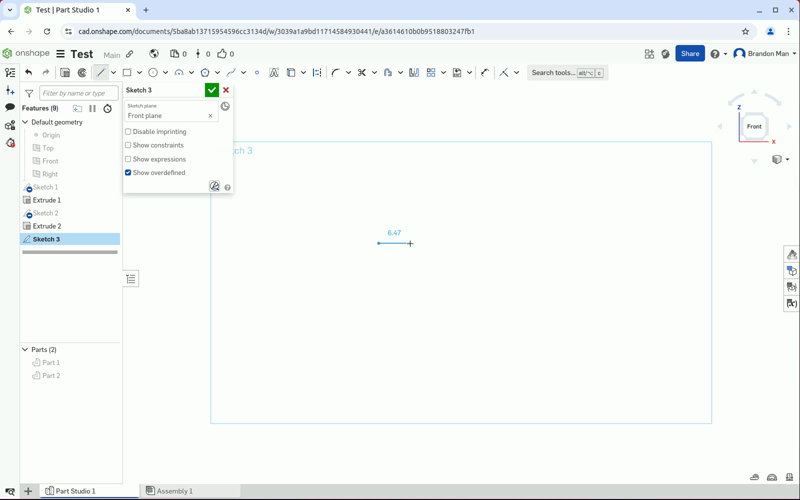
click(410, 243)
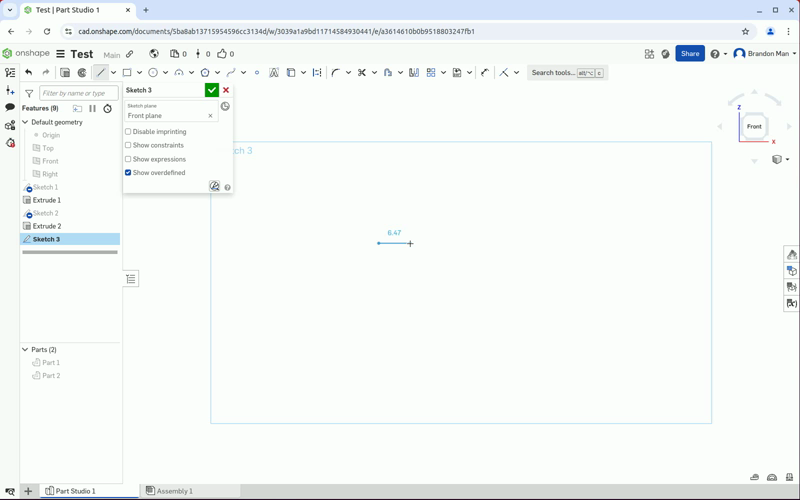
key_up(shift)
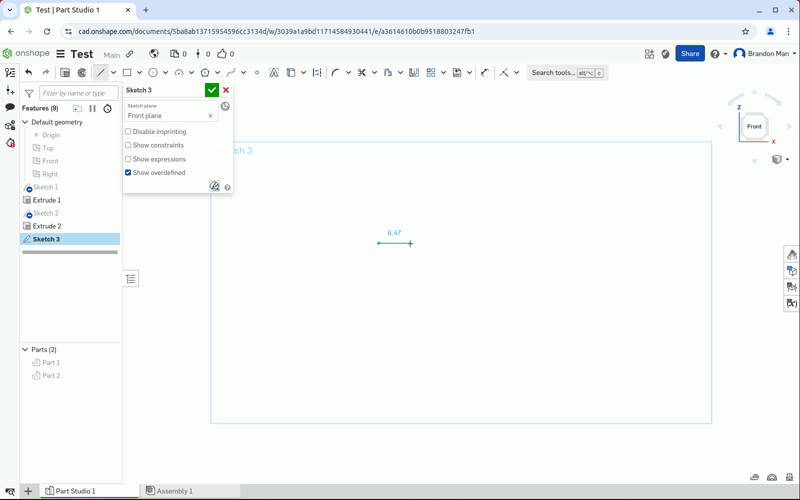
key_down(shift)
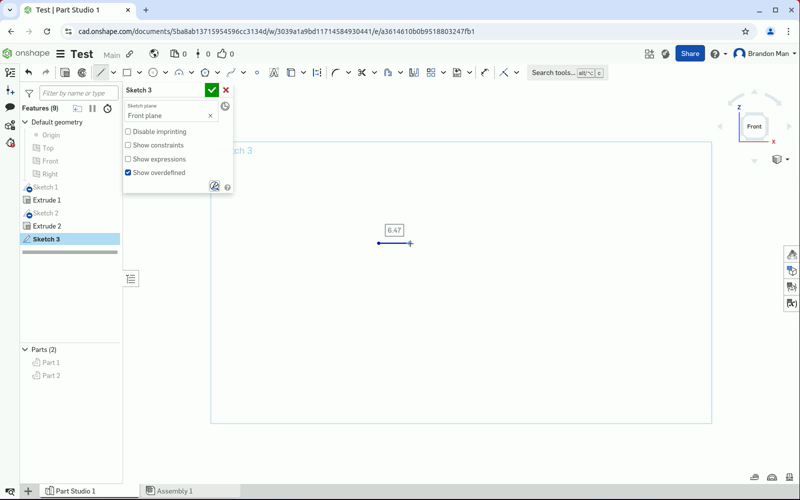
mouse_move(440, 243)
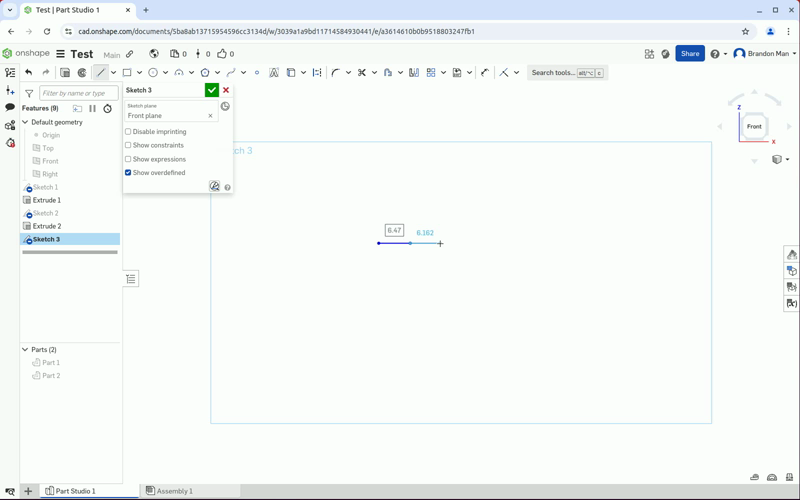
mouse_move(406, 236)
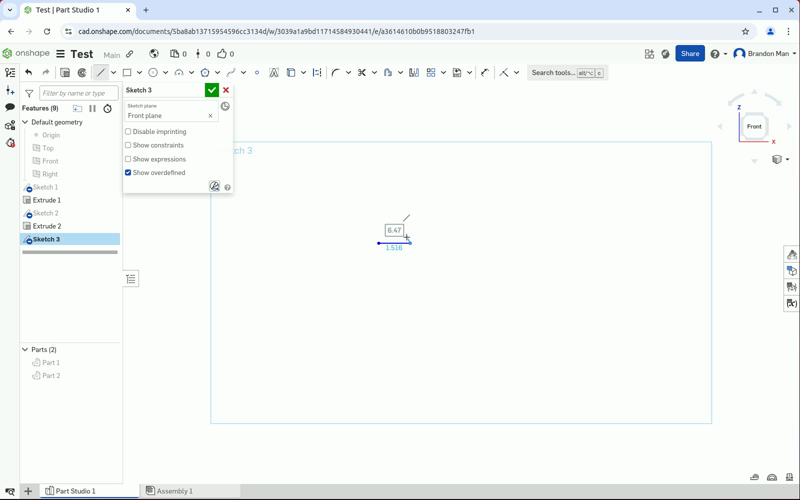
scroll(6)
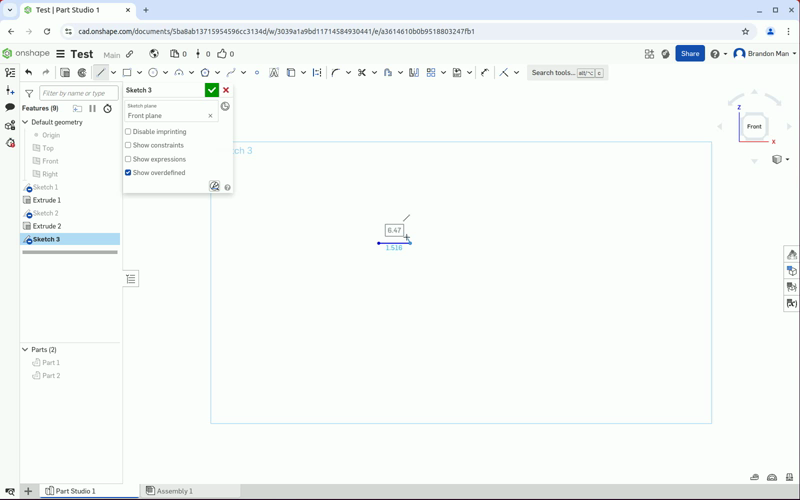
scroll(6)
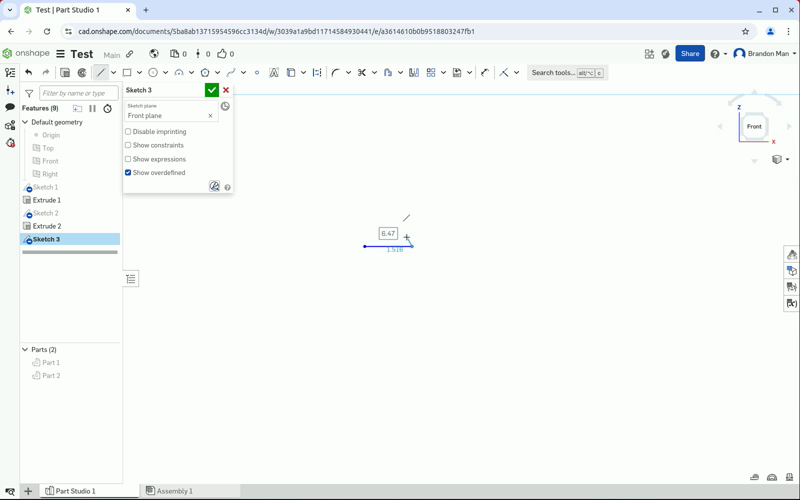
scroll(6)
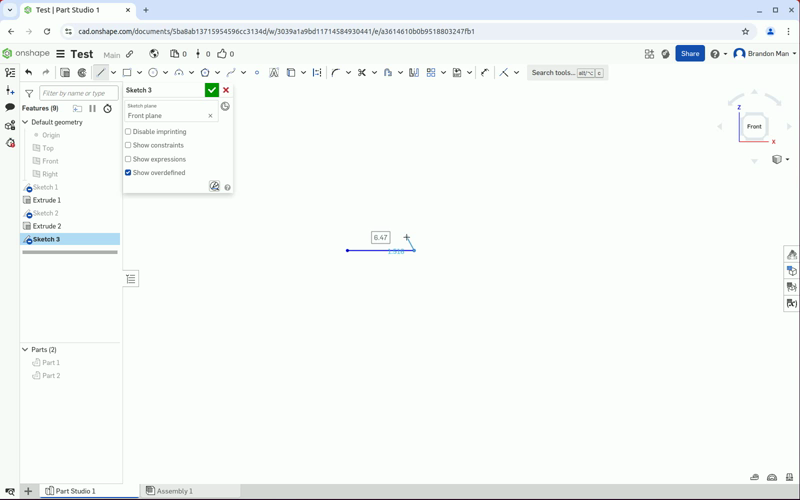
scroll(6)
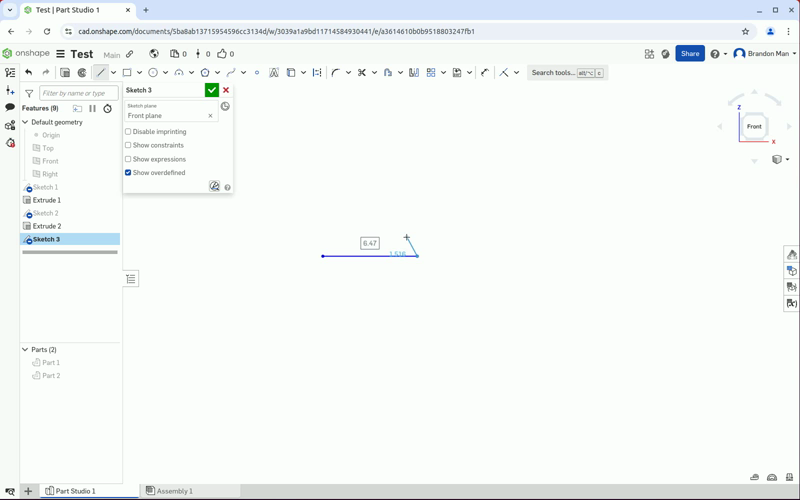
scroll(6)
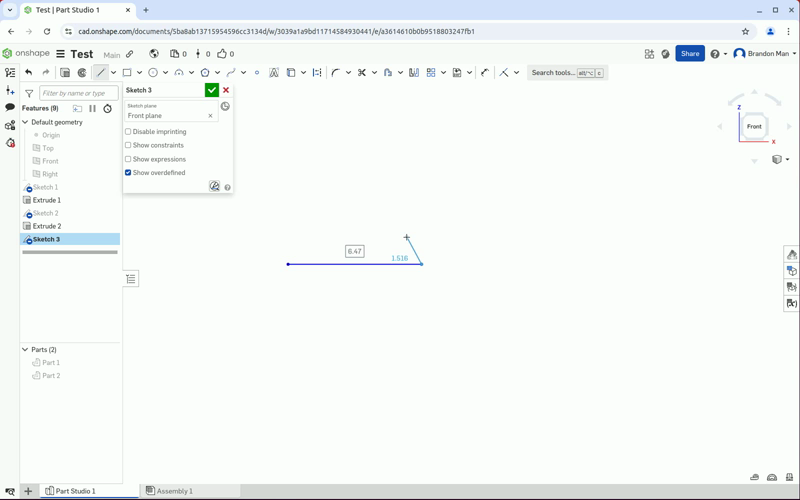
scroll(6)
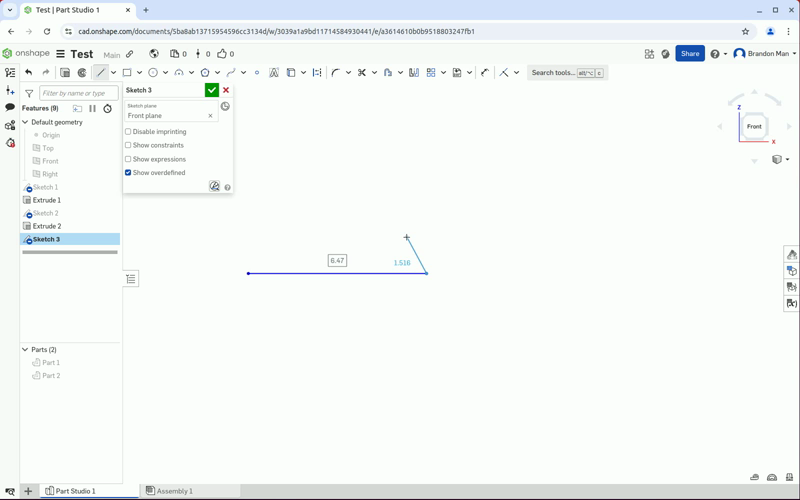
scroll(6)
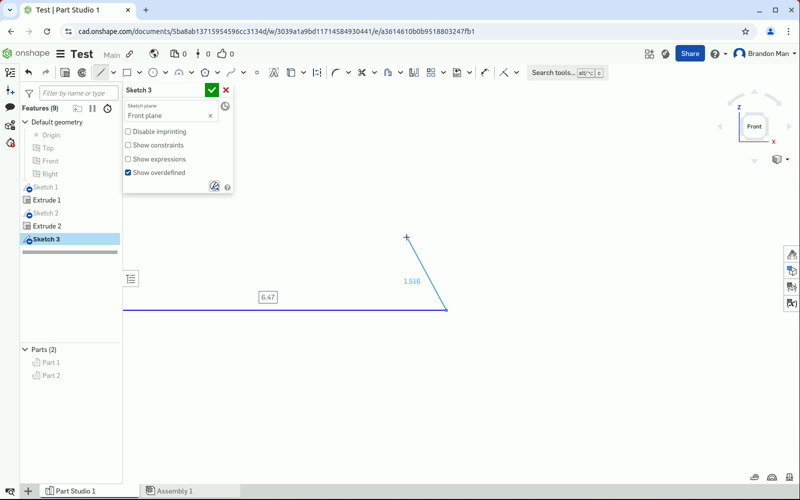
click(406, 236)
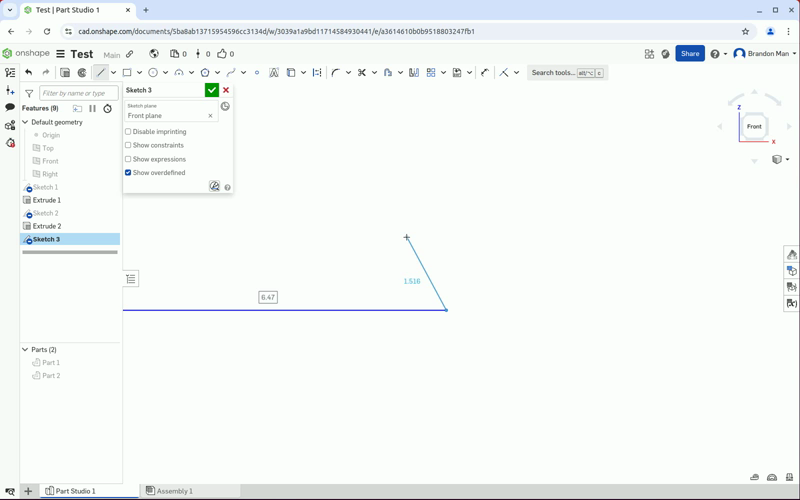
scroll(-6)
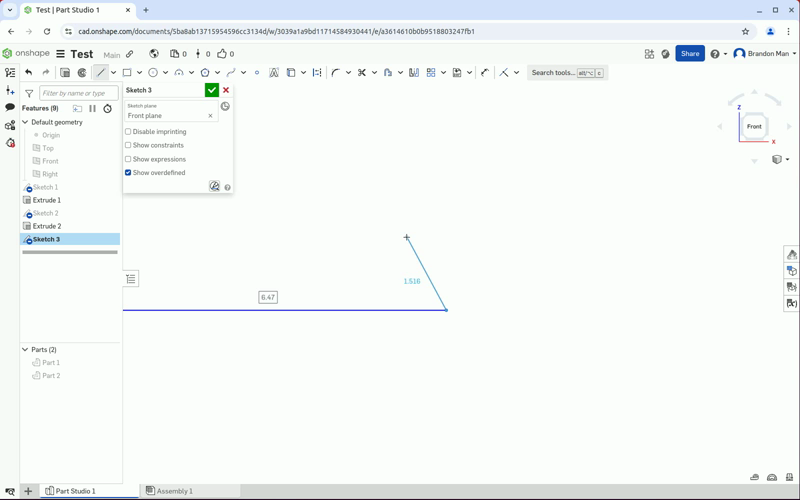
scroll(-6)
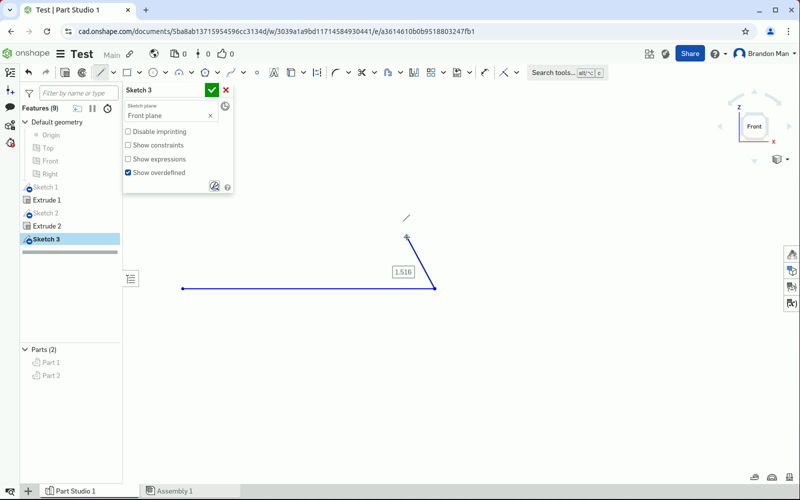
scroll(-6)
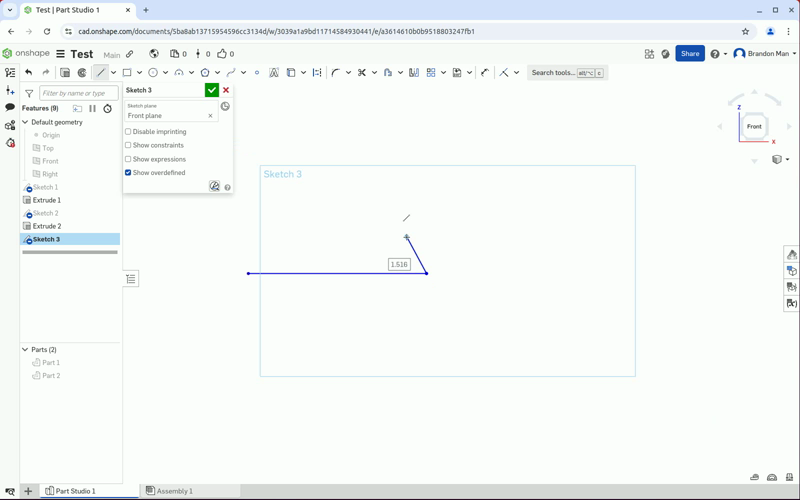
scroll(-6)
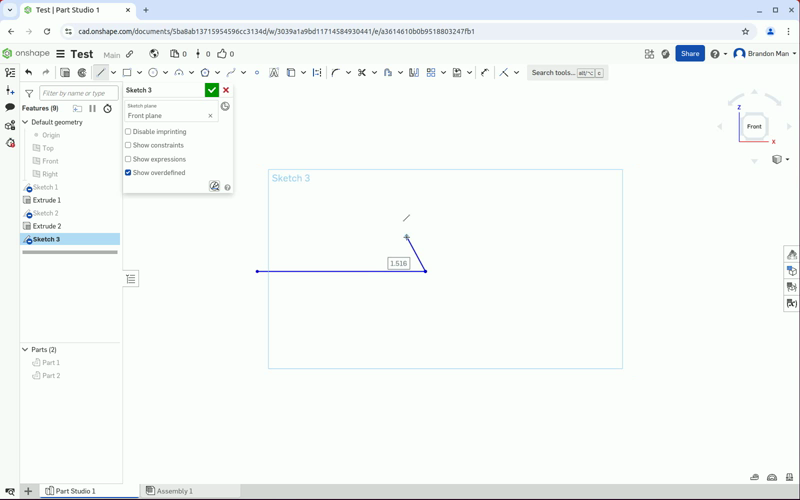
scroll(-6)
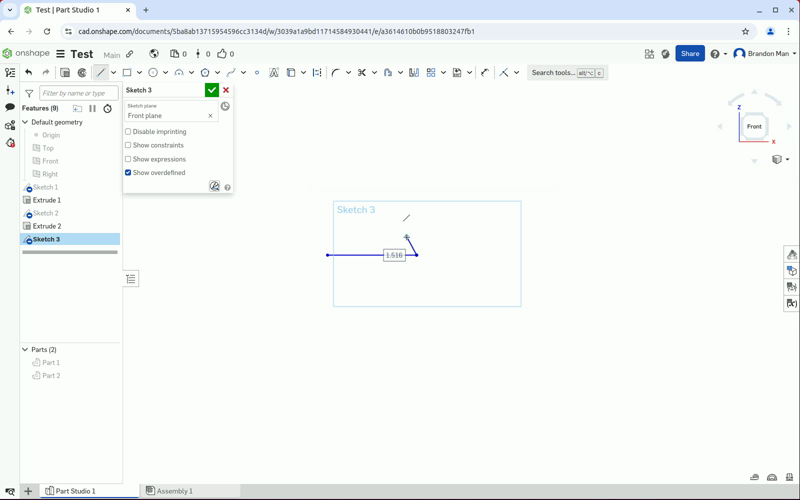
scroll(-6)
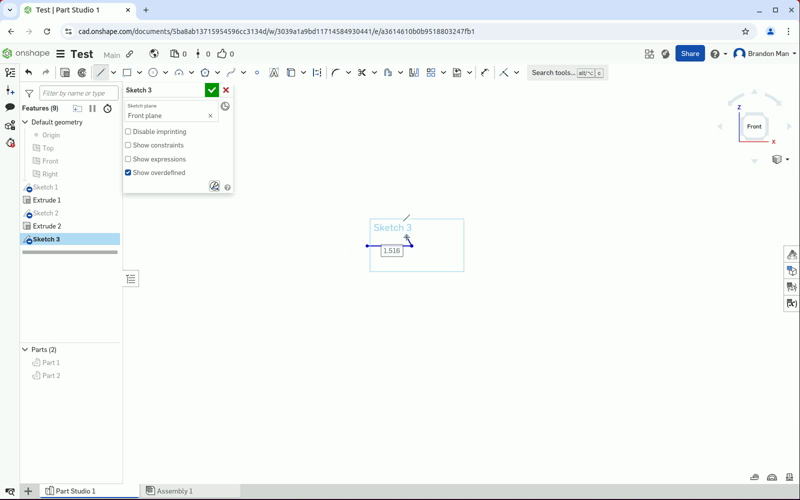
scroll(-6)
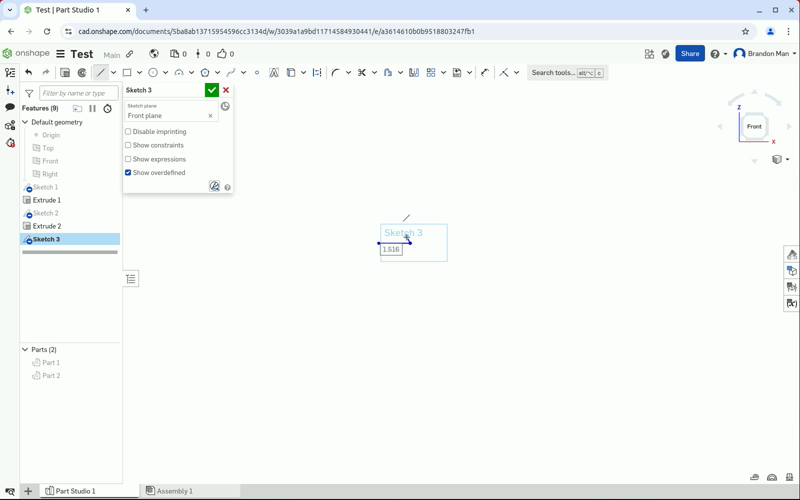
key_up(shift)
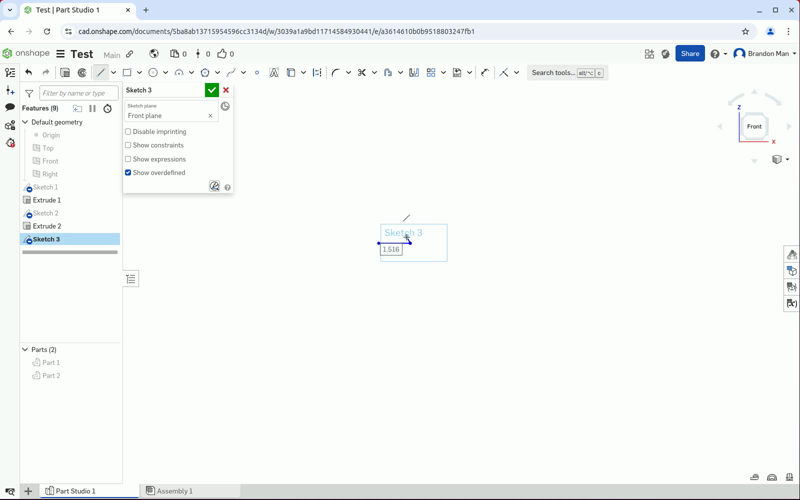
key_down(shift)
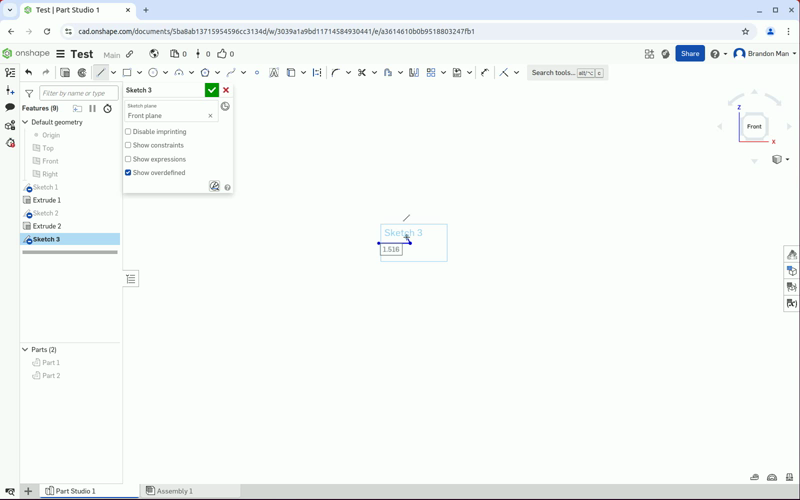
mouse_move(436, 236)
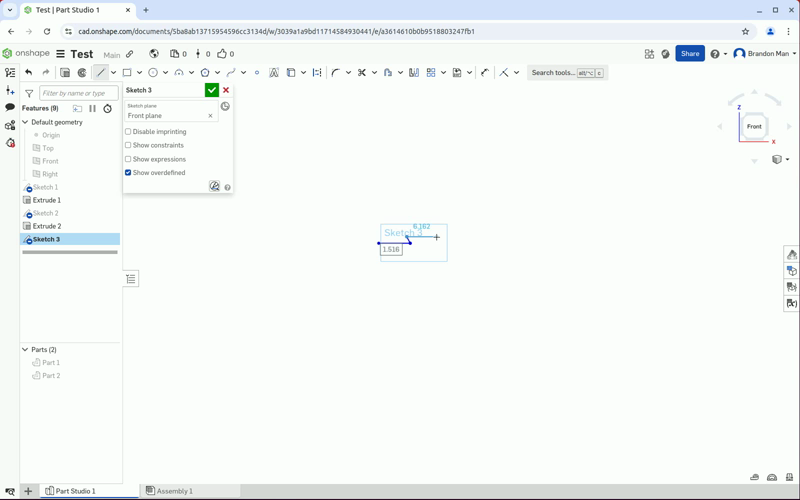
mouse_move(381, 236)
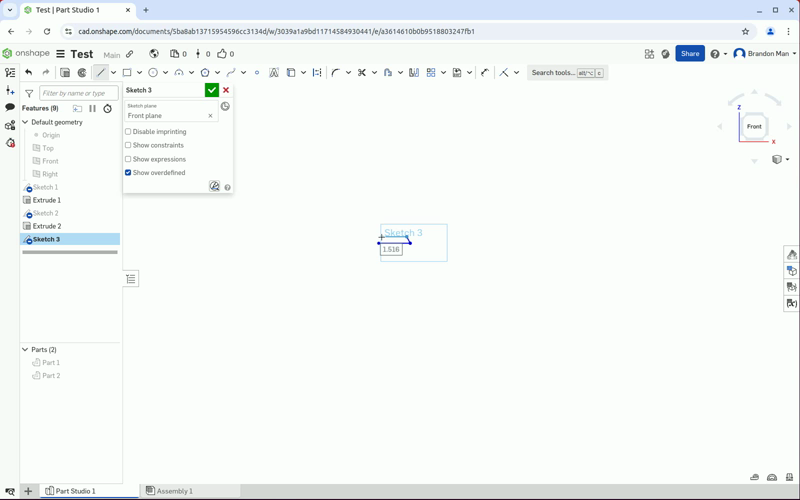
click(381, 236)
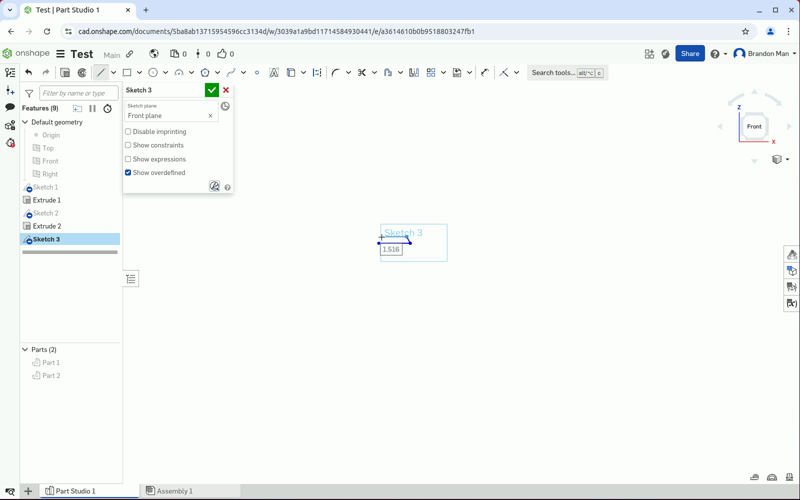
key_up(shift)
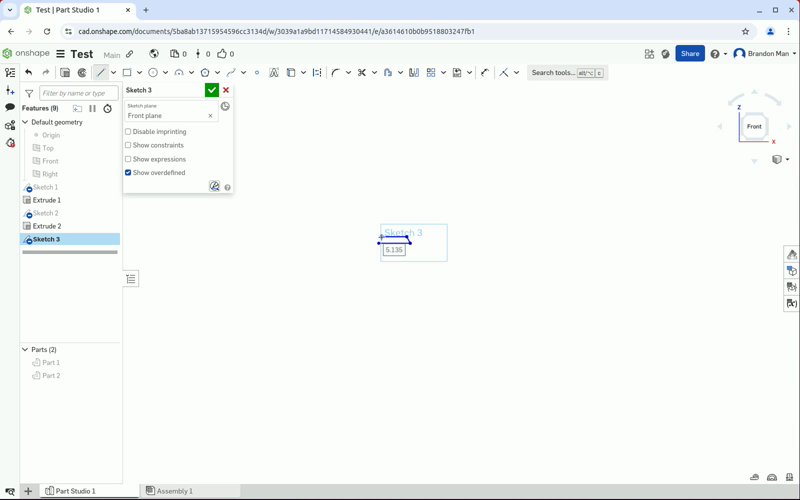
mouse_move(411, 236)
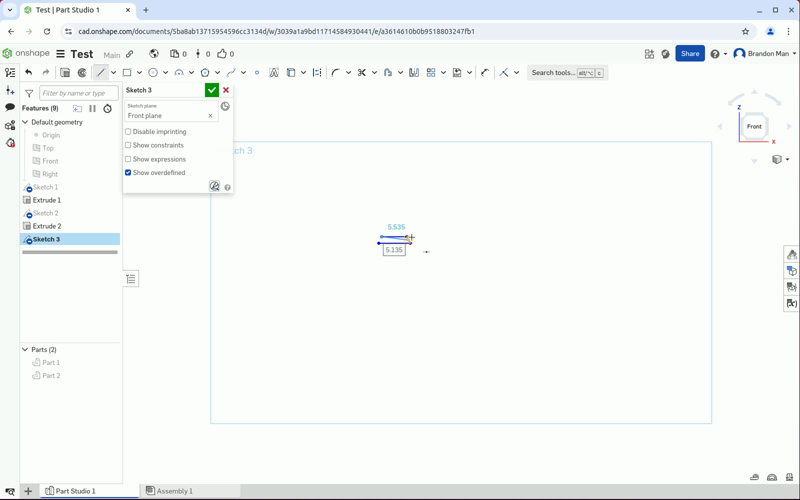
key_down(shift)
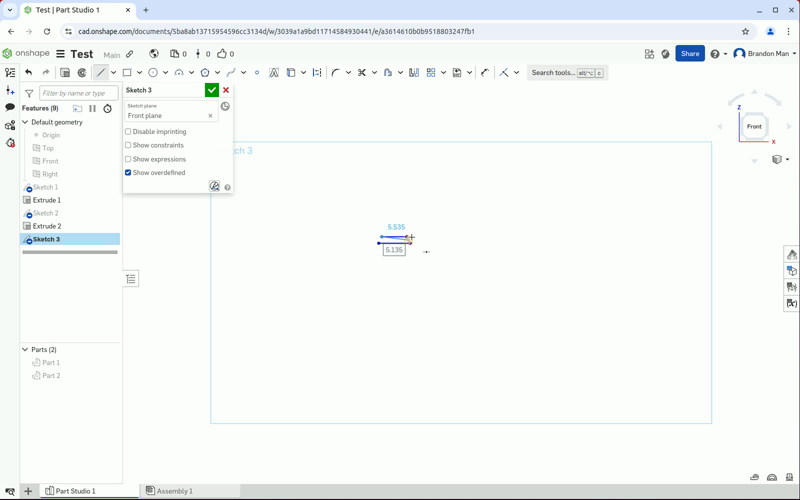
mouse_move(378, 243)
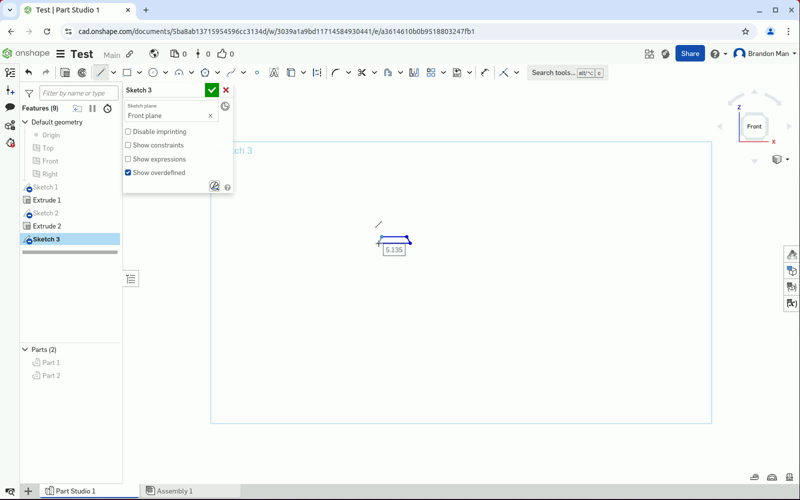
scroll(6)
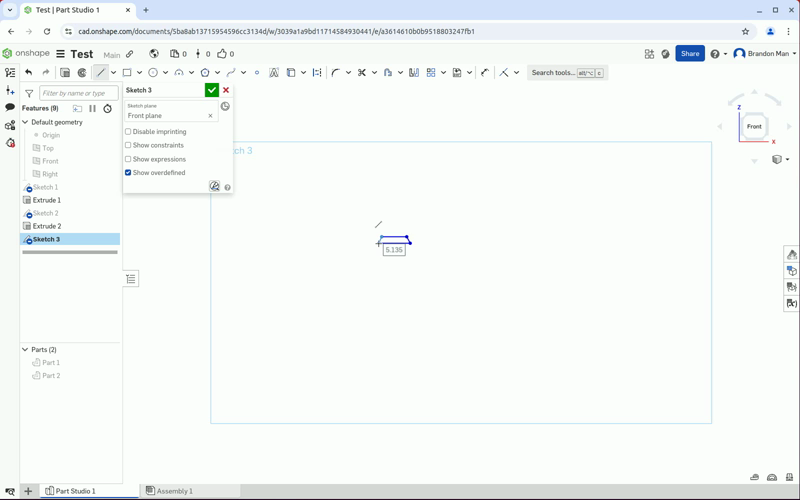
scroll(6)
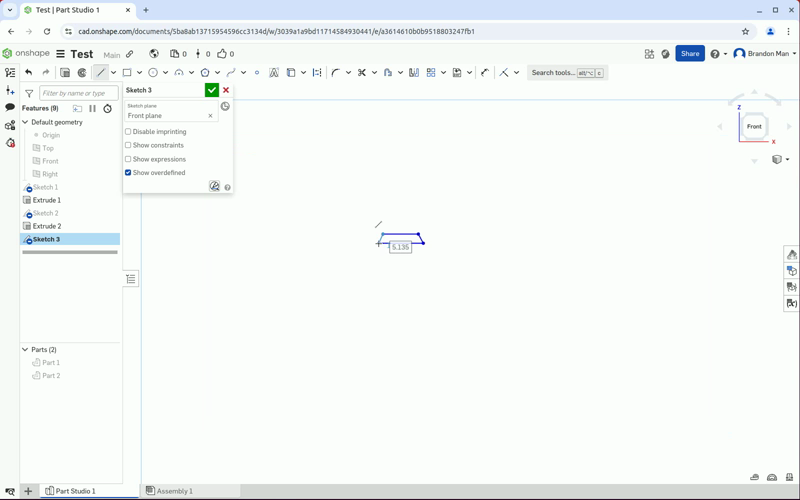
scroll(6)
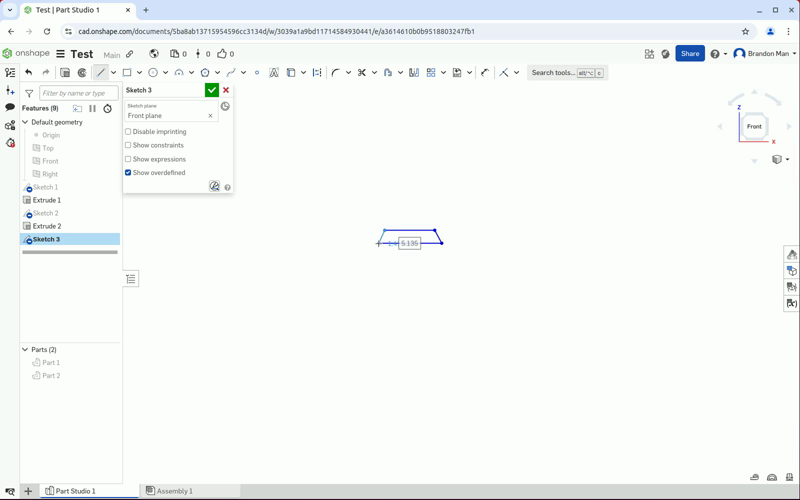
scroll(6)
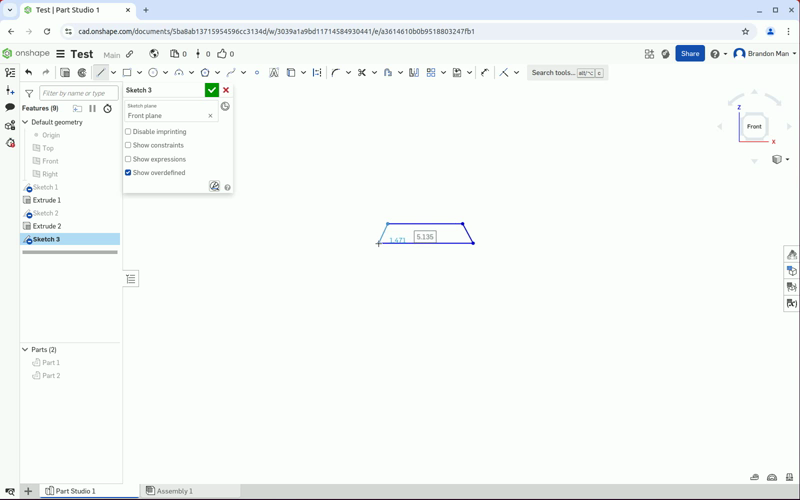
scroll(6)
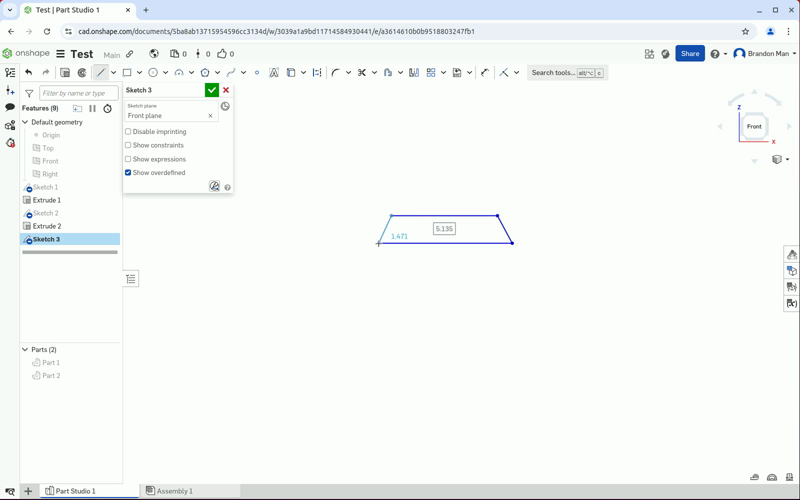
scroll(6)
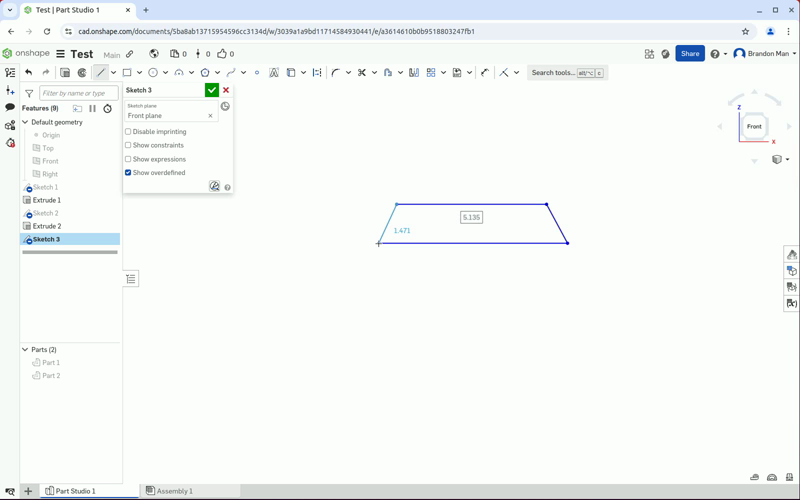
scroll(6)
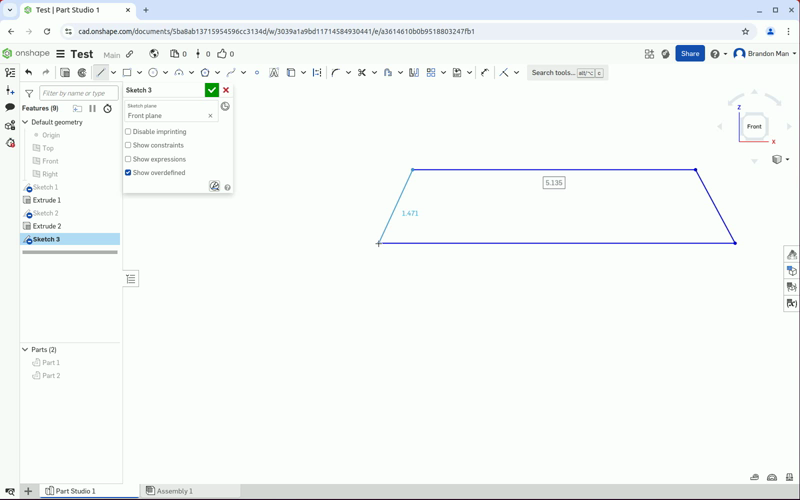
key_up(shift)
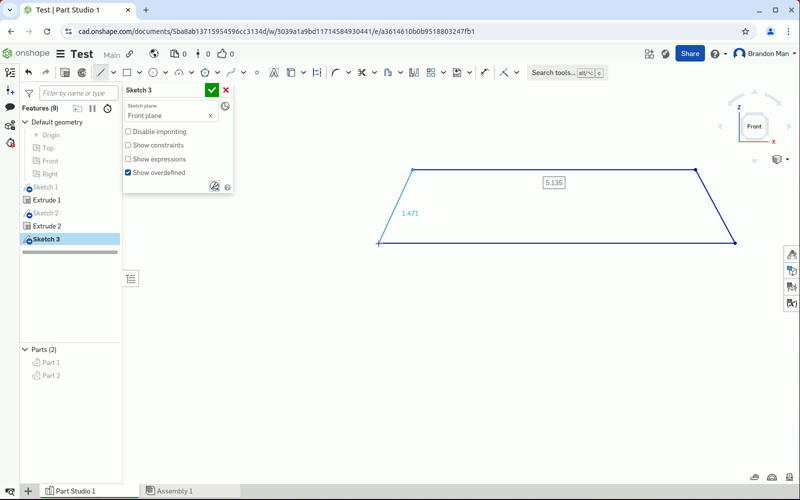
click(378, 243)
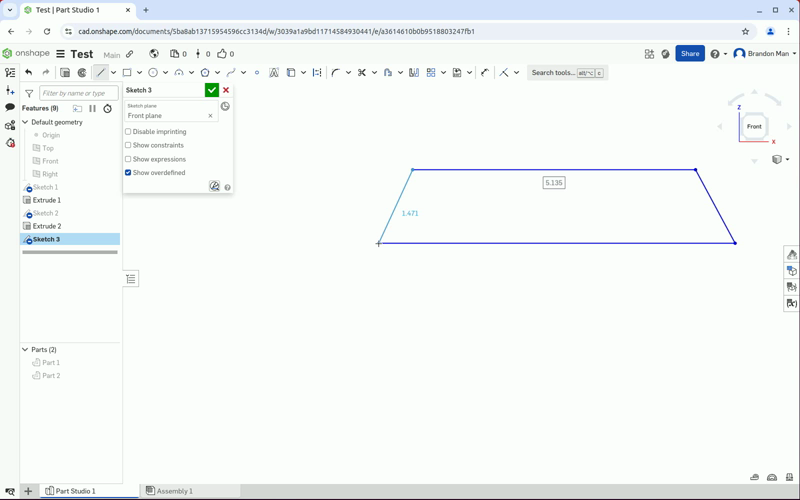
scroll(-6)
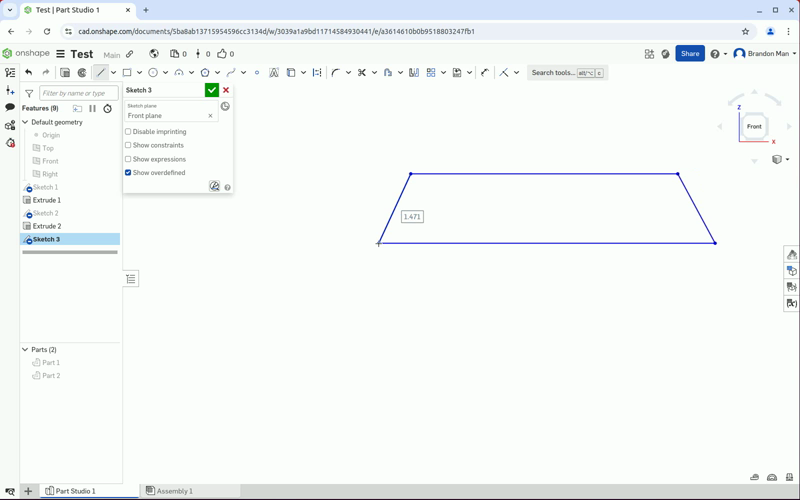
scroll(-6)
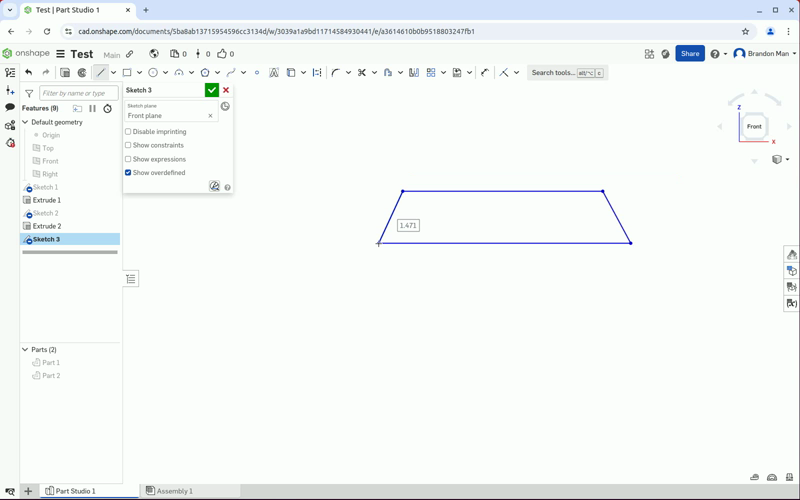
scroll(-6)
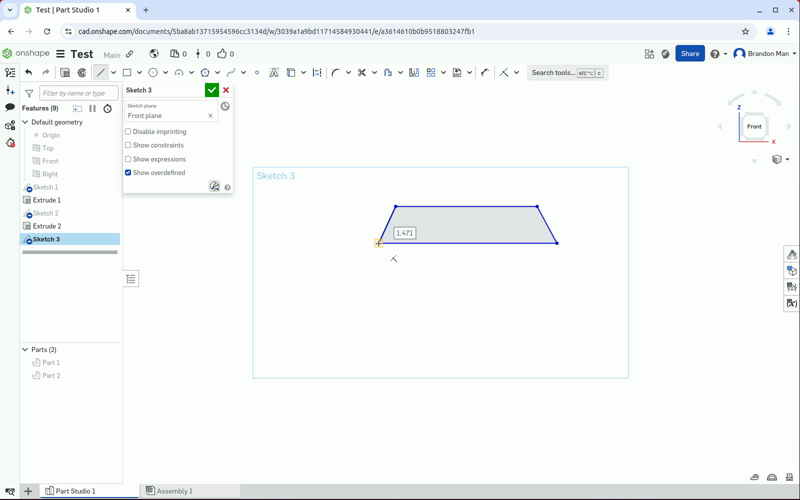
scroll(-6)
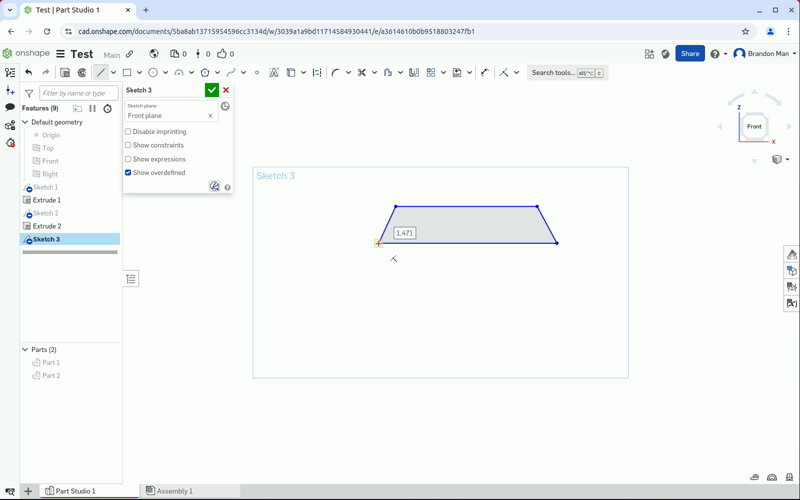
scroll(-6)
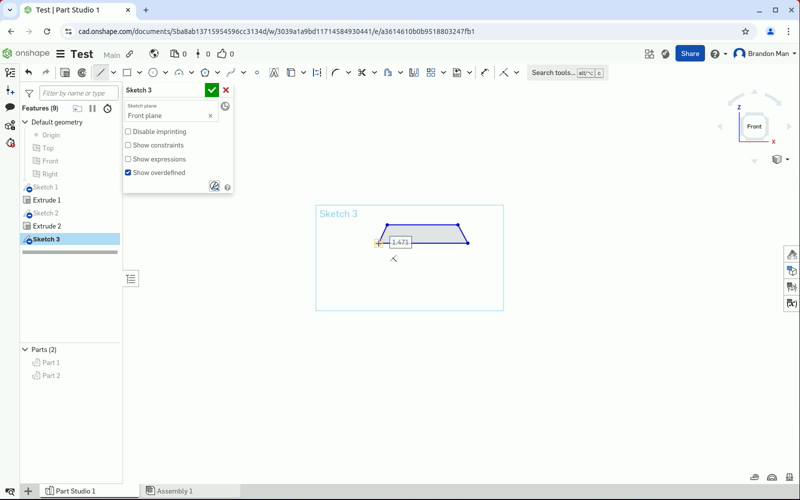
scroll(-6)
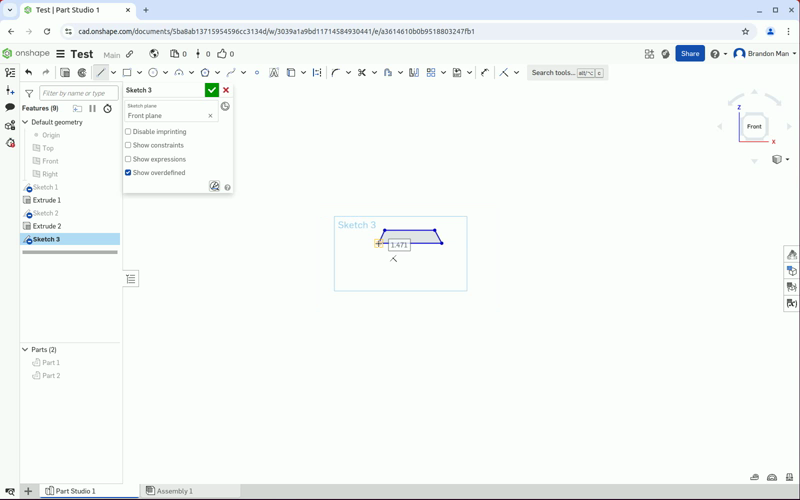
scroll(-6)
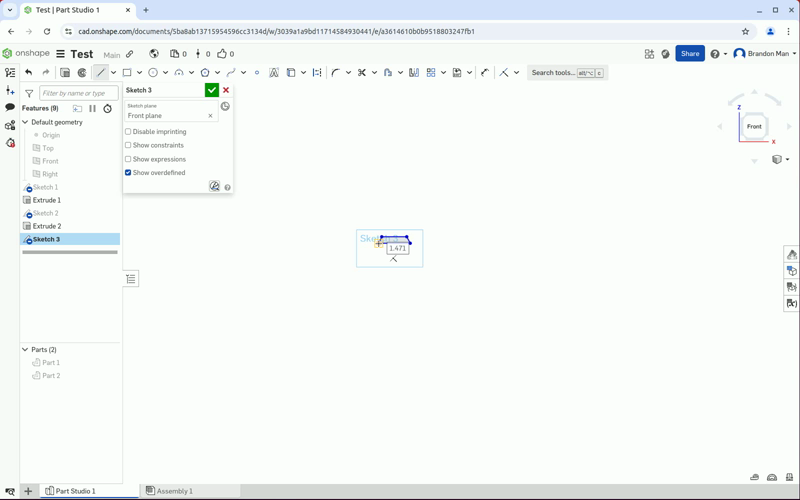
key(esc)
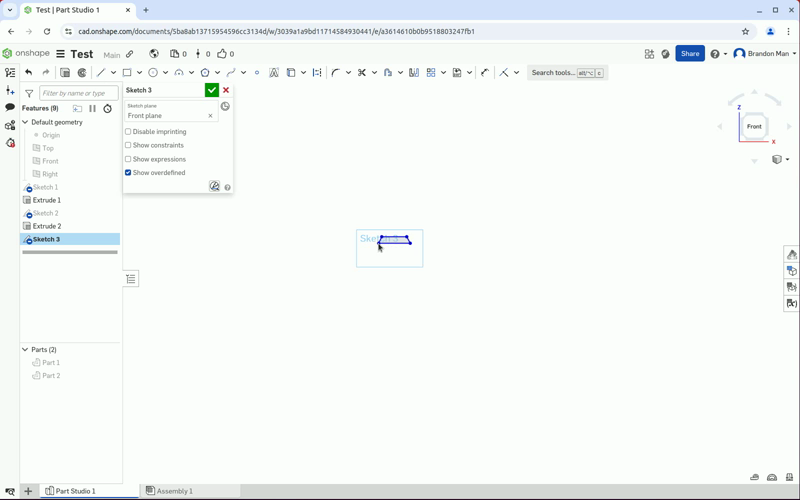
mouse_move(382, 240)
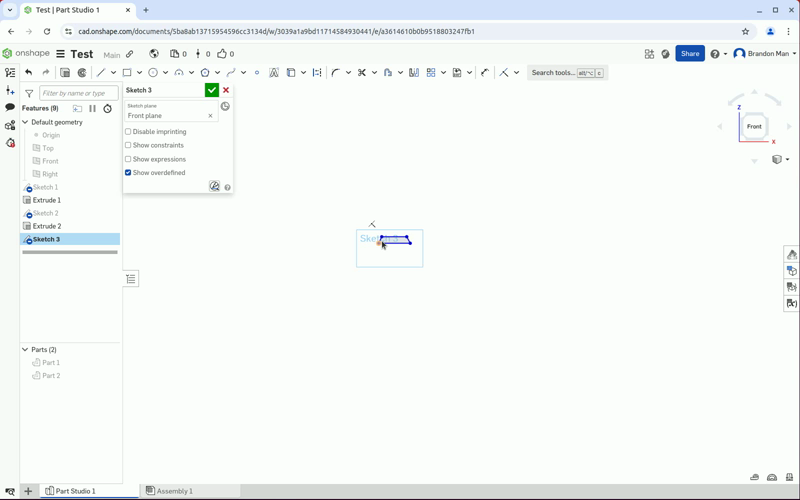
scroll(6)
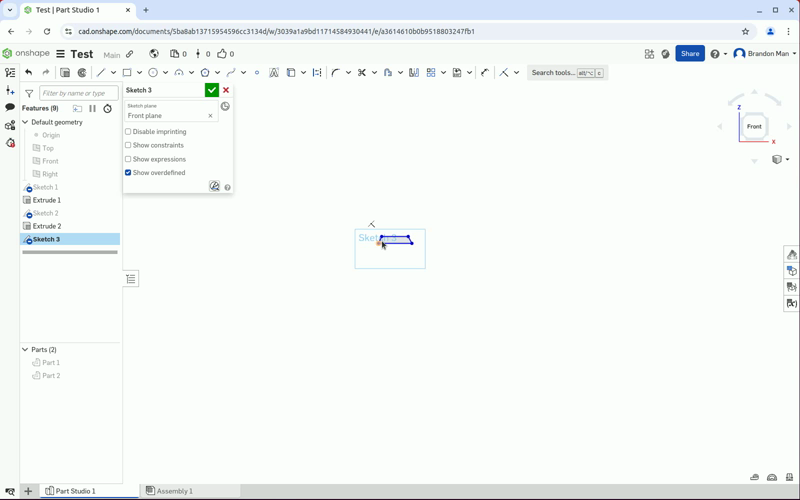
scroll(6)
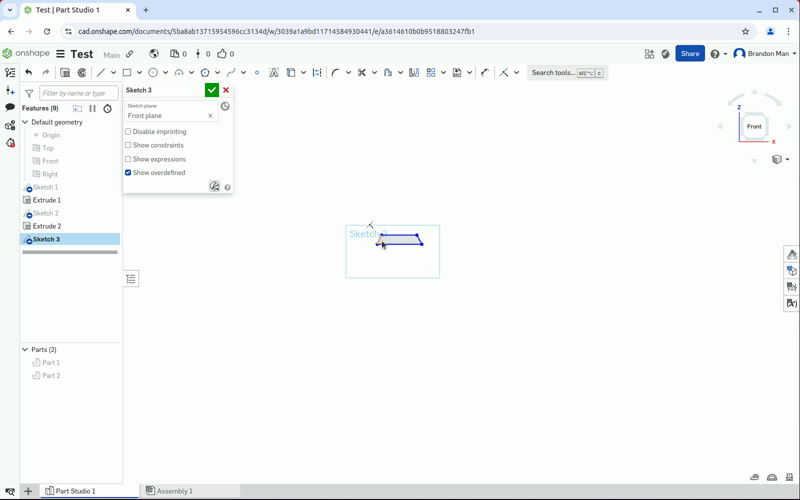
scroll(6)
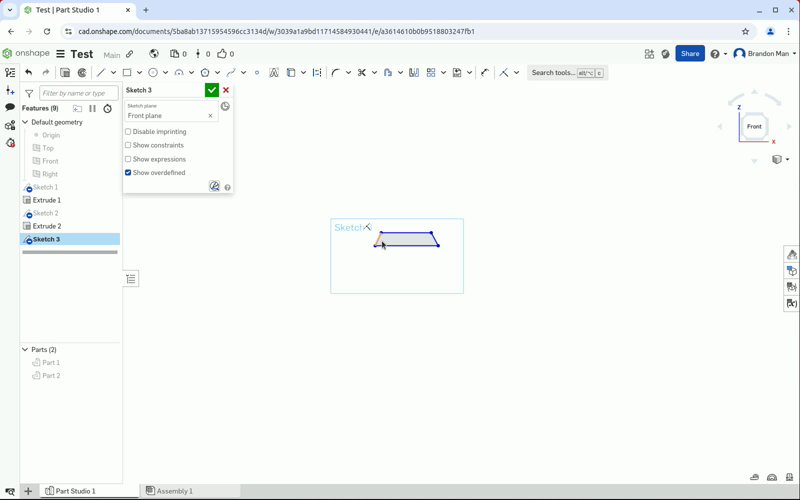
scroll(6)
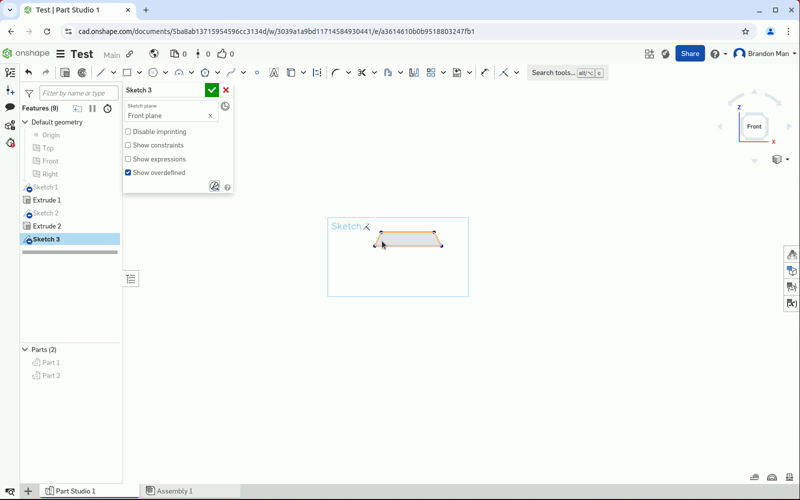
scroll(6)
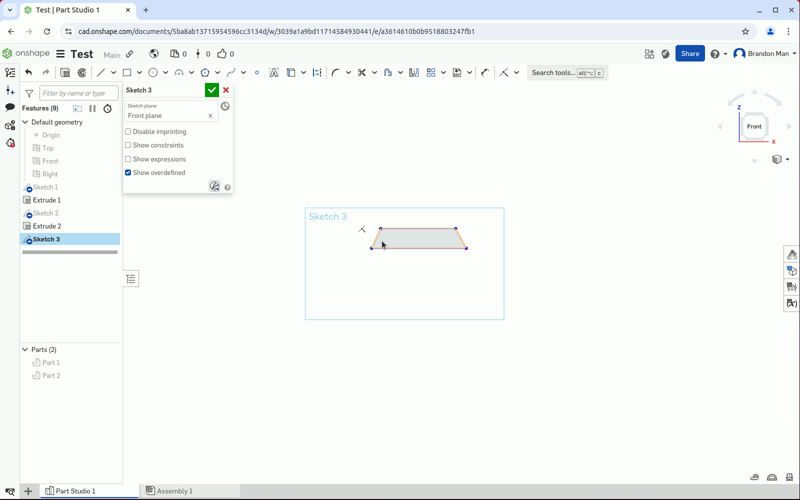
scroll(6)
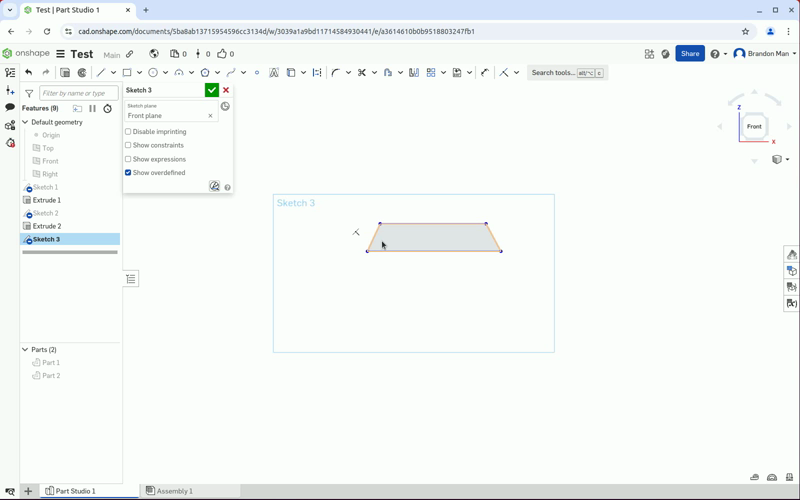
scroll(6)
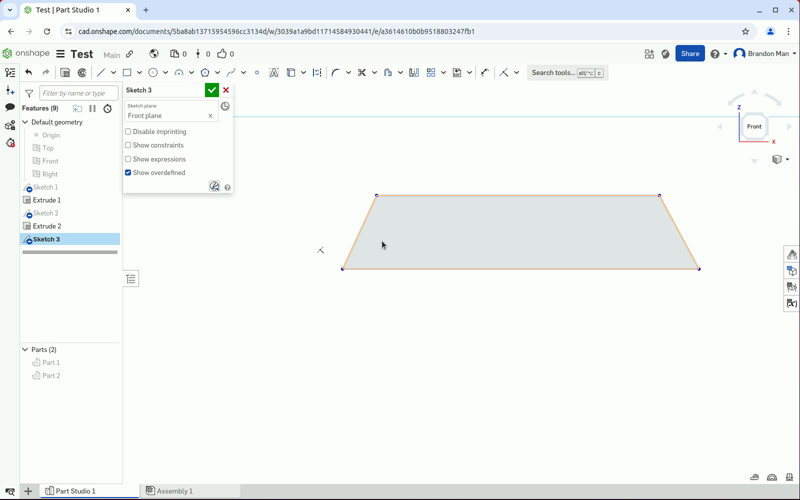
click(382, 240)
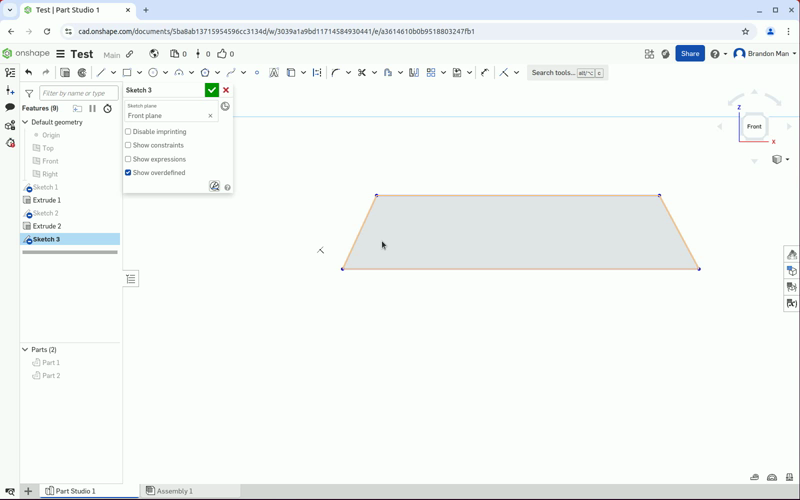
scroll(-6)
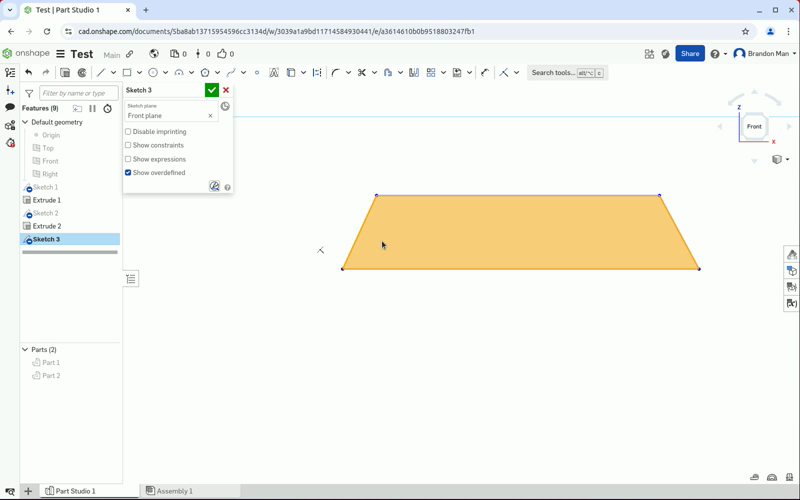
scroll(-6)
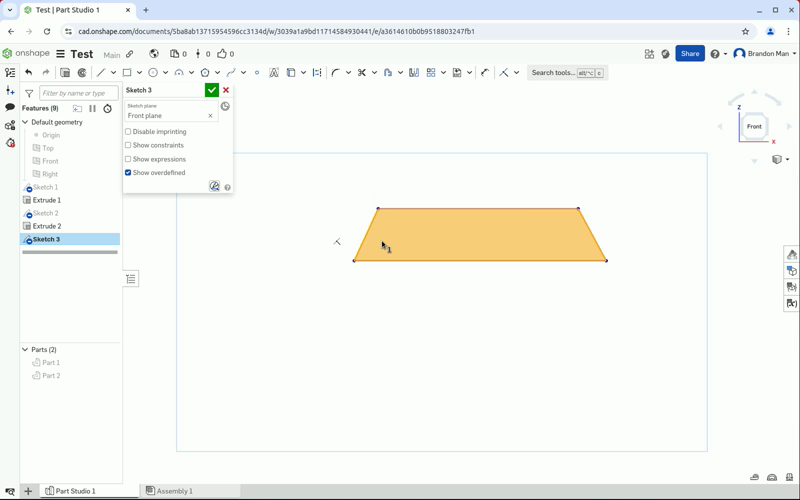
scroll(-6)
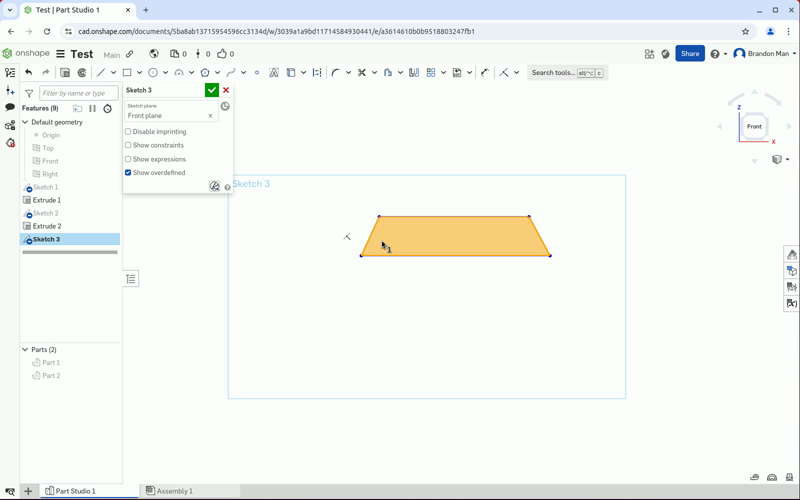
scroll(-6)
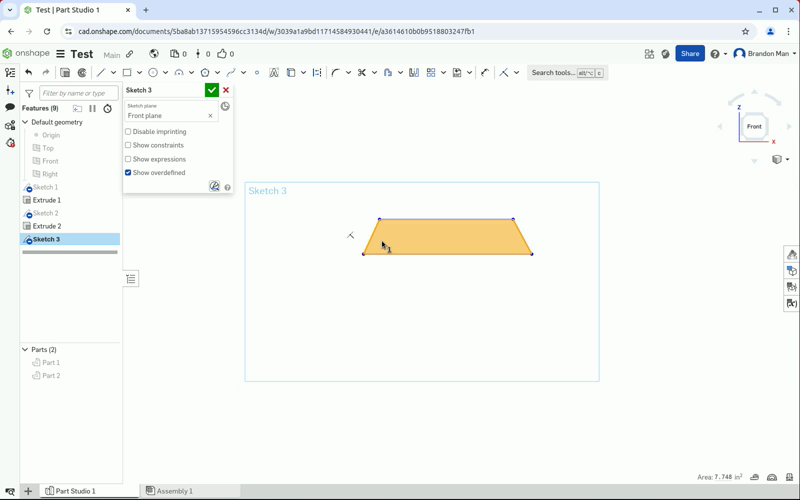
scroll(-6)
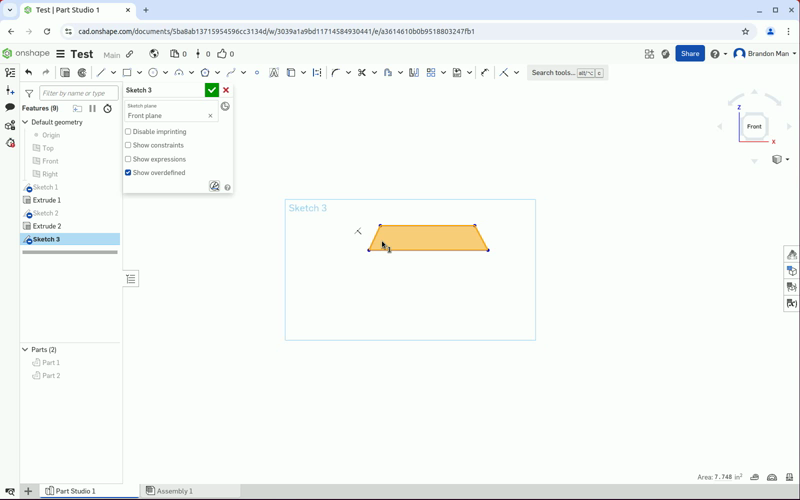
scroll(-6)
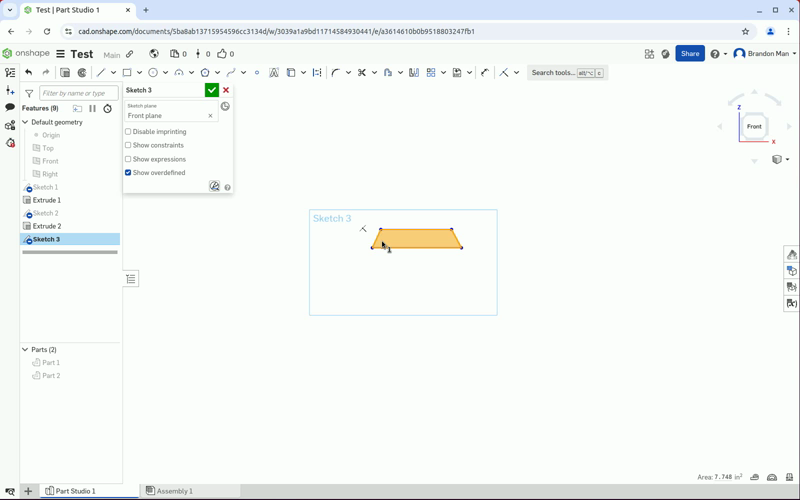
scroll(-6)
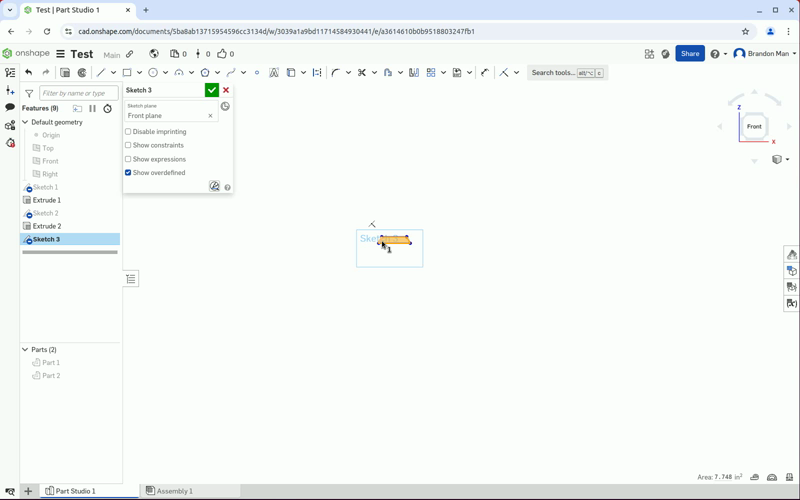
mouse_move(73, 352)
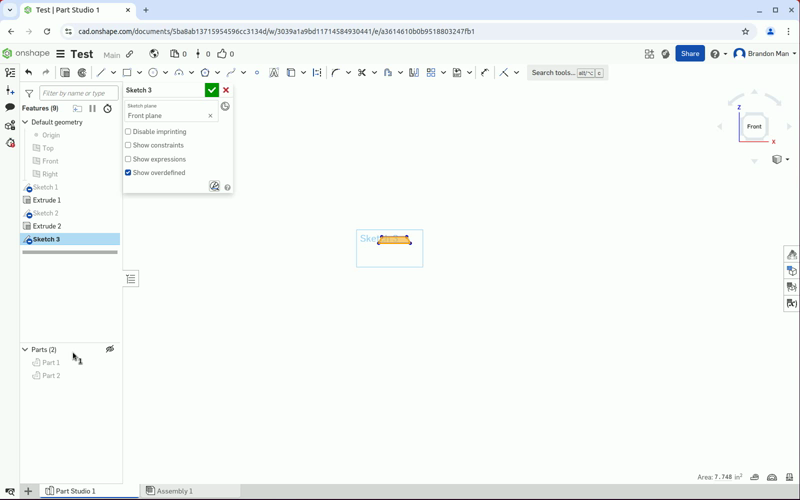
key(shift+y)
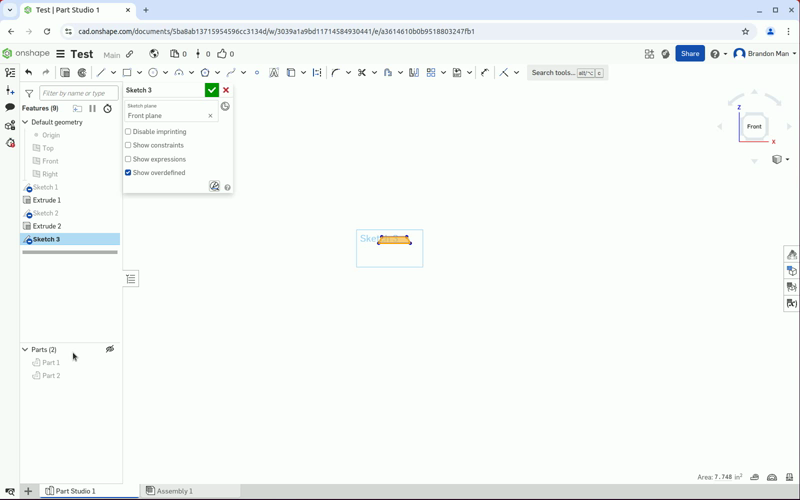
key(shift+e)
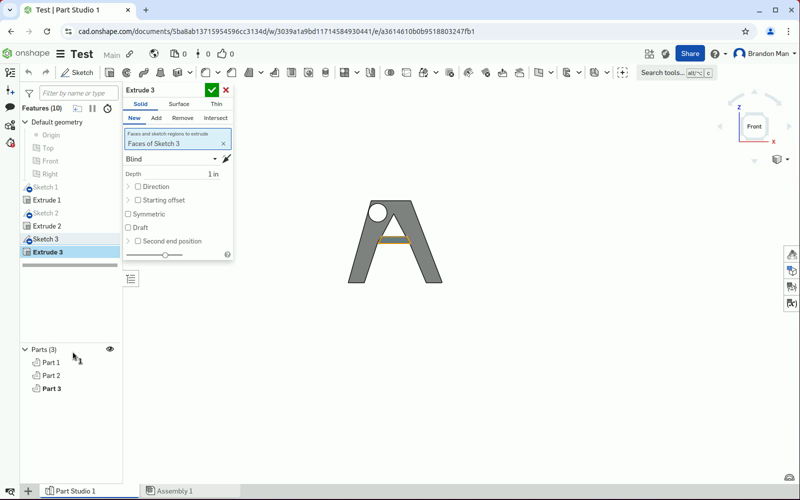
mouse_move(143, 106)
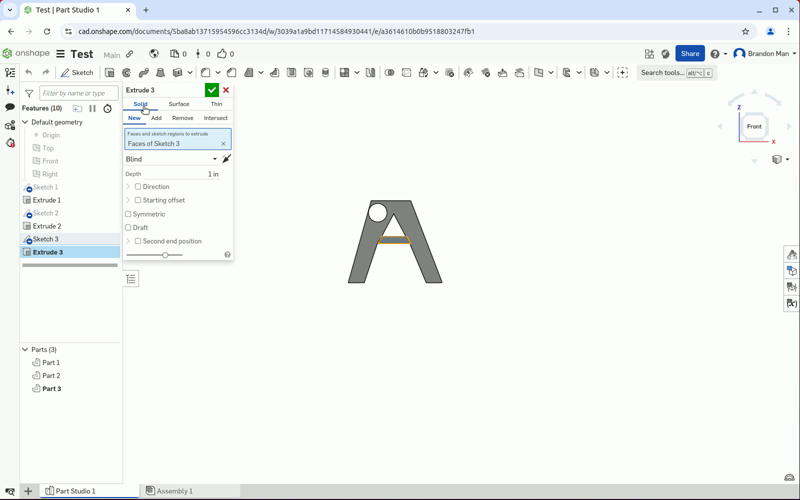
click(143, 106)
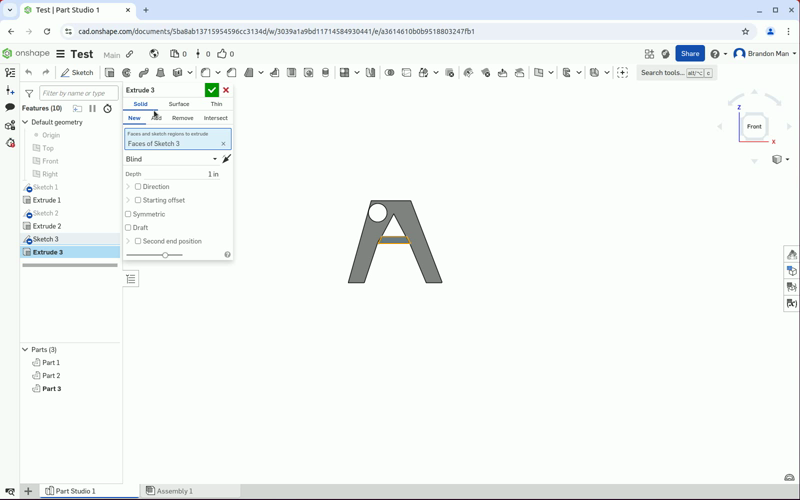
mouse_move(186, 120)
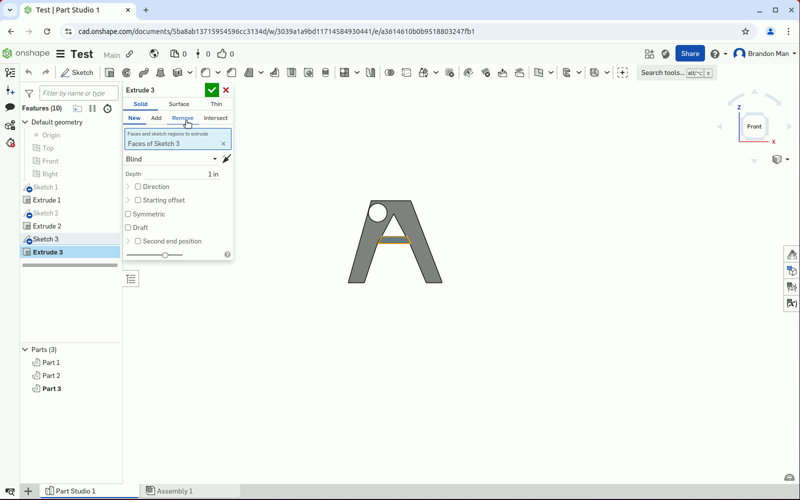
click(186, 120)
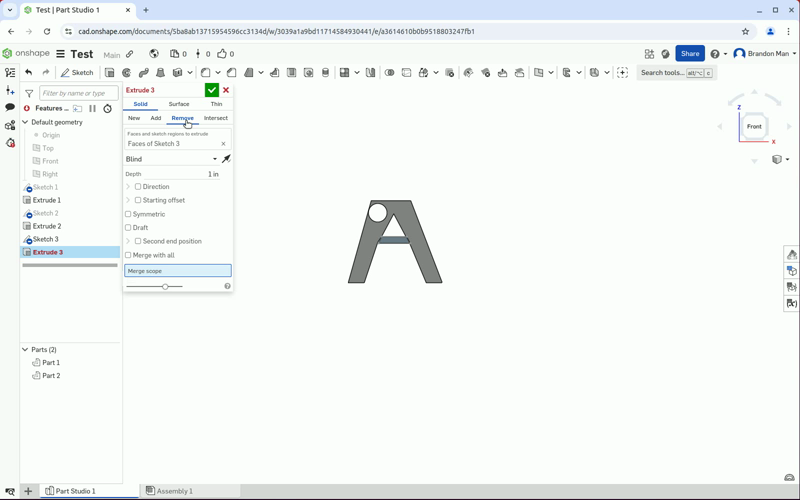
key(tab, 4)
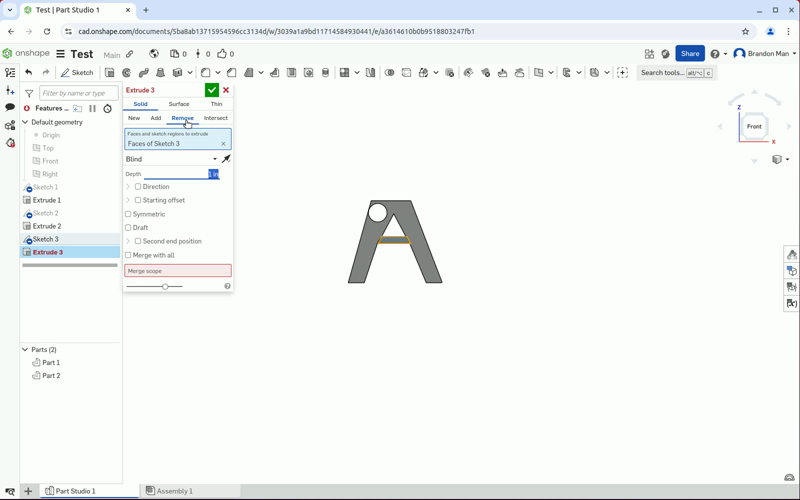
text(18.775)
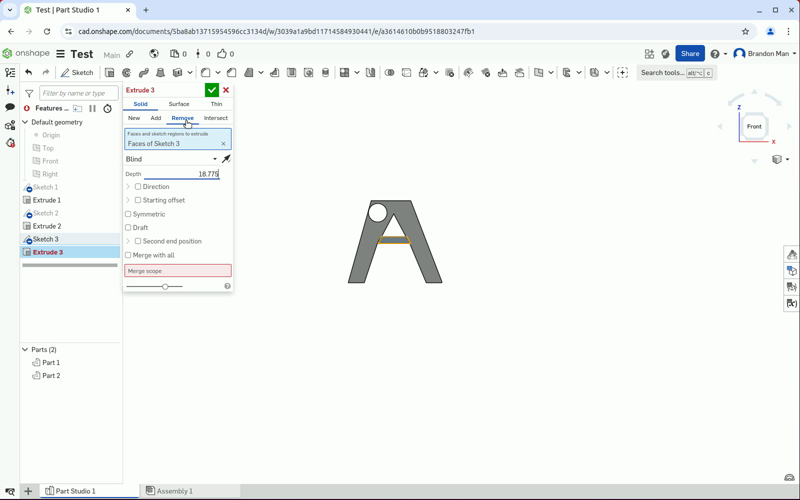
key(tab, 6)
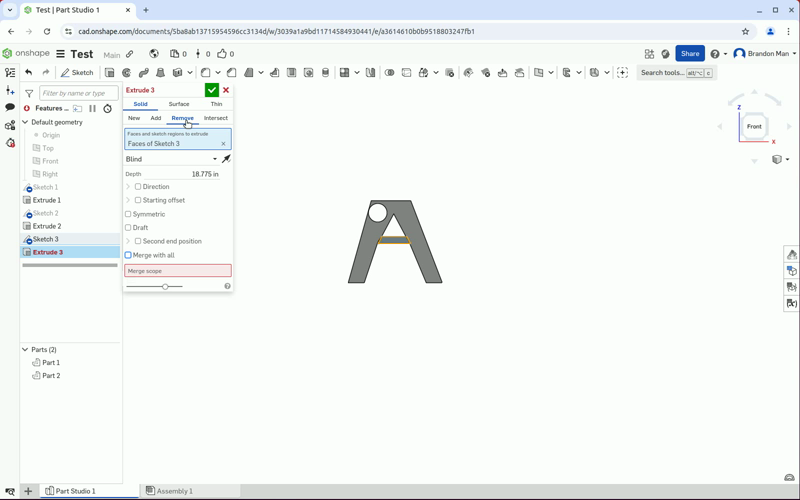
key(space)
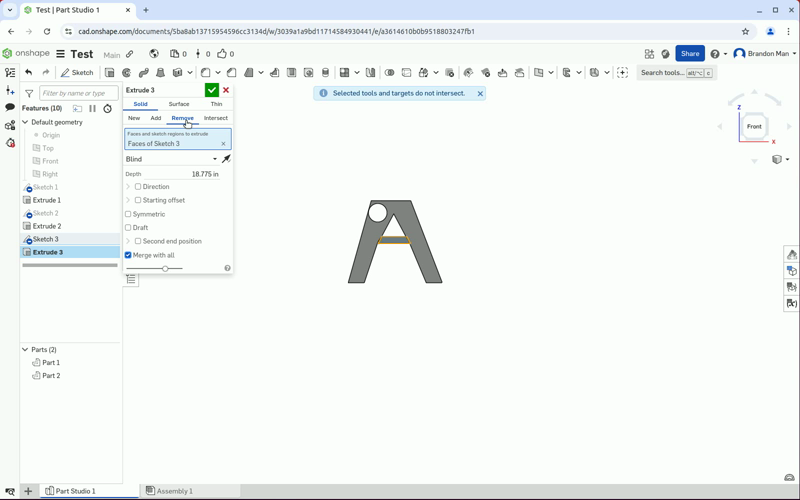
key(enter)
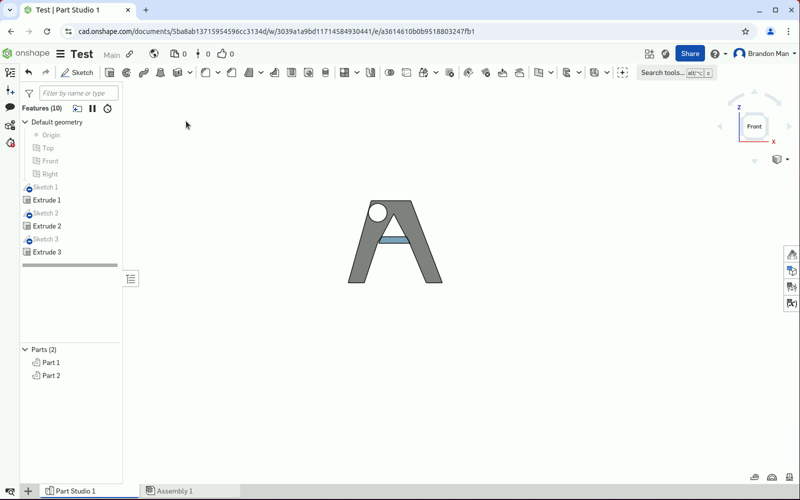
key(shift+h)
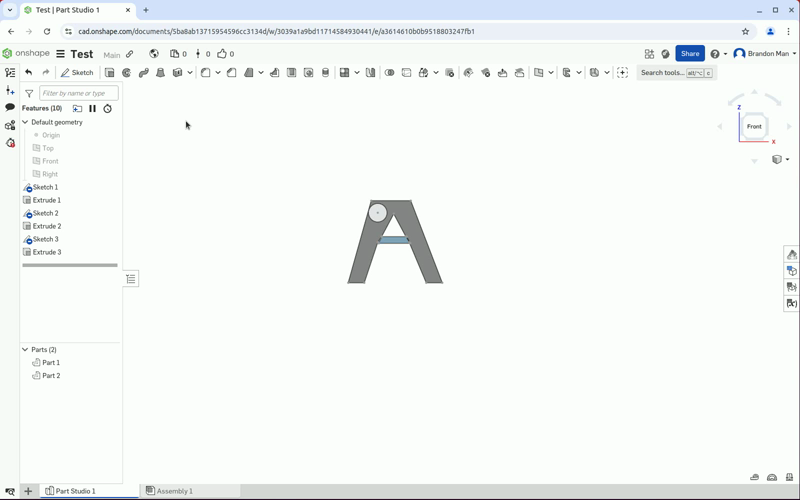
key(shift+h)
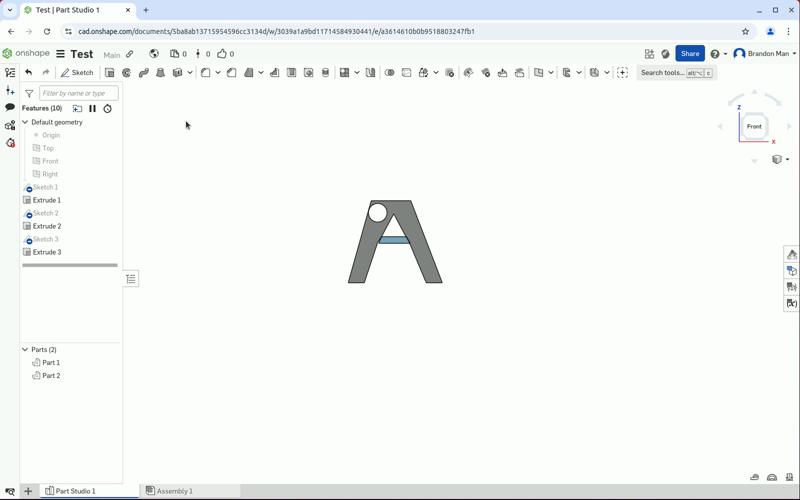
mouse_move(73, 189)
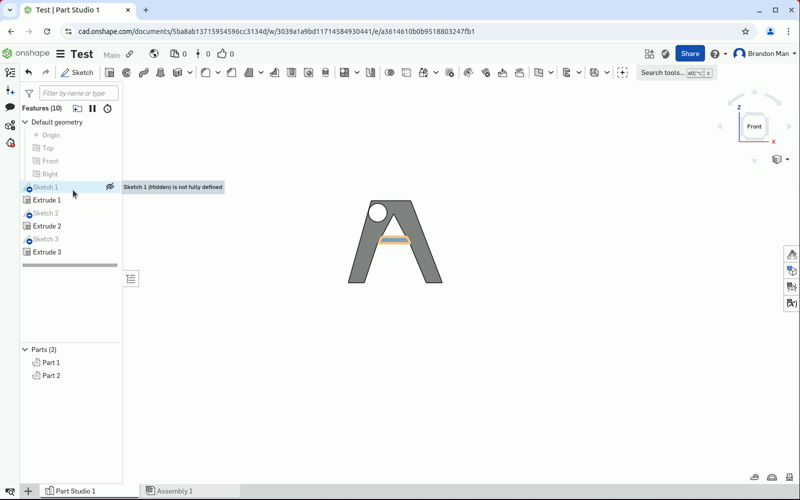
click(73, 189)
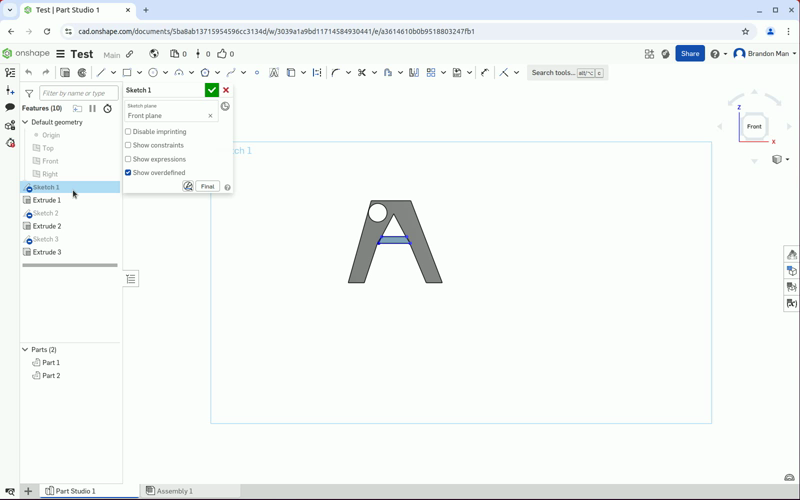
mouse_move(229, 92)
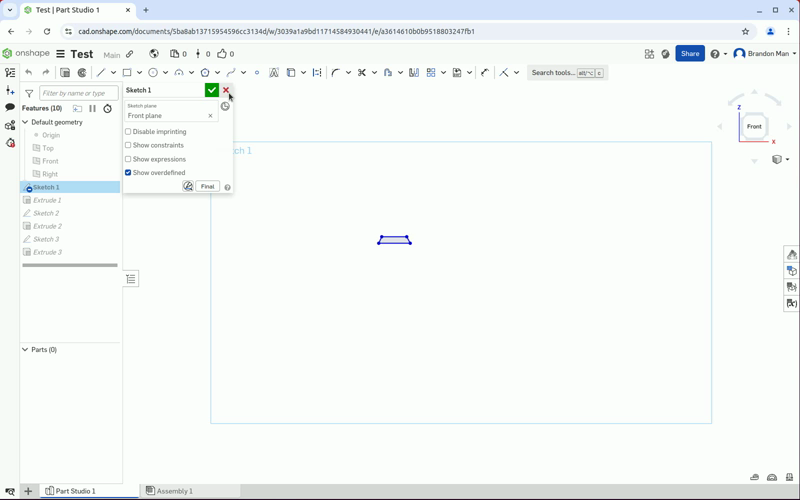
click(229, 92)
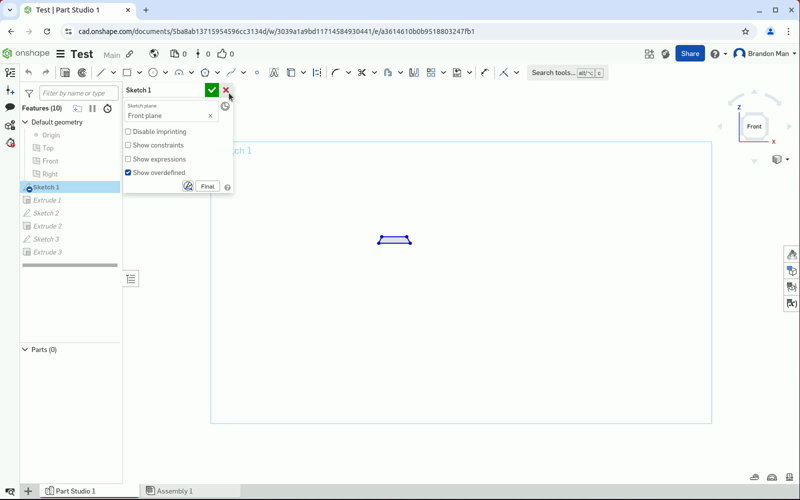
key(shift+s)
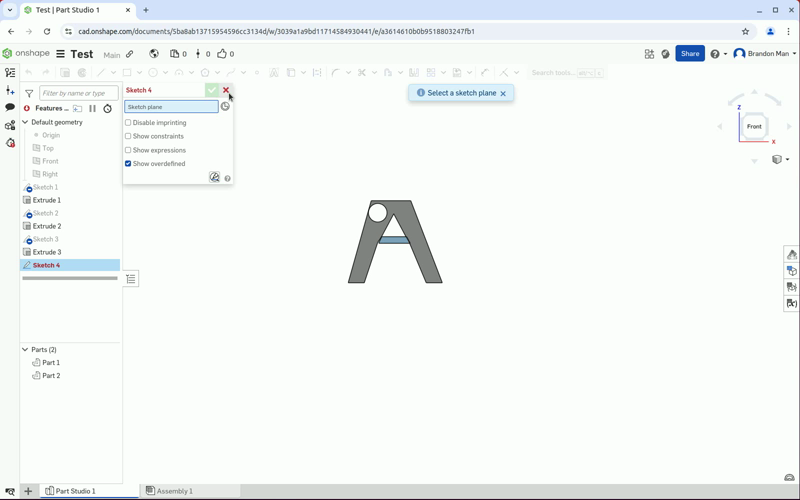
mouse_move(73, 163)
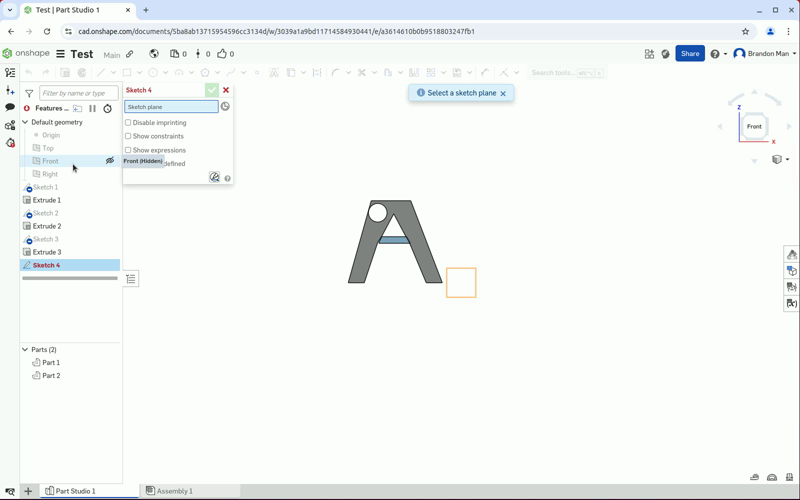
click(73, 163)
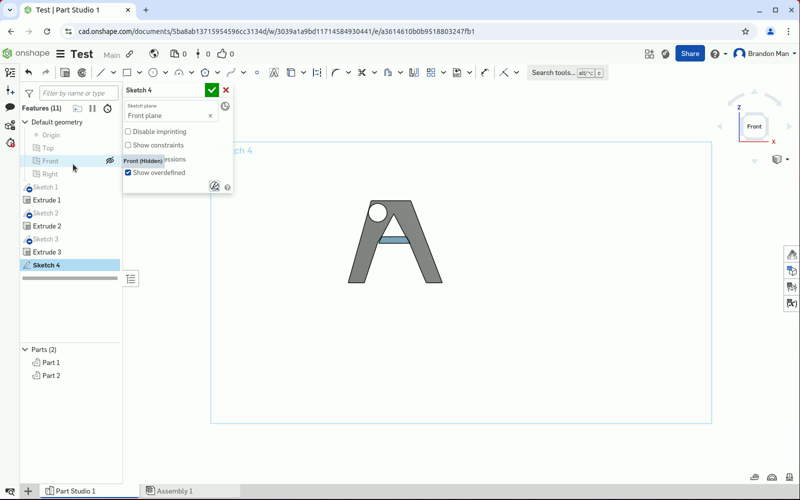
mouse_move(73, 352)
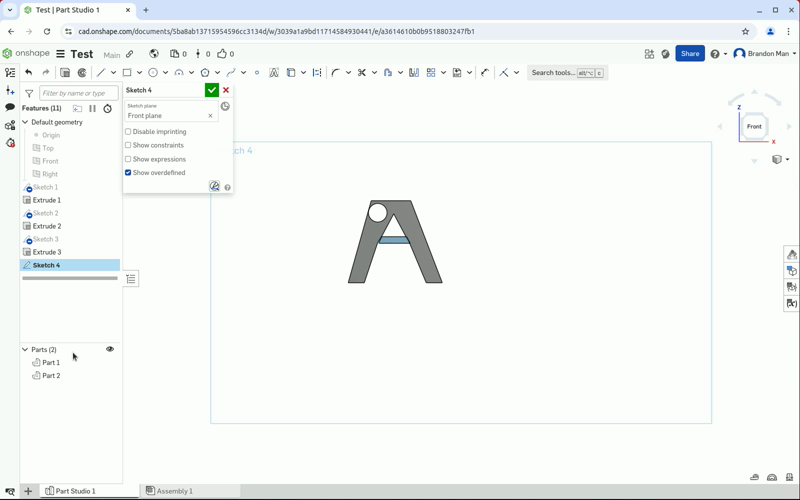
key(y)
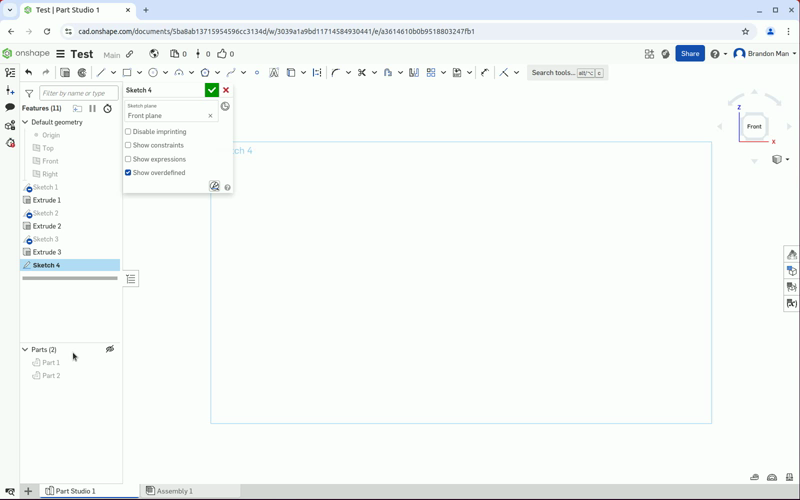
key(l)
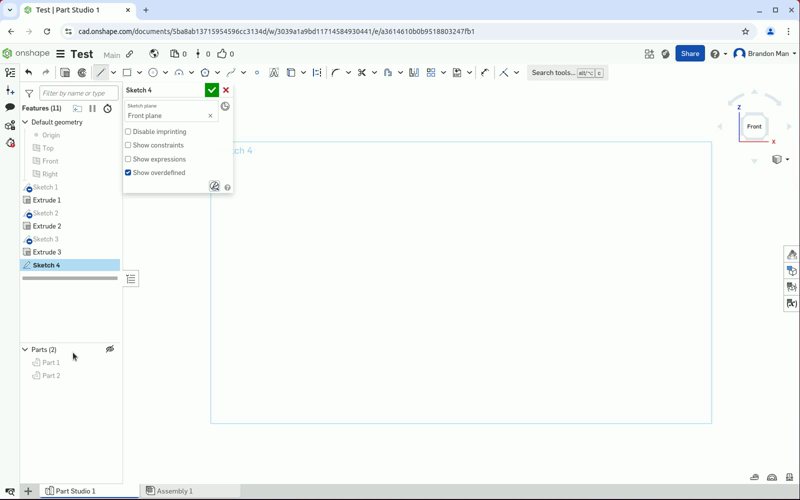
key_down(shift)
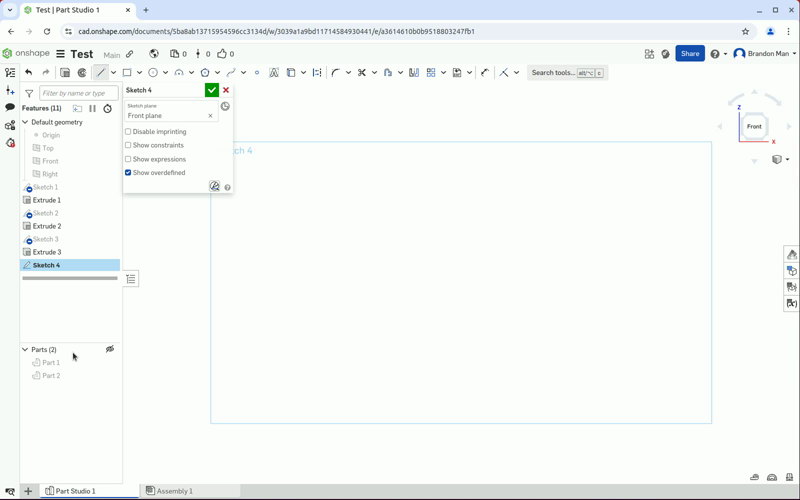
mouse_move(348, 282)
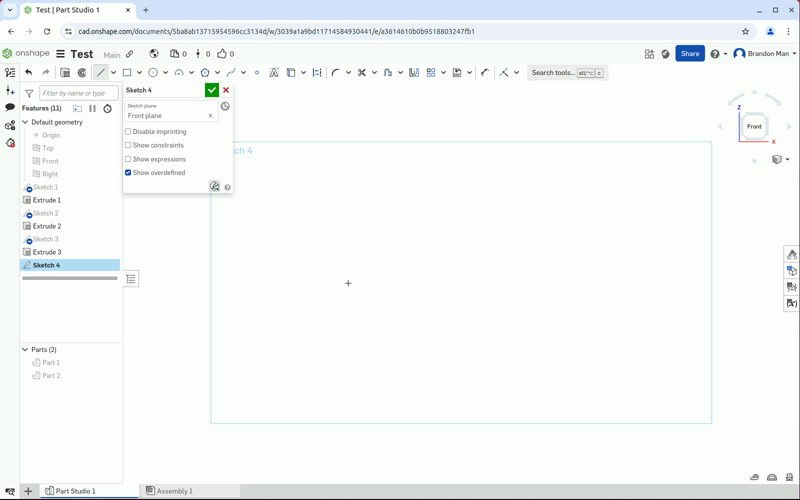
click(348, 282)
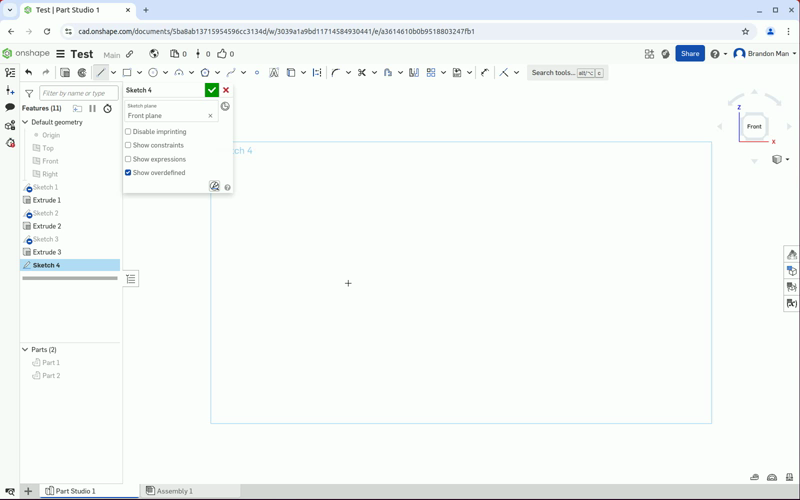
key_up(shift)
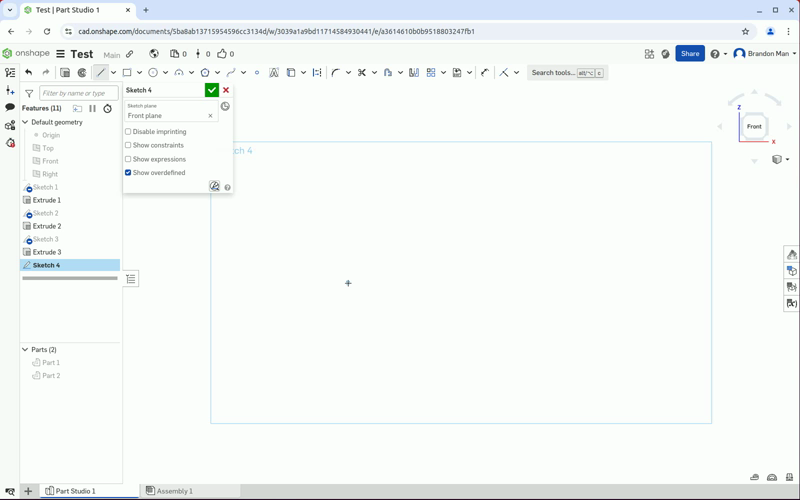
key_down(shift)
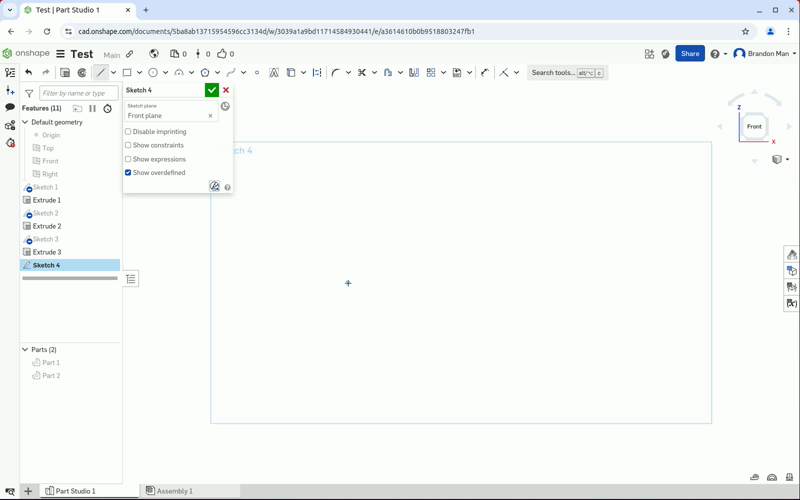
mouse_move(378, 282)
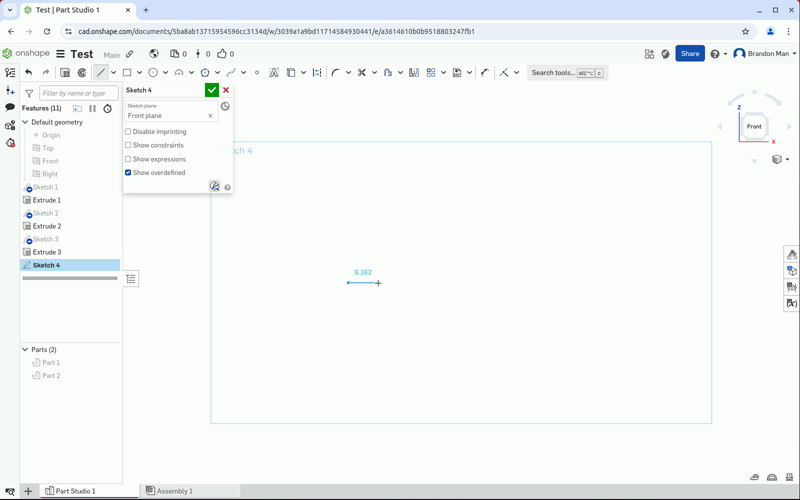
mouse_move(364, 282)
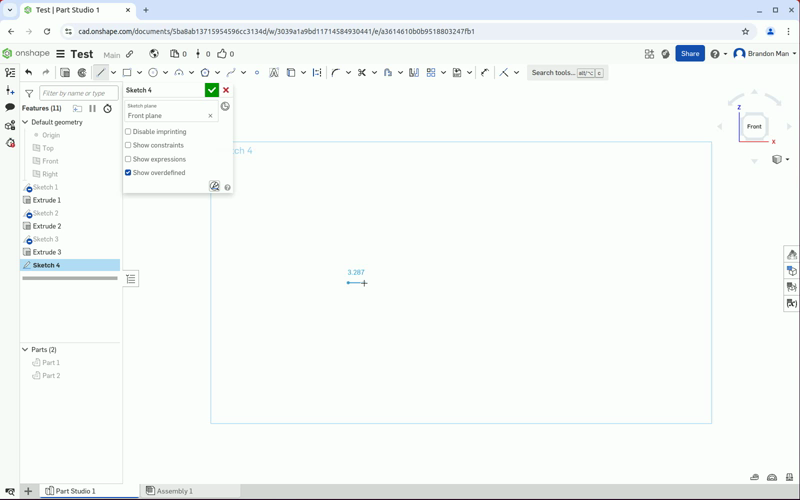
click(364, 282)
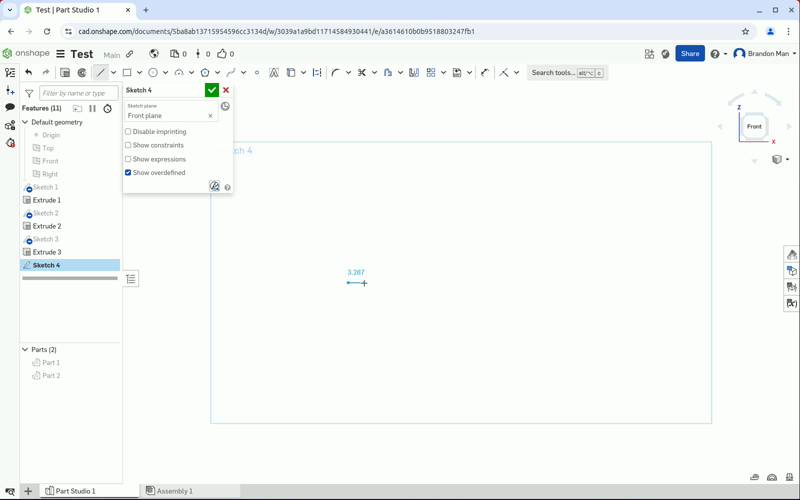
key_up(shift)
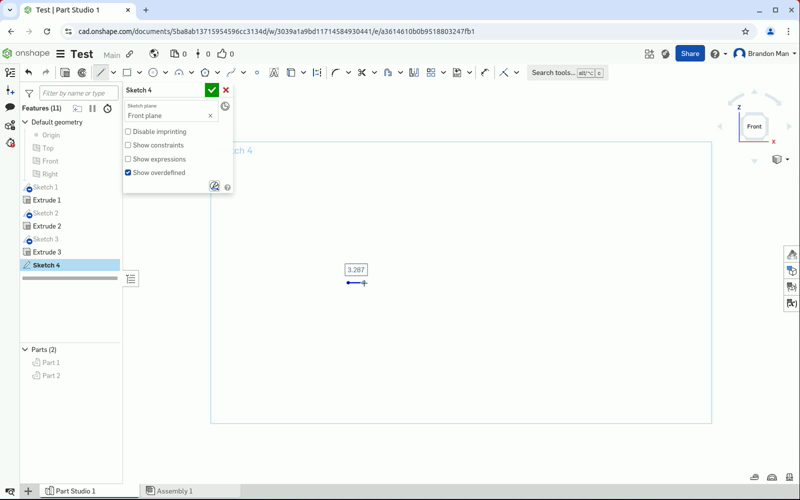
key_down(shift)
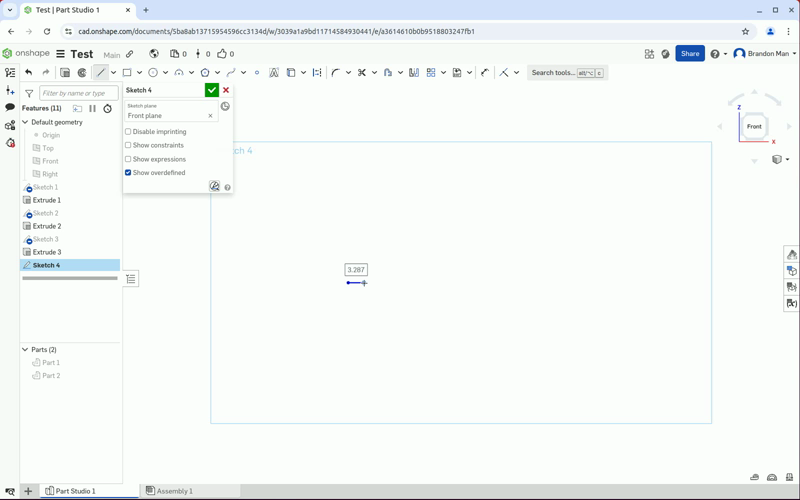
mouse_move(394, 282)
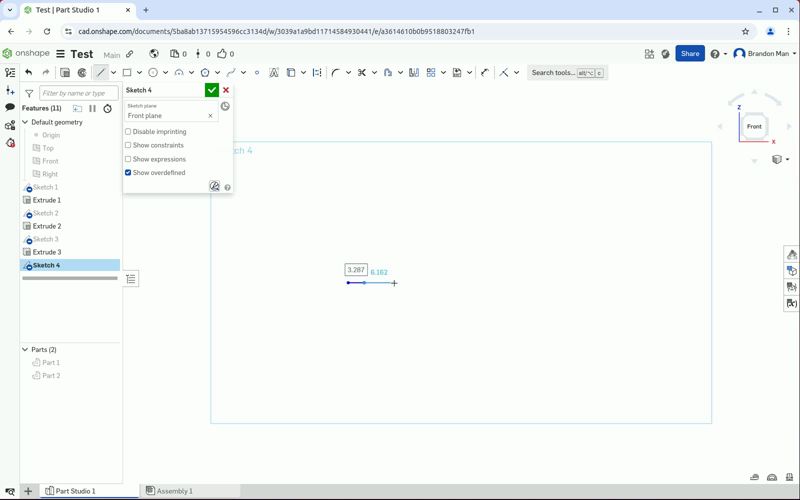
mouse_move(377, 242)
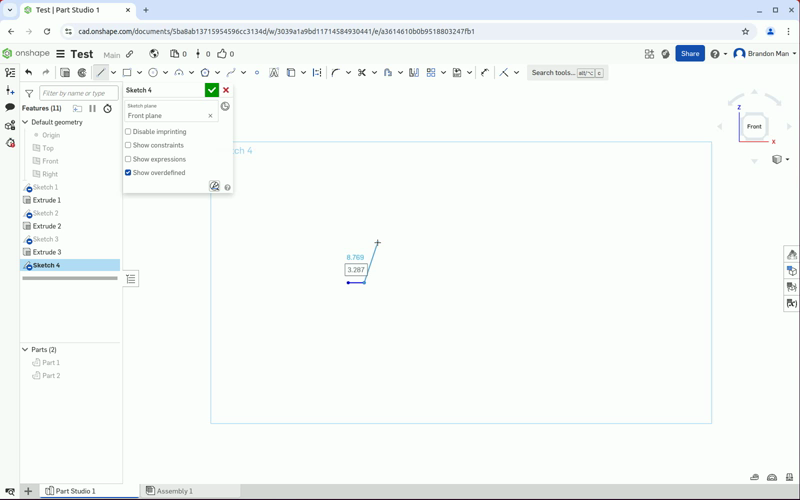
click(377, 242)
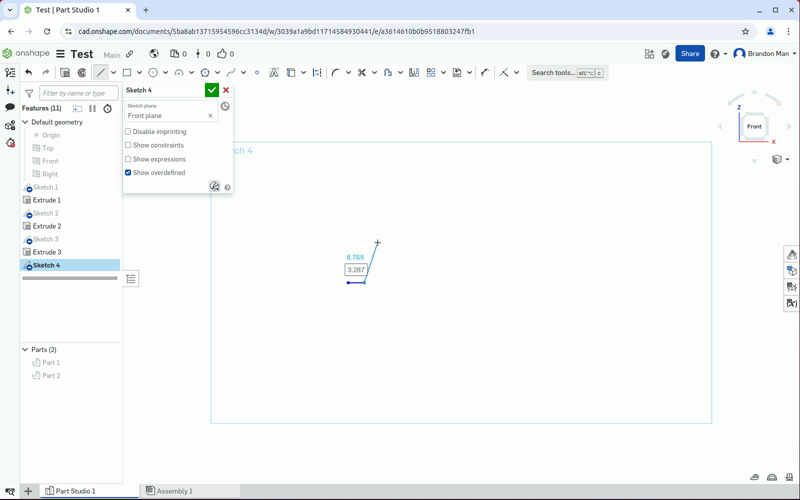
key_up(shift)
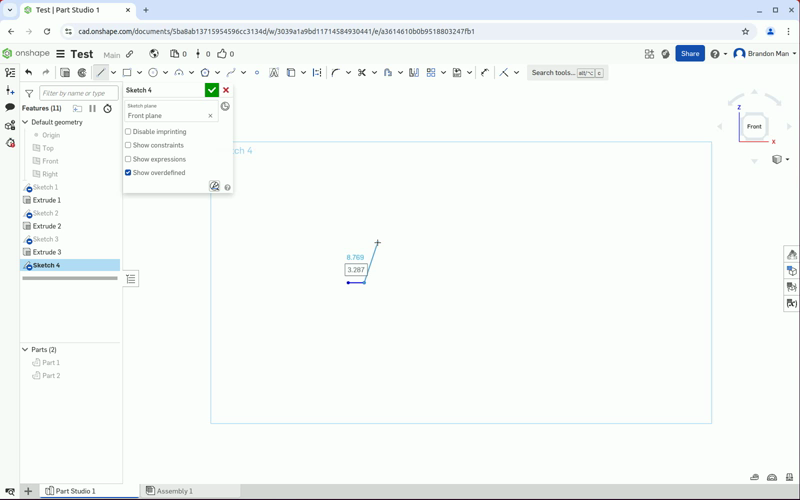
key_down(shift)
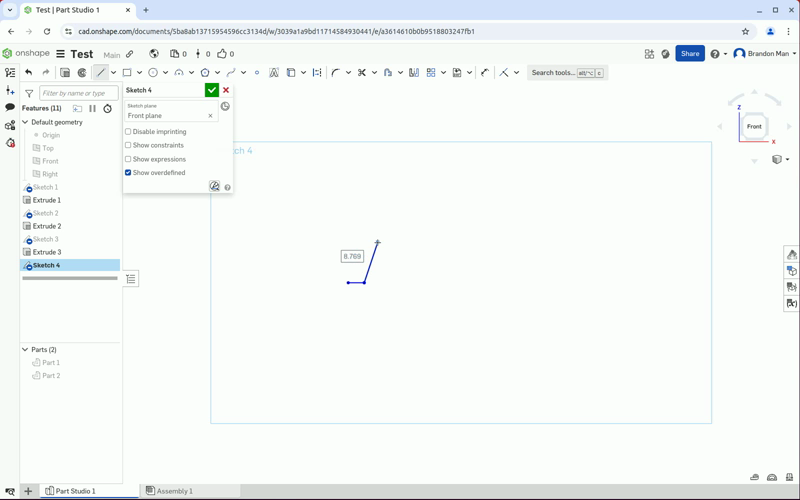
mouse_move(407, 242)
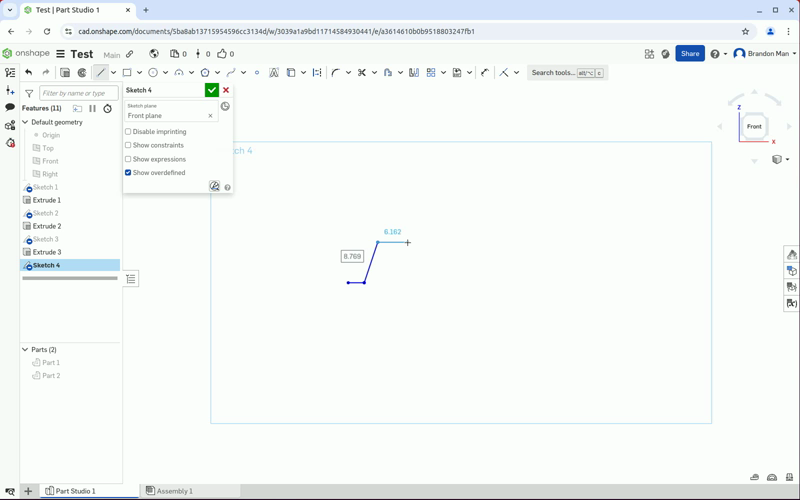
mouse_move(381, 236)
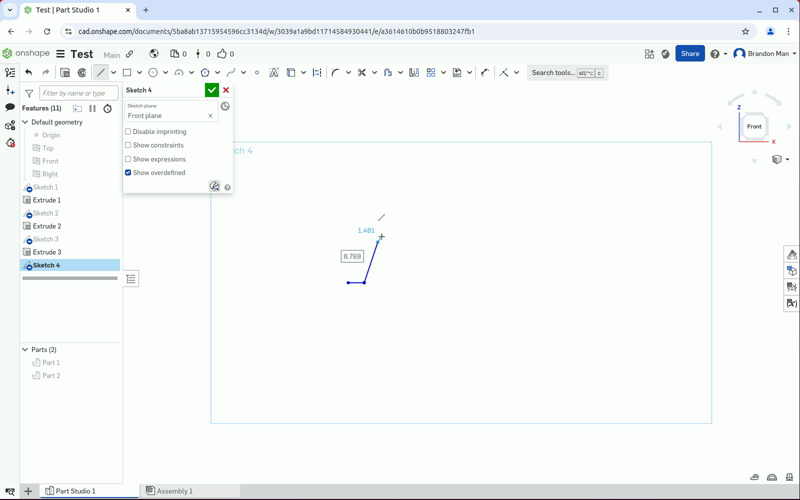
scroll(6)
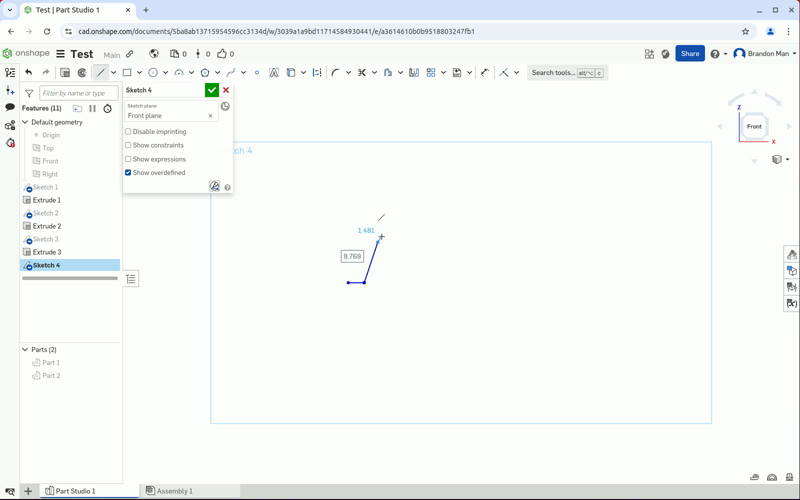
scroll(6)
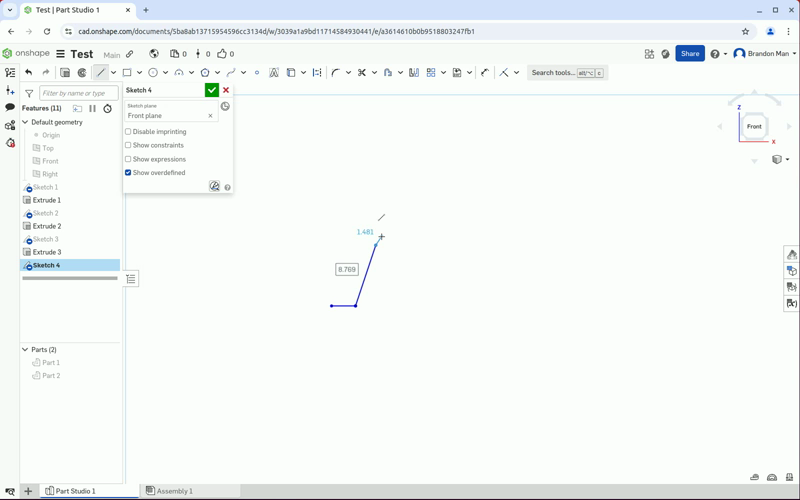
scroll(6)
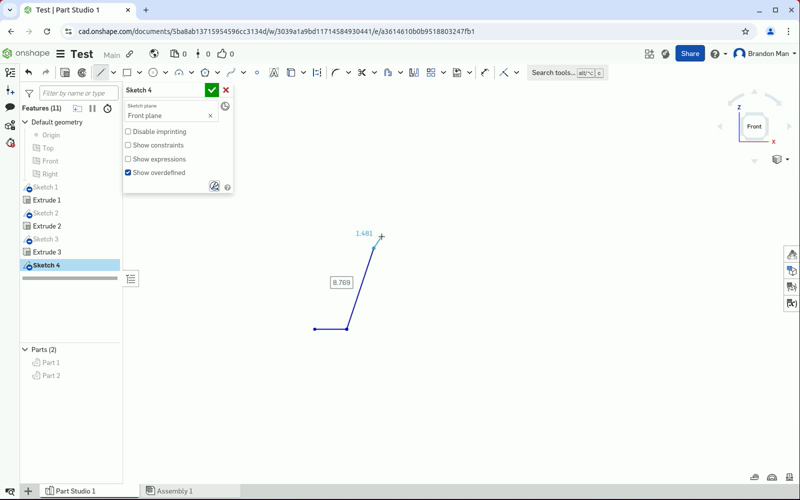
scroll(6)
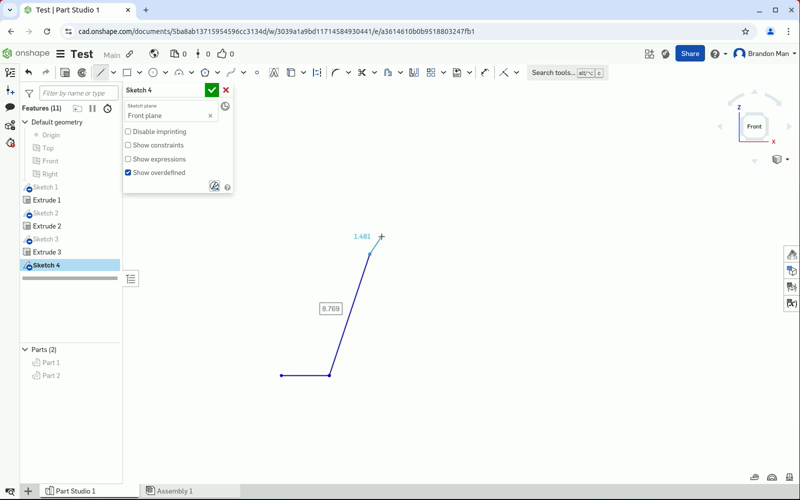
scroll(6)
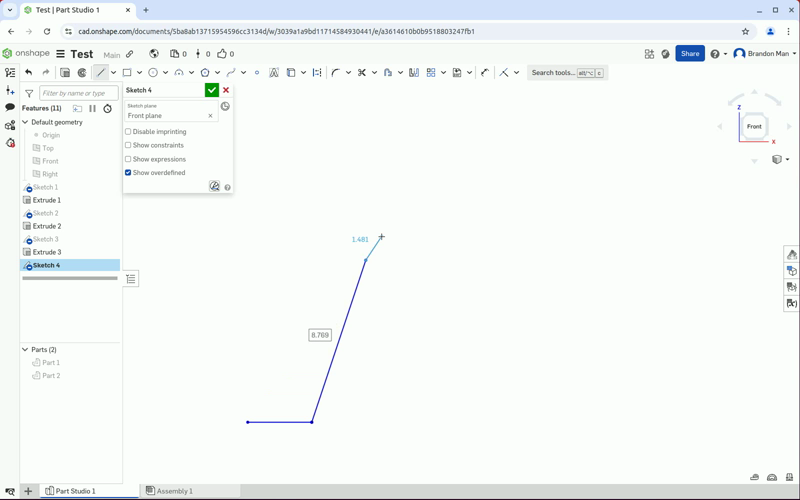
scroll(6)
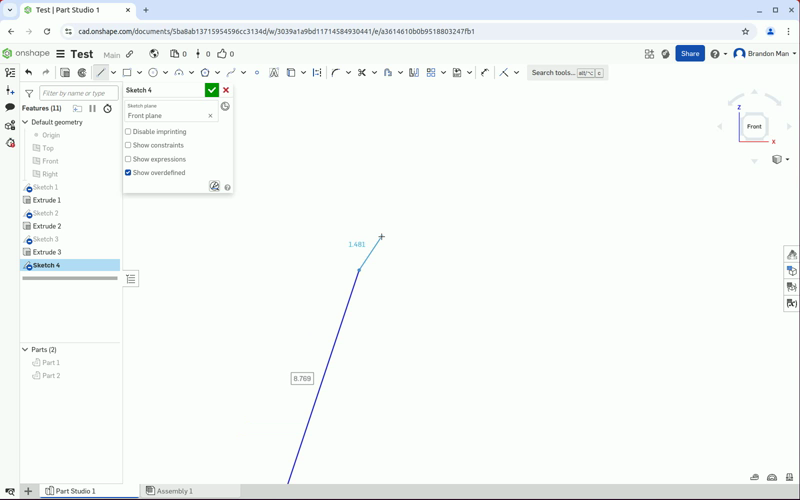
scroll(6)
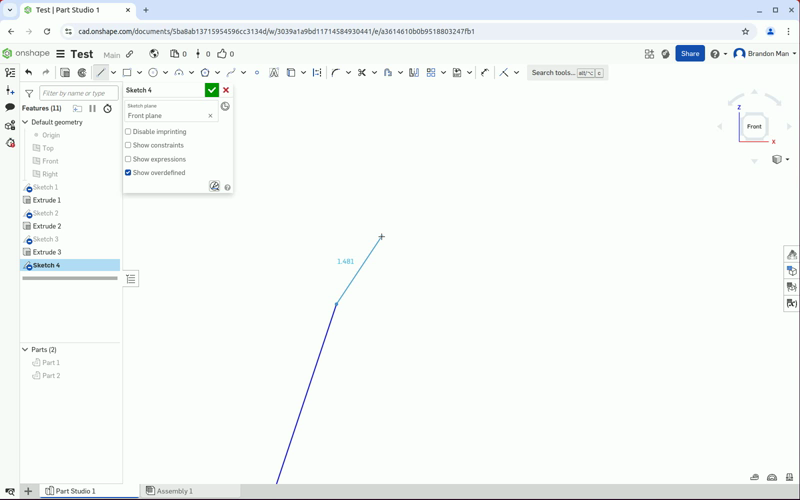
click(381, 236)
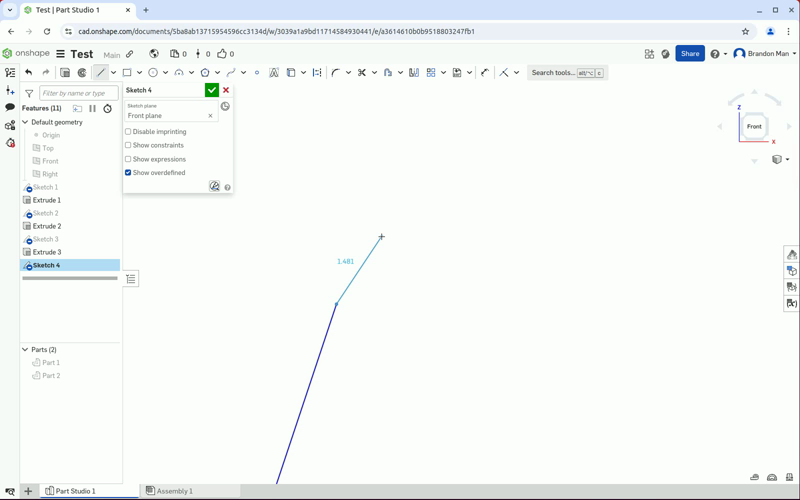
scroll(-6)
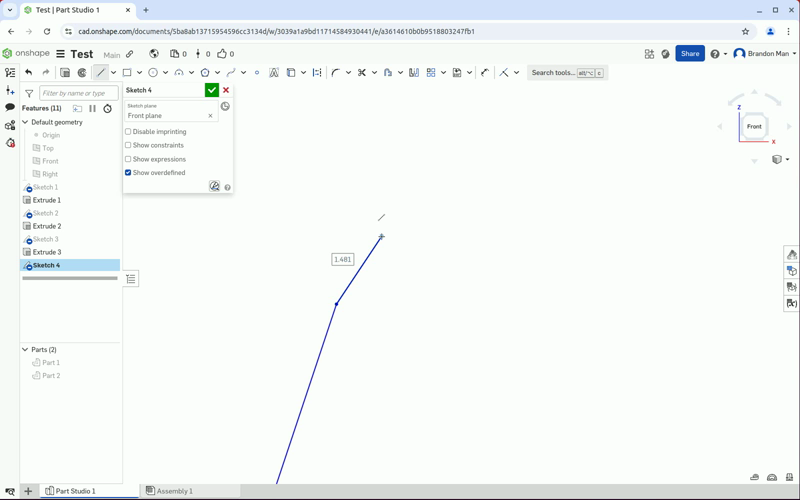
scroll(-6)
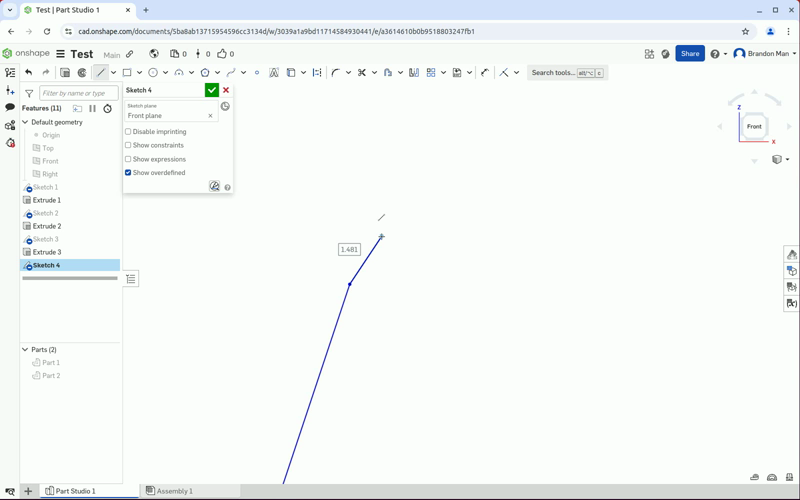
scroll(-6)
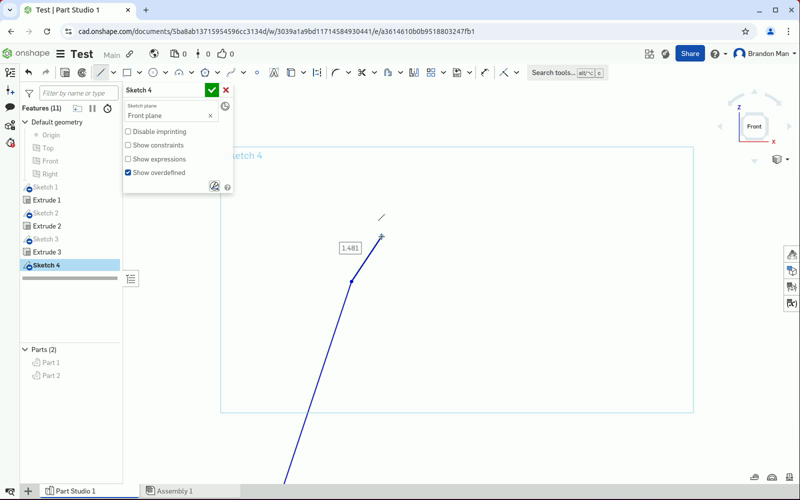
scroll(-6)
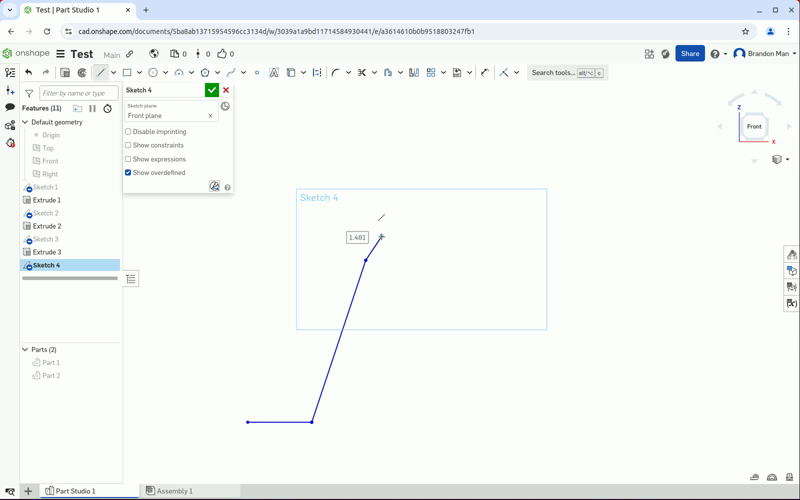
scroll(-6)
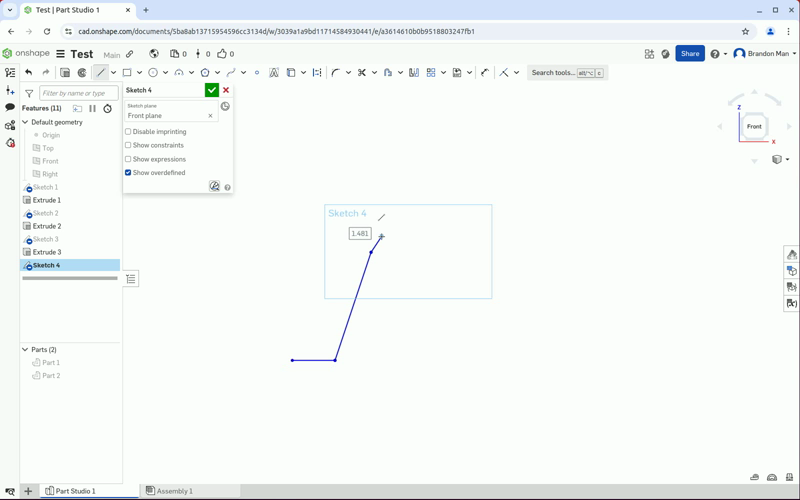
scroll(-6)
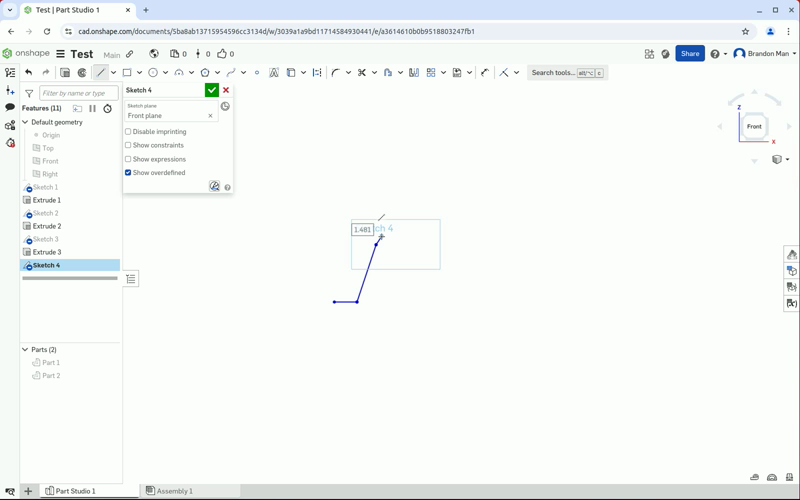
scroll(-6)
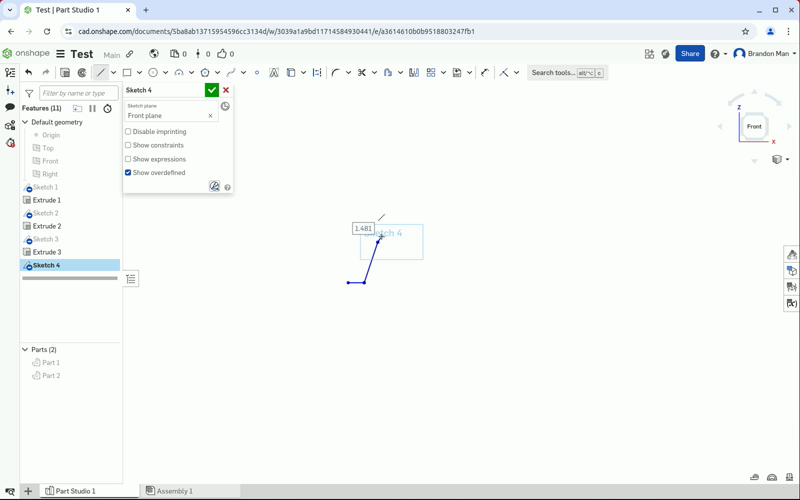
key_up(shift)
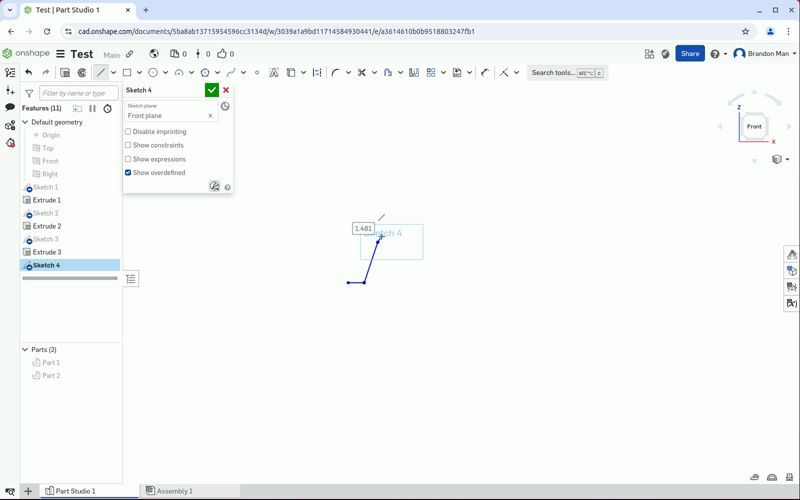
key_down(shift)
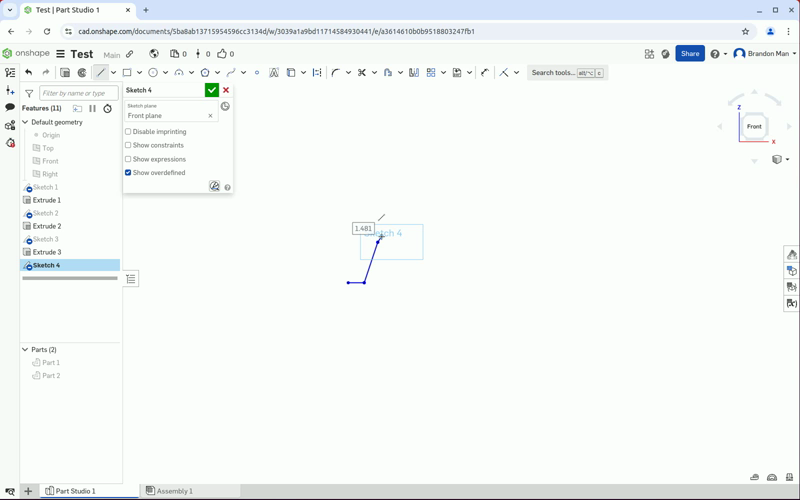
mouse_move(411, 236)
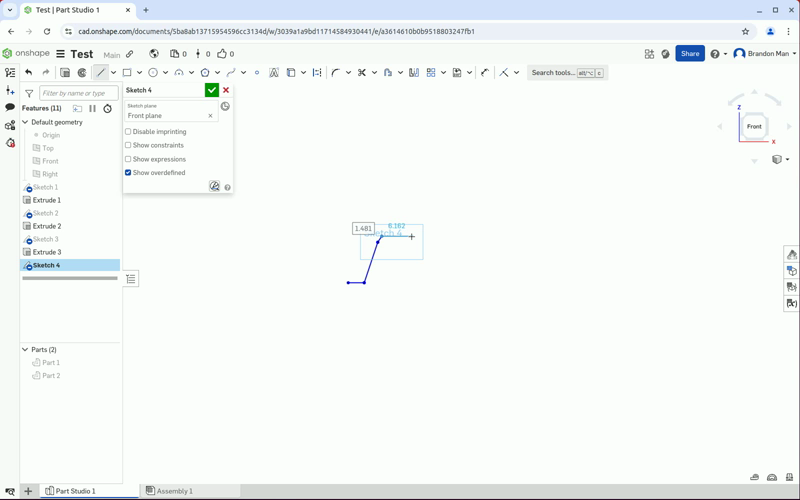
mouse_move(393, 213)
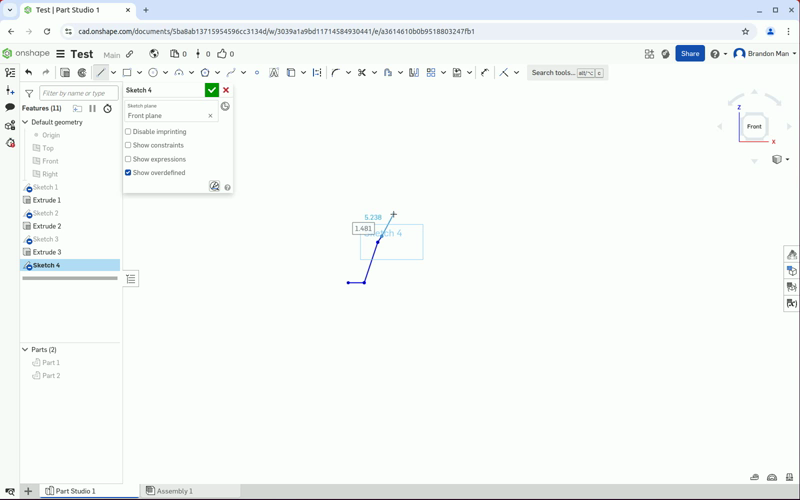
click(393, 213)
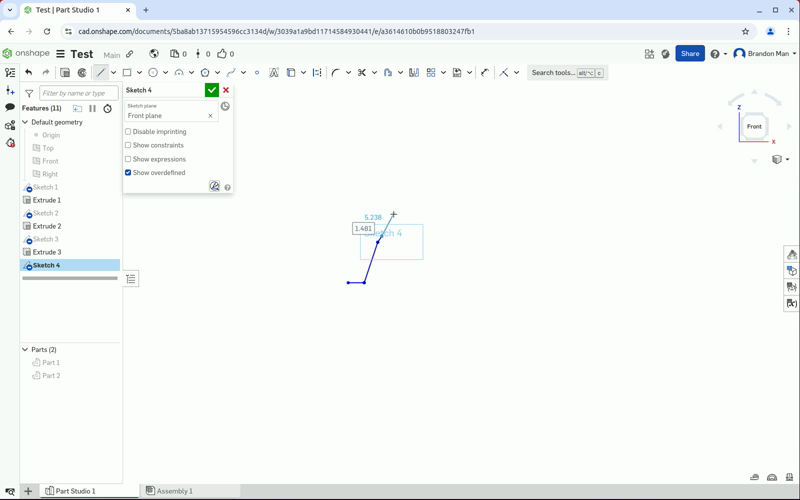
key_up(shift)
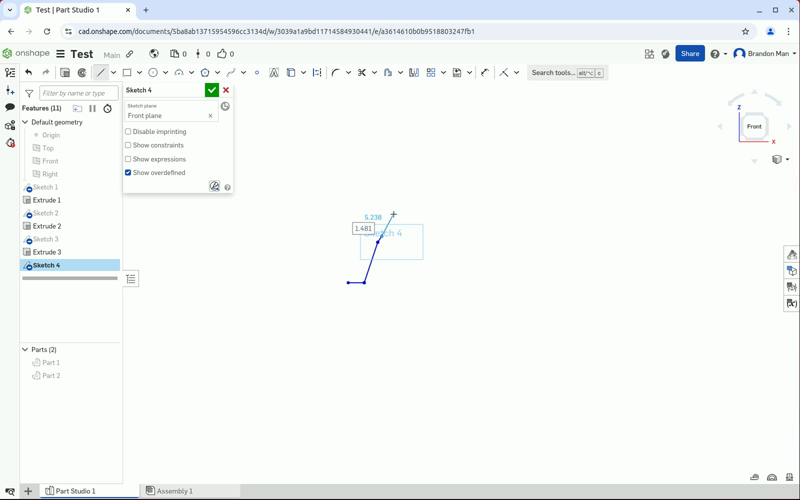
key_down(shift)
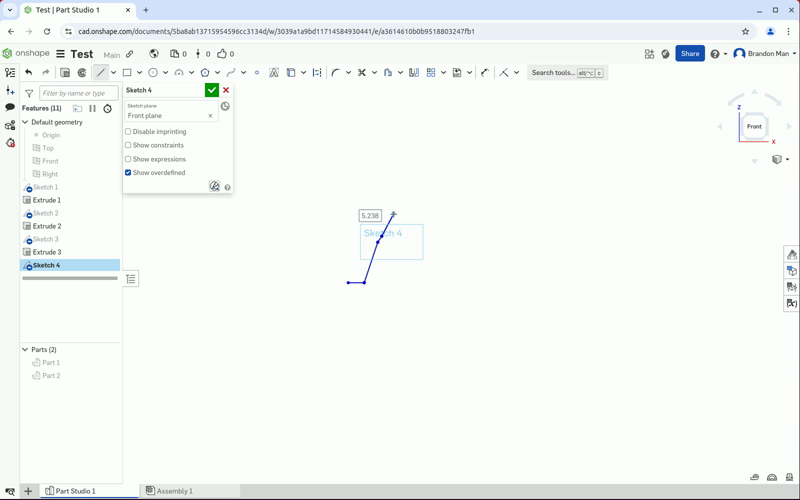
mouse_move(423, 213)
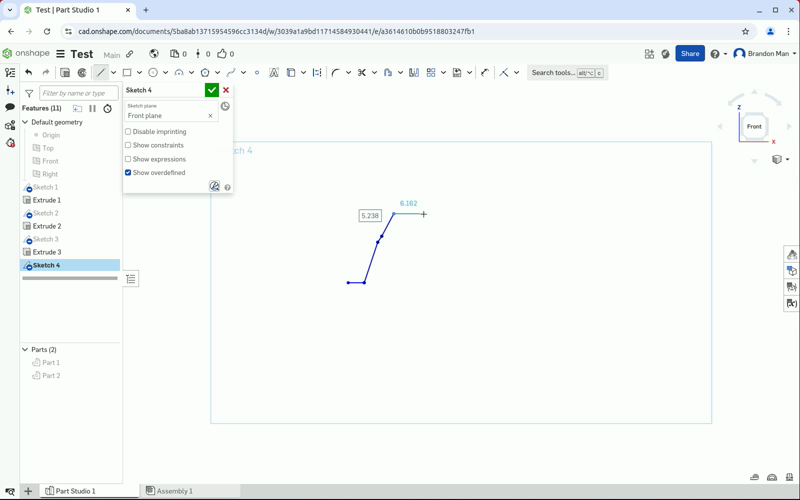
mouse_move(405, 236)
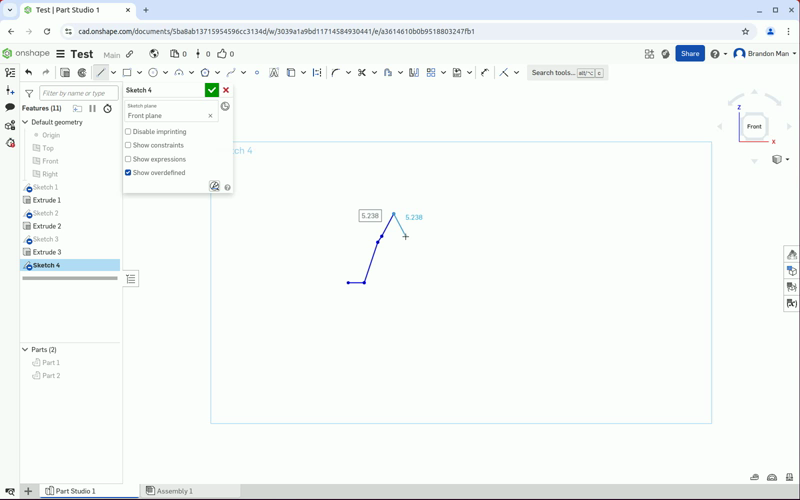
click(405, 236)
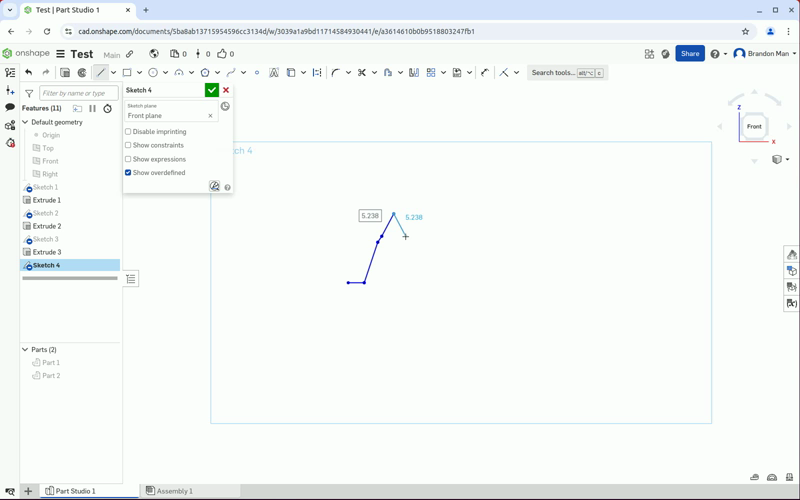
key_up(shift)
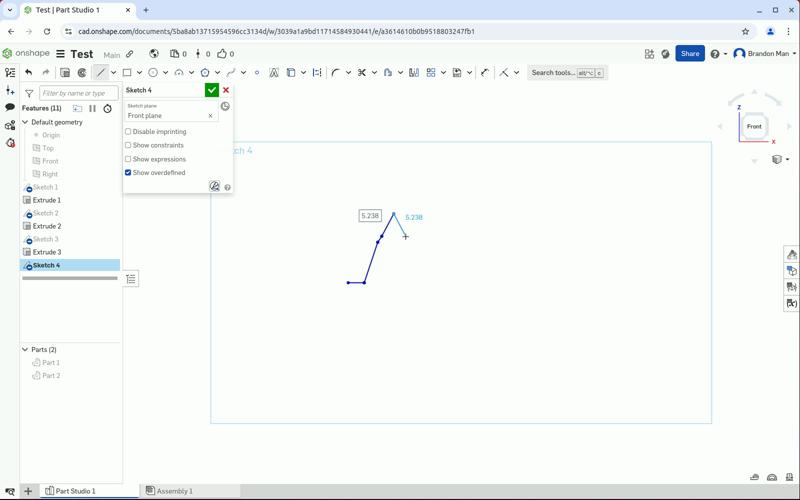
key_down(shift)
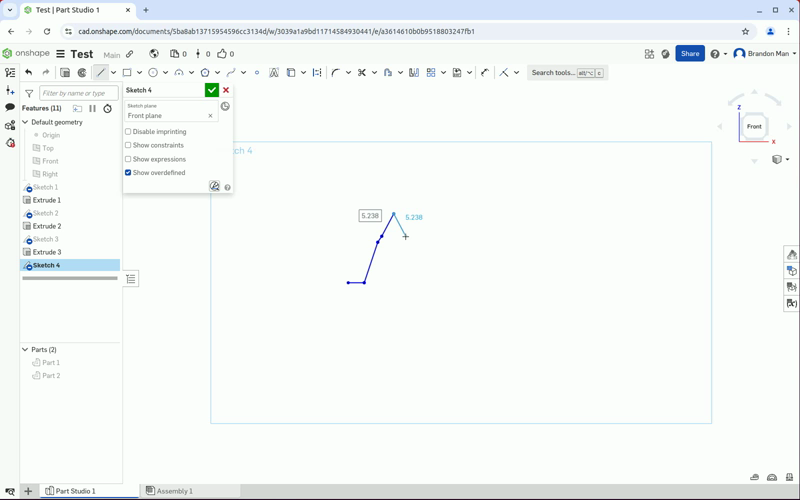
mouse_move(435, 236)
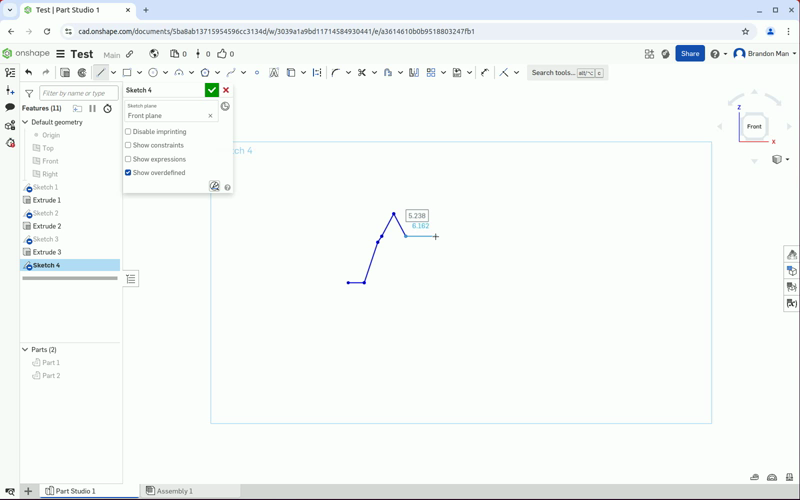
mouse_move(409, 242)
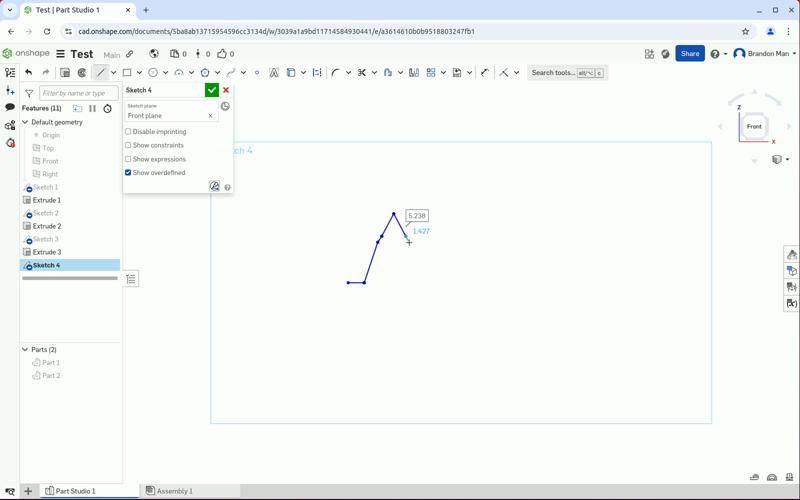
scroll(6)
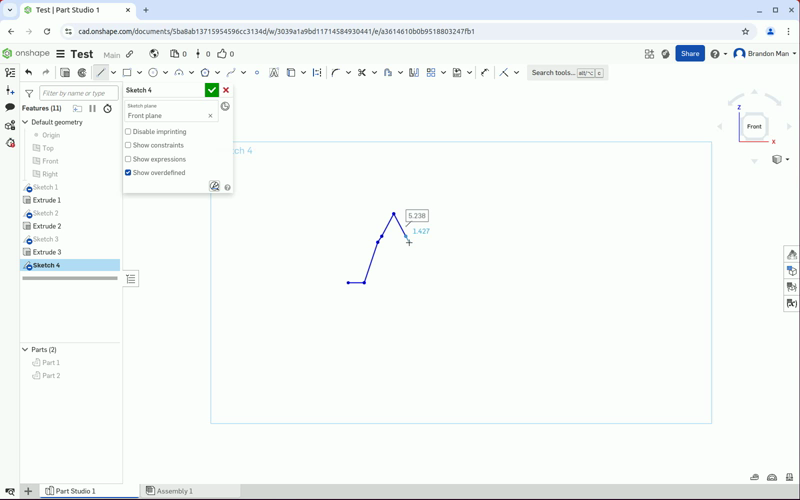
scroll(6)
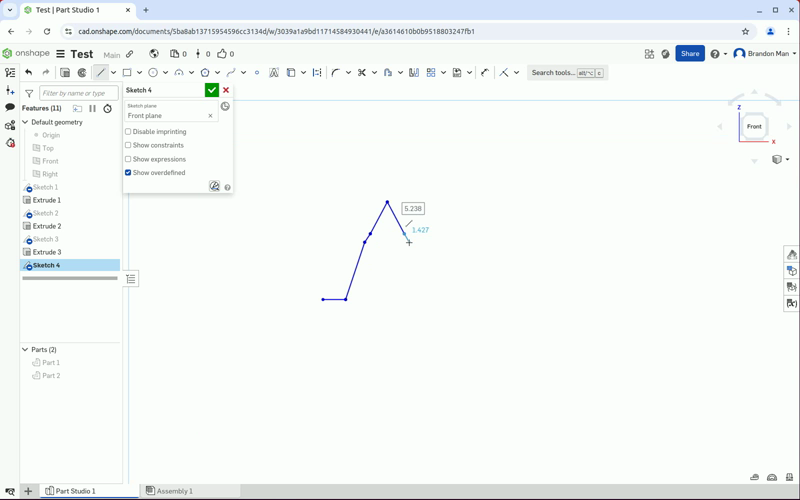
scroll(6)
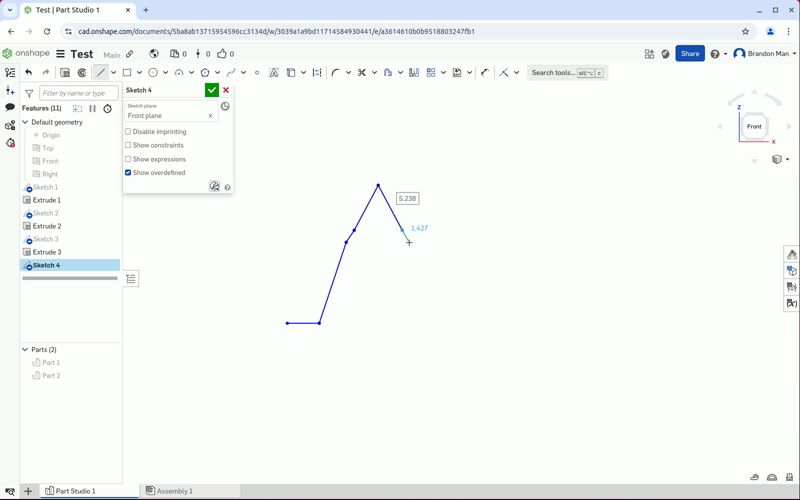
scroll(6)
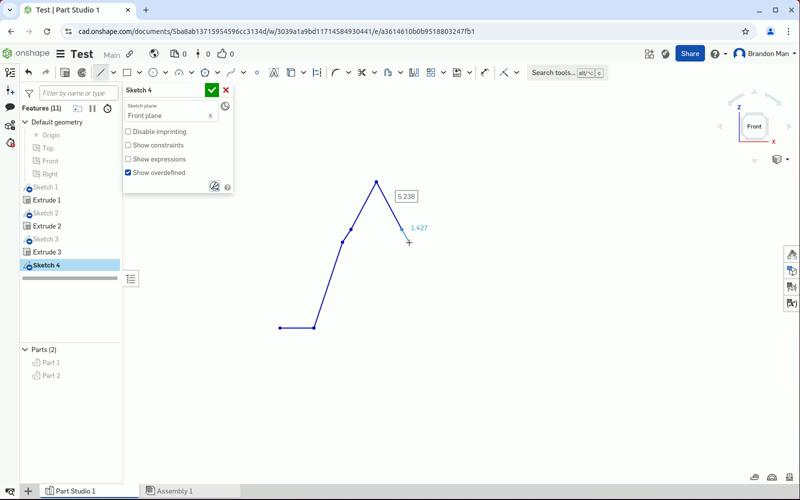
scroll(6)
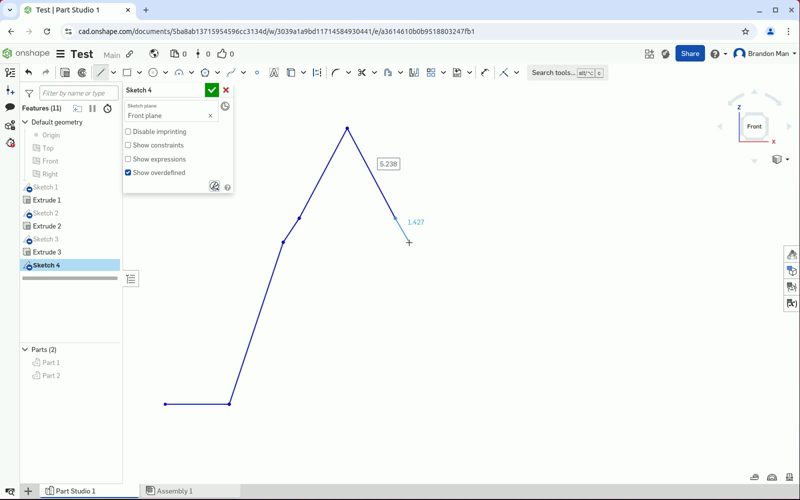
scroll(6)
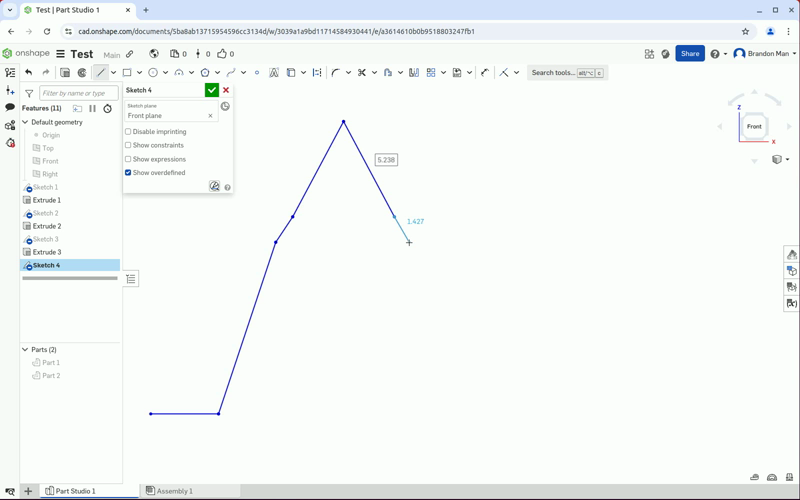
scroll(6)
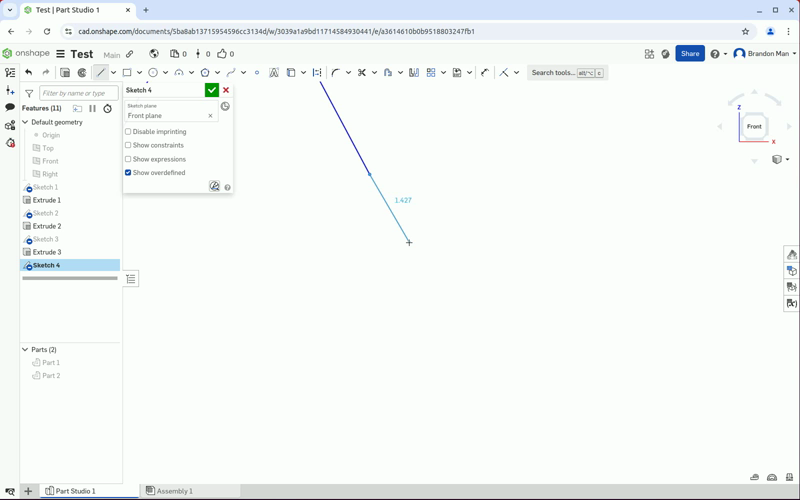
click(409, 242)
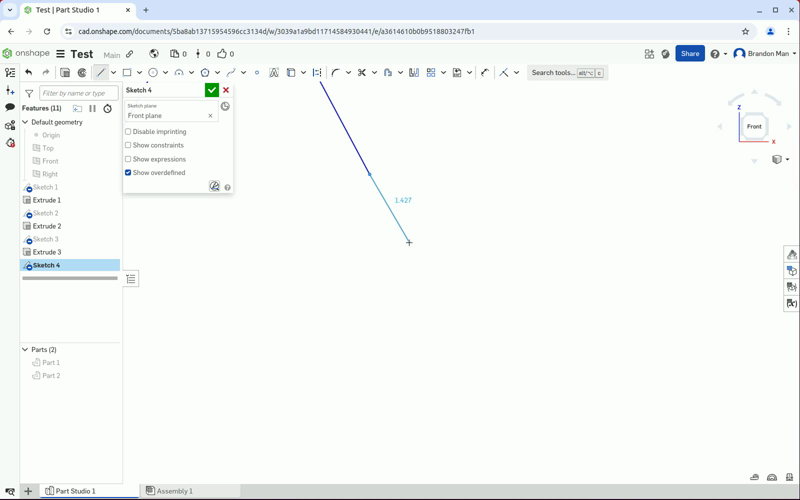
scroll(-6)
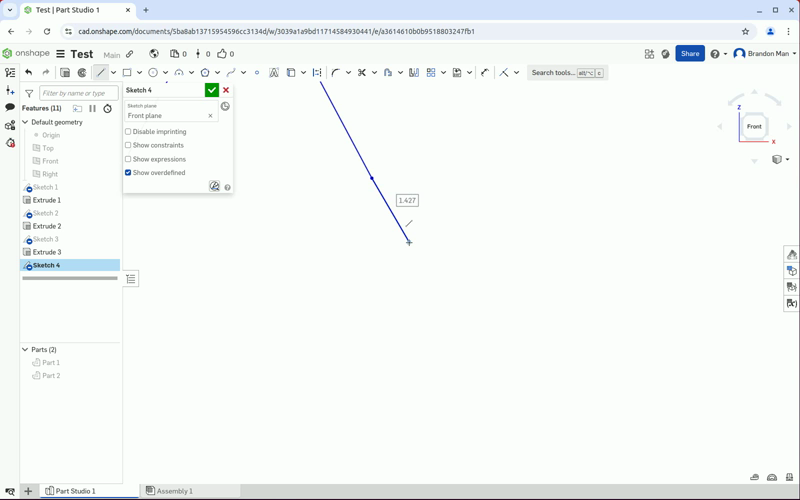
scroll(-6)
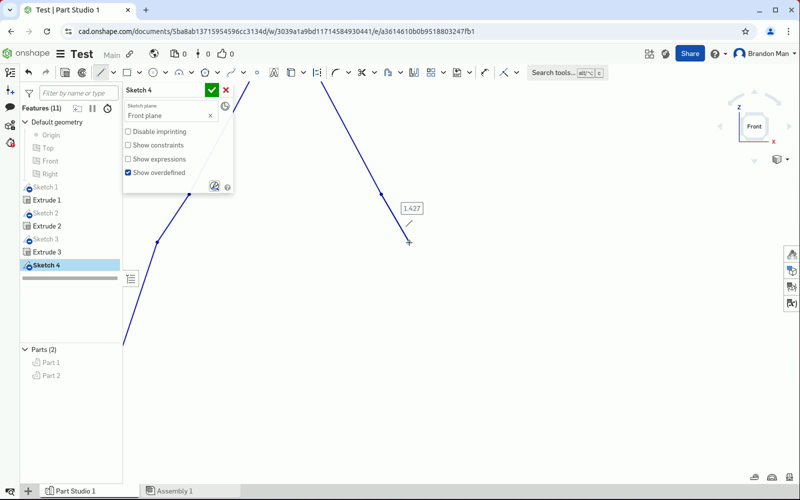
scroll(-6)
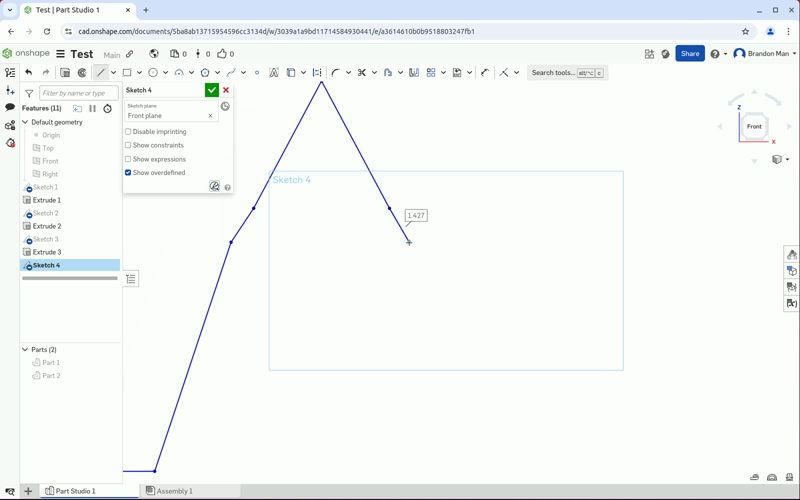
scroll(-6)
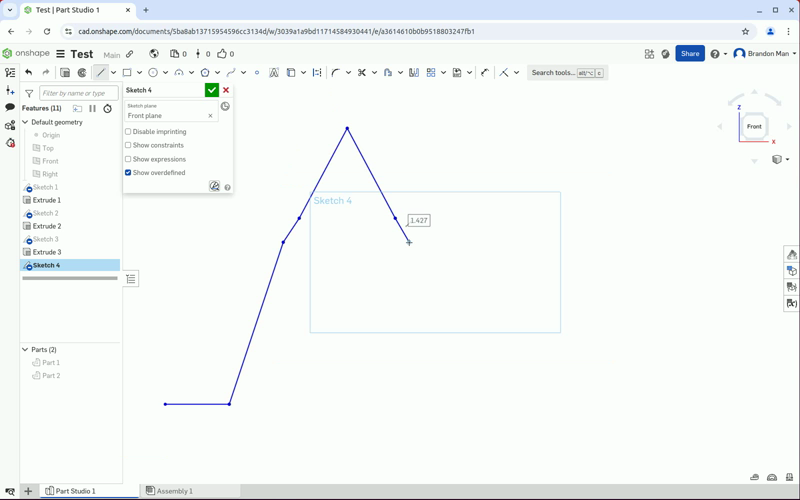
scroll(-6)
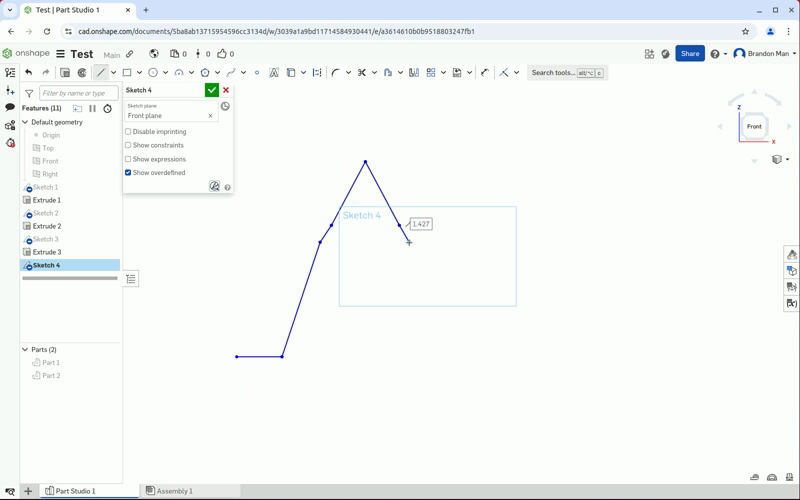
scroll(-6)
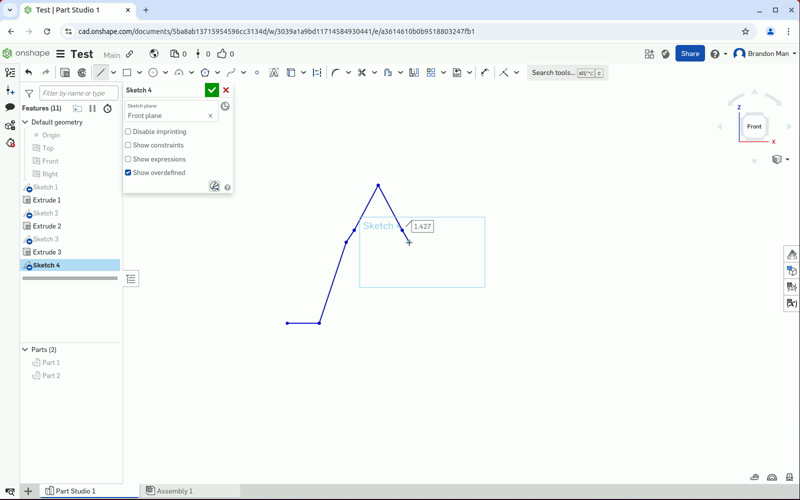
scroll(-6)
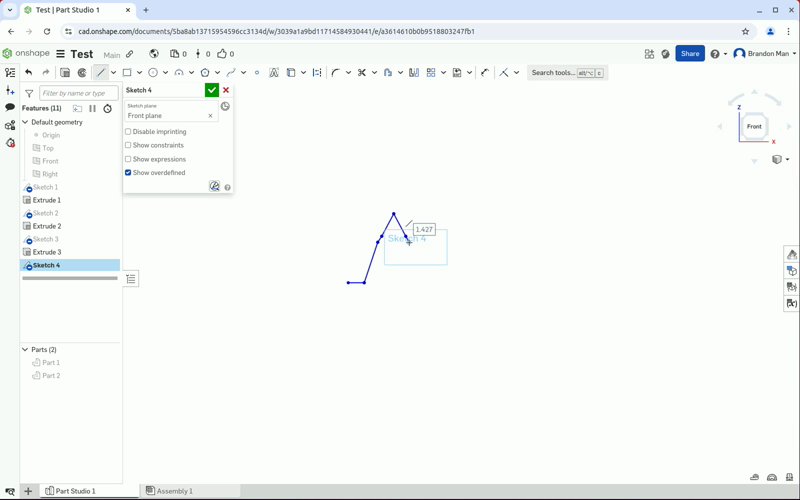
key_up(shift)
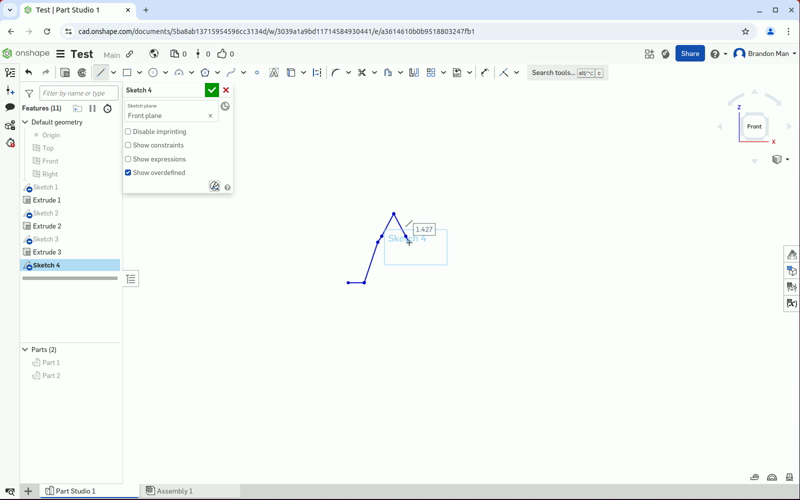
key_down(shift)
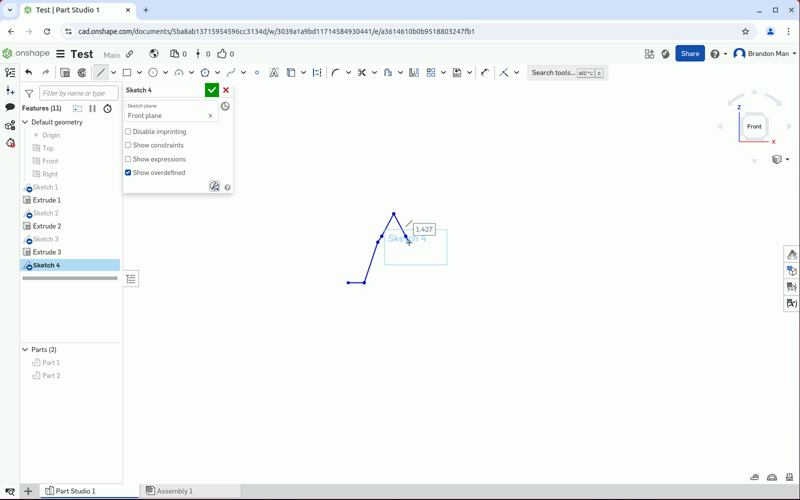
mouse_move(439, 242)
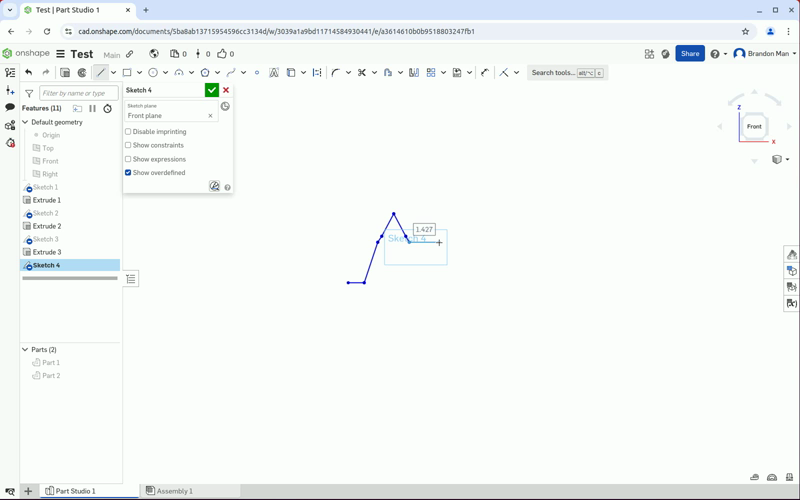
mouse_move(426, 282)
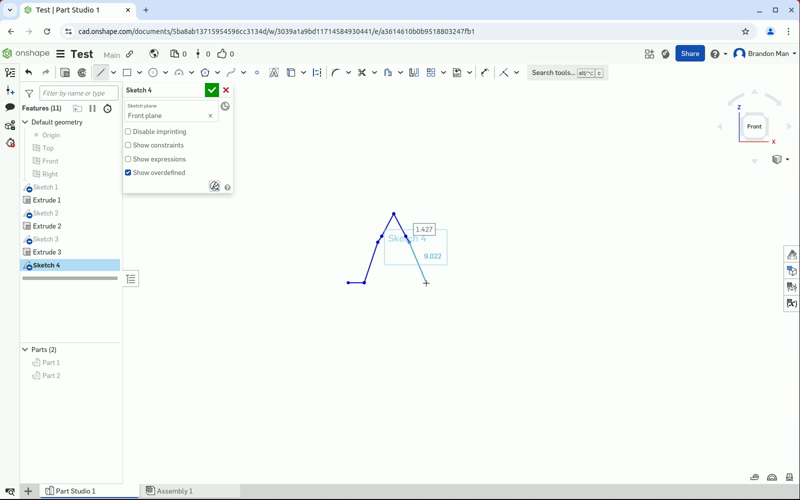
click(426, 282)
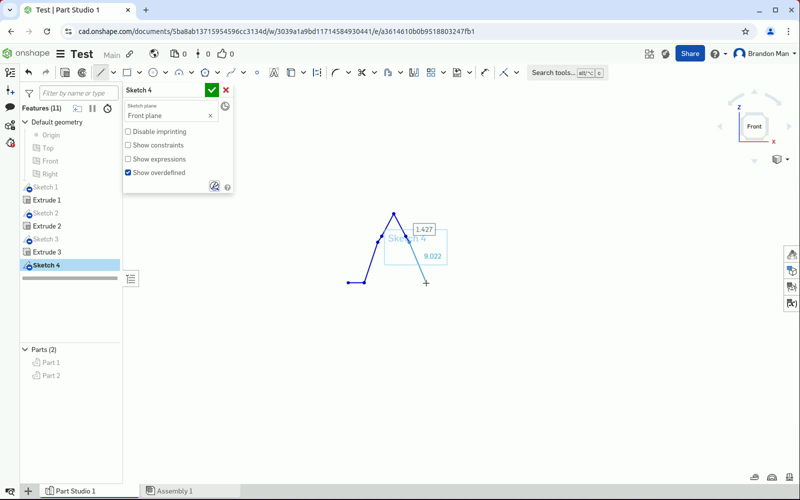
key_up(shift)
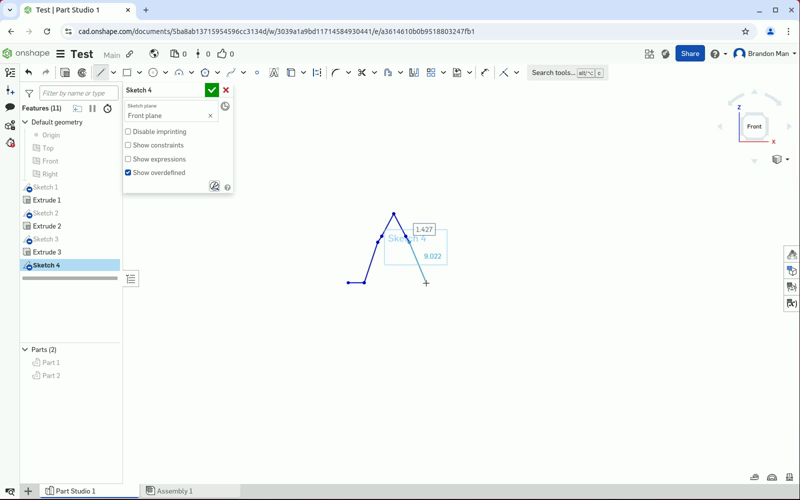
key_down(shift)
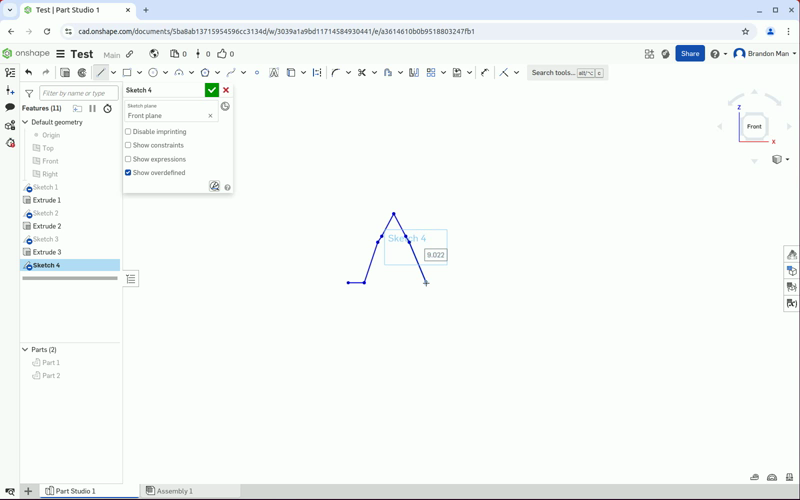
mouse_move(456, 282)
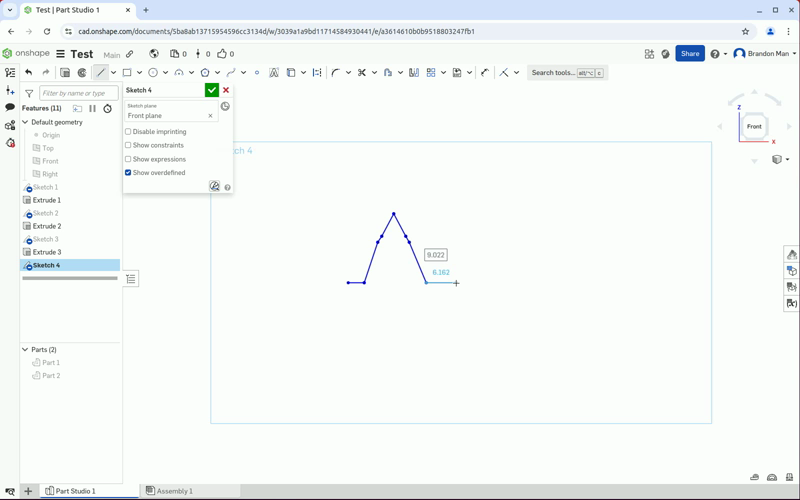
mouse_move(442, 282)
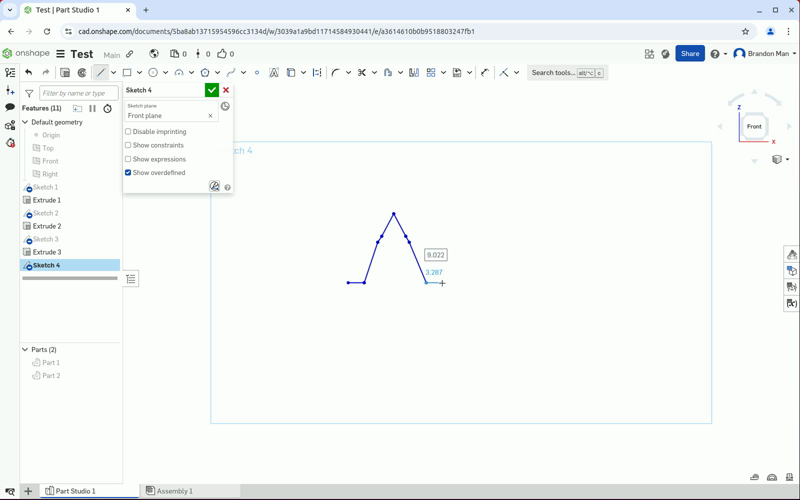
click(442, 282)
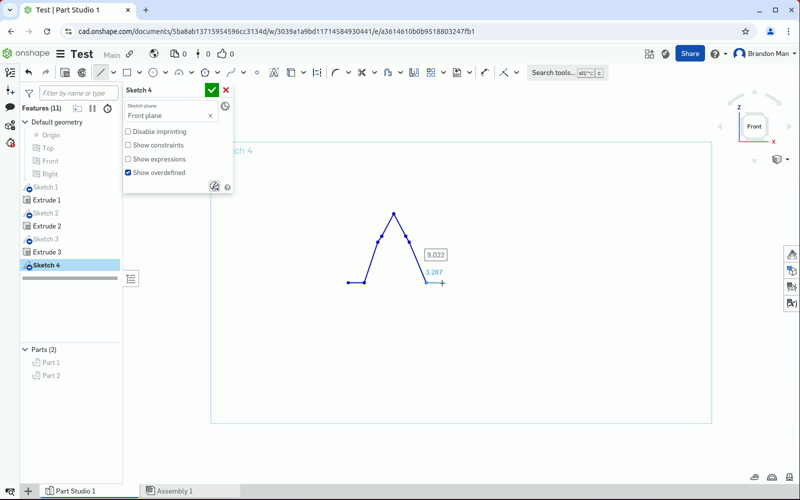
key_up(shift)
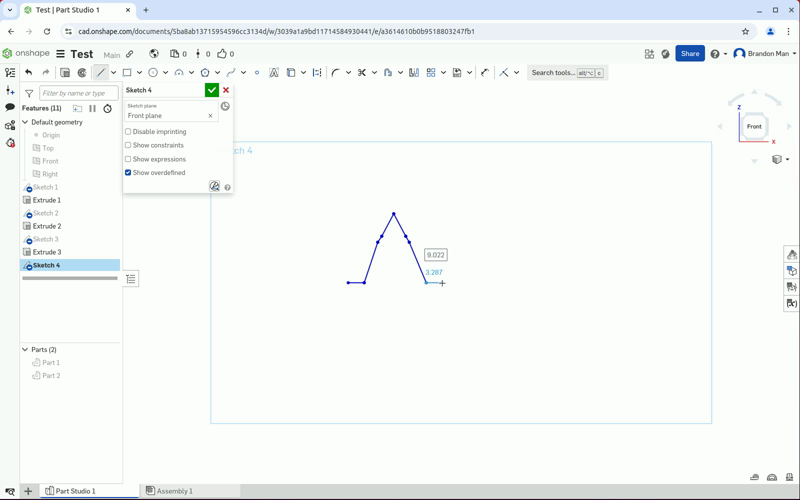
key_down(shift)
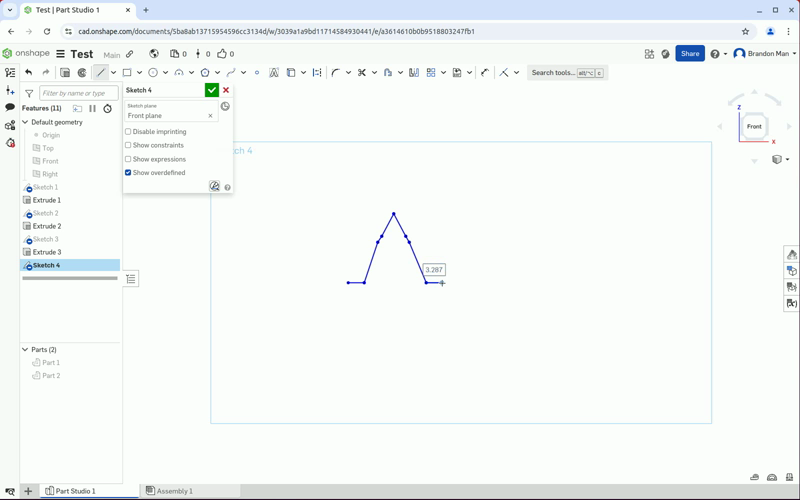
mouse_move(410, 200)
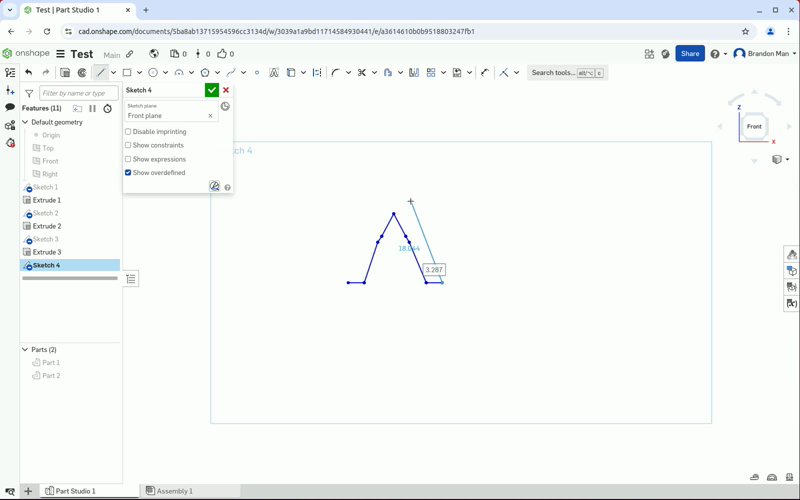
click(410, 200)
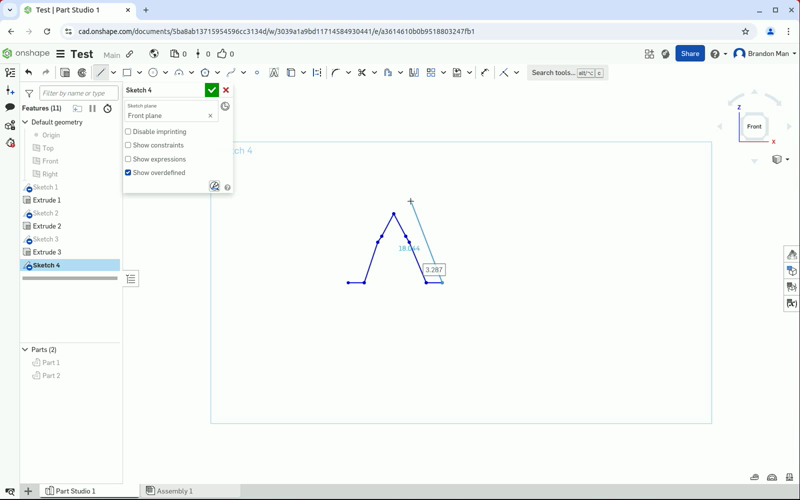
key_up(shift)
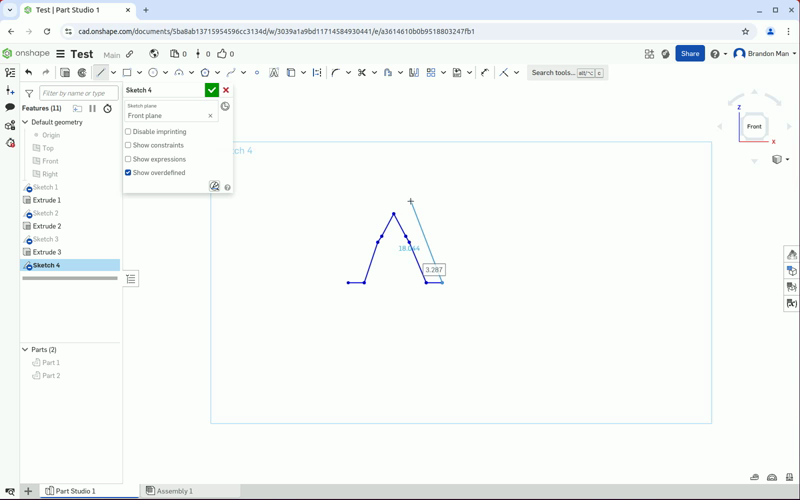
key_down(shift)
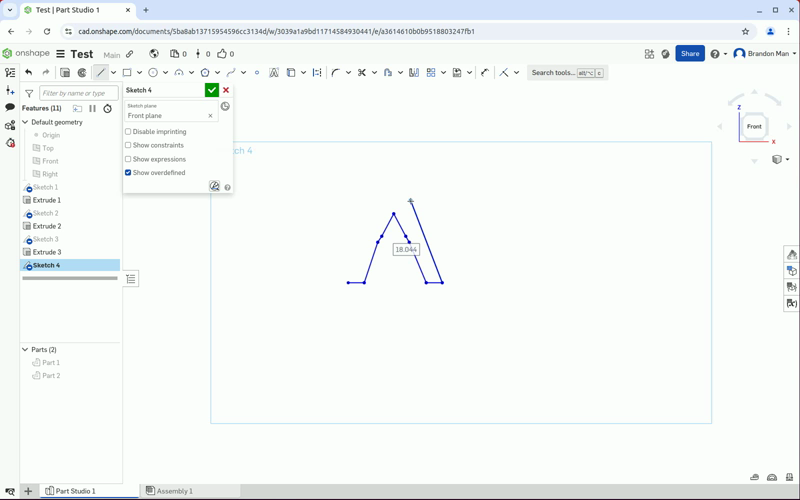
mouse_move(440, 200)
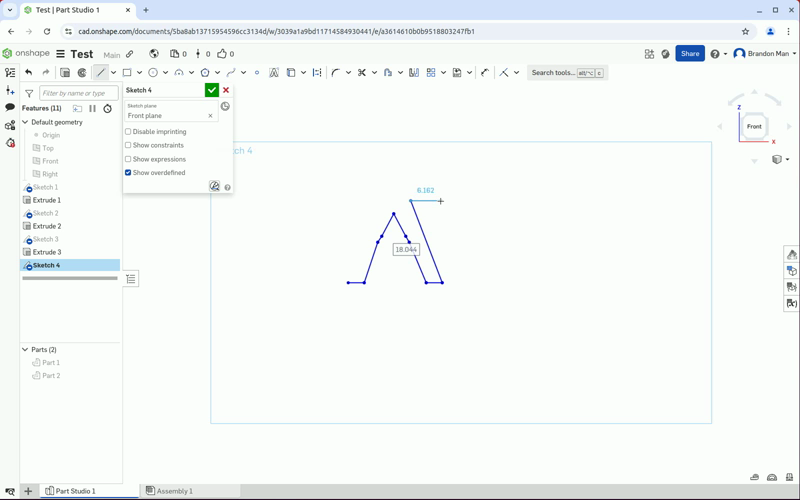
mouse_move(371, 200)
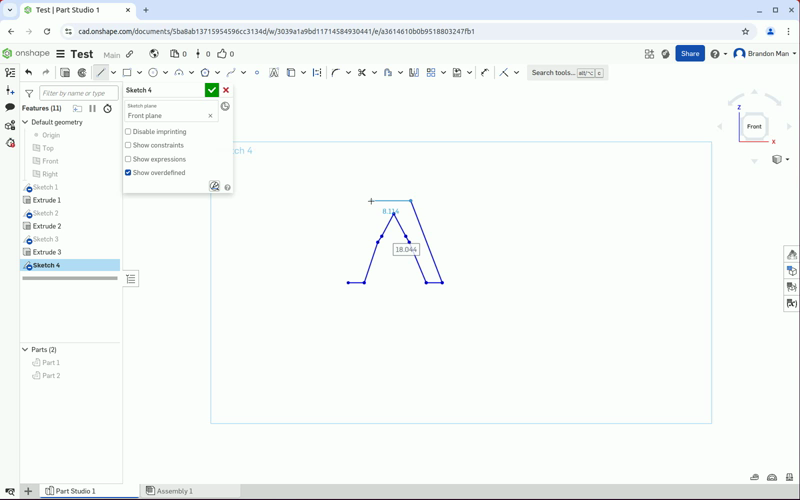
click(371, 200)
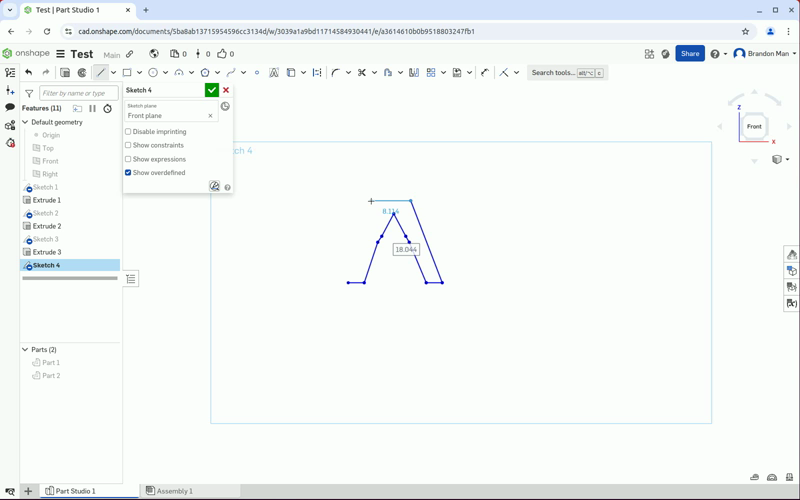
key_up(shift)
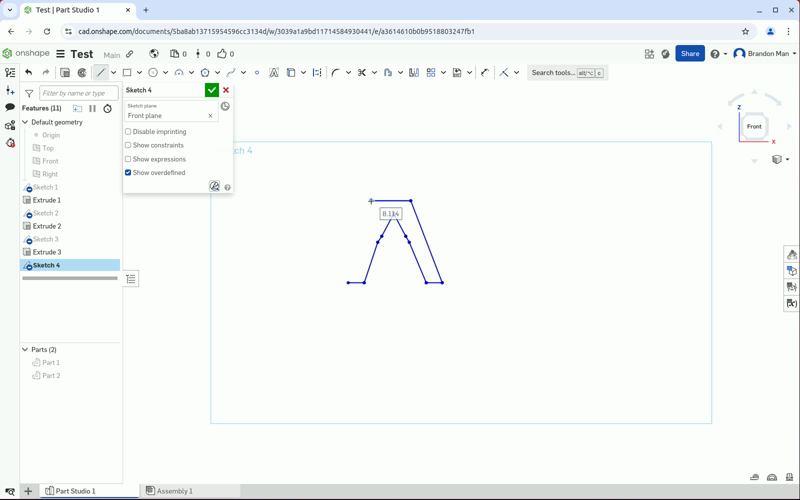
key_down(shift)
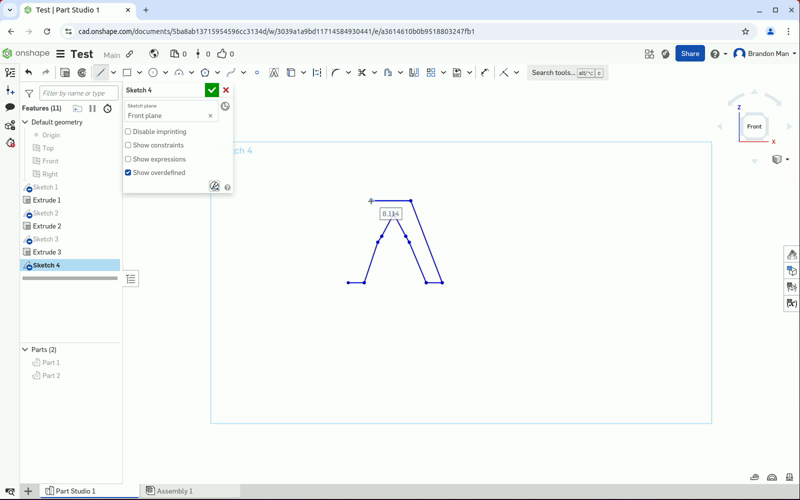
mouse_move(348, 282)
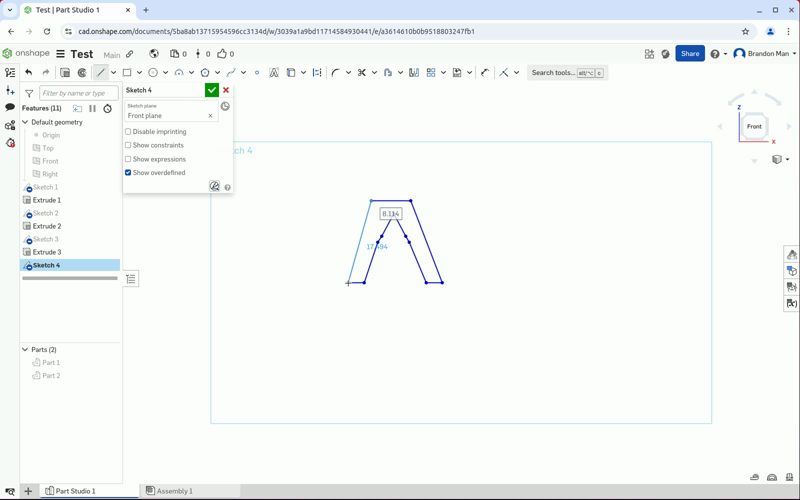
key_up(shift)
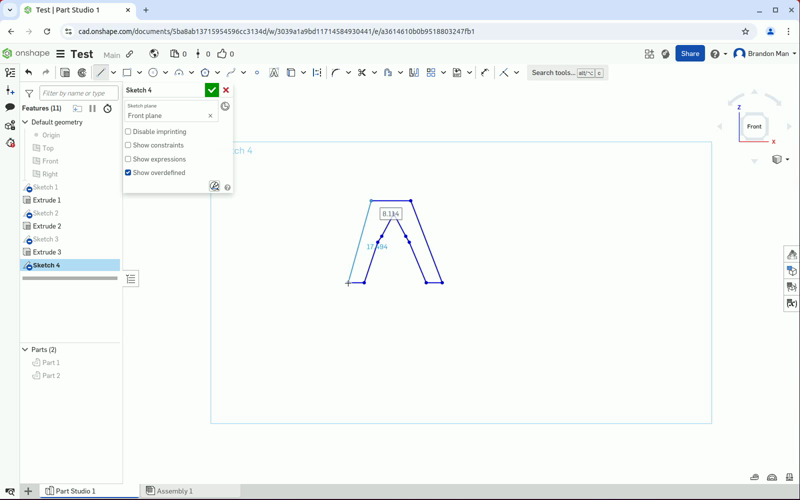
click(348, 282)
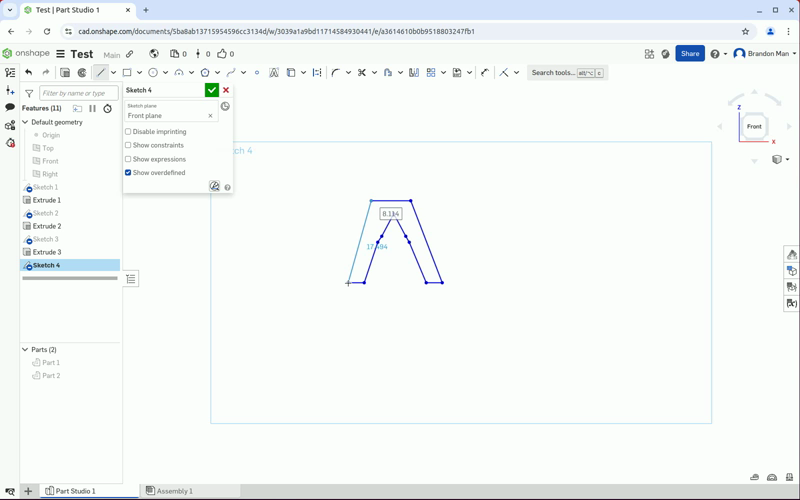
key(esc)
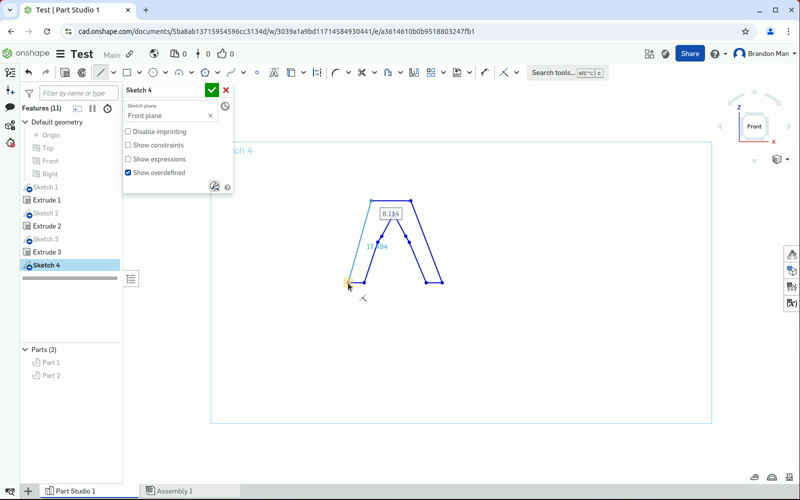
key(c)
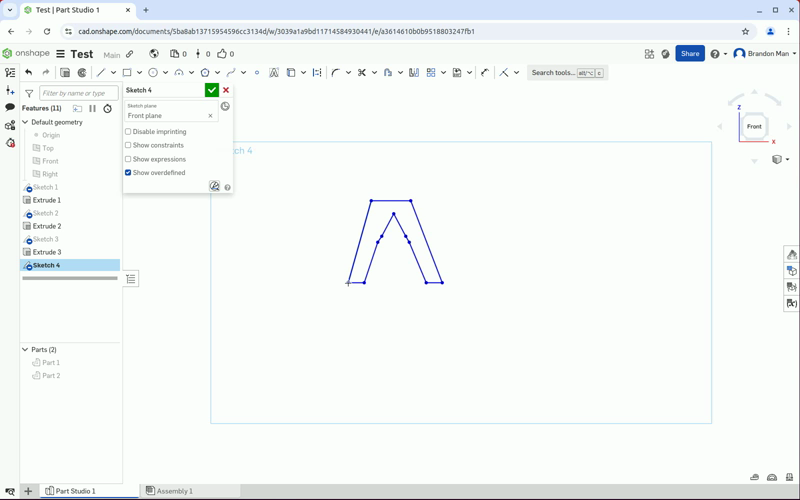
key_down(shift)
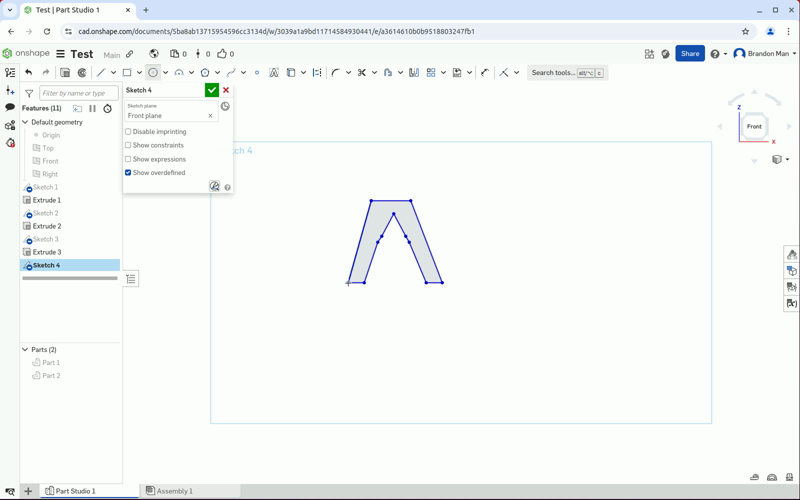
mouse_move(377, 212)
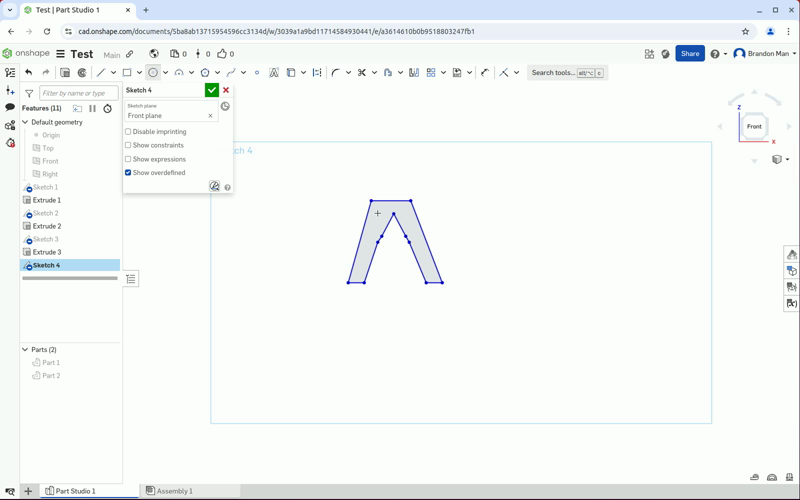
click(377, 212)
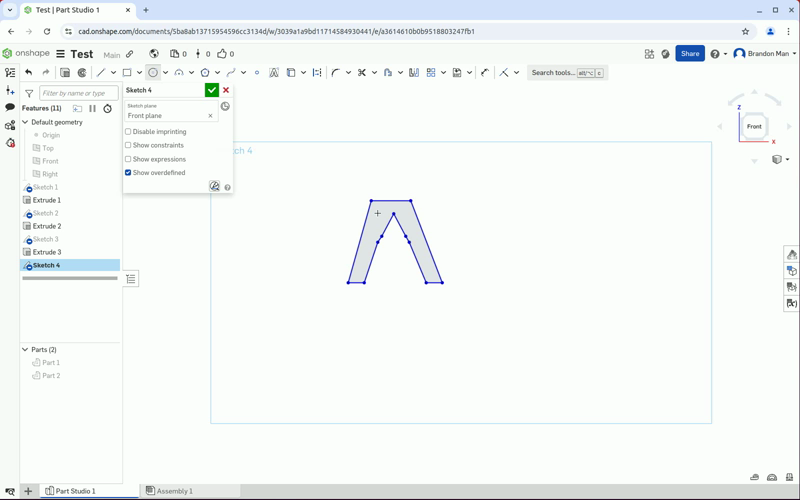
key_up(shift)
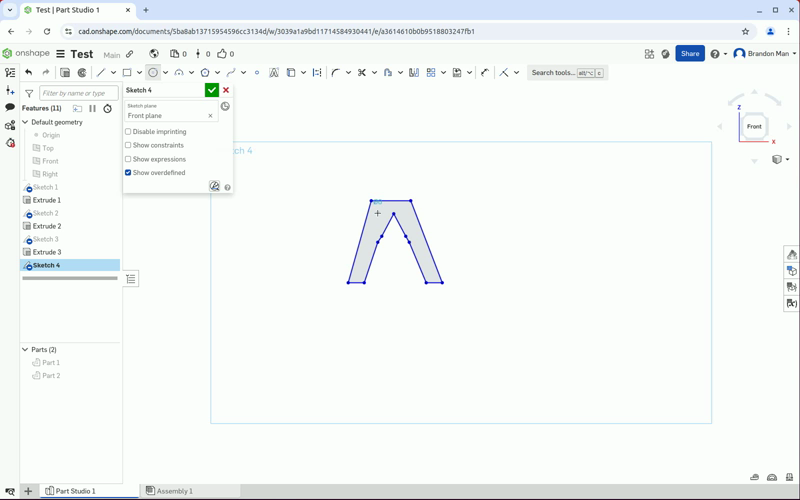
mouse_move(383, 212)
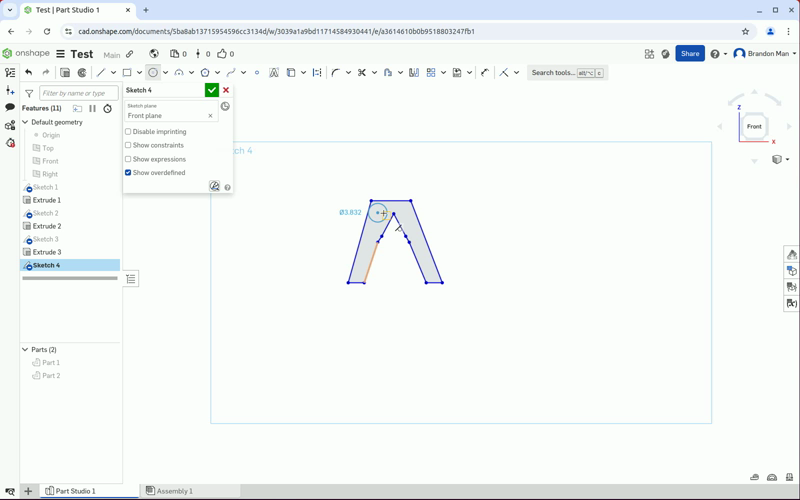
click(383, 212)
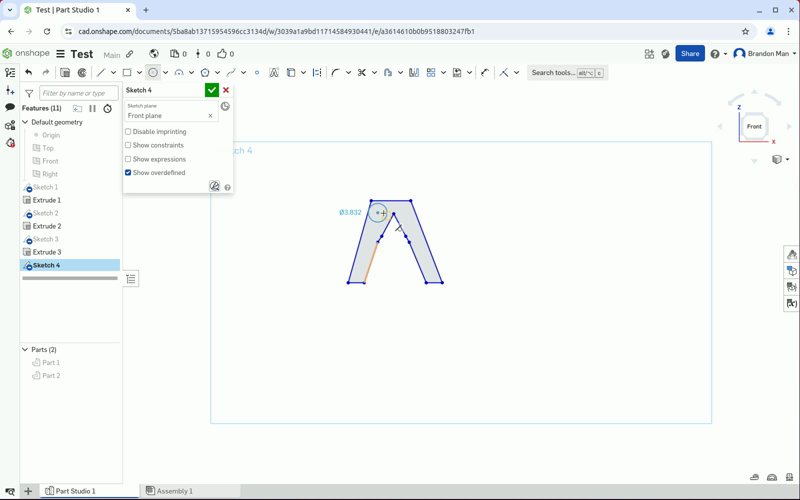
key(esc)
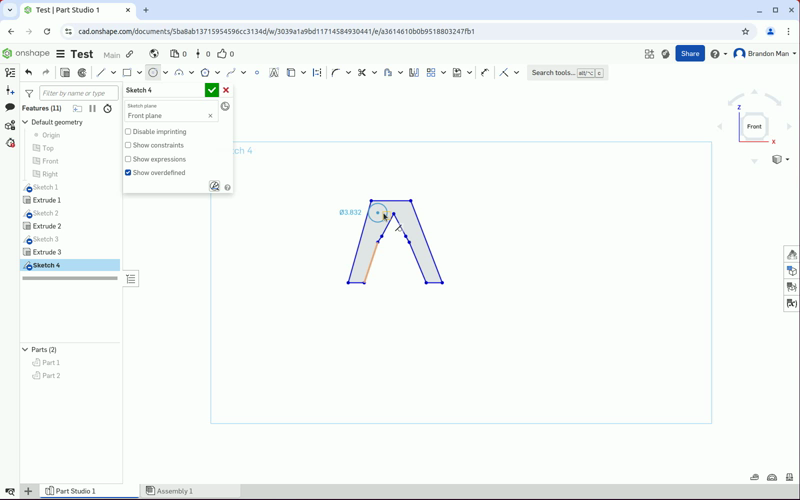
mouse_move(411, 230)
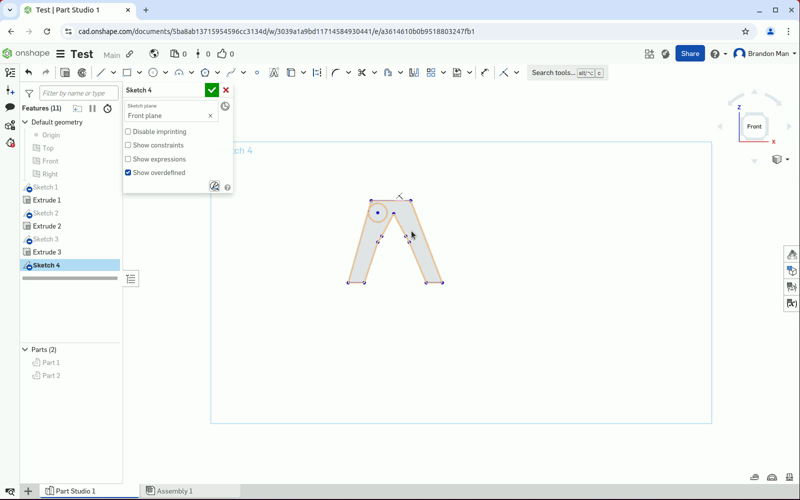
click(411, 230)
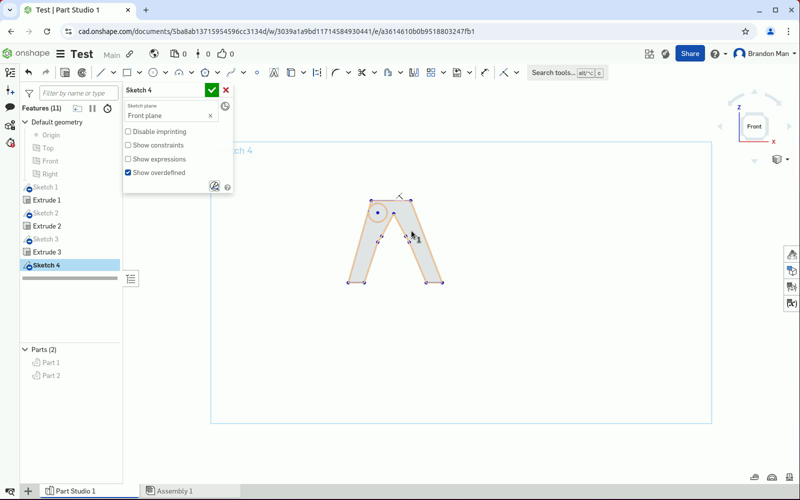
mouse_move(73, 352)
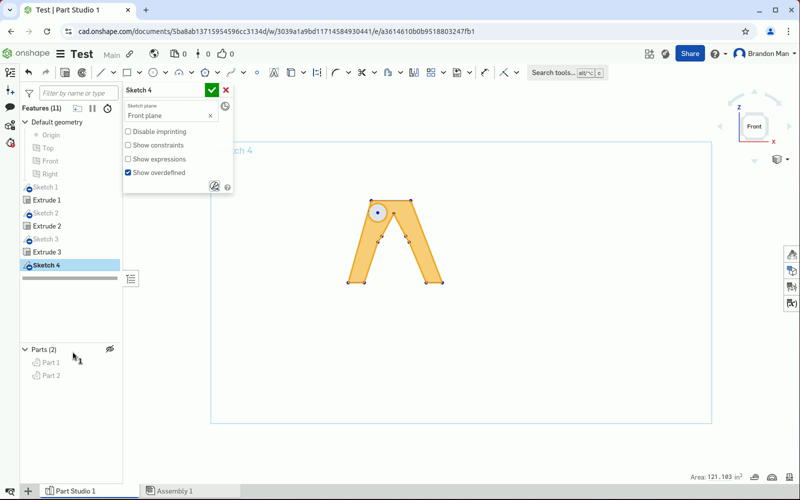
key(shift+y)
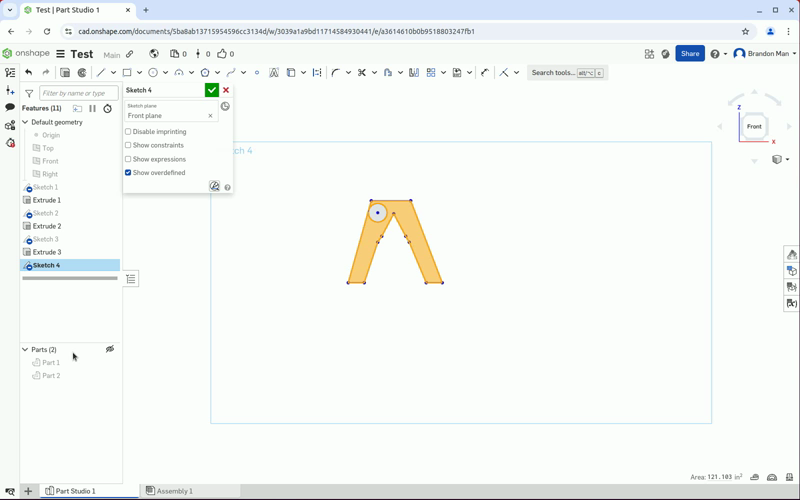
key(shift+e)
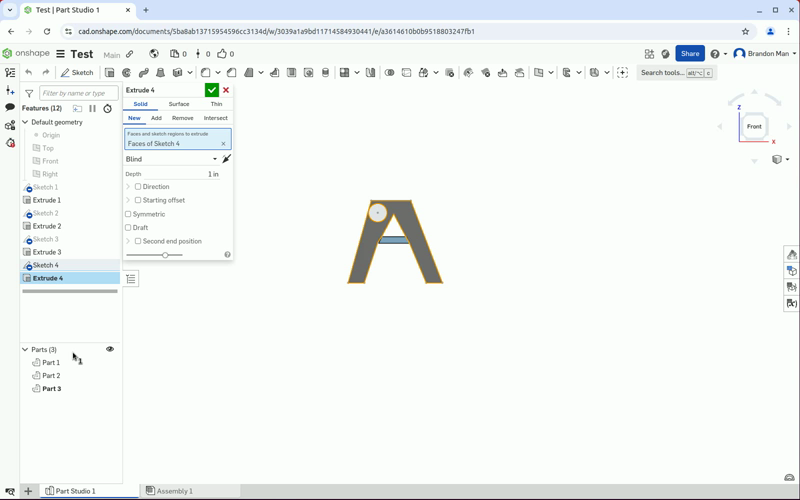
mouse_move(143, 106)
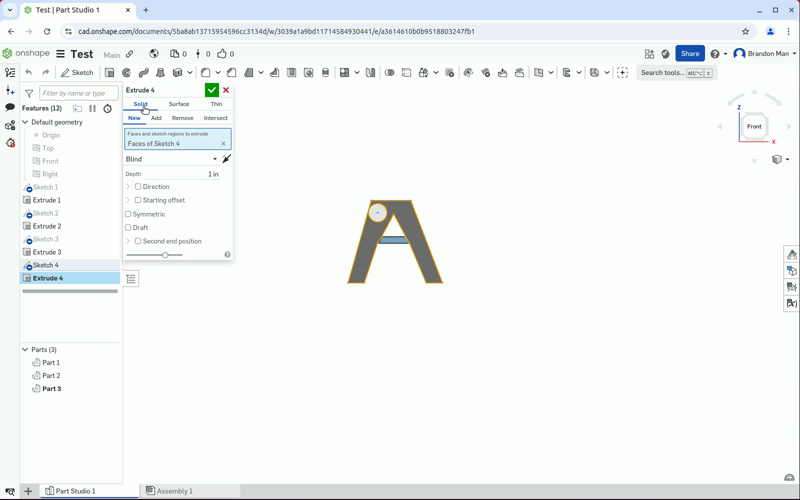
click(143, 106)
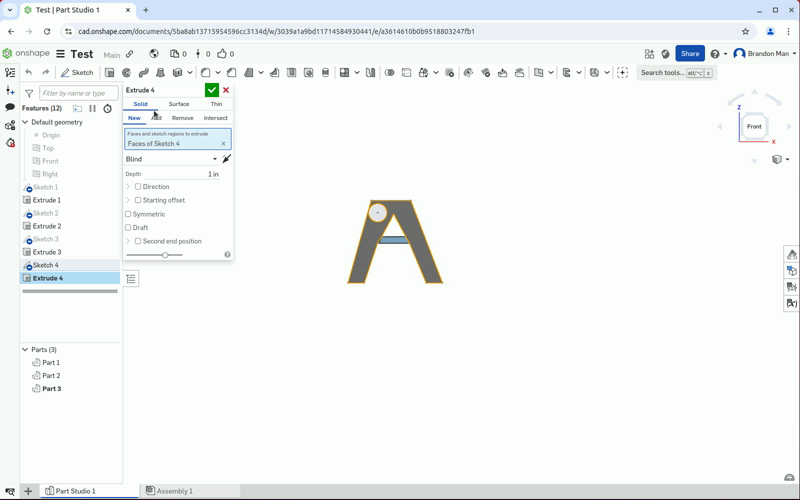
mouse_move(186, 120)
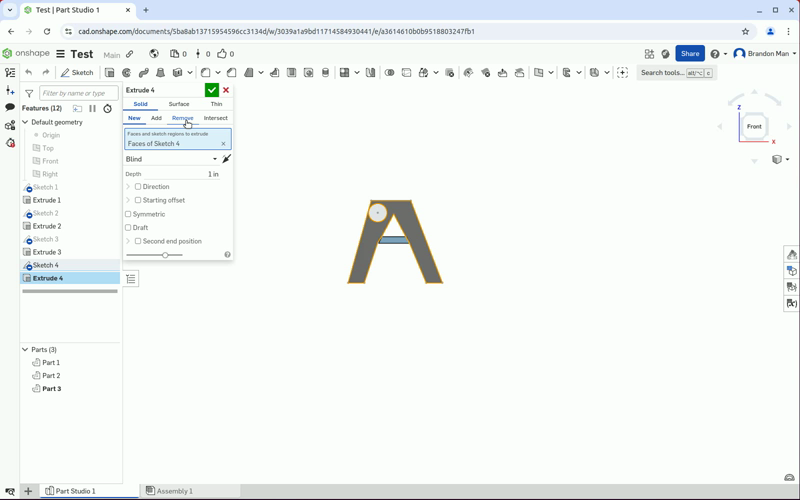
click(186, 120)
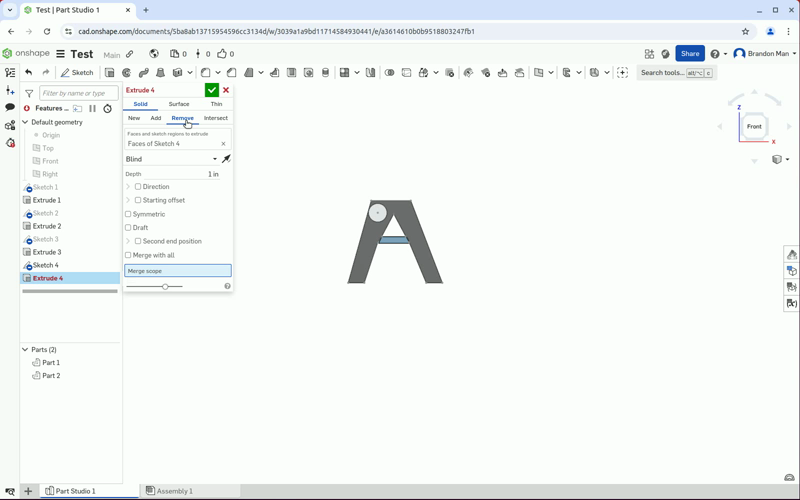
key(tab, 4)
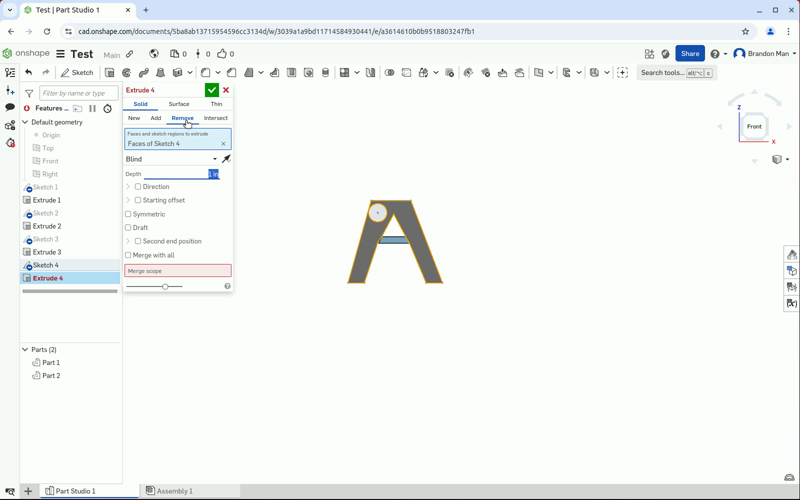
text(18.775)
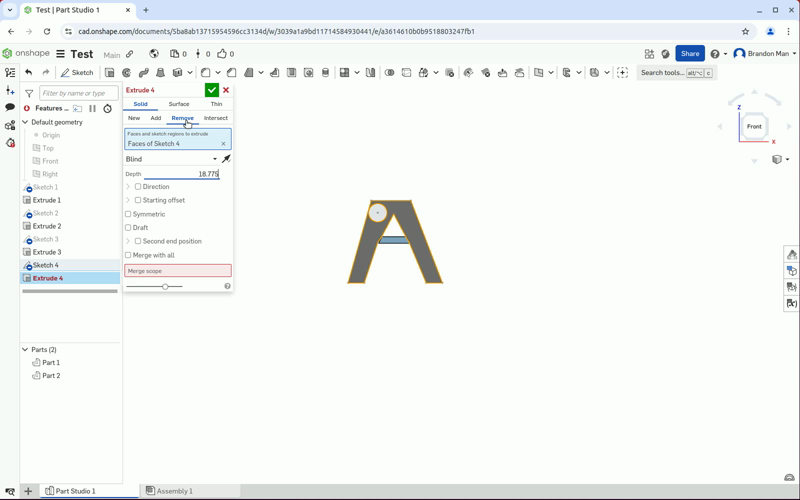
key(tab, 6)
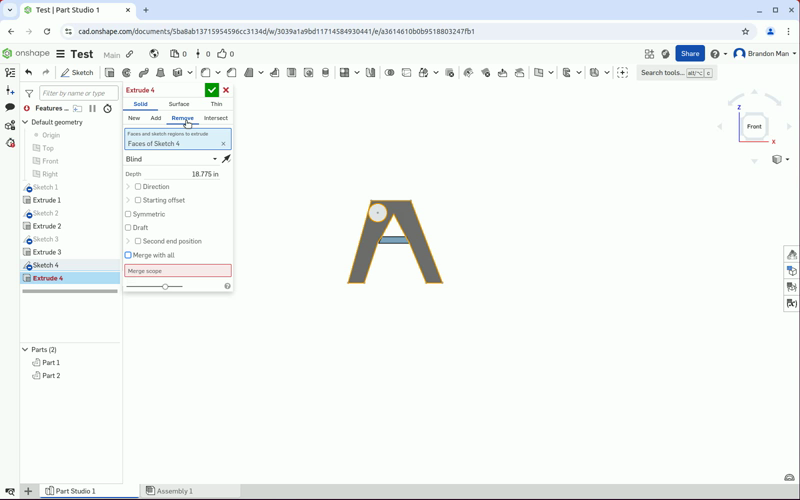
key(space)
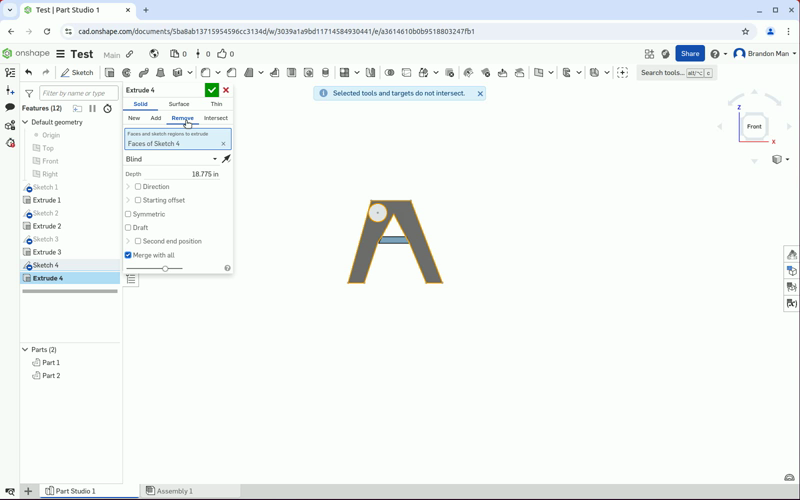
key(enter)
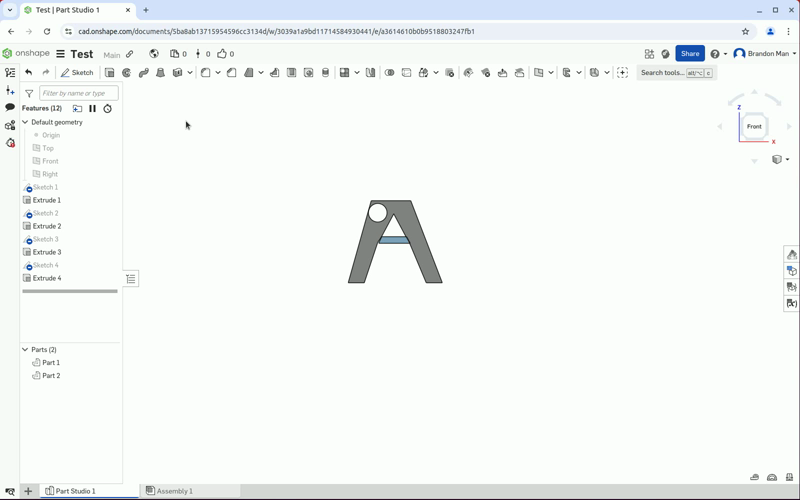
key(shift+h)
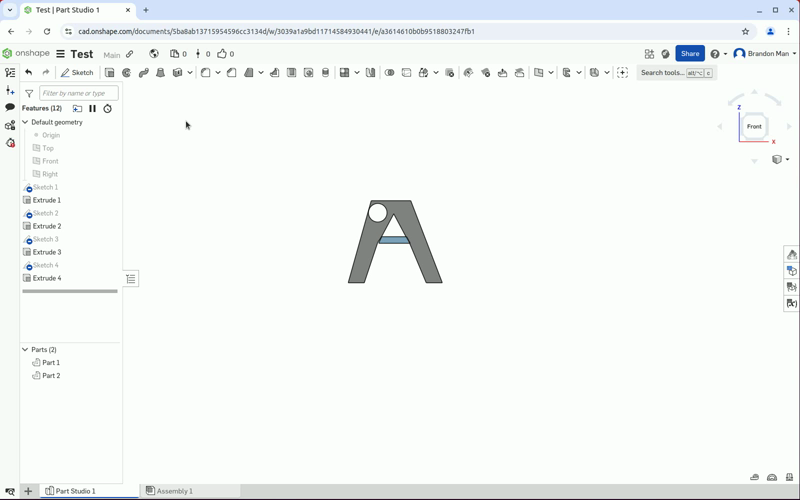
key(shift+h)
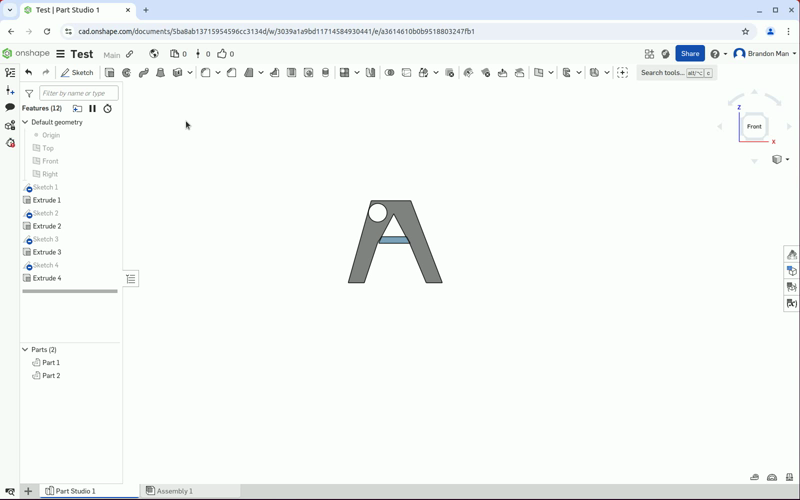
mouse_move(73, 189)
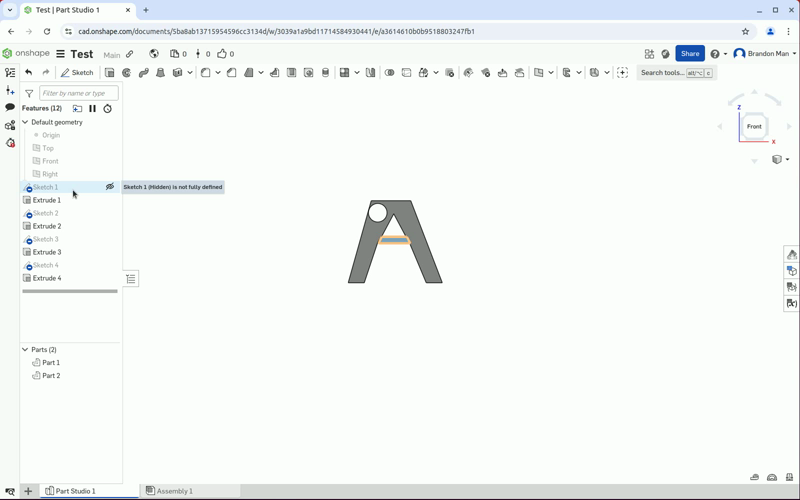
click(73, 189)
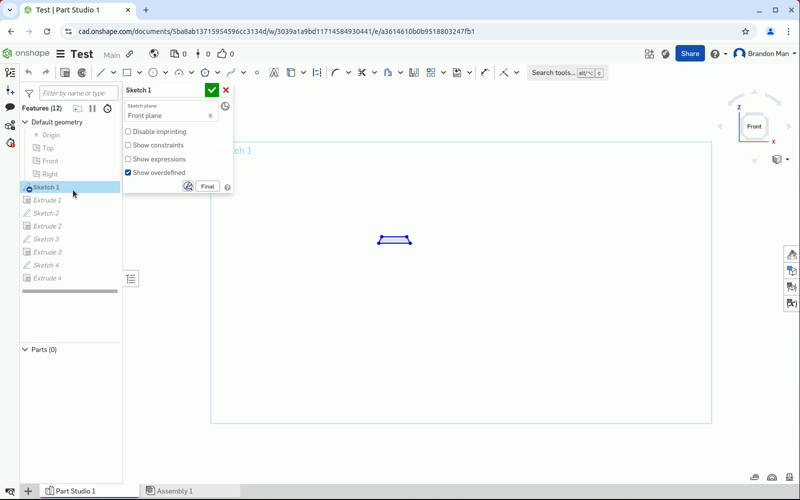
mouse_move(229, 92)
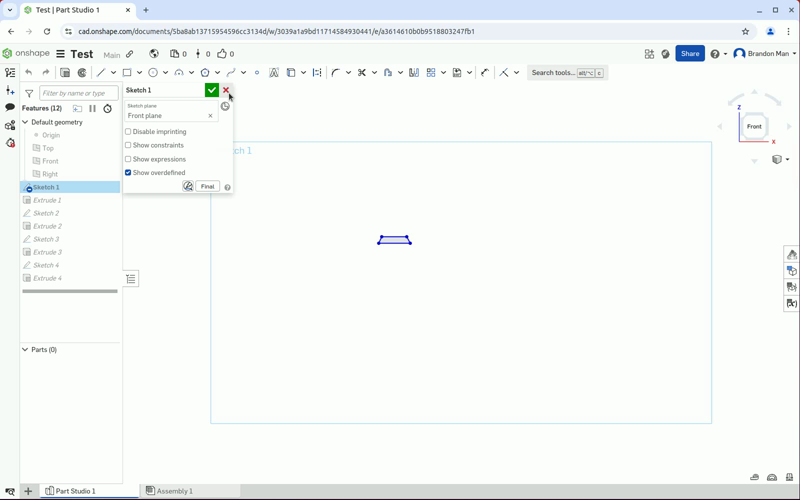
click(229, 92)
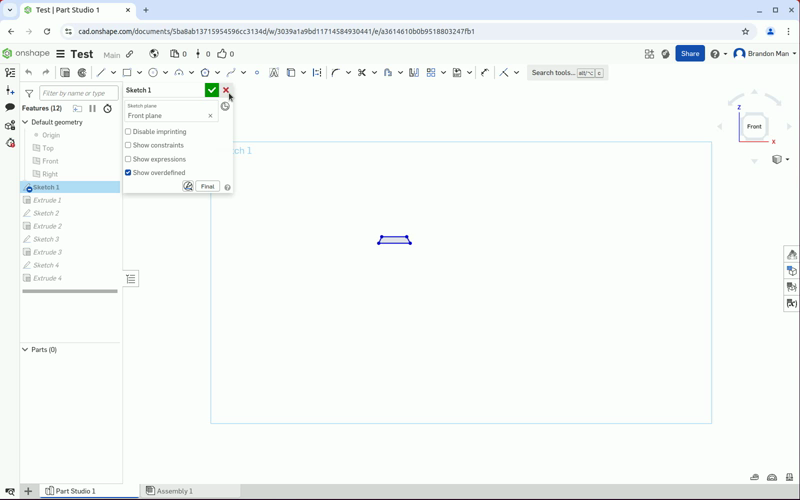
key(shift+s)
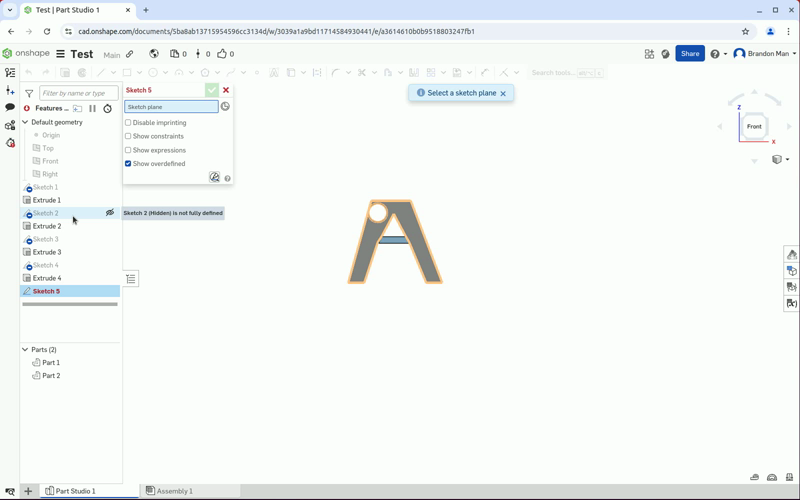
scroll(3)
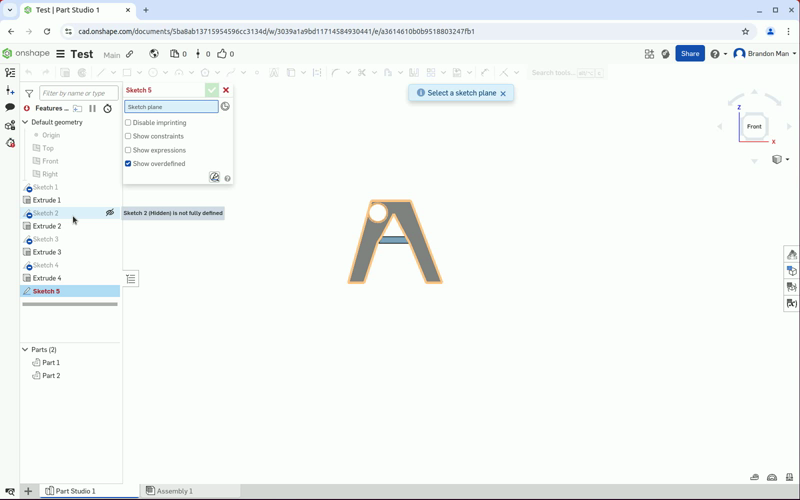
mouse_move(73, 163)
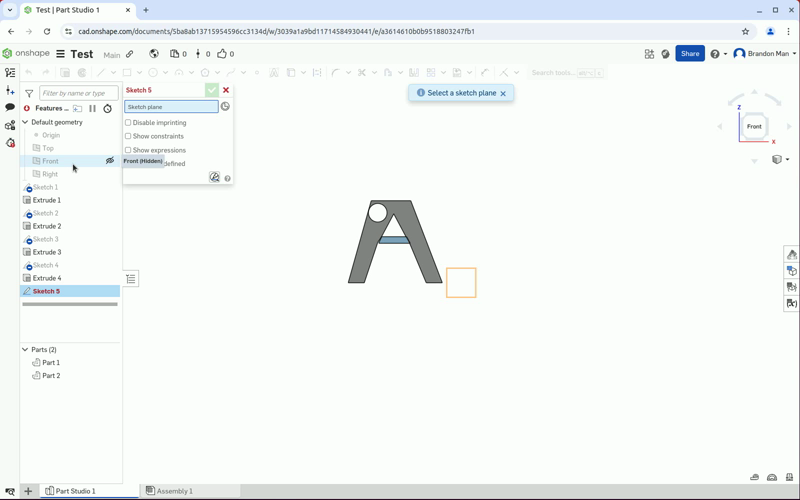
click(73, 163)
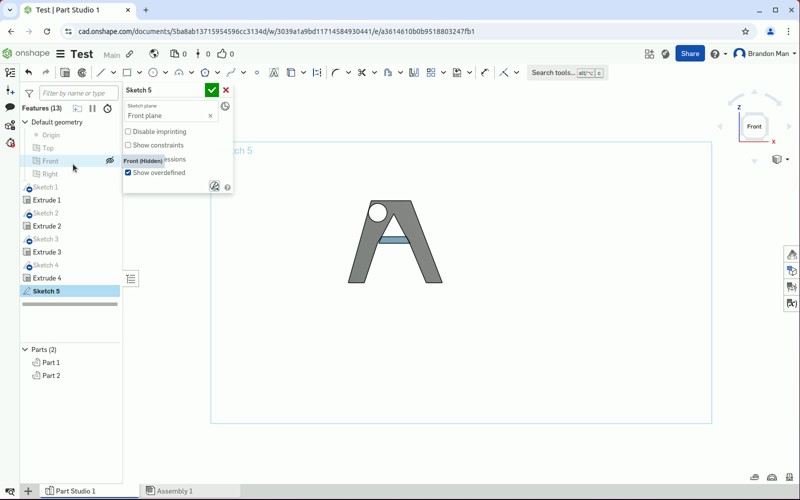
mouse_move(73, 352)
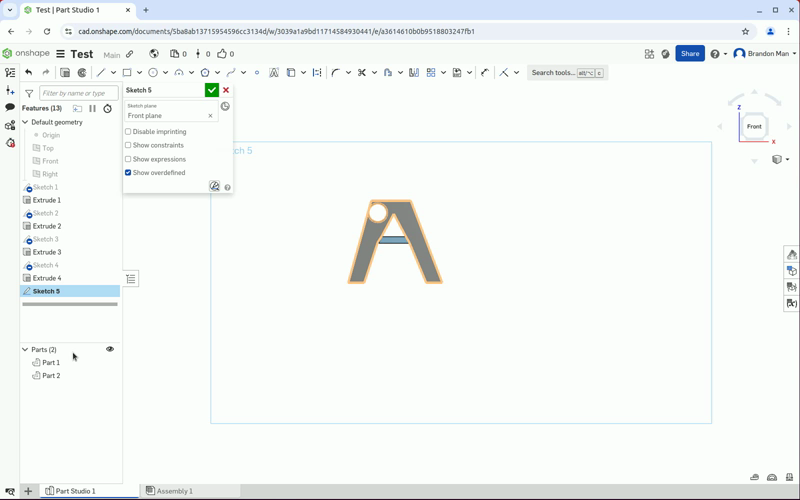
key(y)
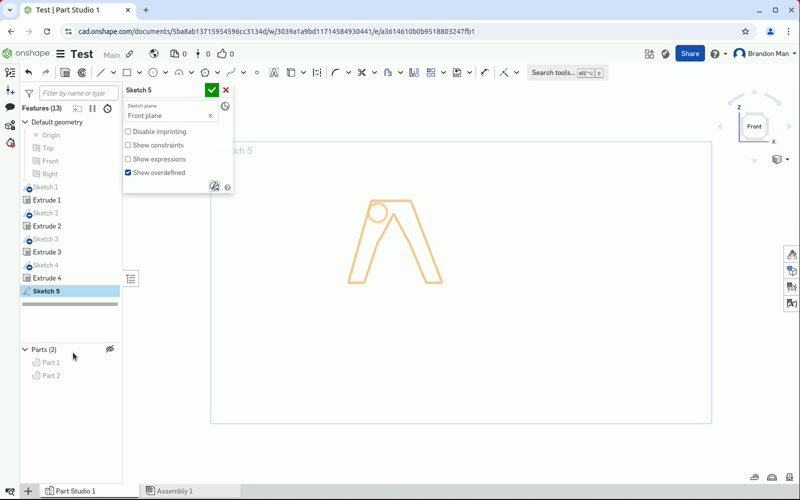
key(l)
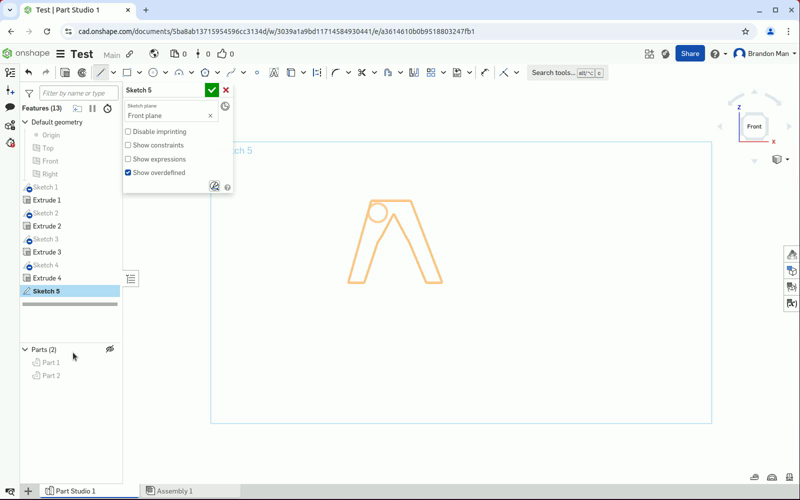
key_down(shift)
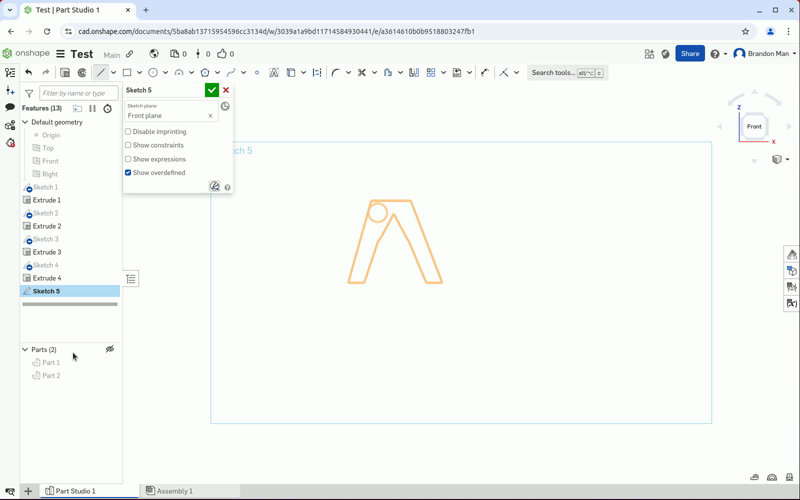
mouse_move(382, 236)
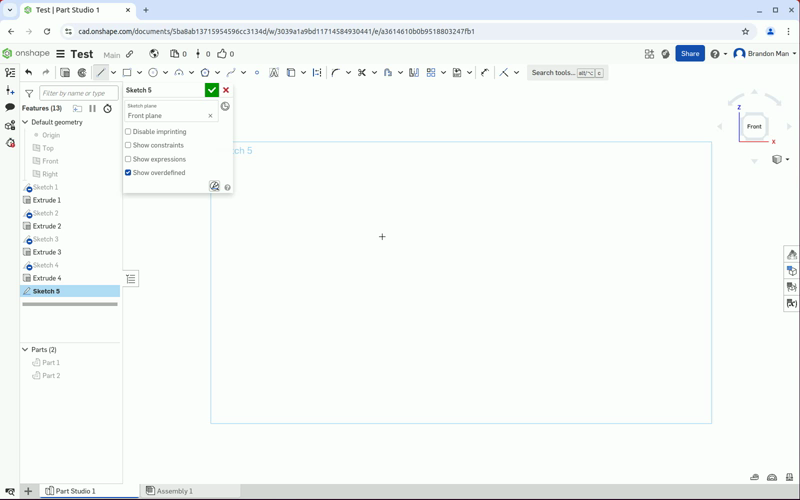
click(382, 236)
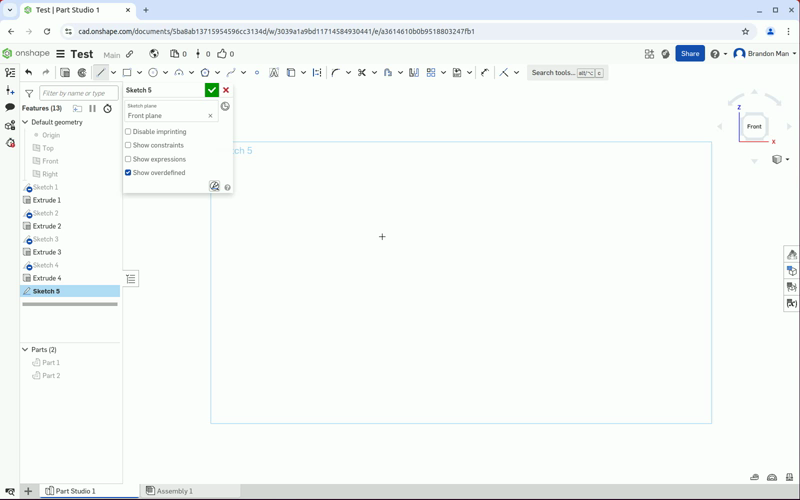
key_up(shift)
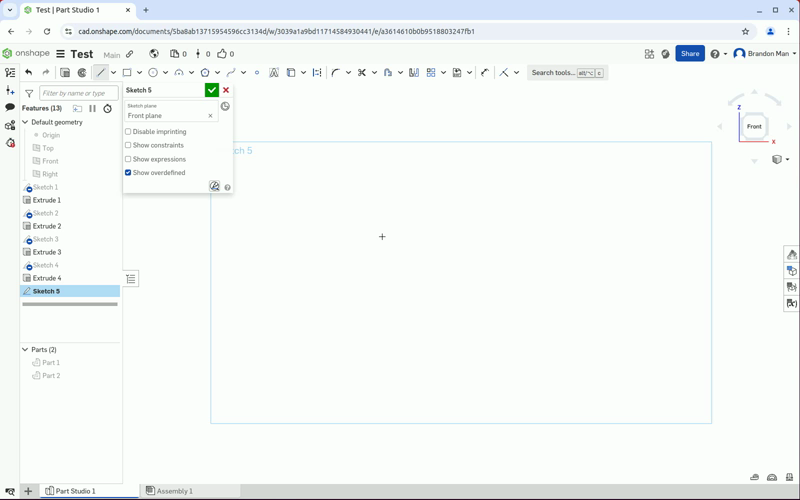
key_down(shift)
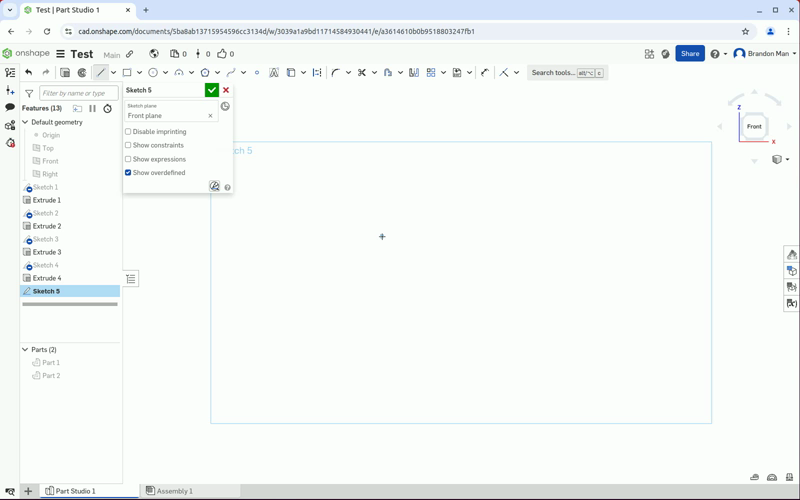
mouse_move(412, 236)
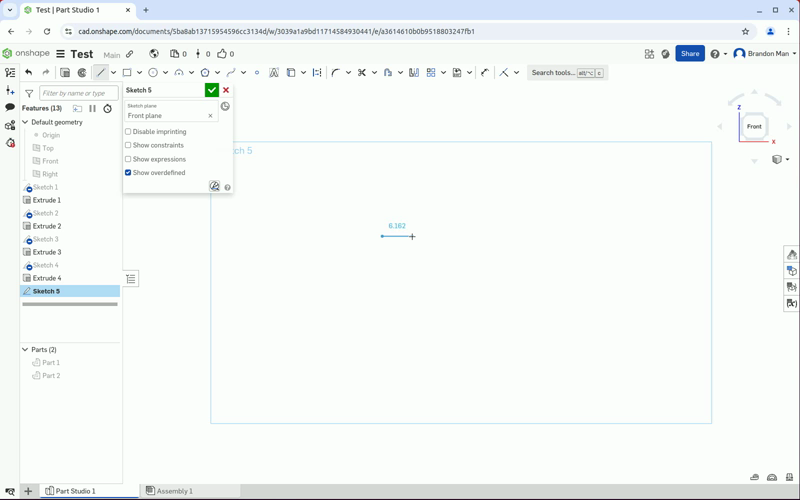
mouse_move(407, 236)
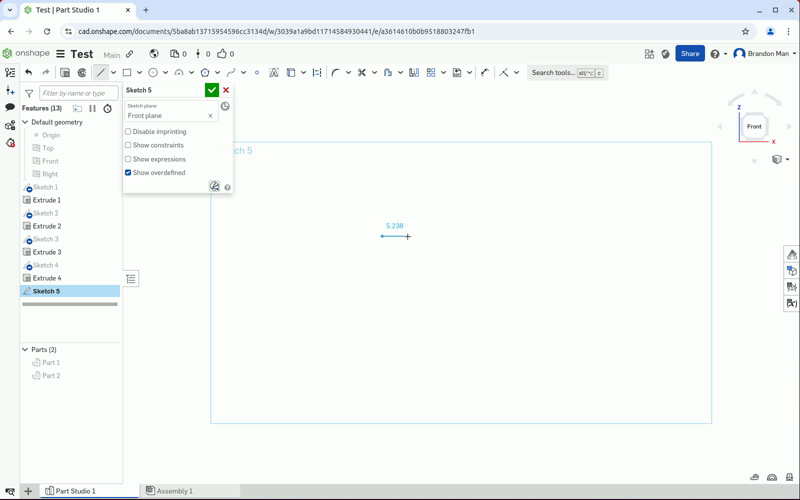
click(407, 236)
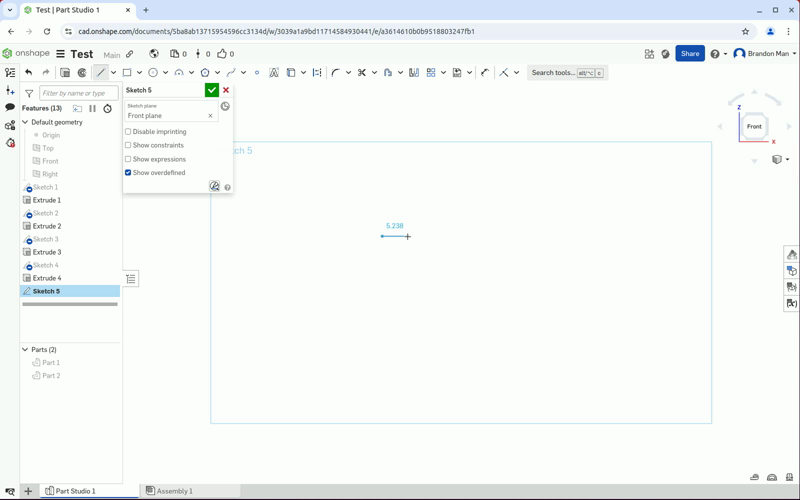
key_up(shift)
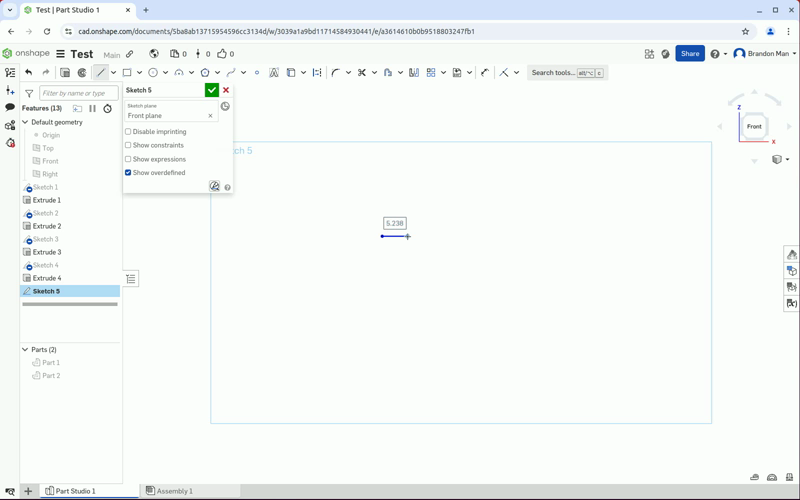
key_down(shift)
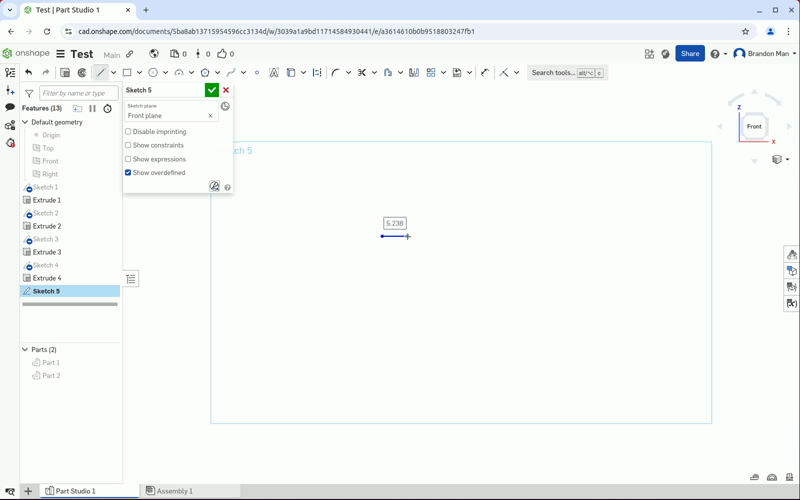
mouse_move(437, 236)
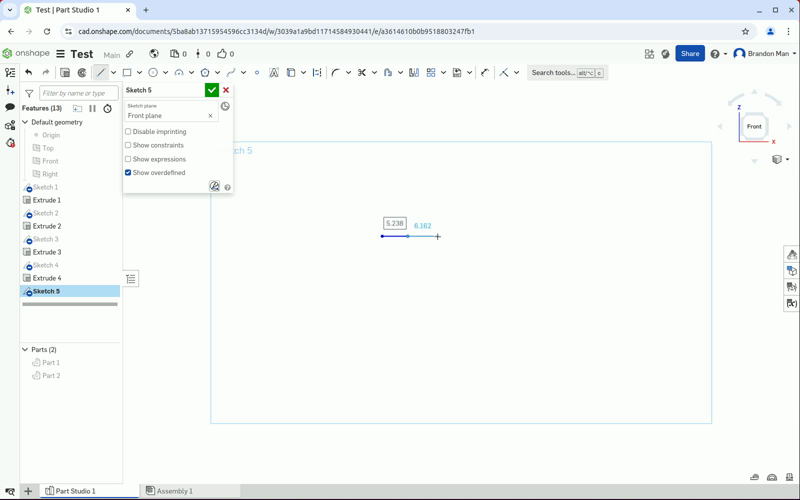
mouse_move(395, 211)
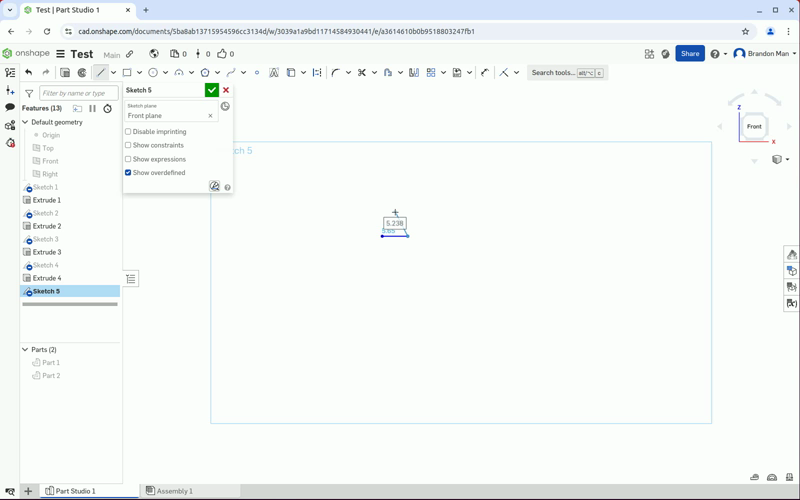
click(395, 211)
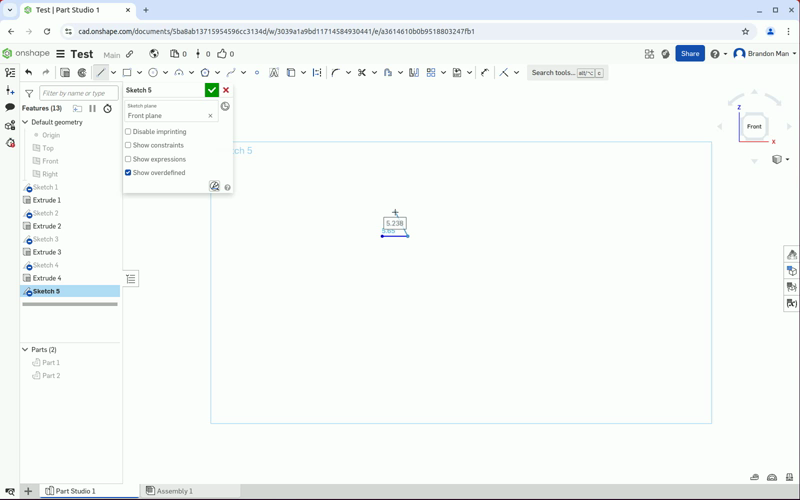
key_up(shift)
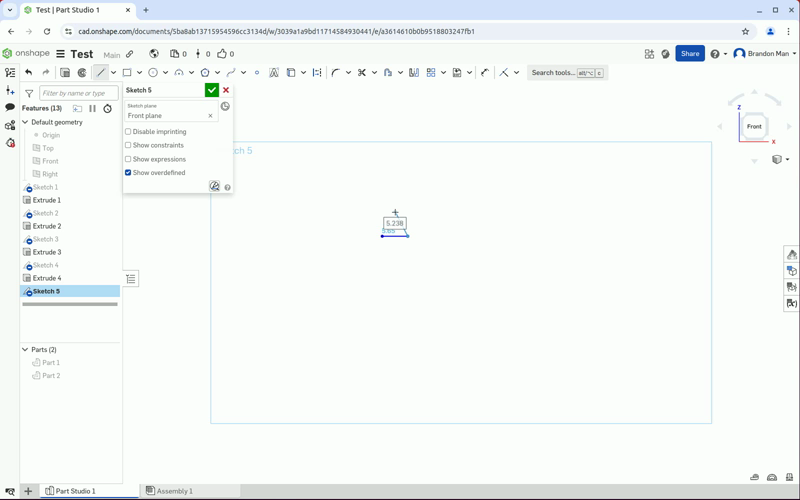
mouse_move(425, 211)
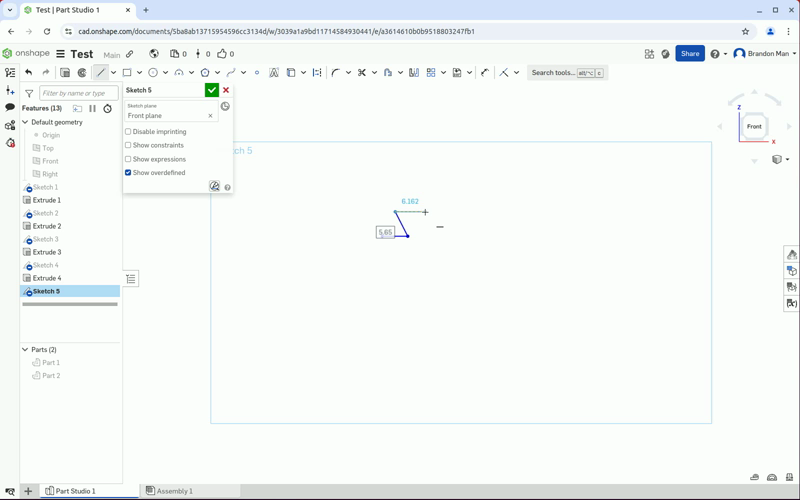
key_down(shift)
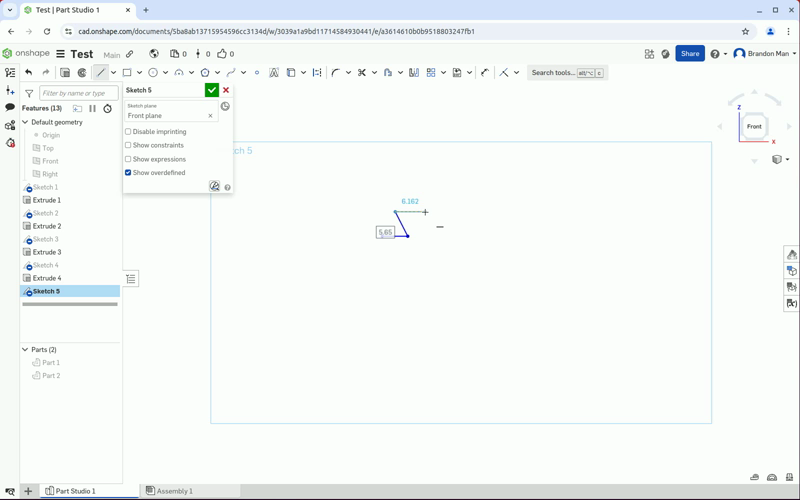
mouse_move(382, 236)
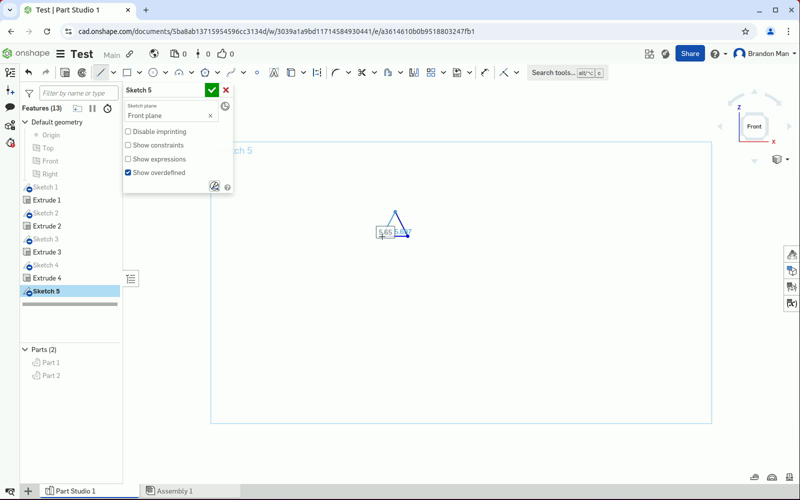
key_up(shift)
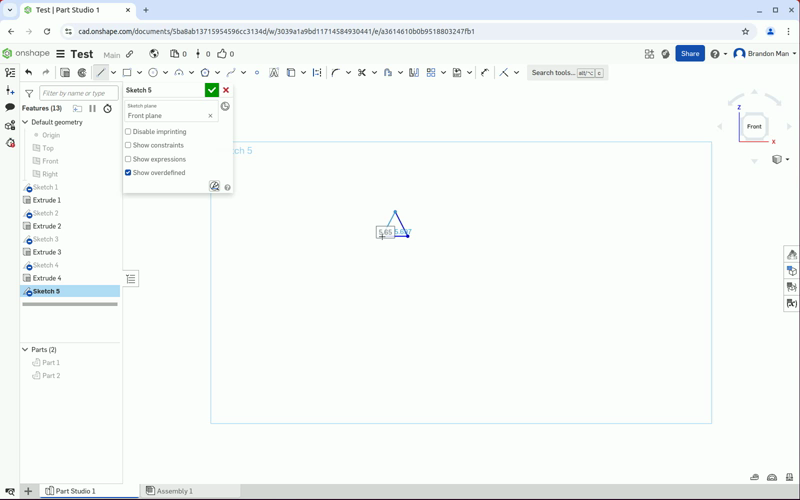
click(382, 236)
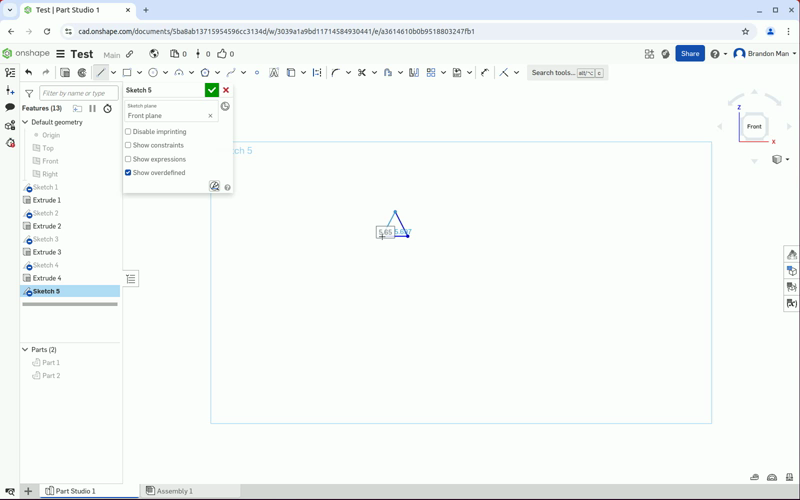
key(esc)
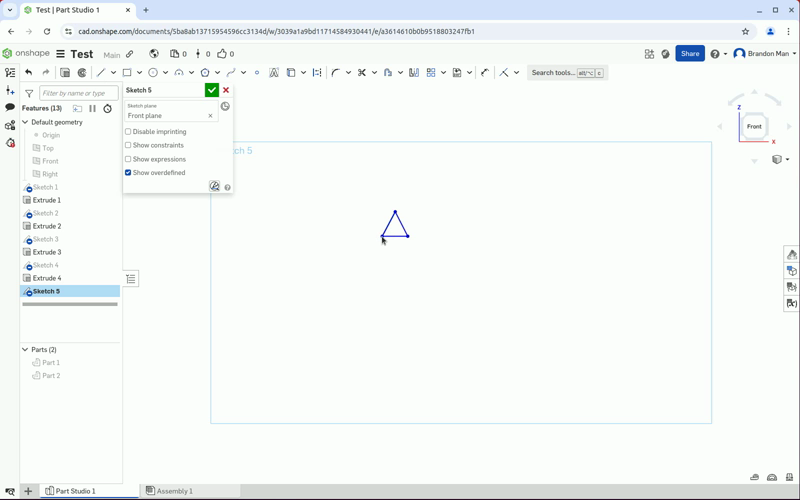
mouse_move(389, 233)
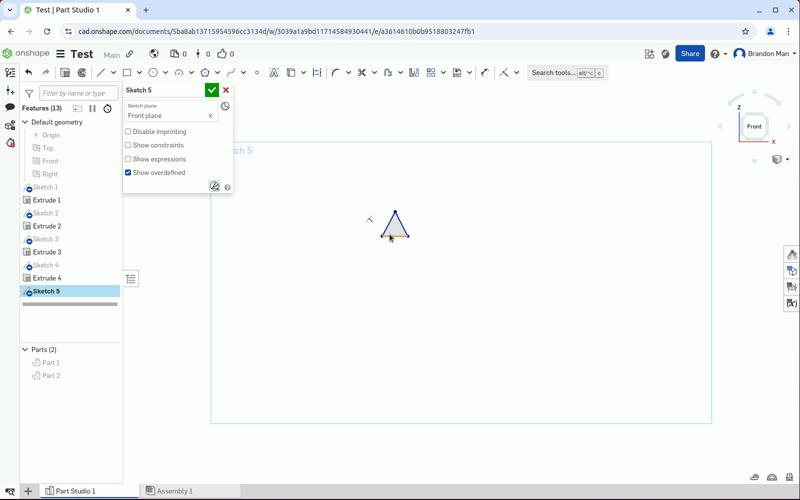
scroll(6)
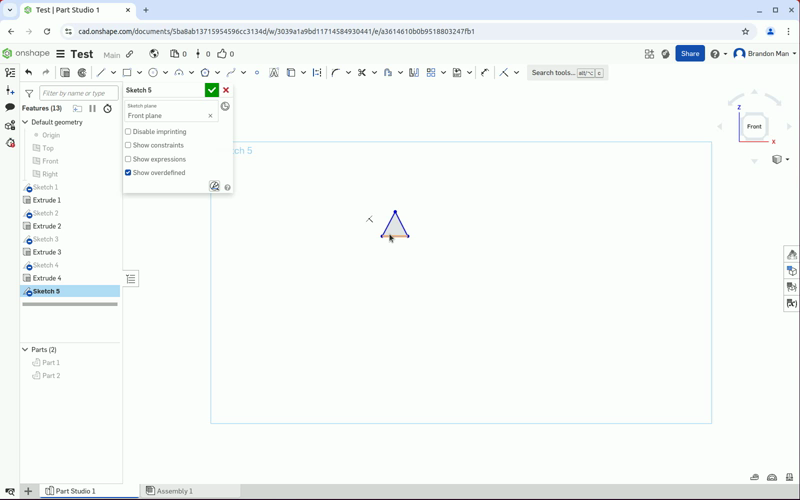
scroll(6)
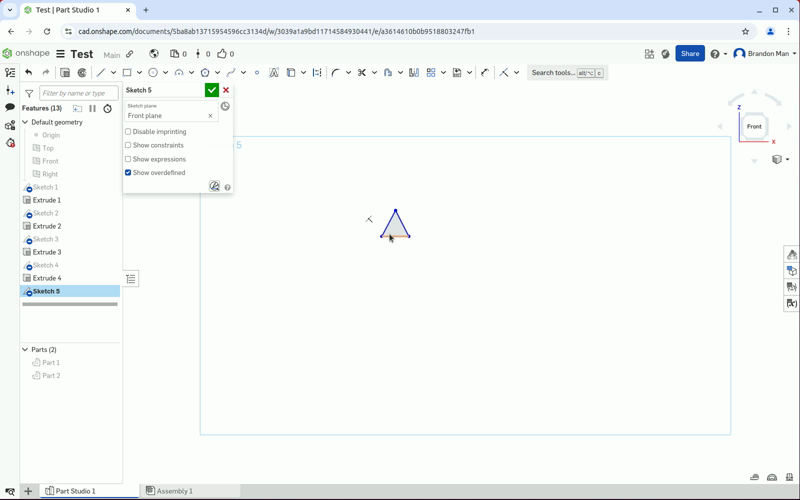
scroll(6)
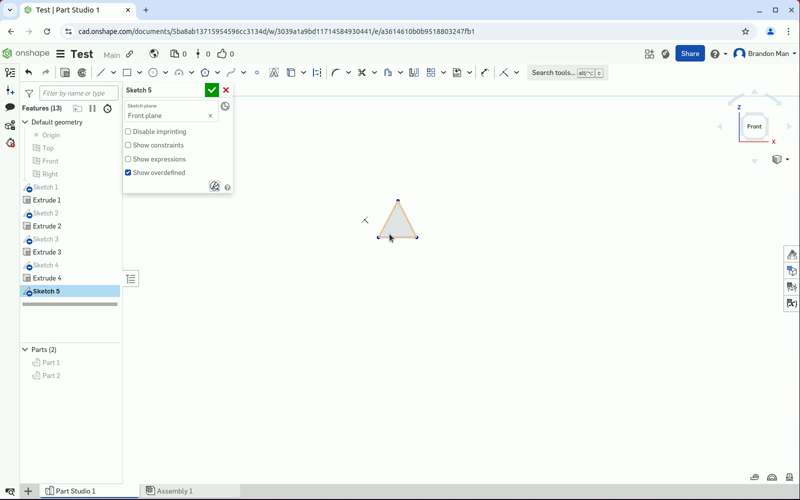
scroll(6)
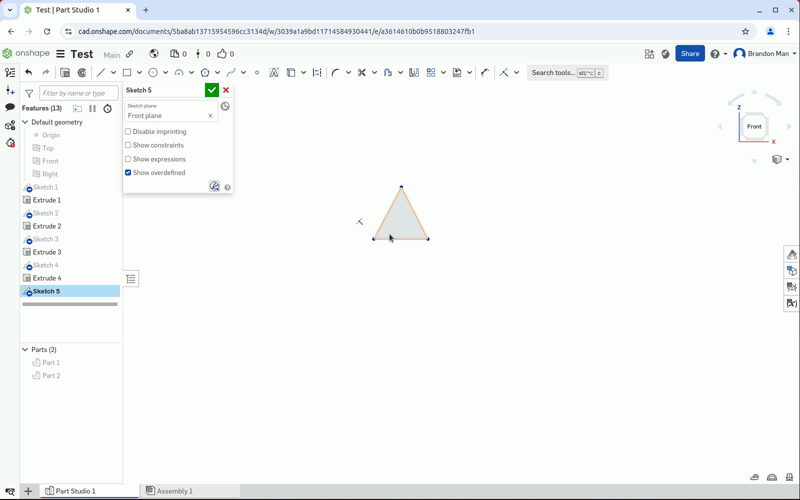
scroll(6)
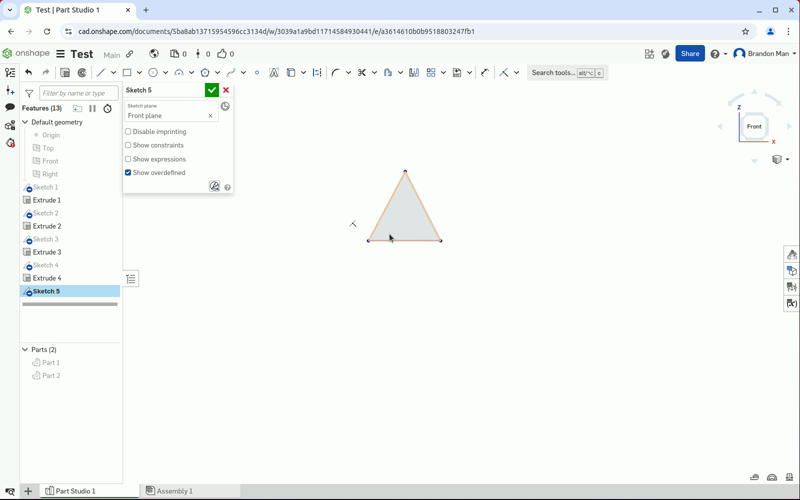
scroll(6)
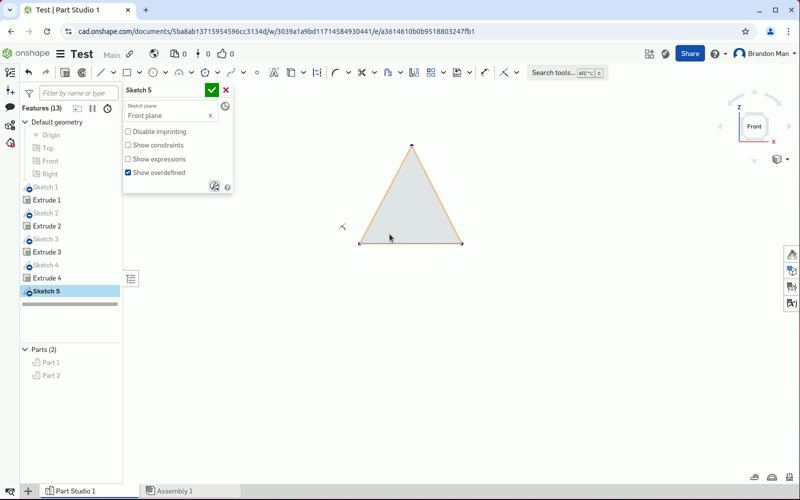
scroll(6)
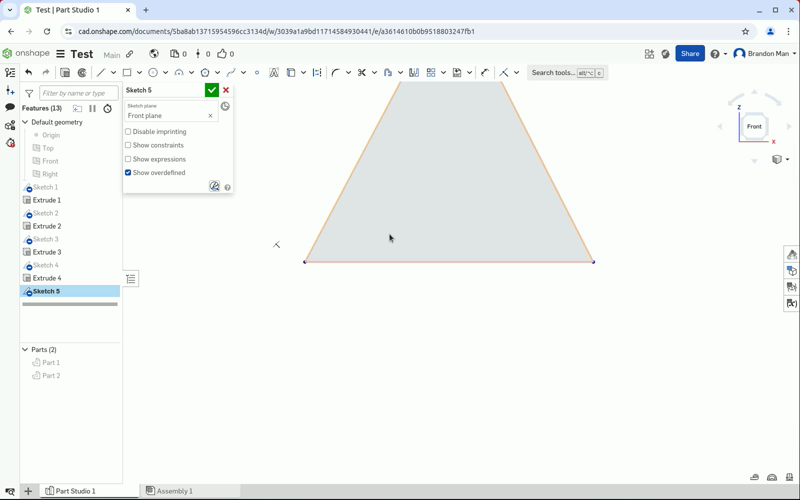
click(389, 233)
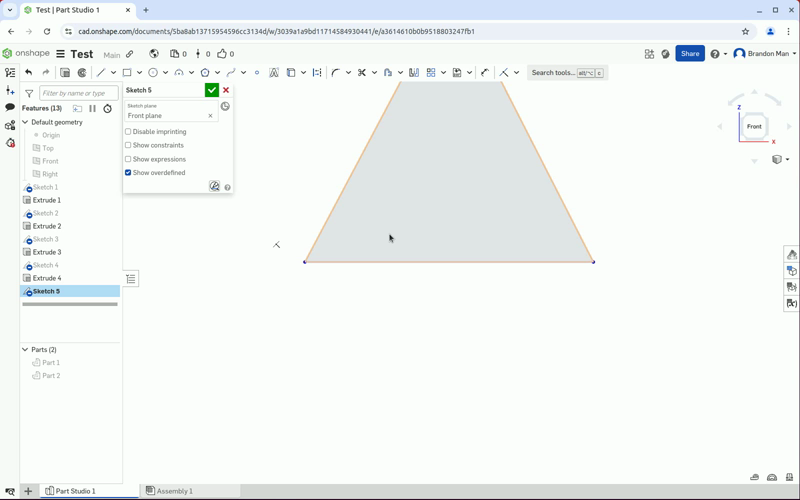
scroll(-6)
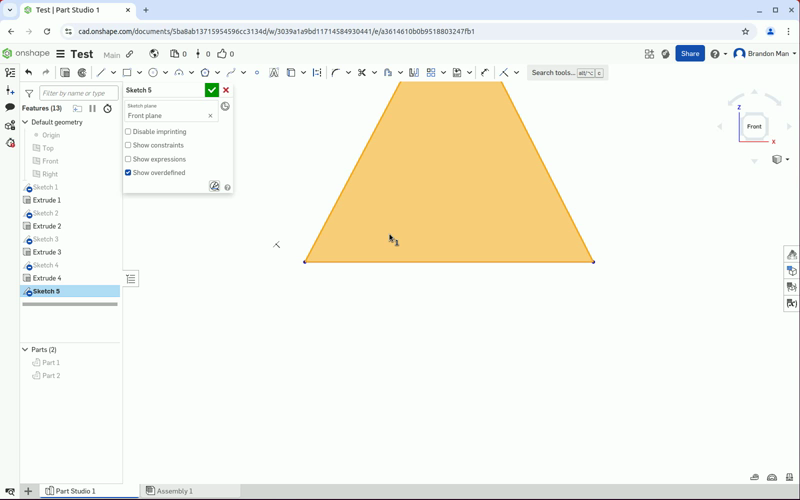
scroll(-6)
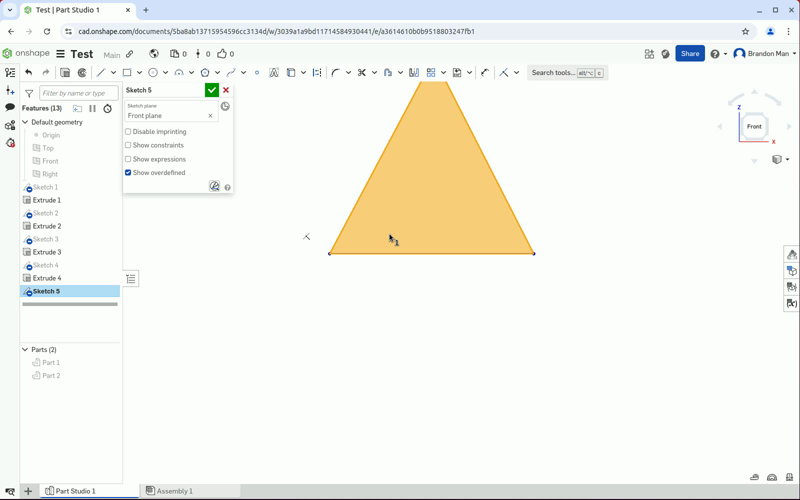
scroll(-6)
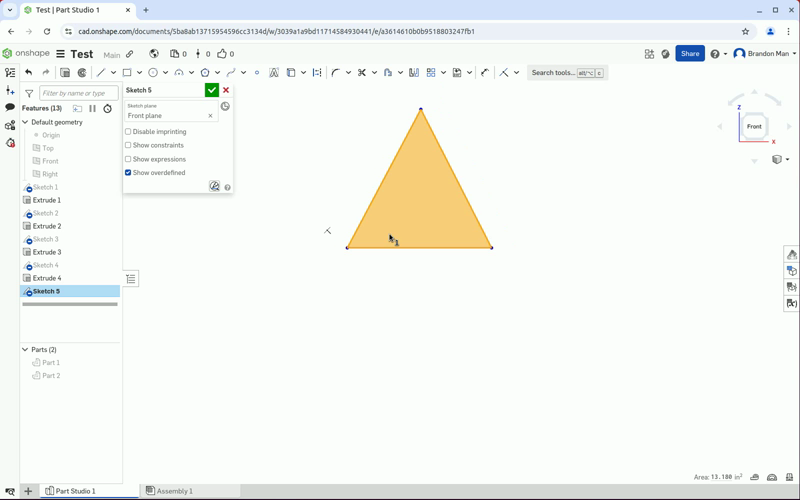
scroll(-6)
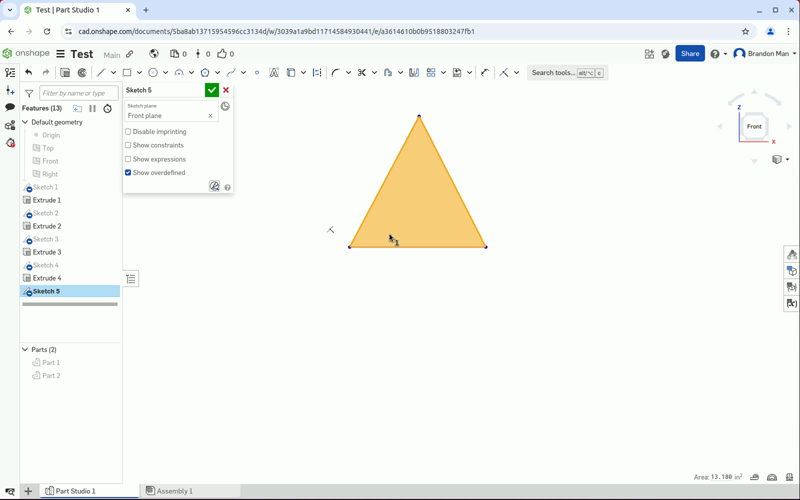
scroll(-6)
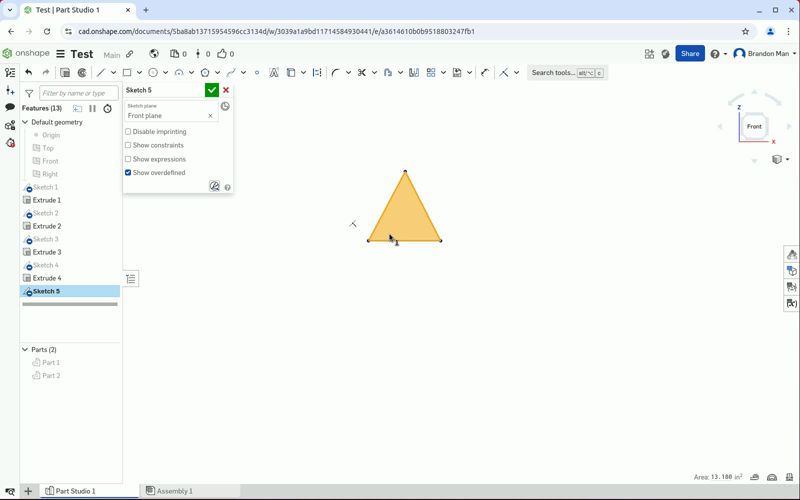
scroll(-6)
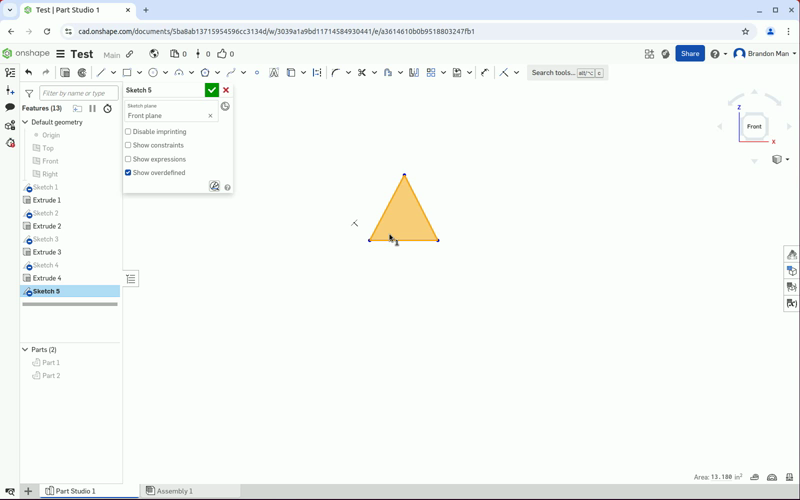
scroll(-6)
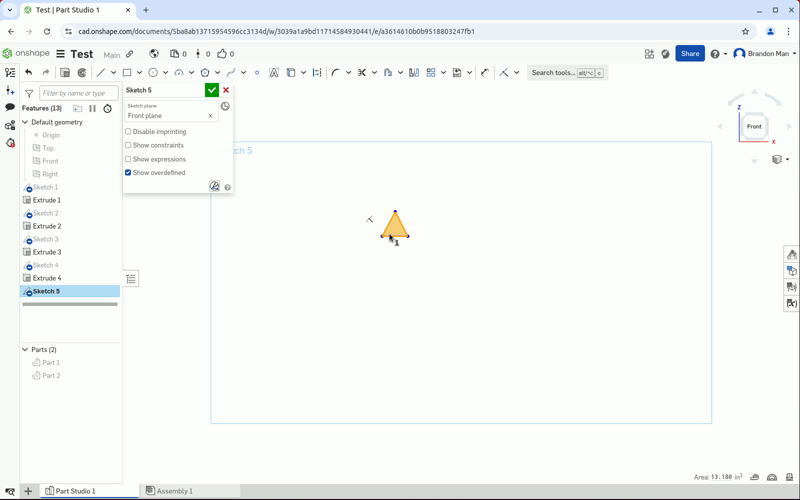
mouse_move(73, 352)
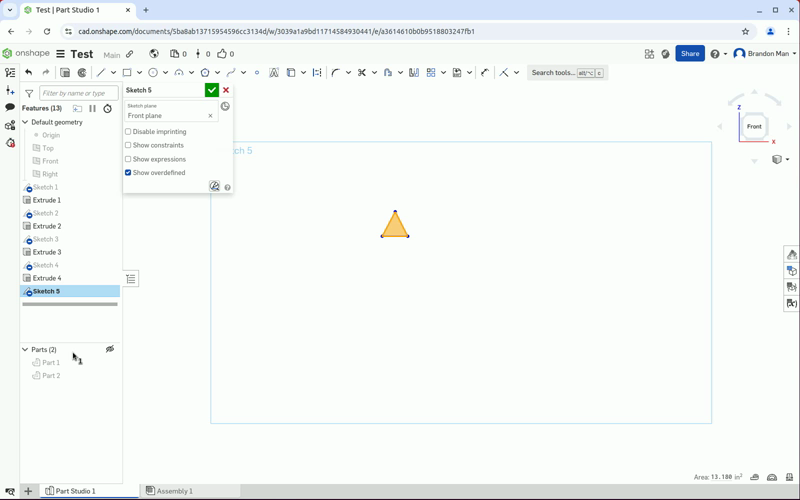
key(shift+y)
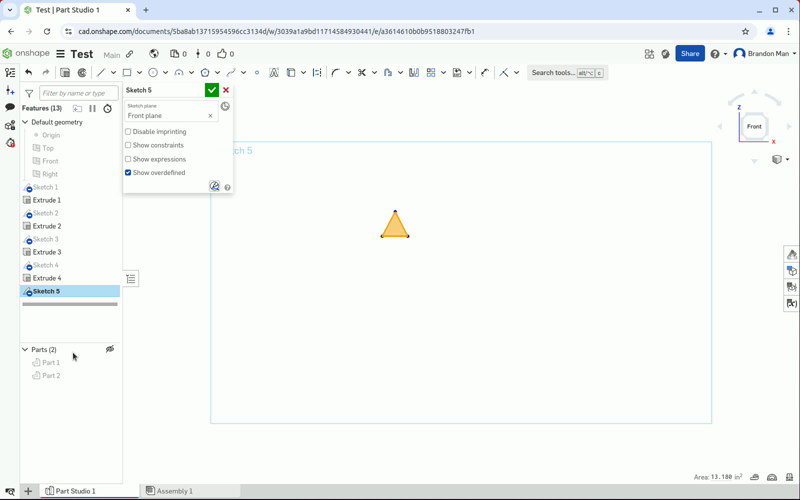
key(shift+e)
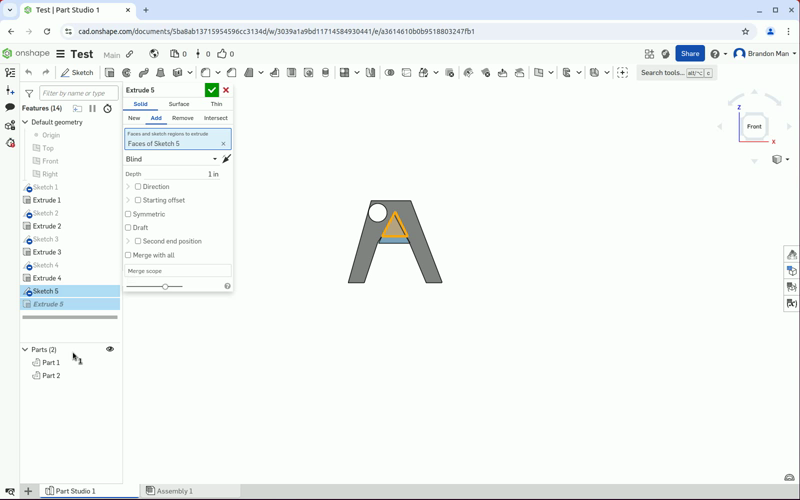
mouse_move(143, 106)
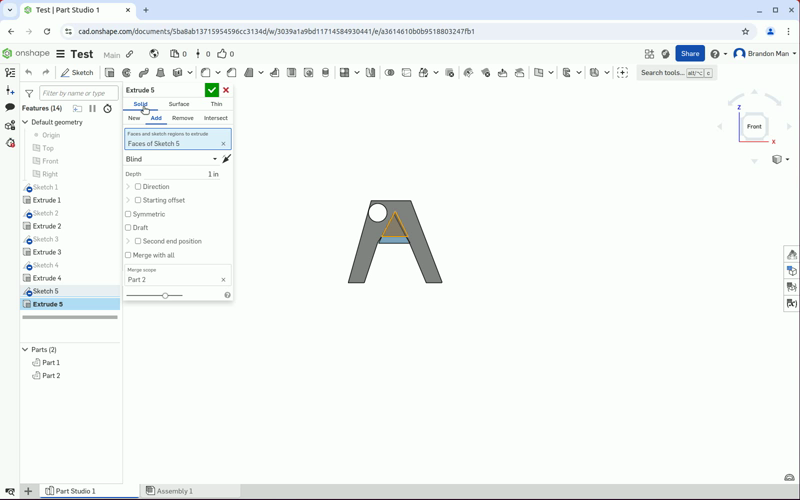
click(143, 106)
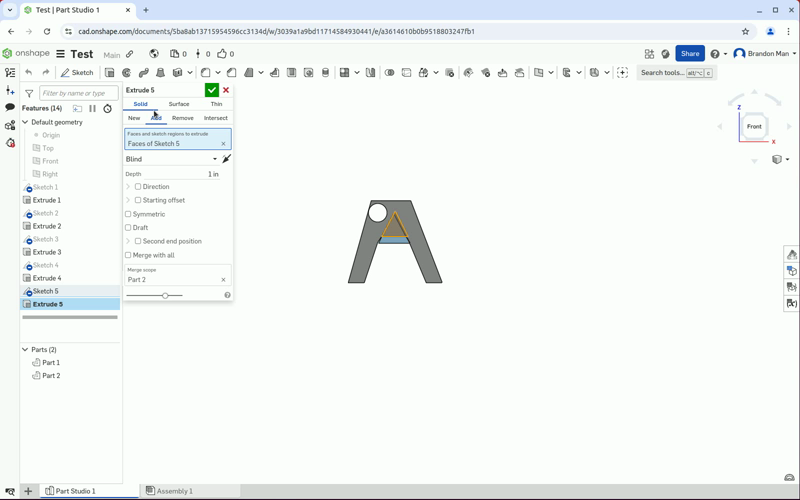
mouse_move(186, 120)
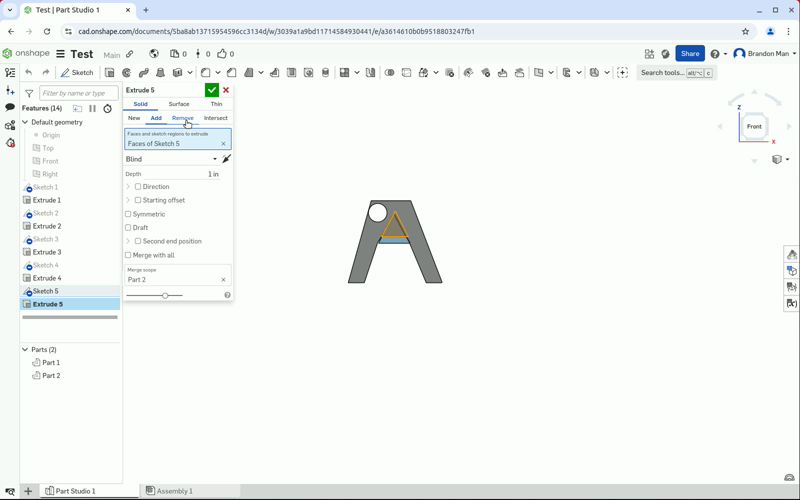
click(186, 120)
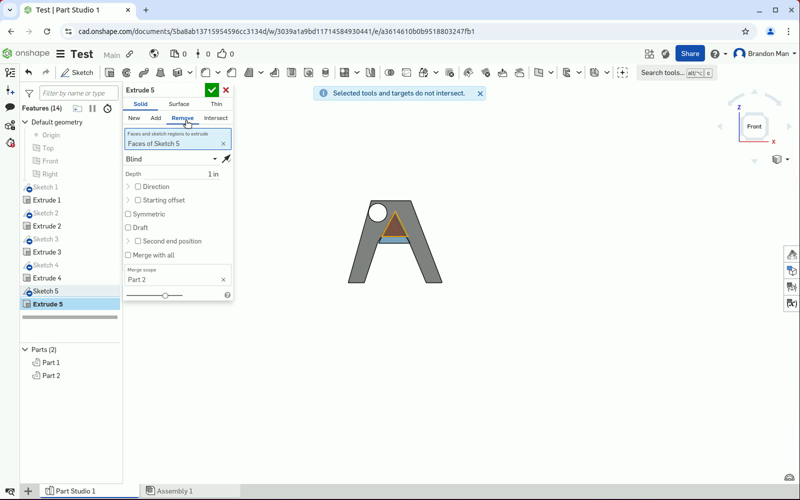
key(tab, 4)
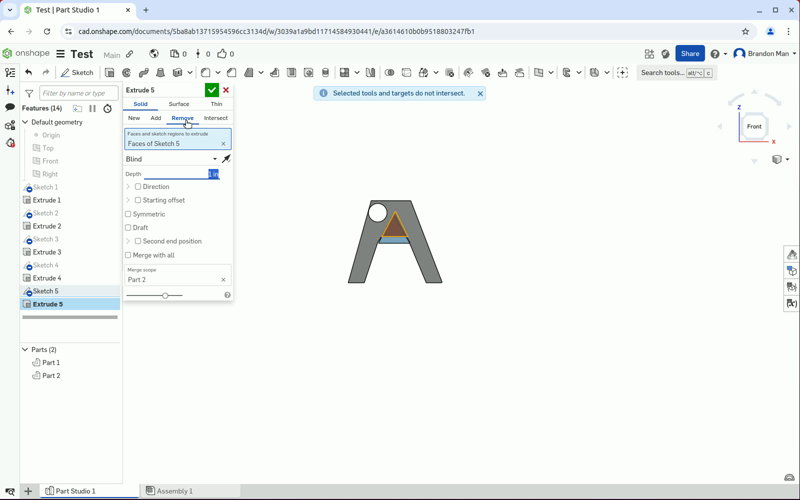
text(18.775)
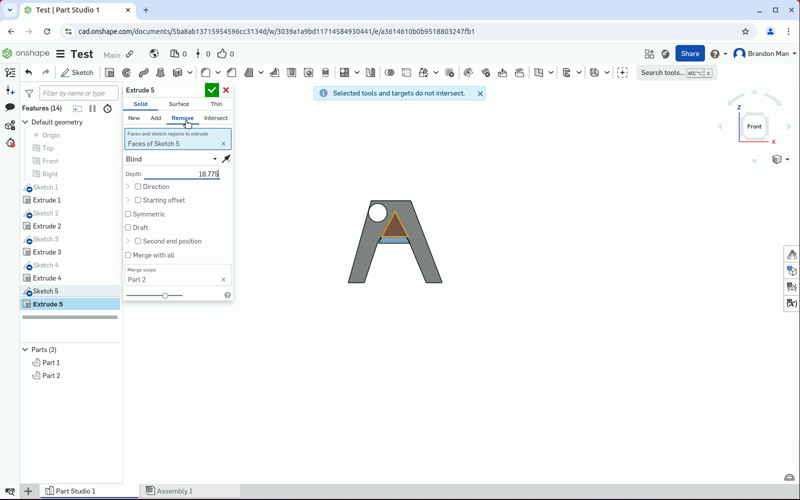
key(tab, 6)
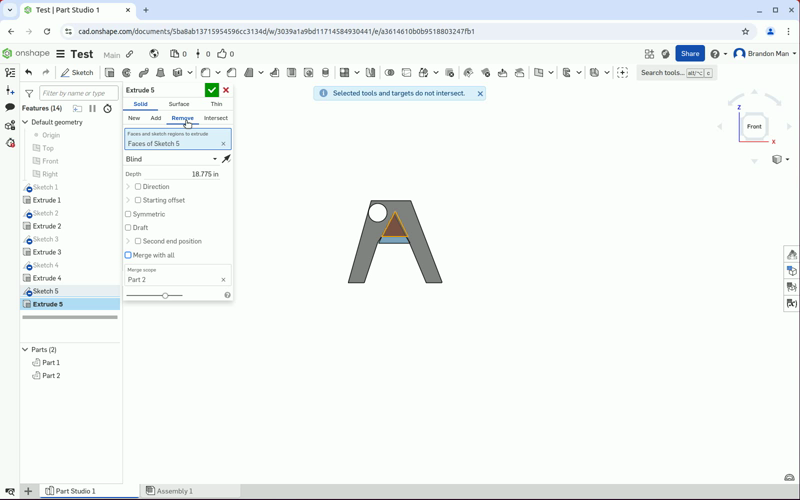
key(space)
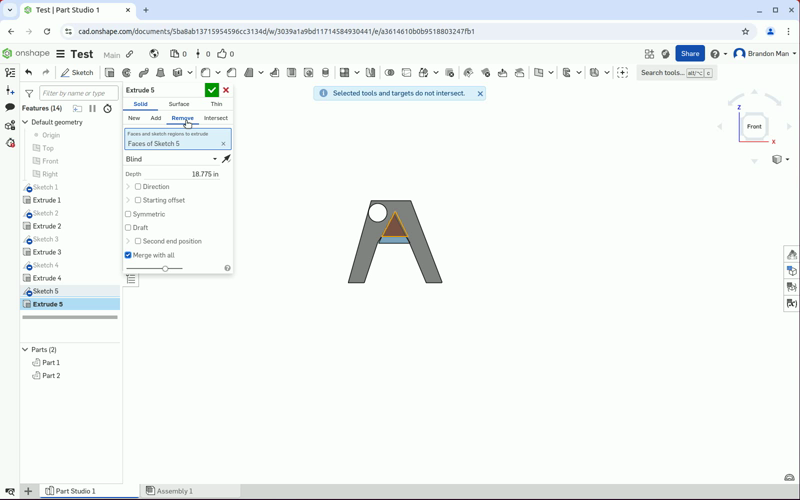
key(enter)
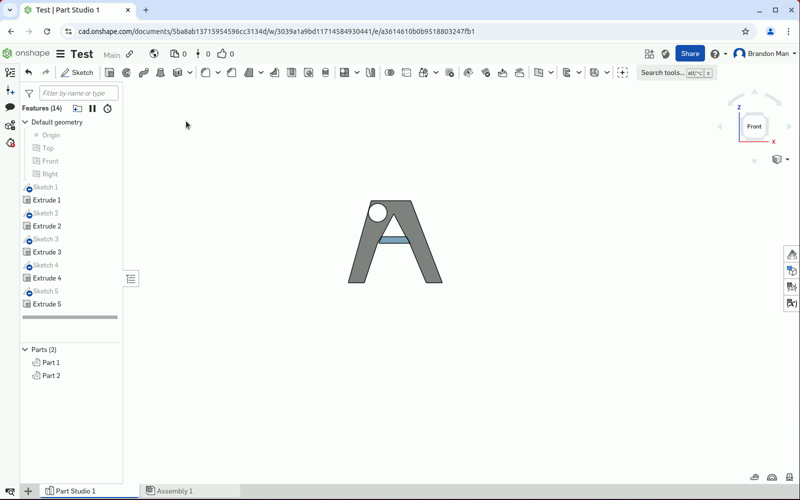
key(shift+h)
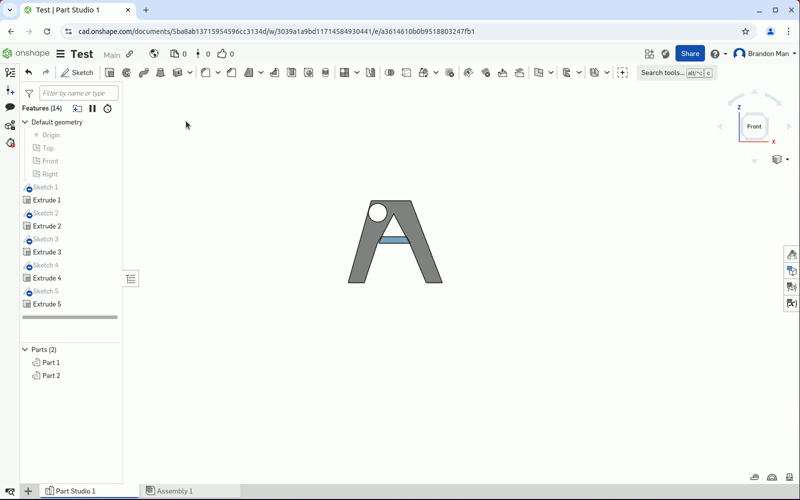
key(shift+h)
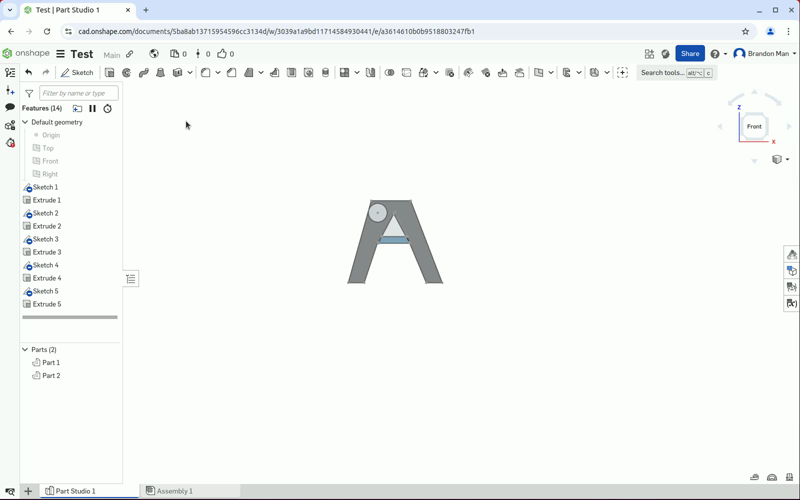
key(shift+7)
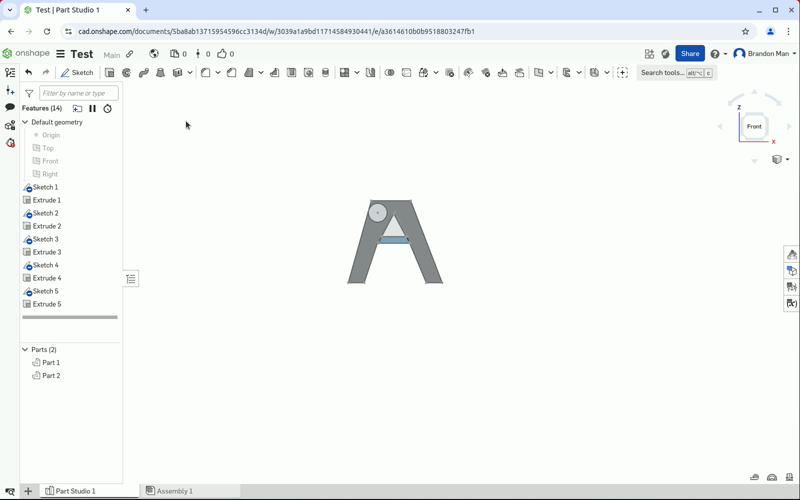
key(left, 2)
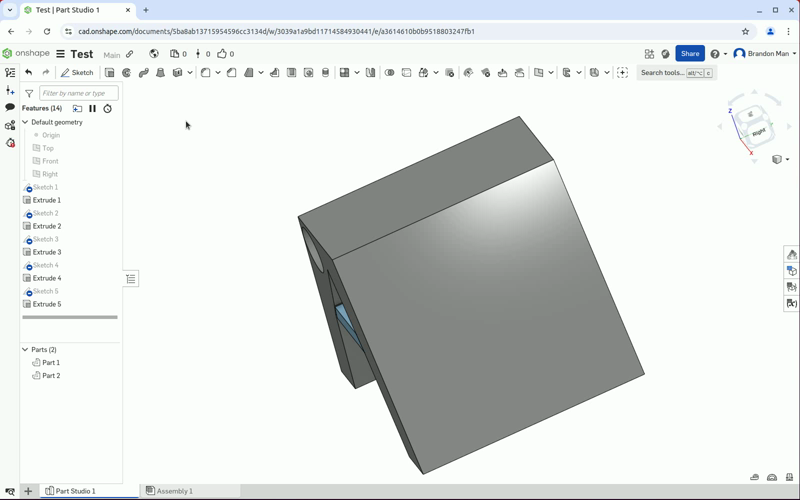
key(down, 2)
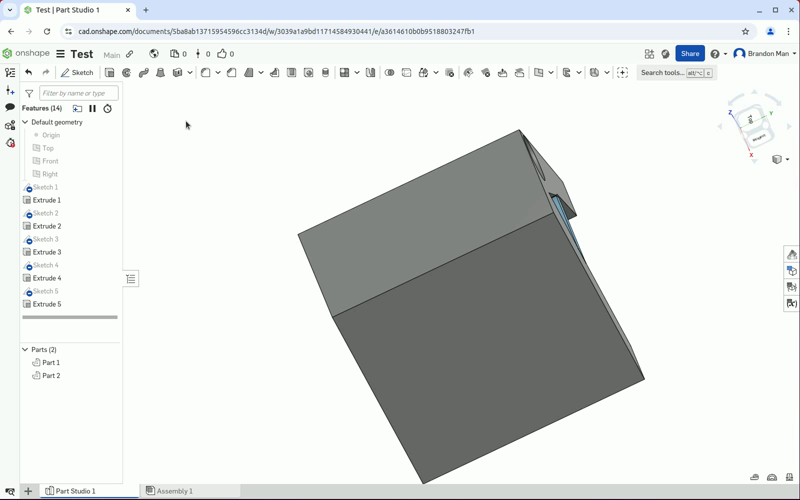
key(up, 2)
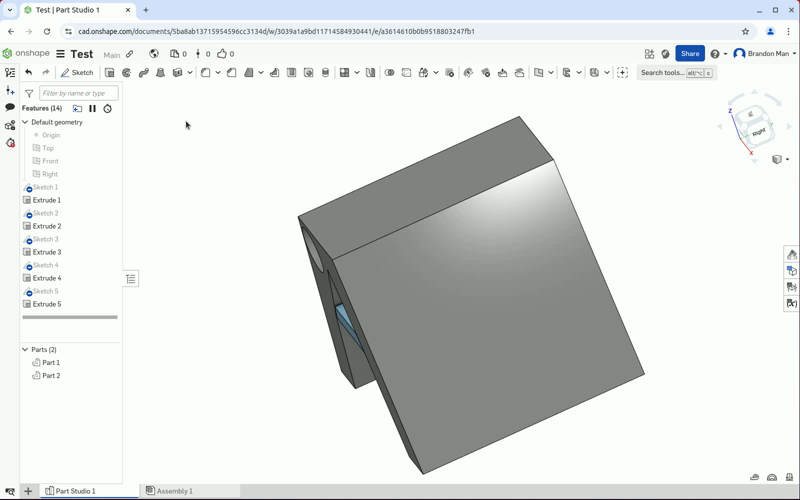
key(right, 2)
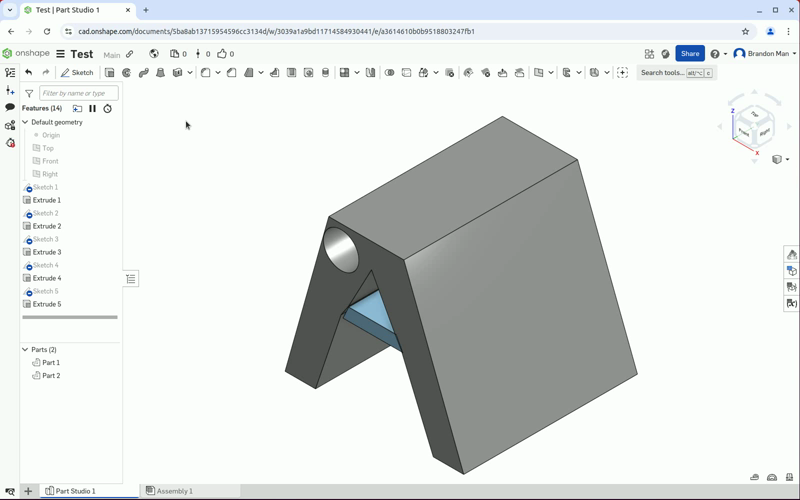
mouse_move(73, 189)
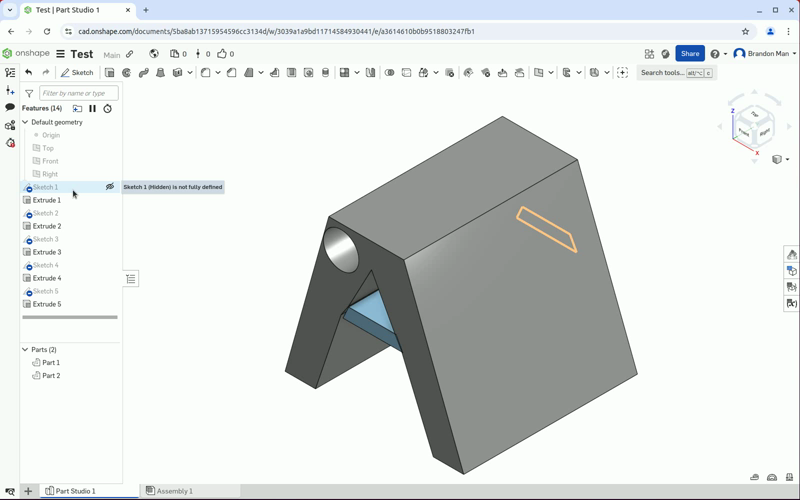
click(73, 189)